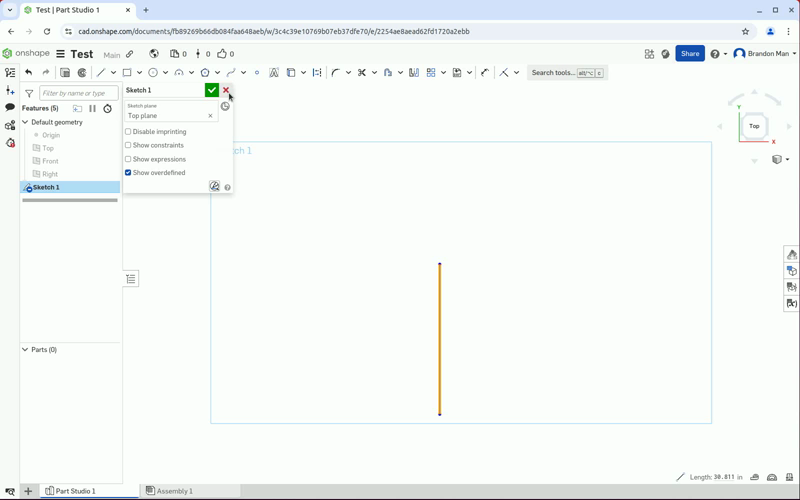
key(shift+h)
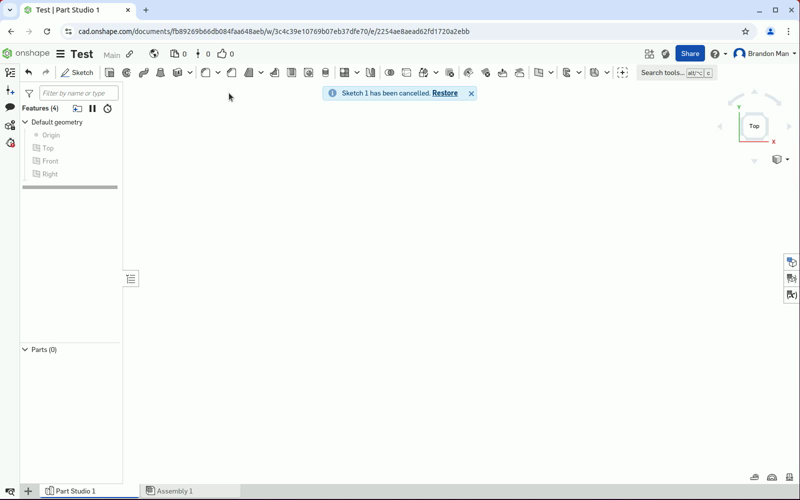
mouse_move(73, 352)
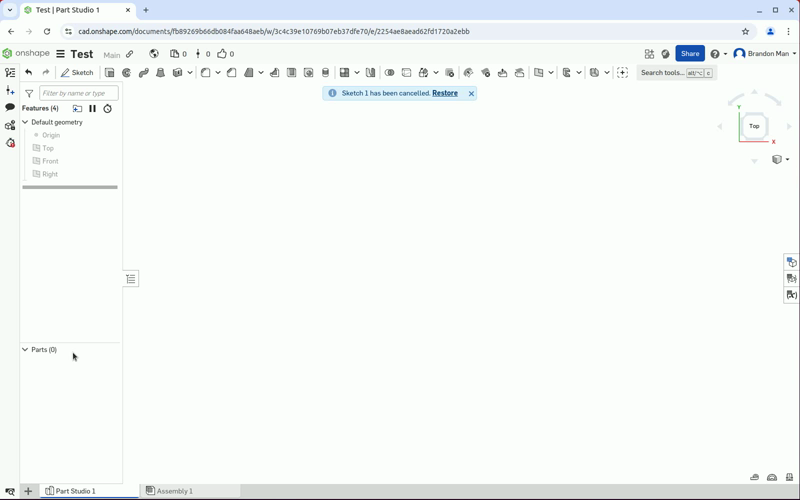
key(y)
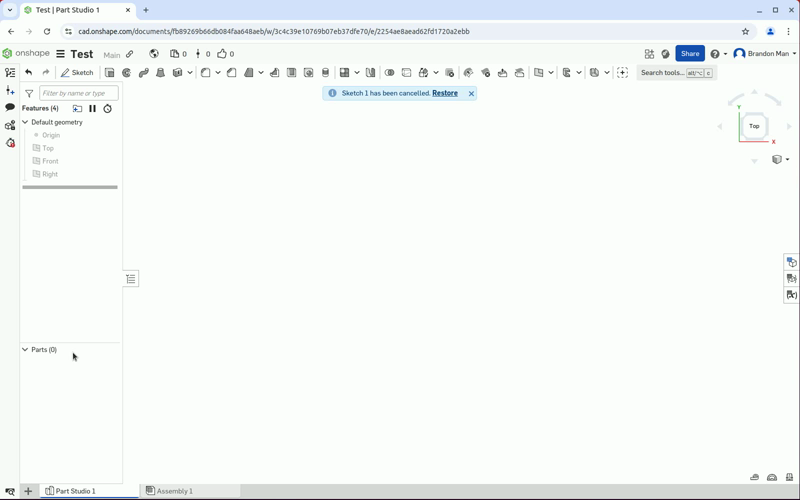
key(shift+p)
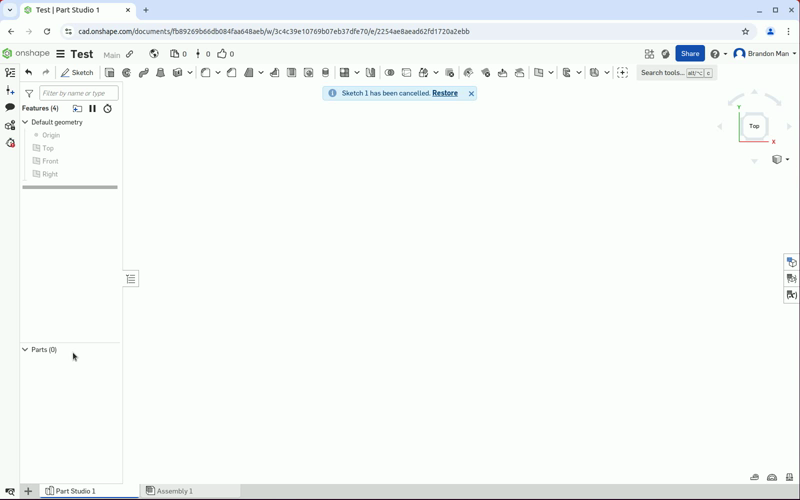
key(space)
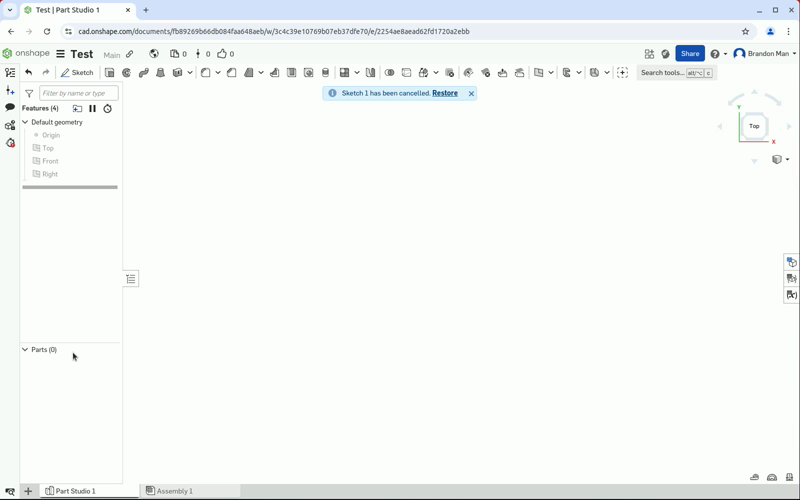
key_down(shift)
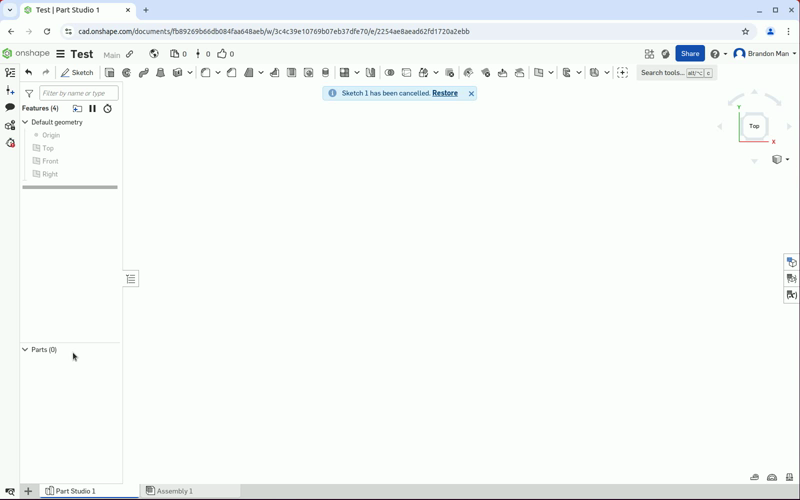
key(up)
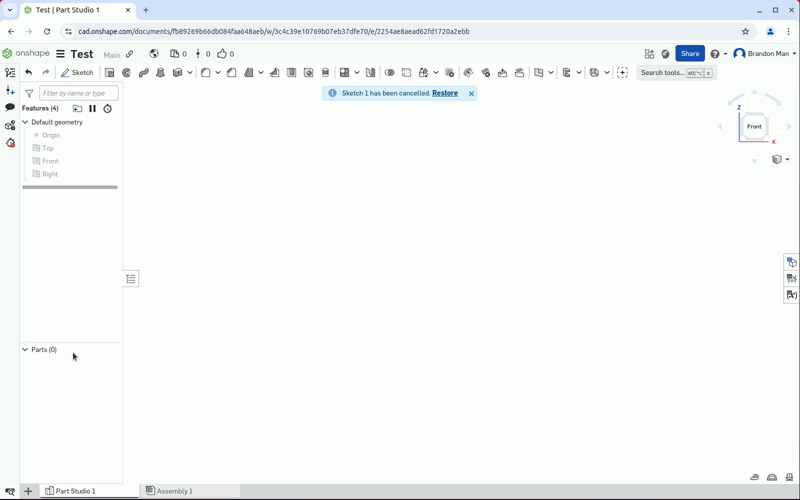
key_up(shift)
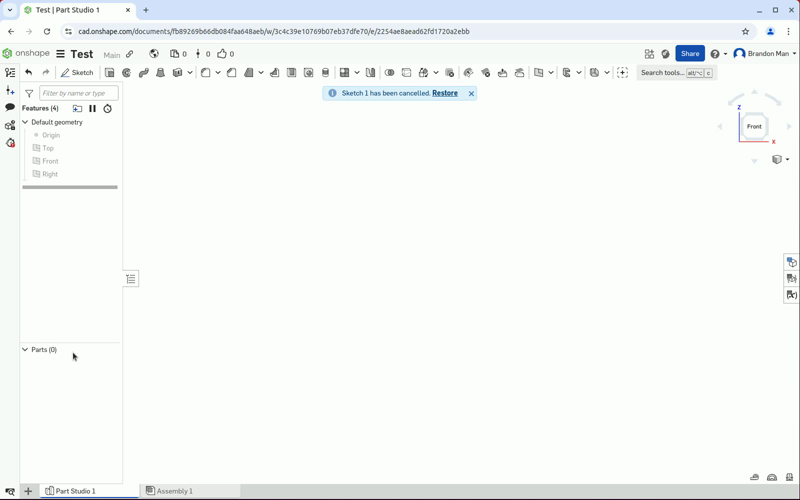
mouse_move(73, 352)
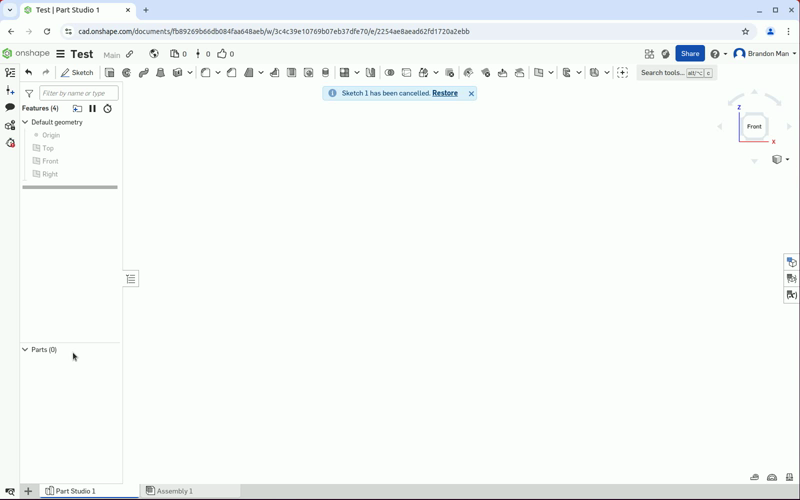
key(shift+y)
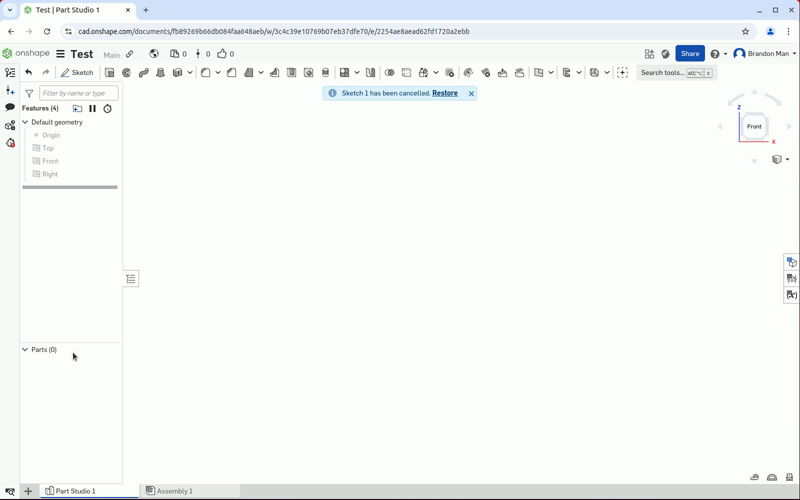
key(shift+s)
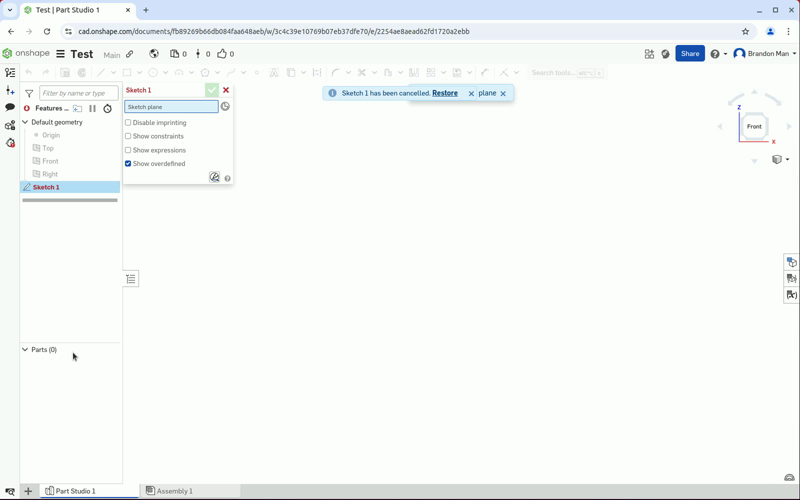
mouse_move(73, 163)
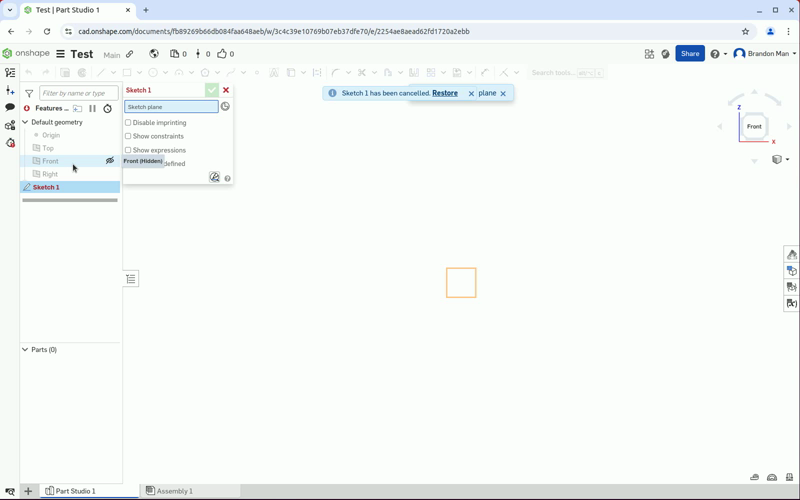
click(73, 163)
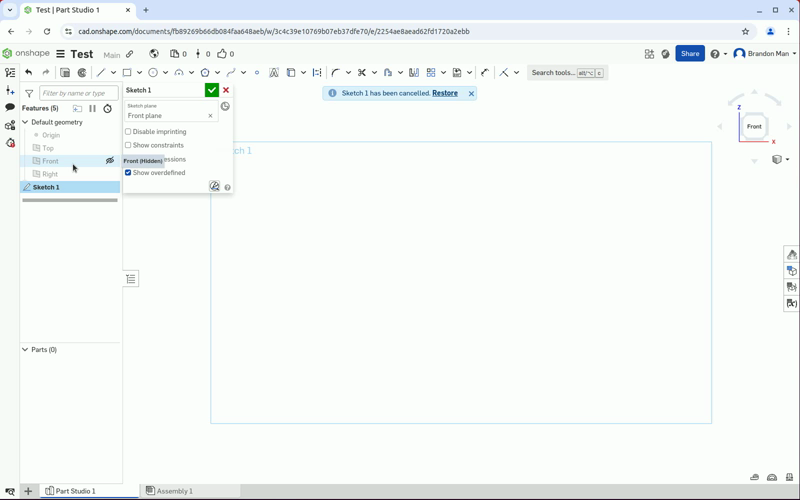
mouse_move(73, 352)
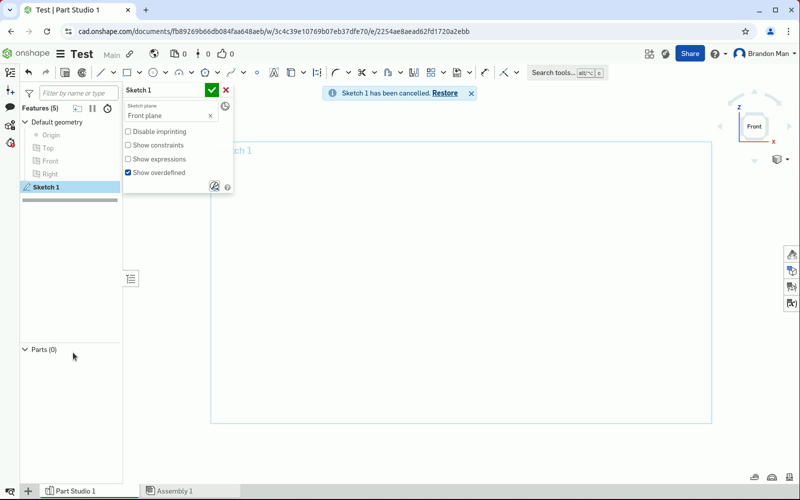
key(y)
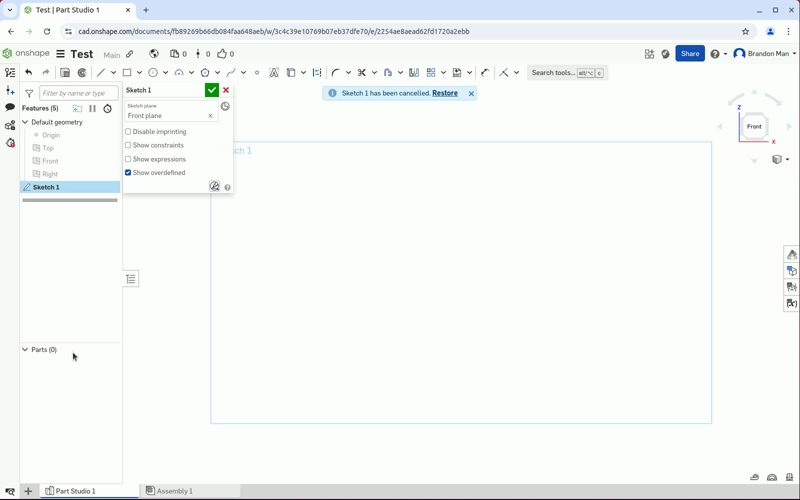
key(a)
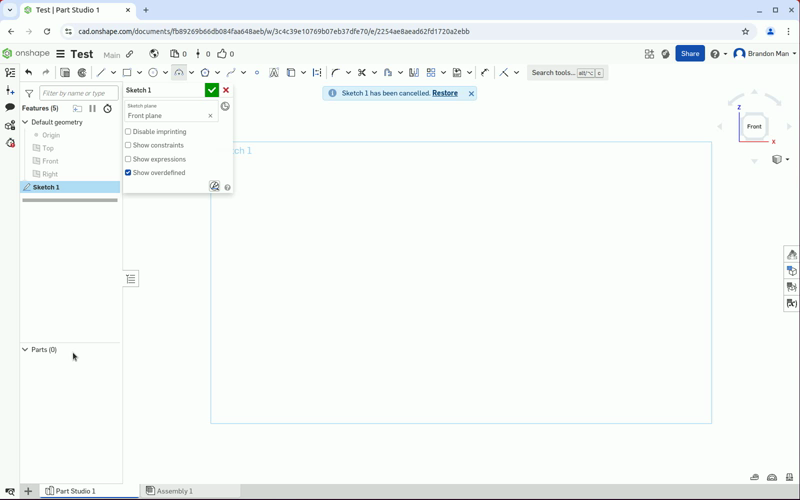
key_down(shift)
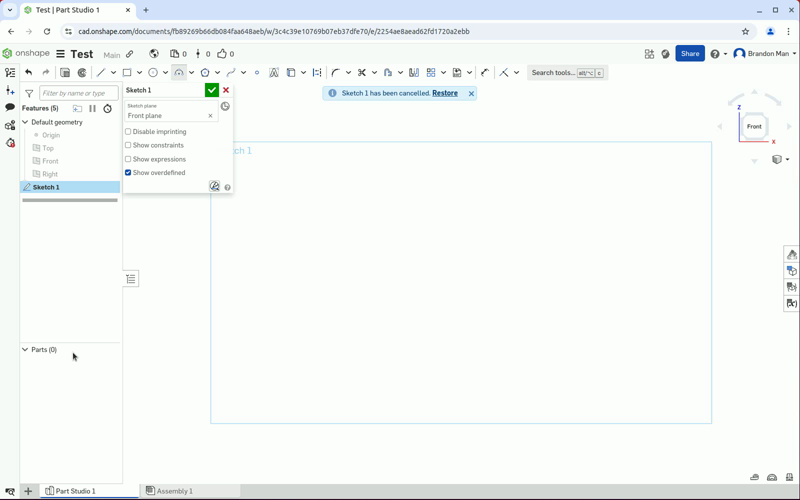
mouse_move(452, 279)
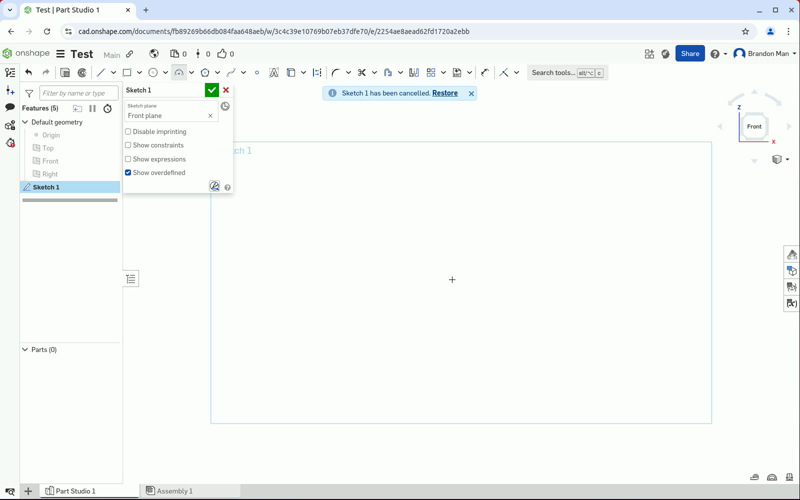
click(452, 279)
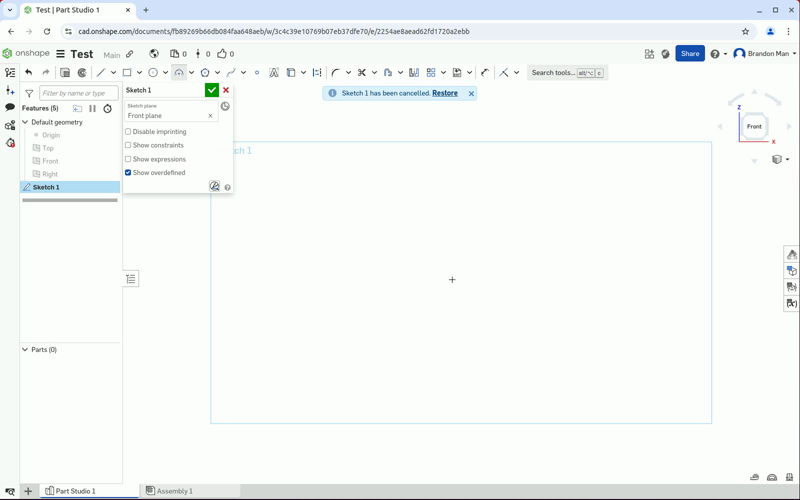
key_up(shift)
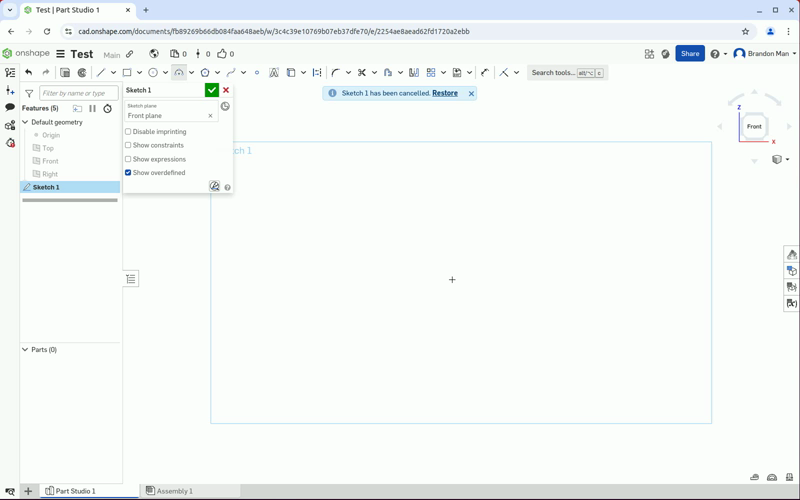
key_down(shift)
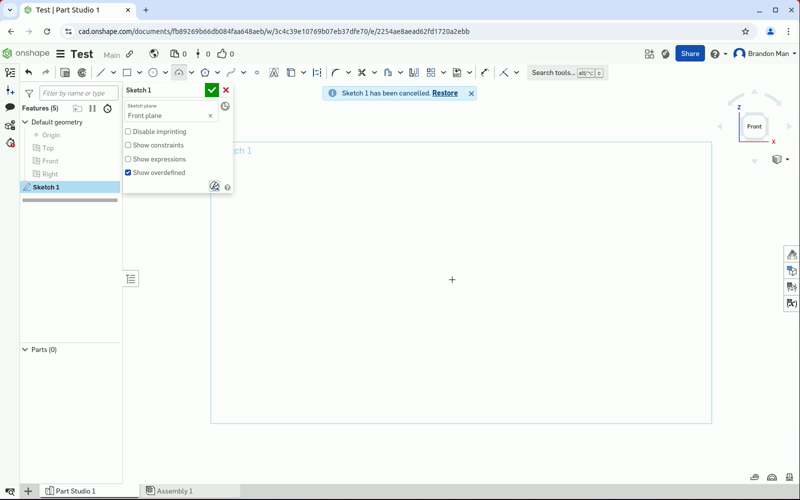
mouse_move(455, 279)
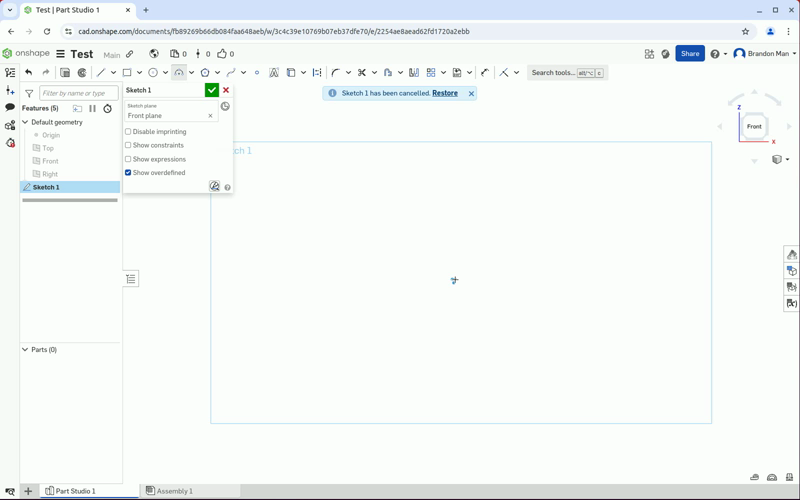
scroll(6)
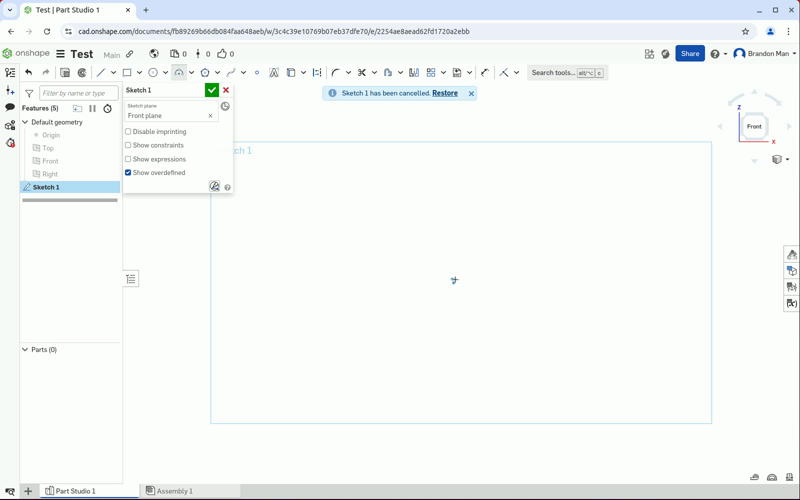
scroll(6)
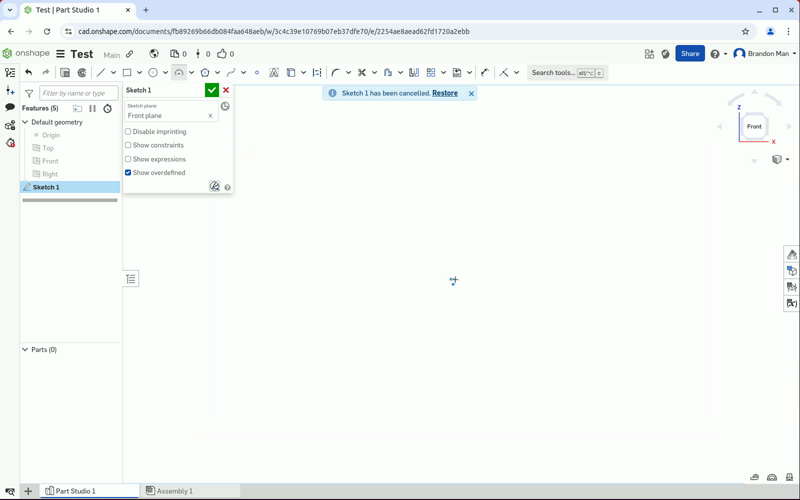
scroll(6)
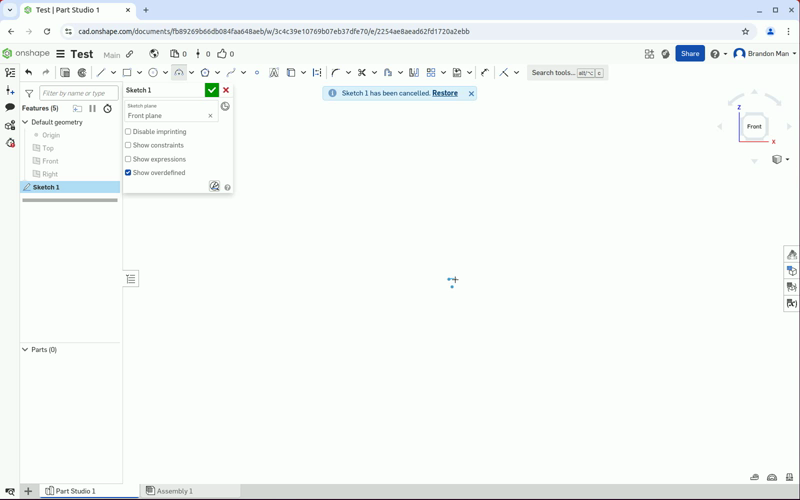
scroll(6)
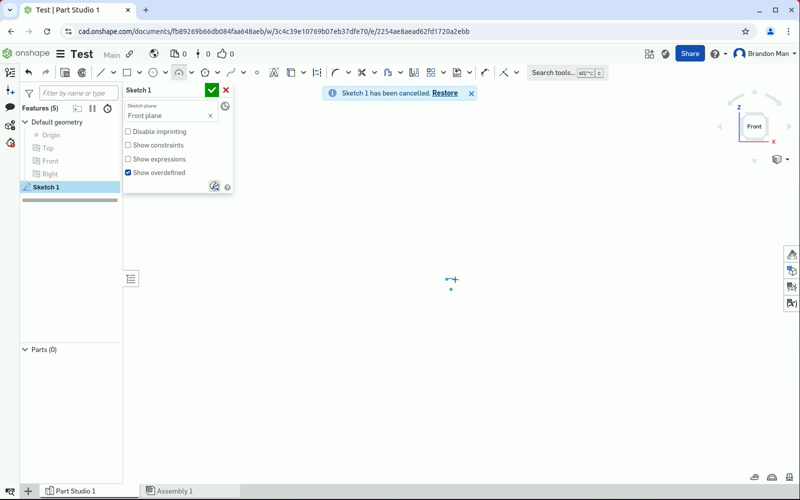
scroll(6)
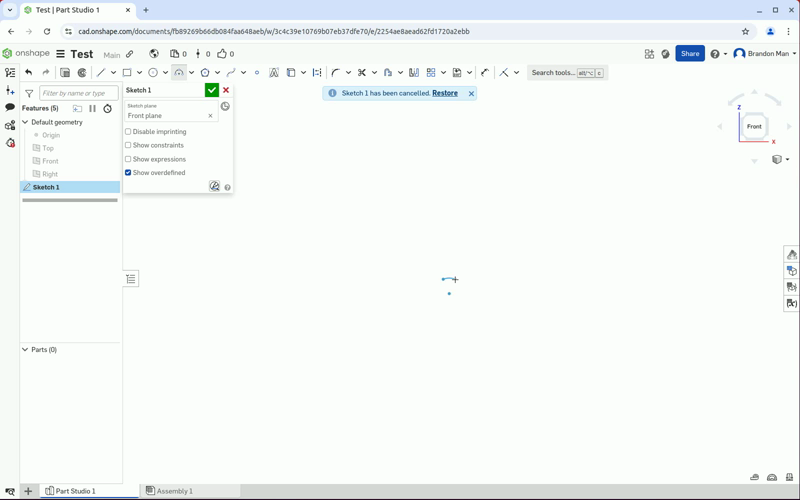
scroll(6)
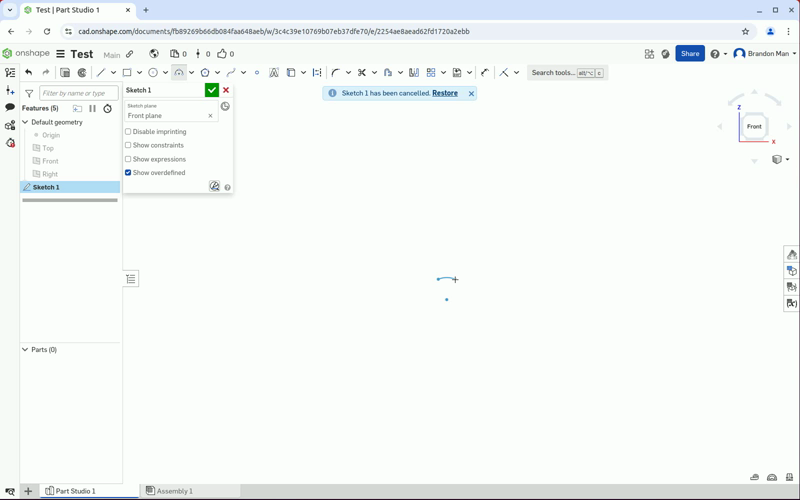
scroll(6)
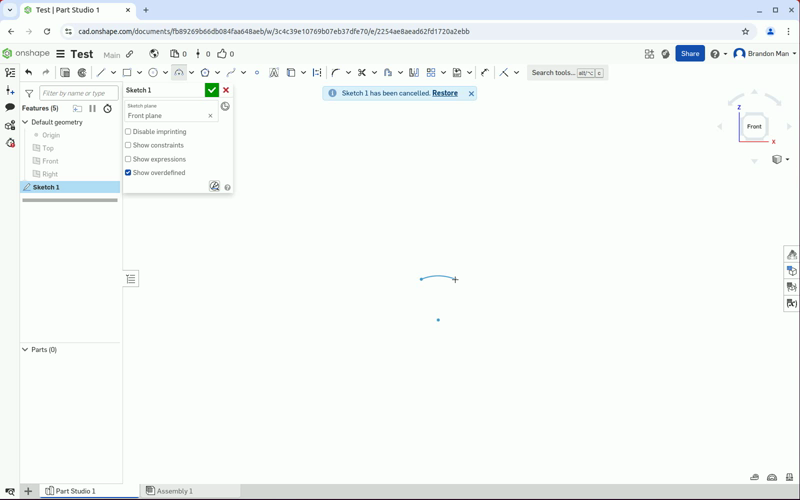
click(455, 279)
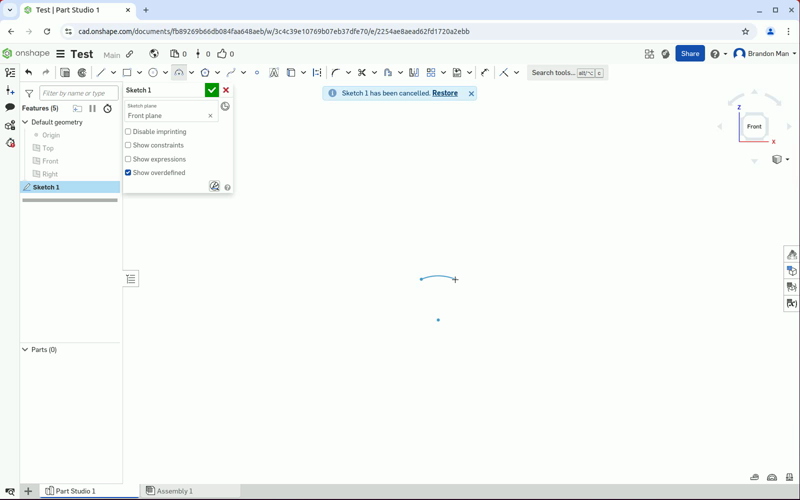
scroll(-6)
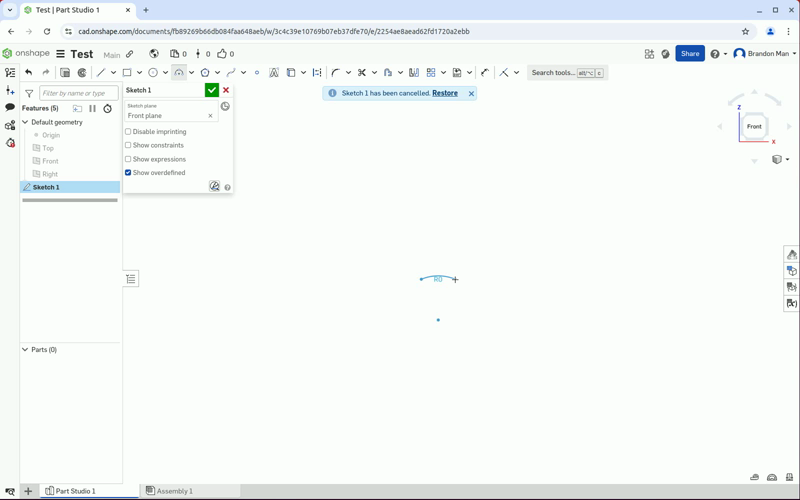
scroll(-6)
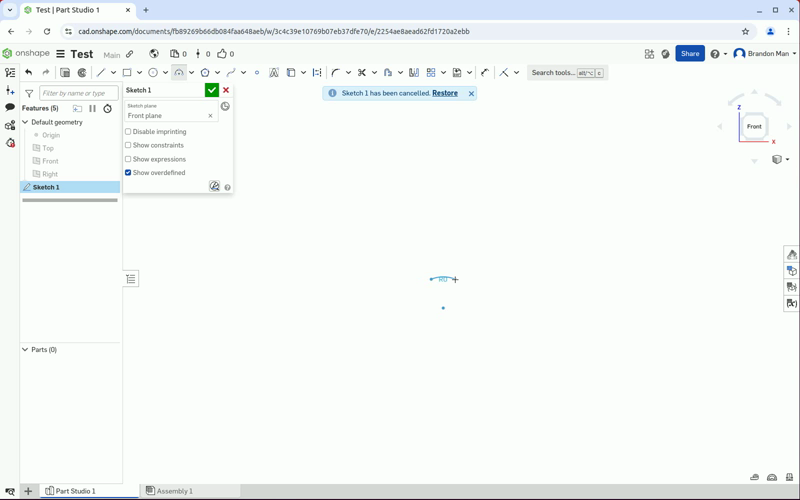
scroll(-6)
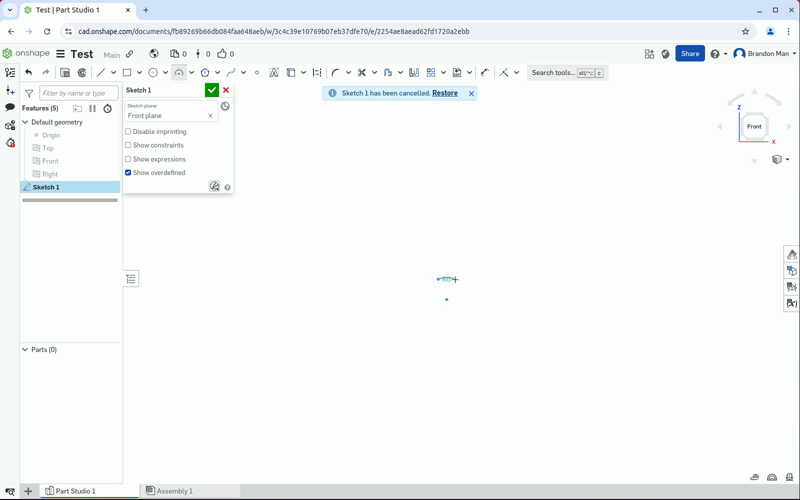
scroll(-6)
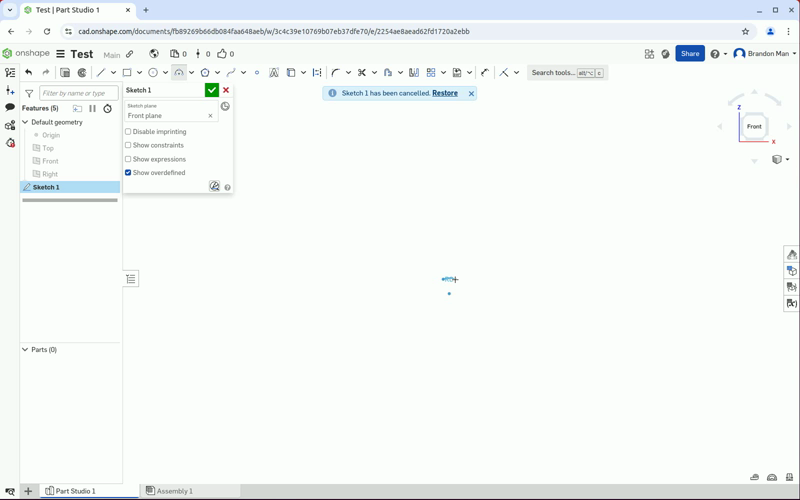
scroll(-6)
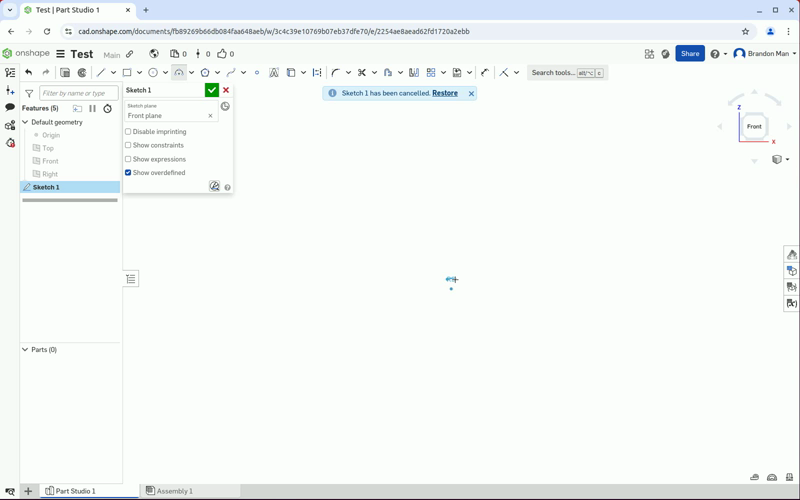
scroll(-6)
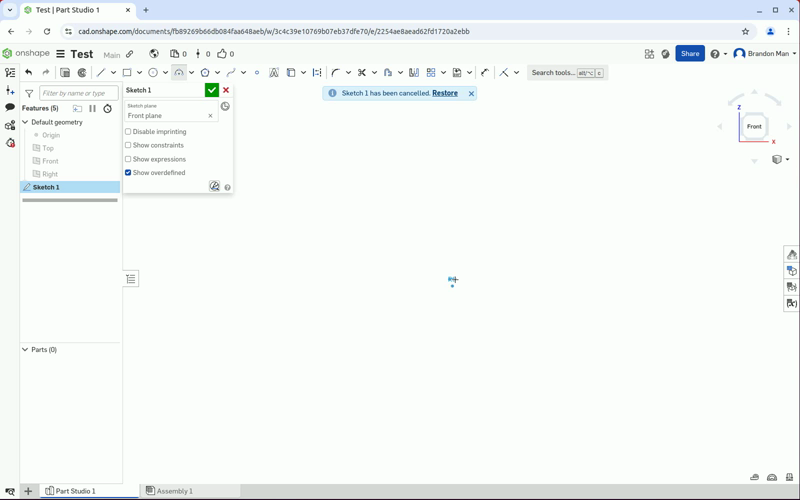
scroll(-6)
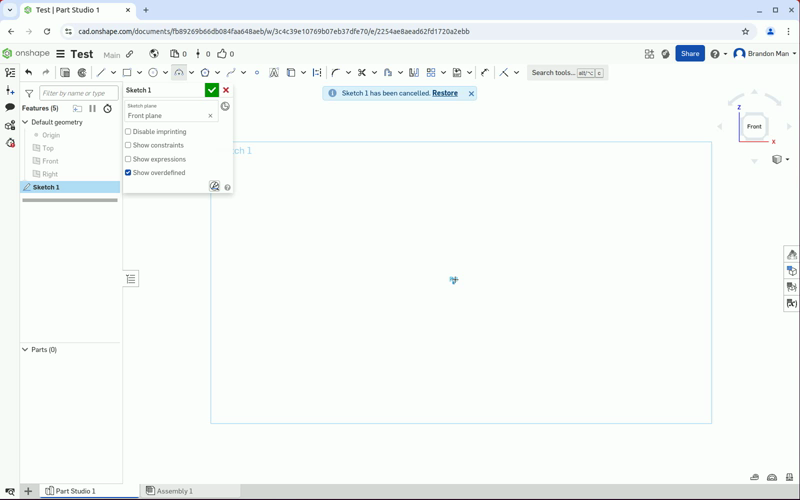
mouse_move(453, 286)
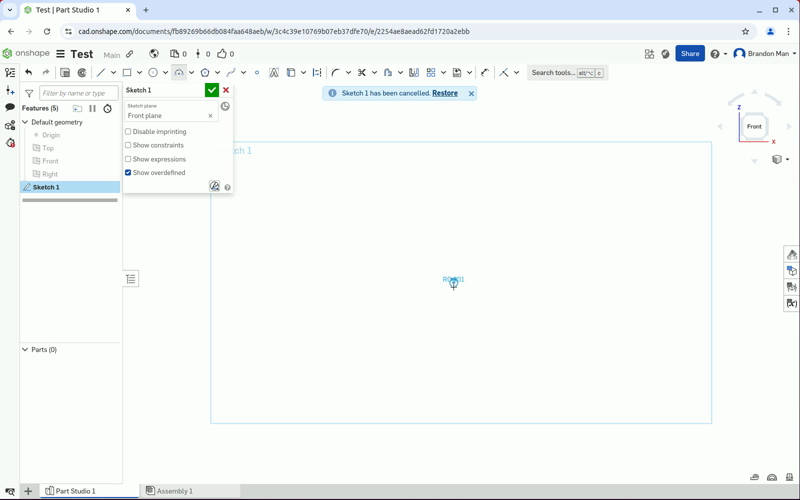
scroll(6)
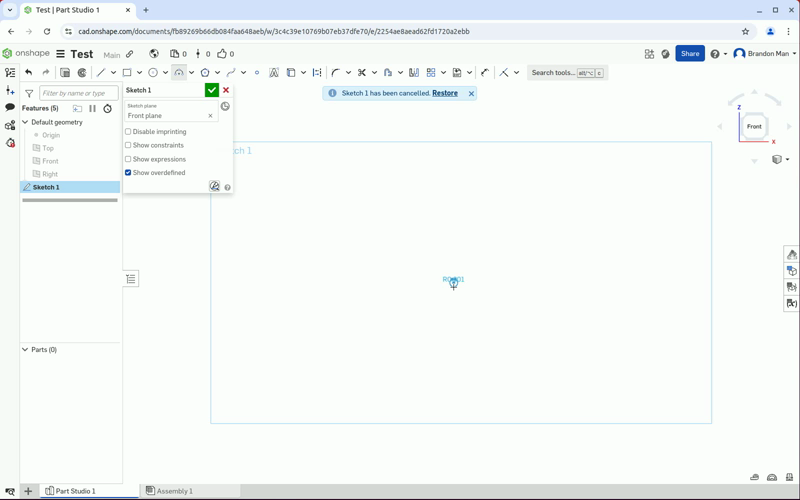
scroll(6)
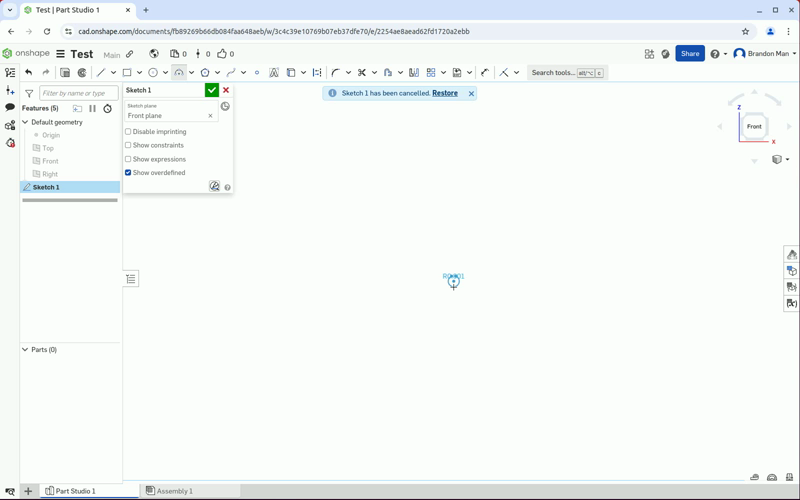
scroll(6)
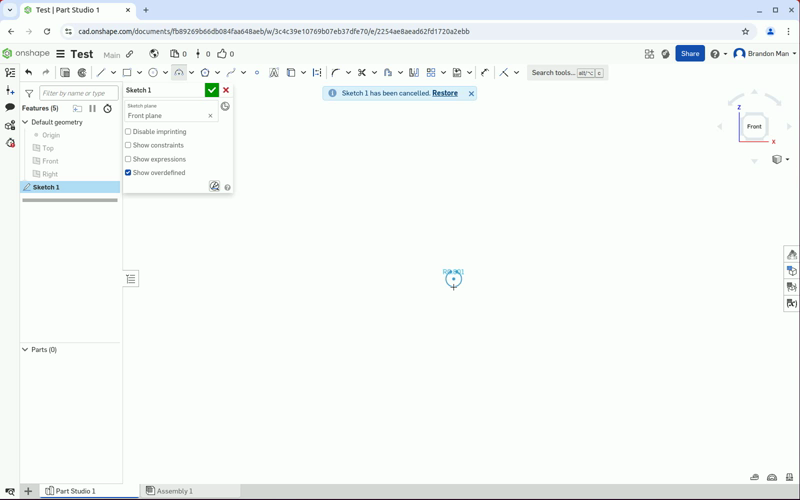
scroll(6)
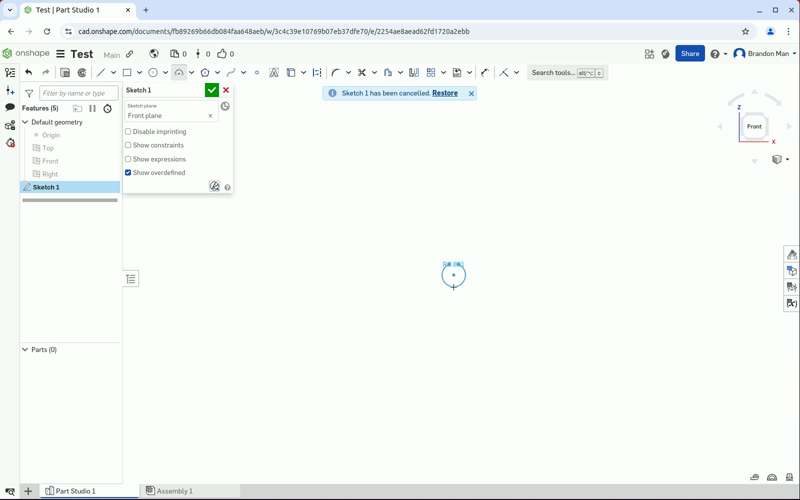
scroll(6)
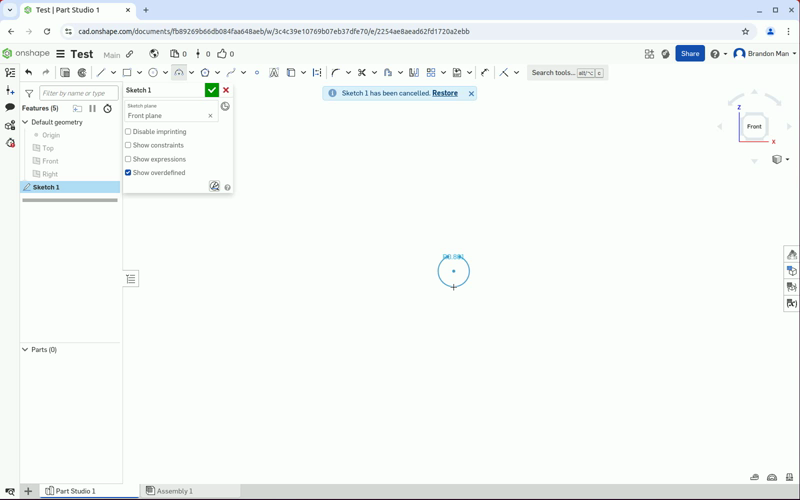
scroll(6)
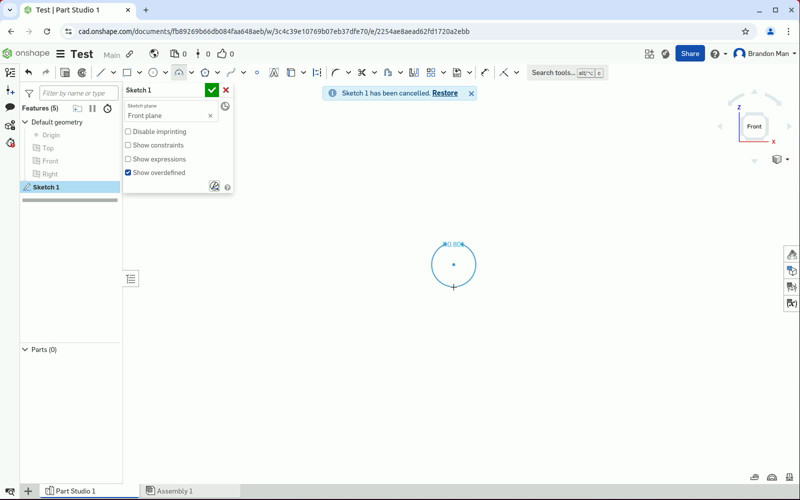
scroll(6)
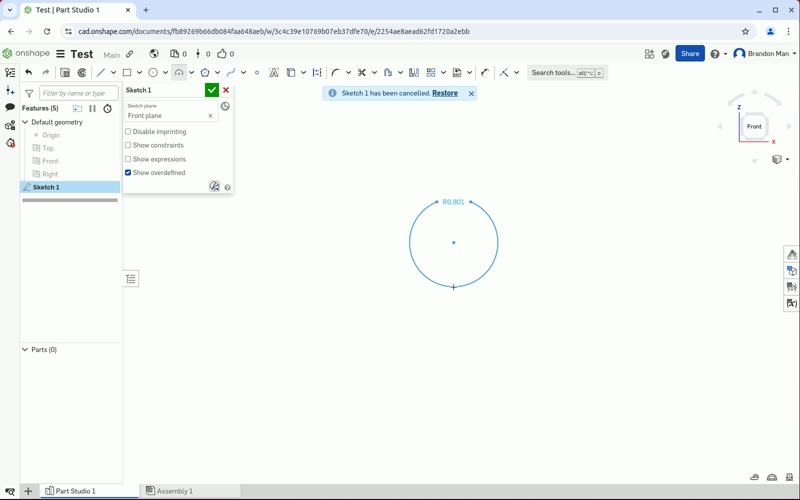
click(453, 286)
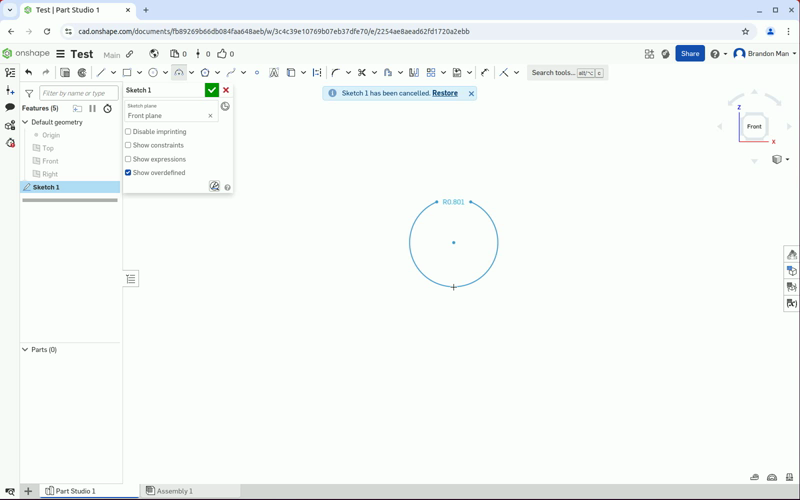
scroll(-6)
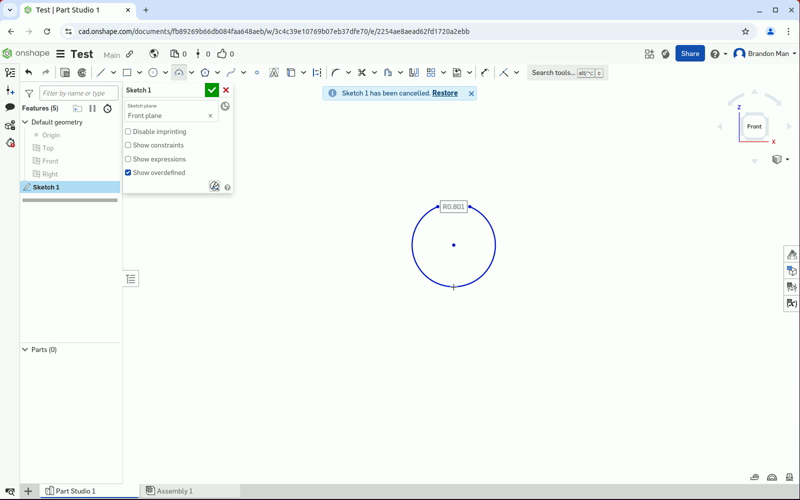
scroll(-6)
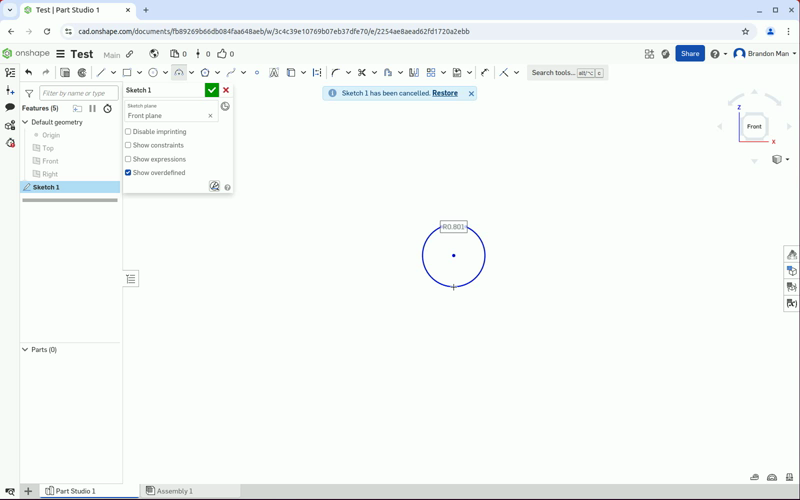
scroll(-6)
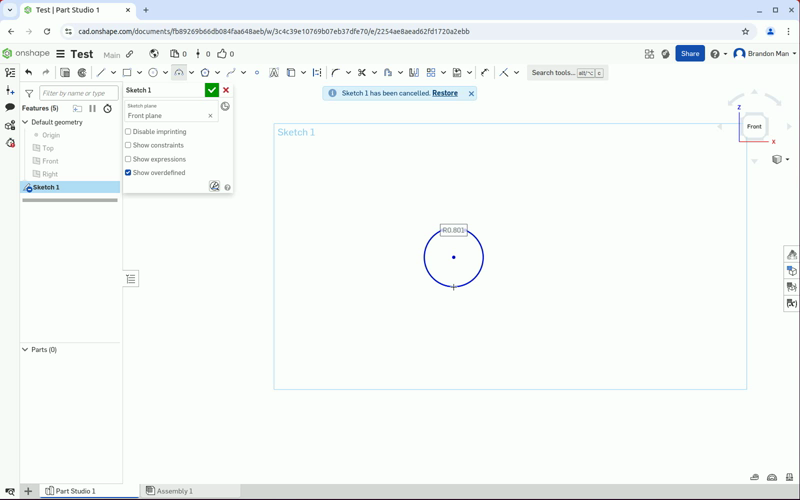
scroll(-6)
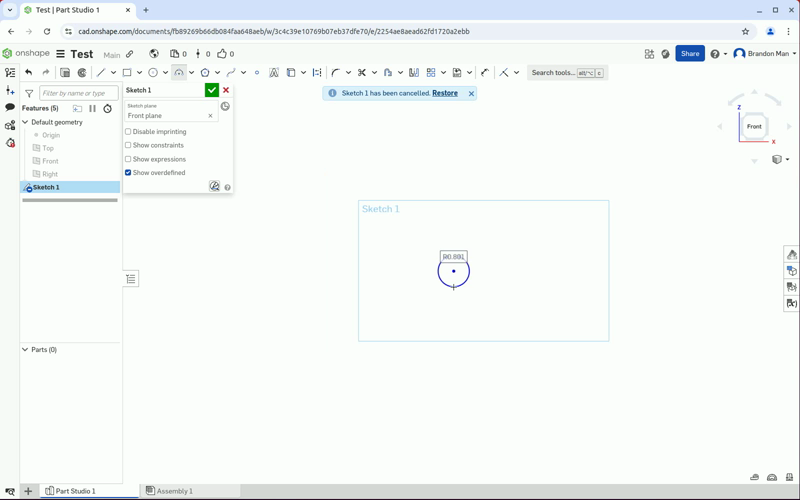
scroll(-6)
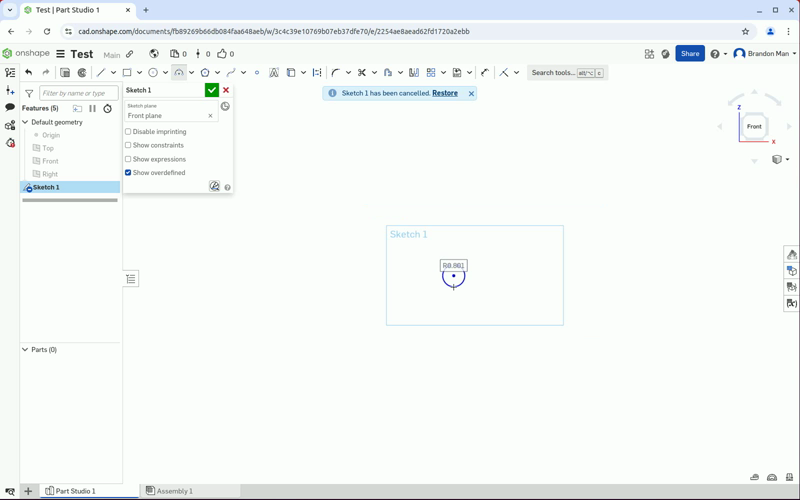
scroll(-6)
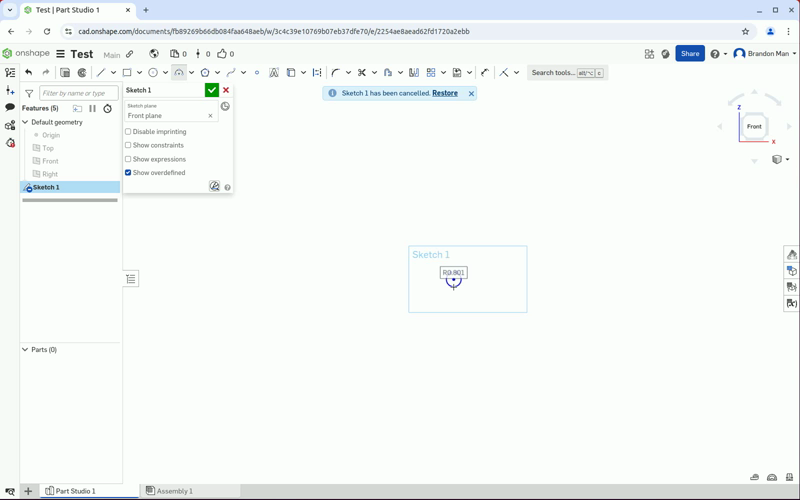
scroll(-6)
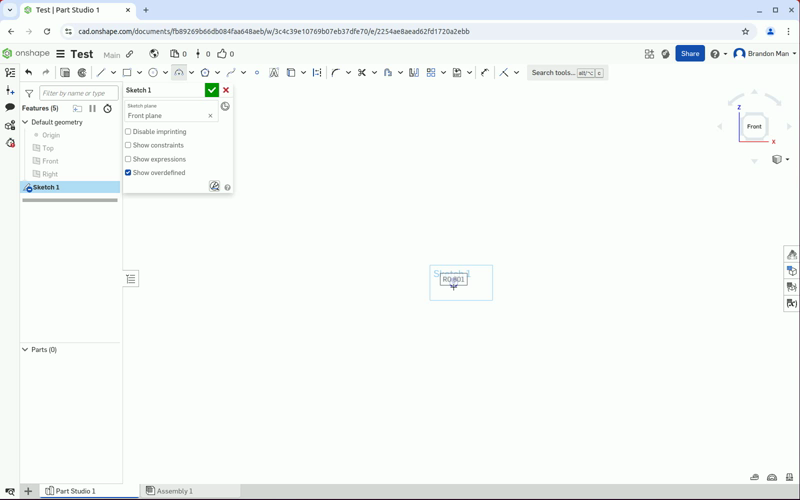
key_up(shift)
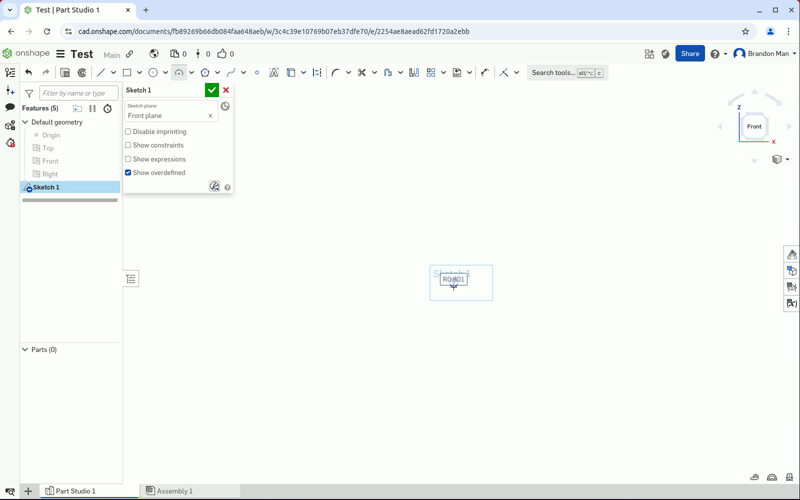
key(esc)
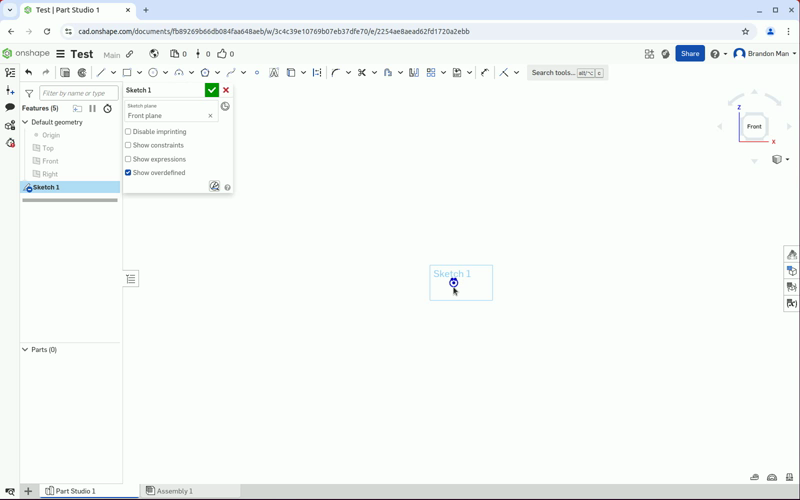
key(l)
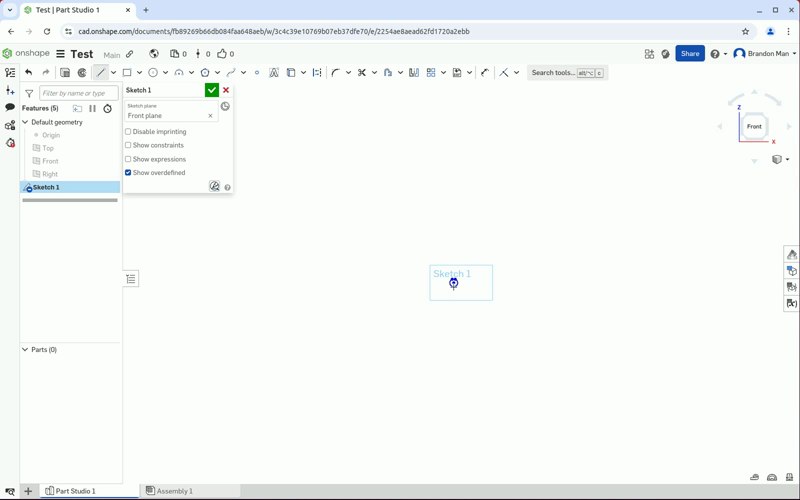
mouse_move(455, 279)
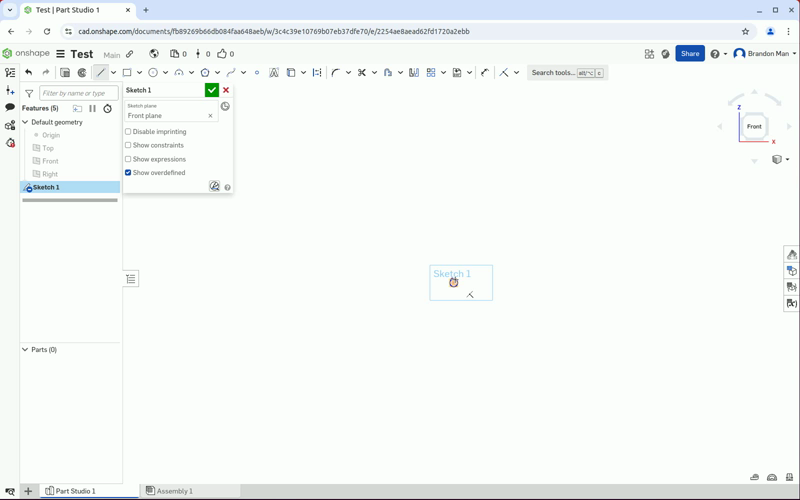
scroll(6)
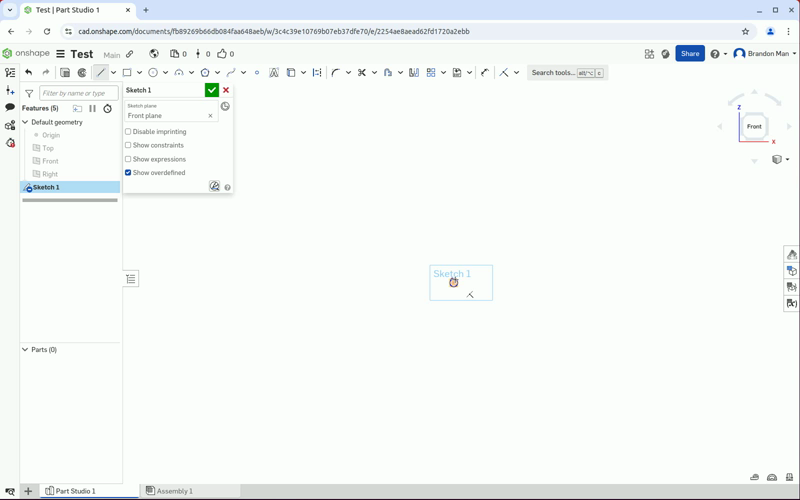
scroll(6)
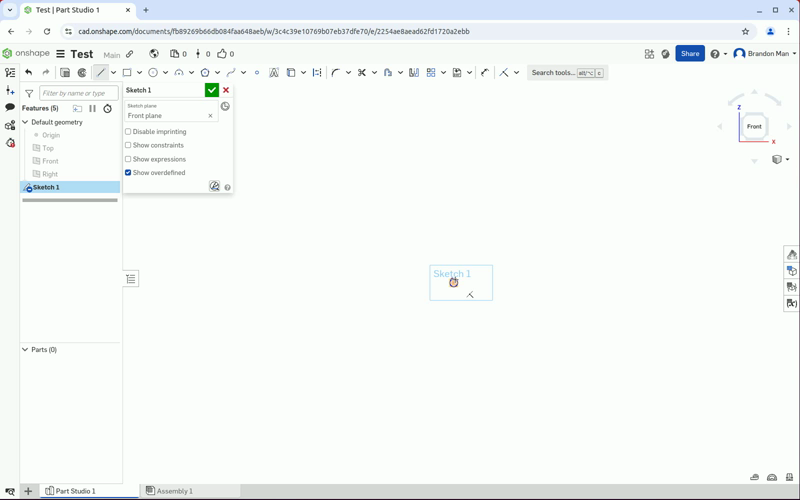
scroll(6)
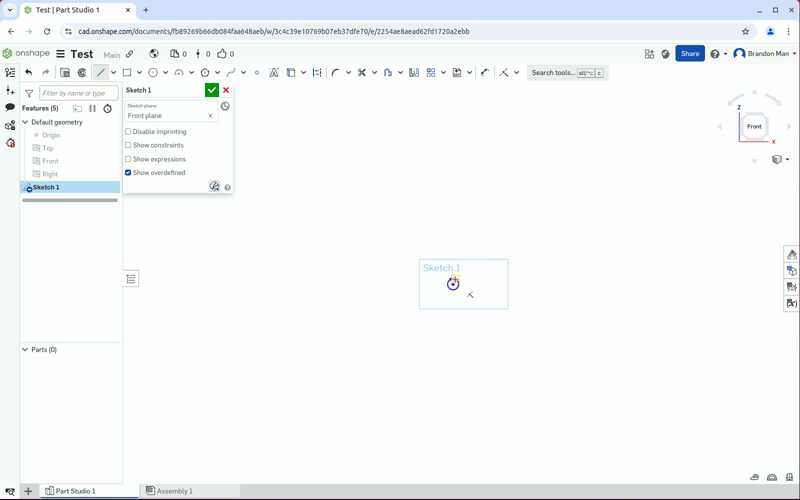
scroll(6)
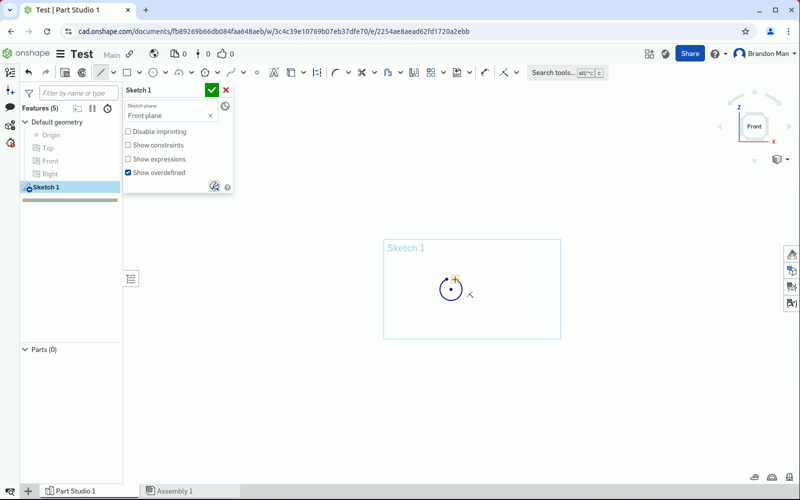
scroll(6)
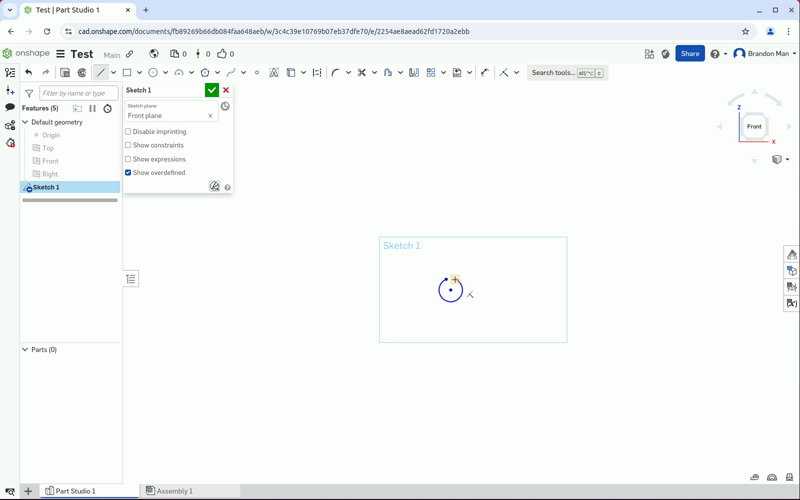
scroll(6)
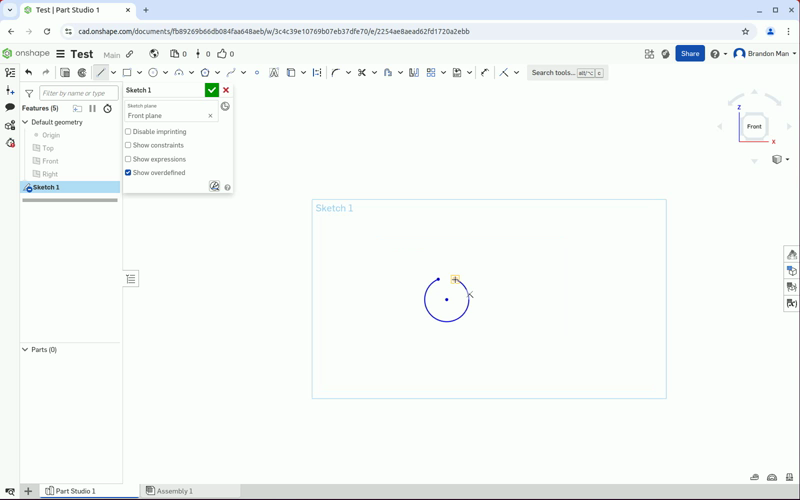
scroll(6)
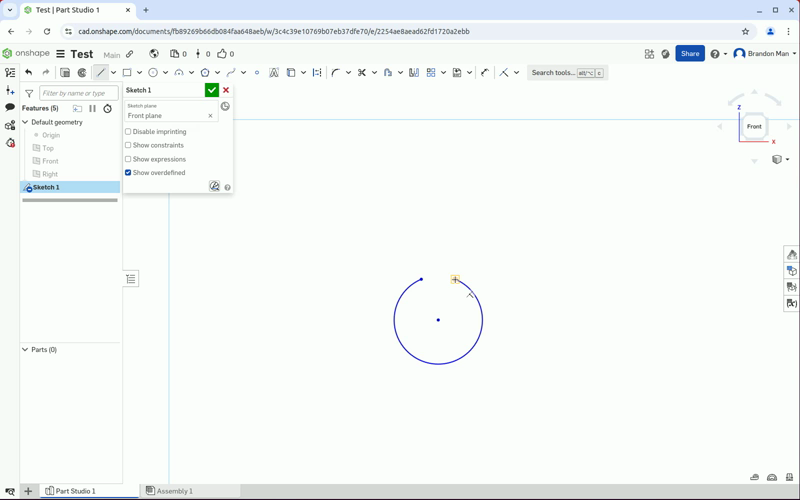
click(455, 279)
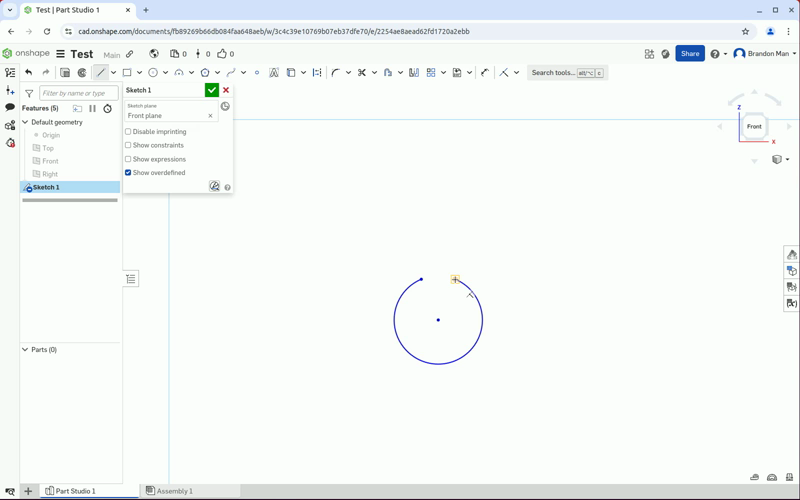
scroll(-6)
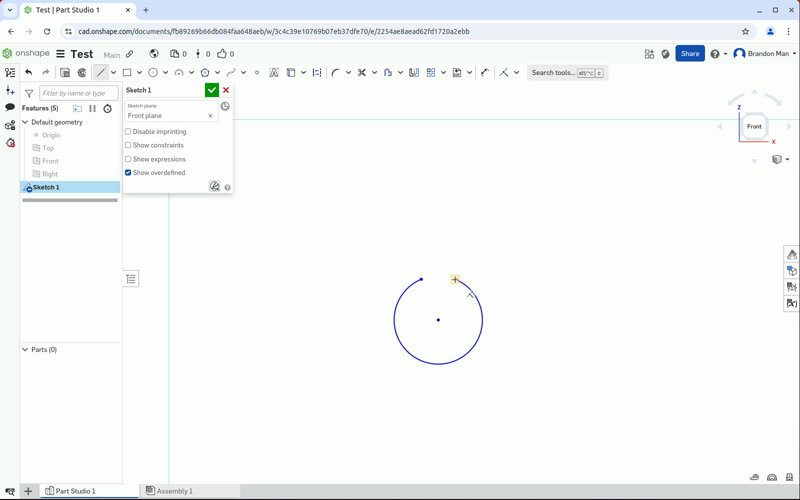
scroll(-6)
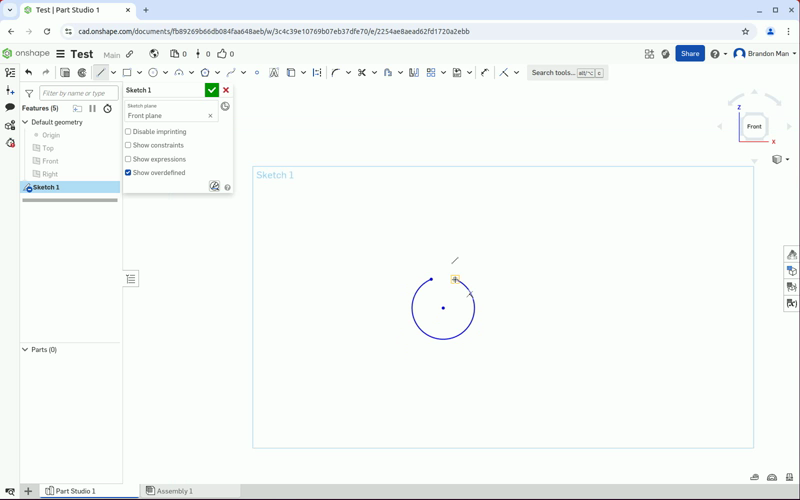
scroll(-6)
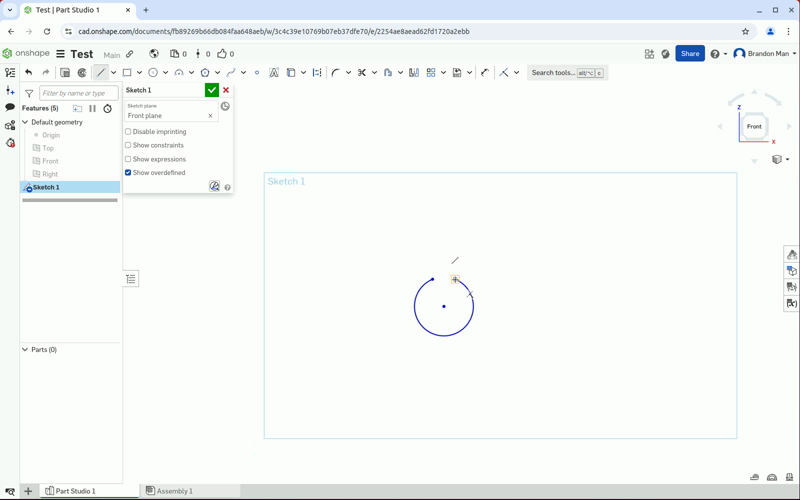
scroll(-6)
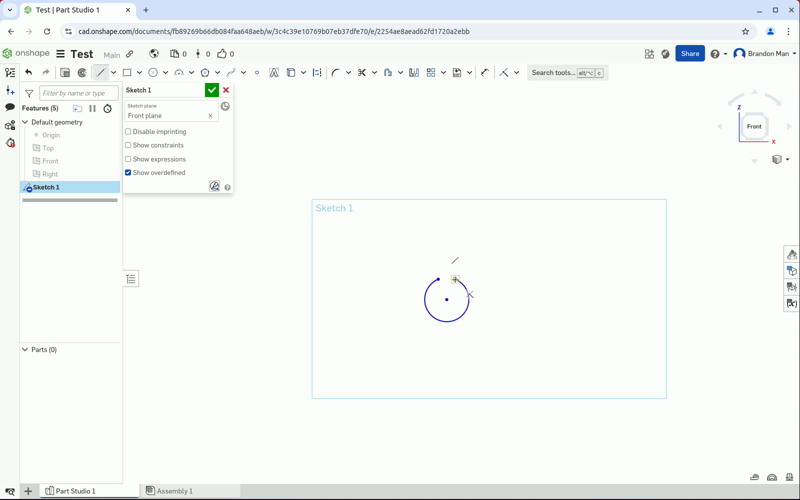
scroll(-6)
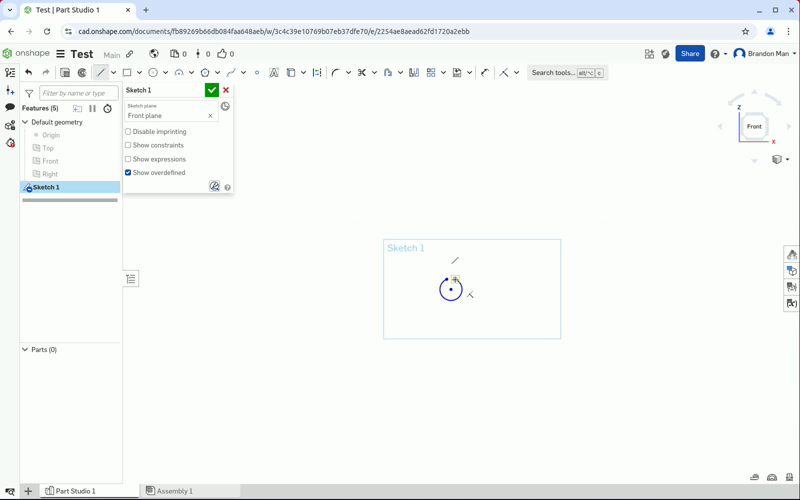
scroll(-6)
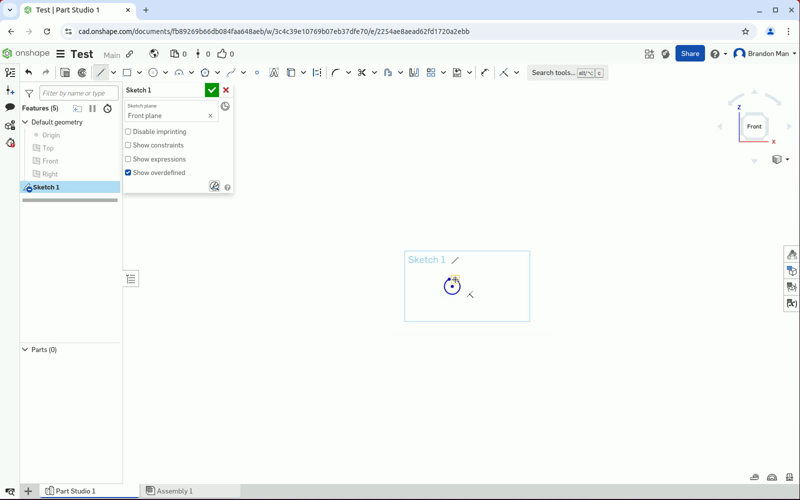
scroll(-6)
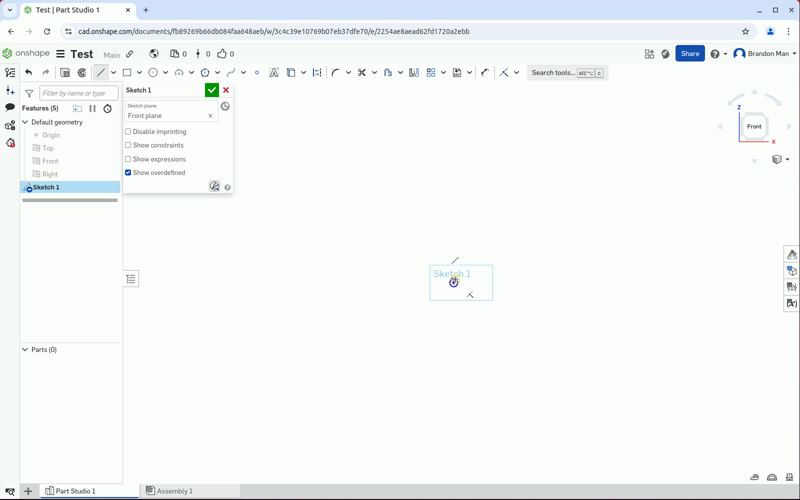
mouse_move(485, 279)
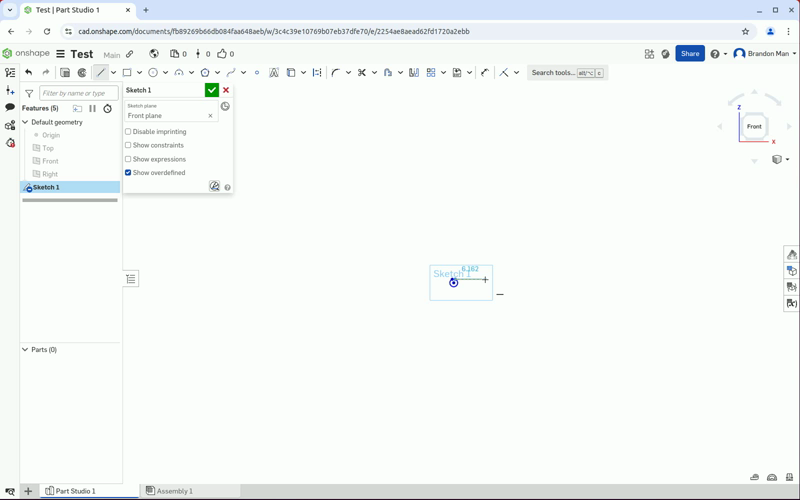
key_down(shift)
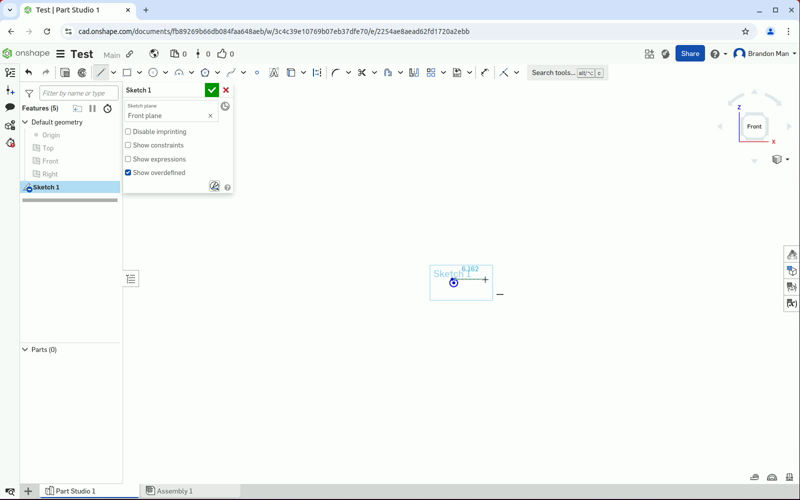
mouse_move(452, 279)
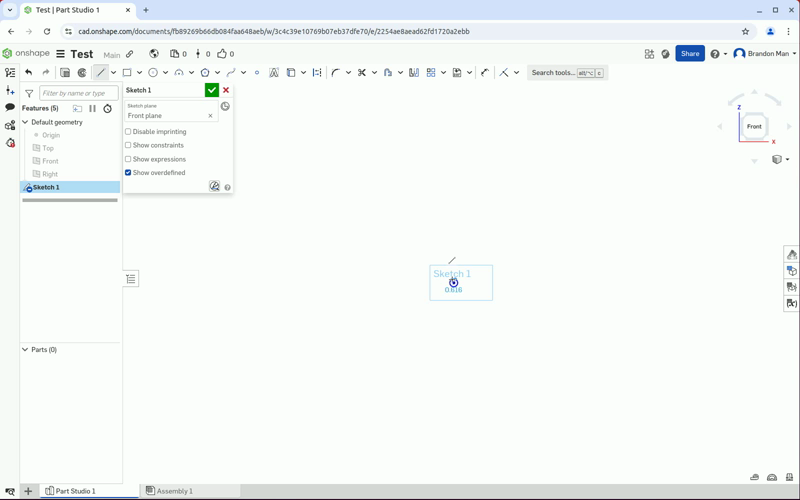
scroll(6)
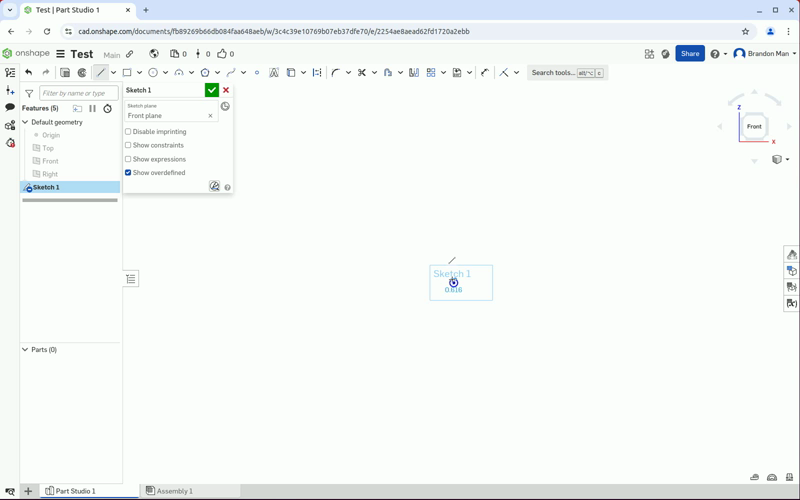
scroll(6)
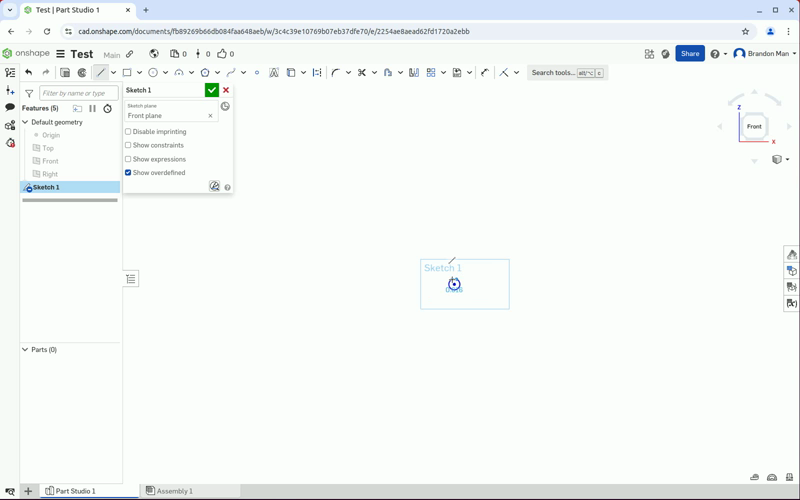
scroll(6)
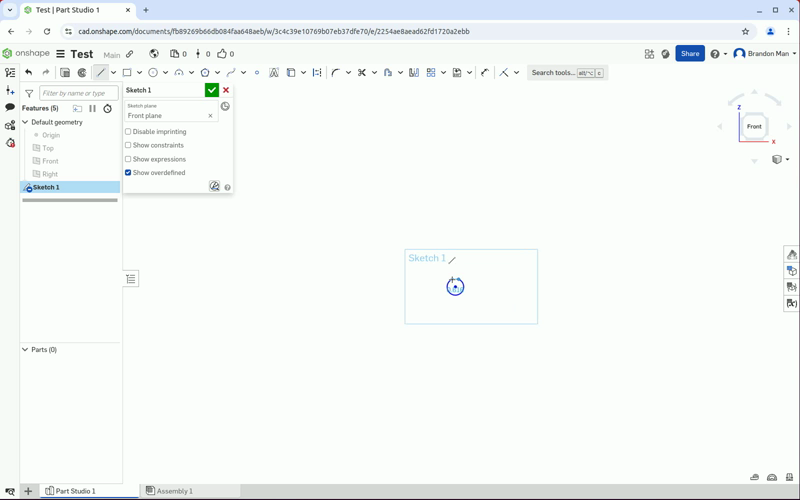
scroll(6)
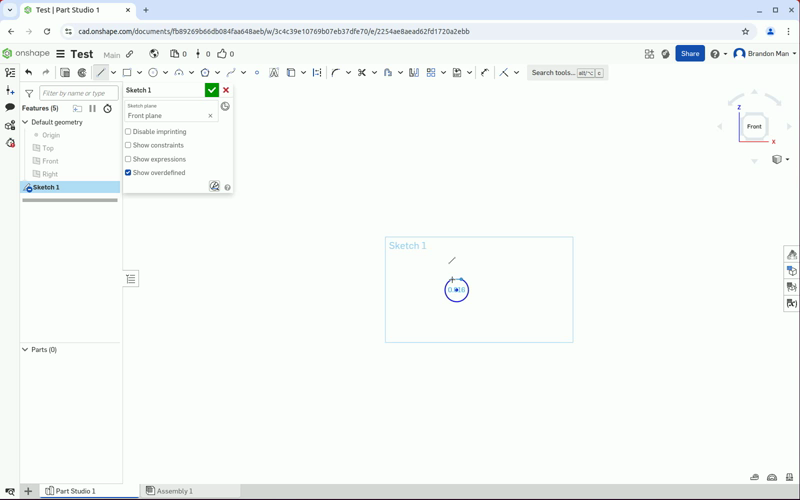
scroll(6)
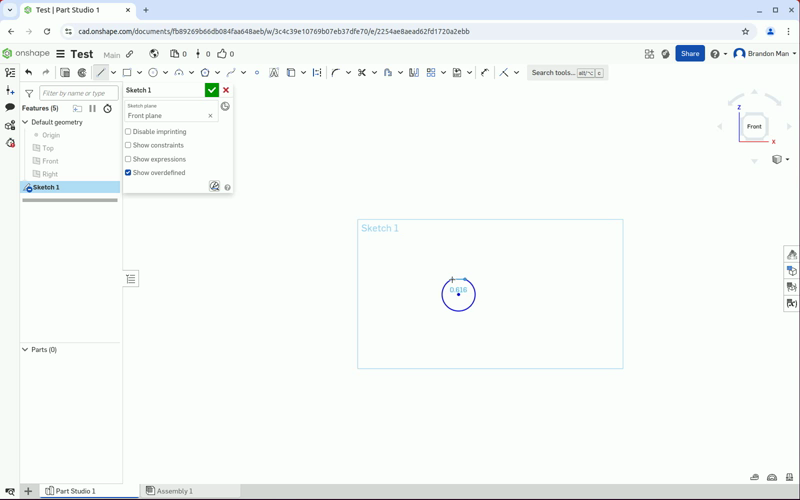
scroll(6)
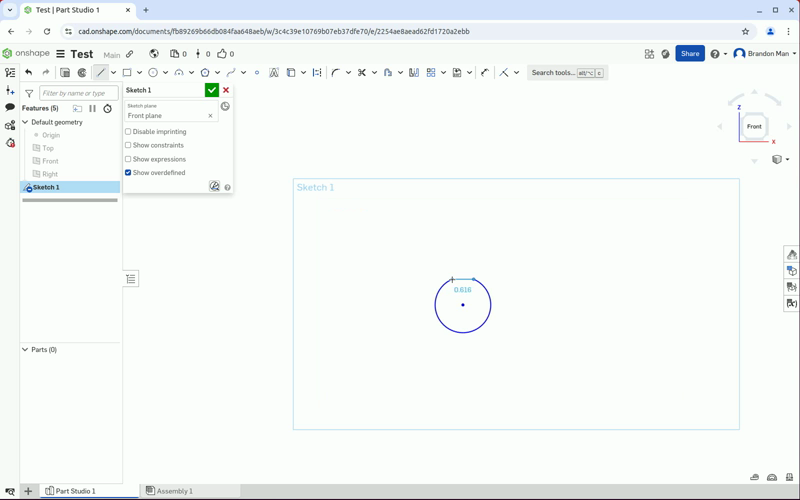
scroll(6)
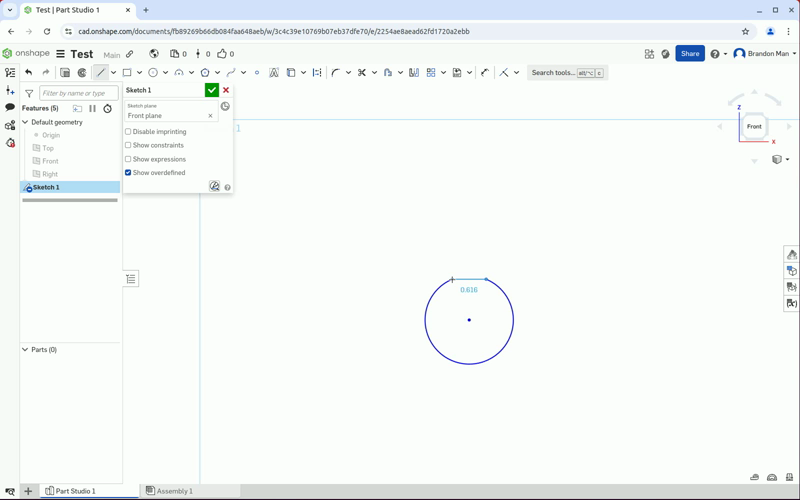
key_up(shift)
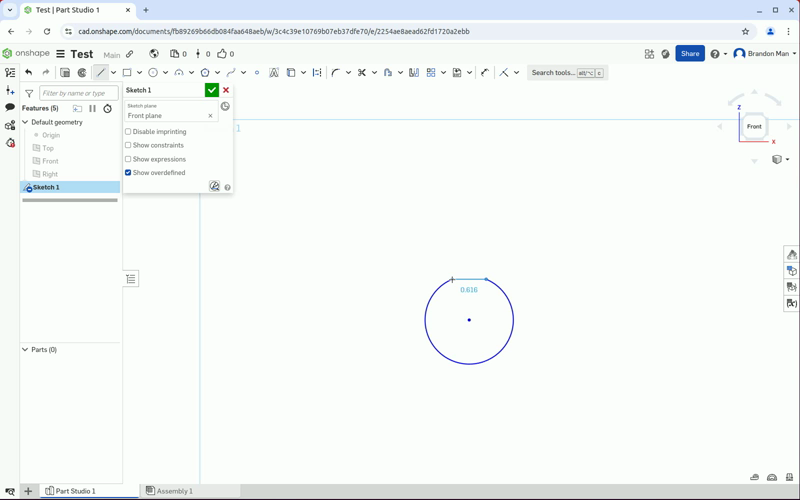
click(452, 279)
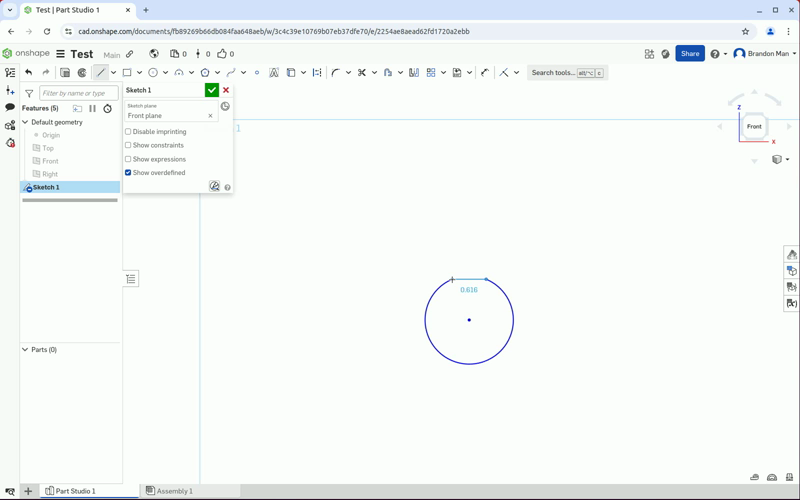
scroll(-6)
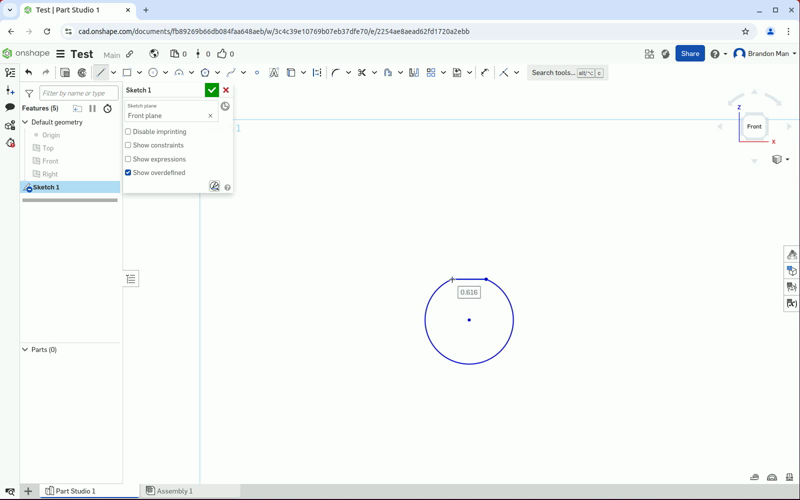
scroll(-6)
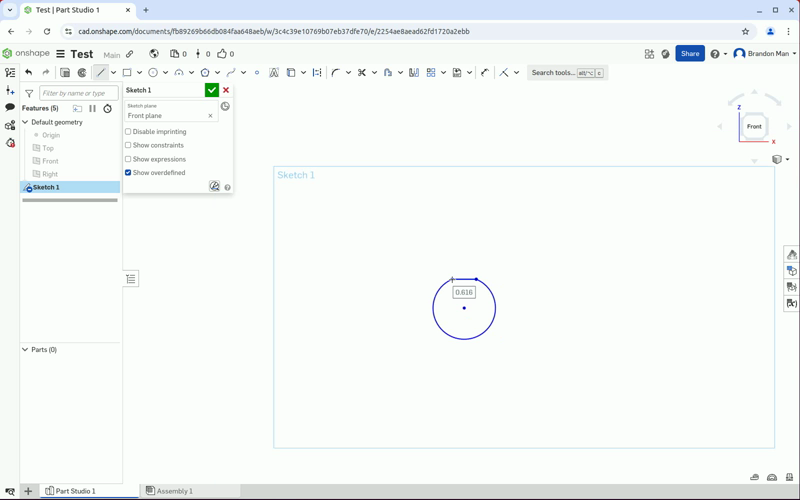
scroll(-6)
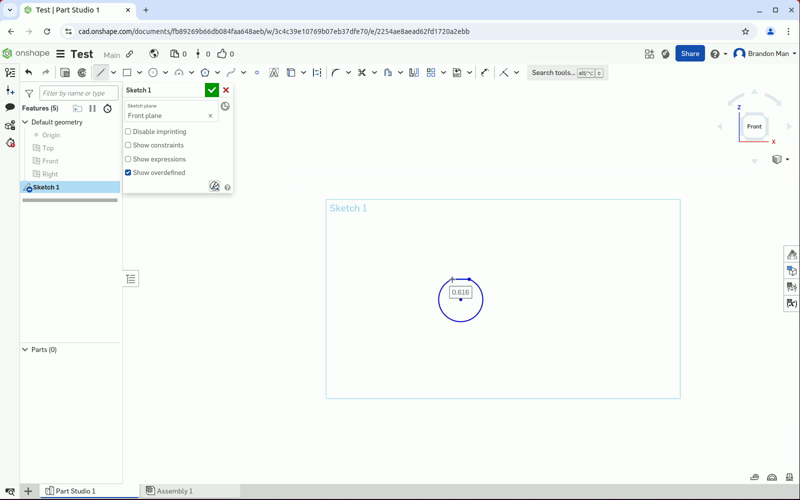
scroll(-6)
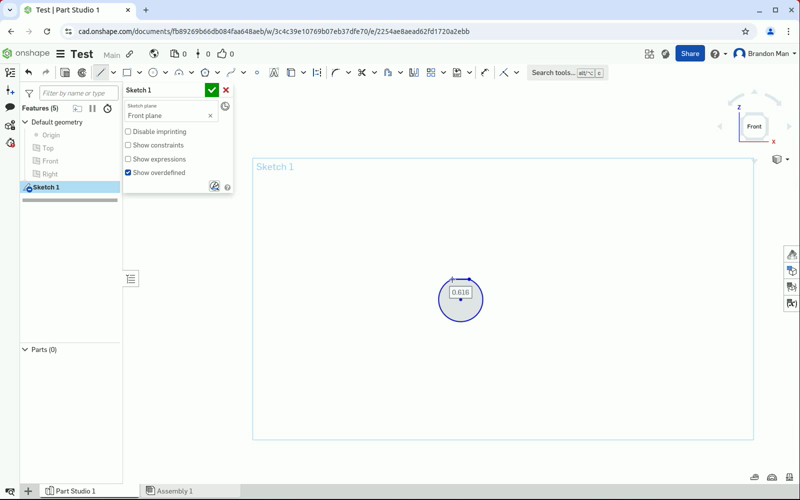
scroll(-6)
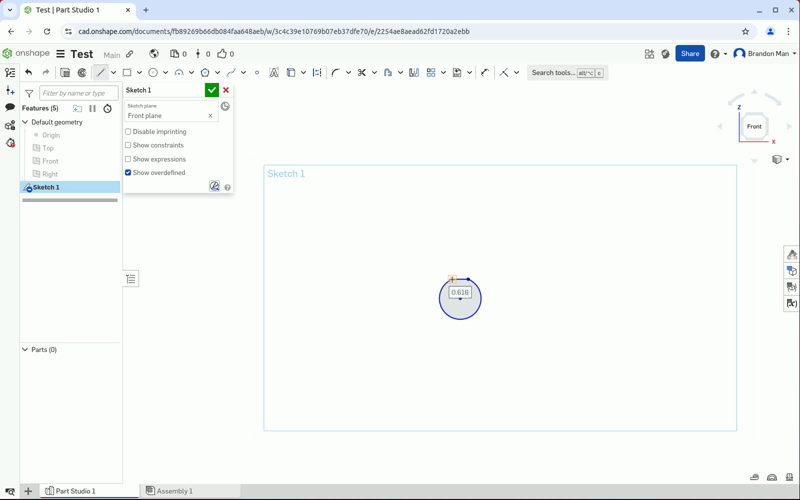
scroll(-6)
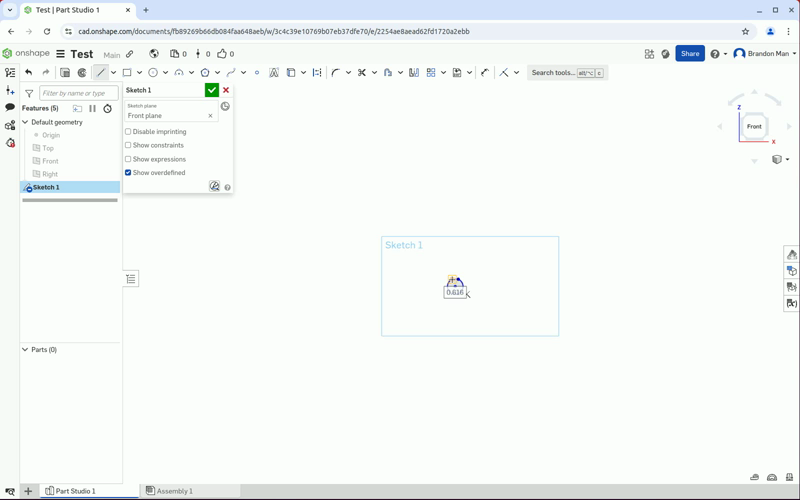
scroll(-6)
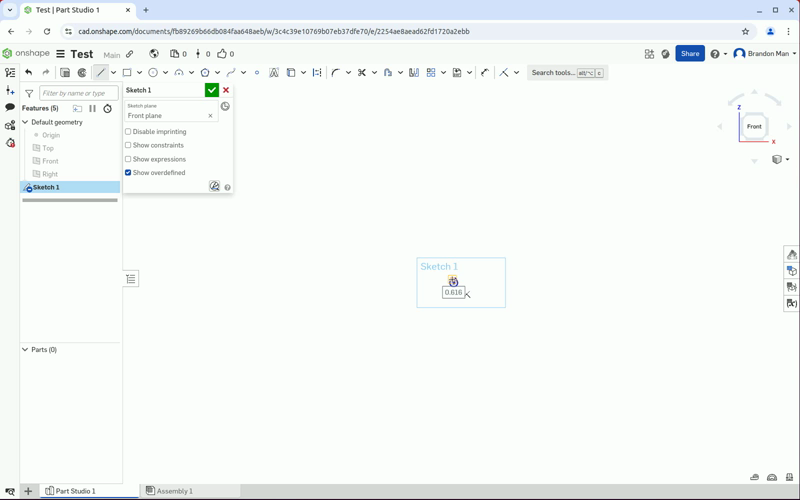
key(esc)
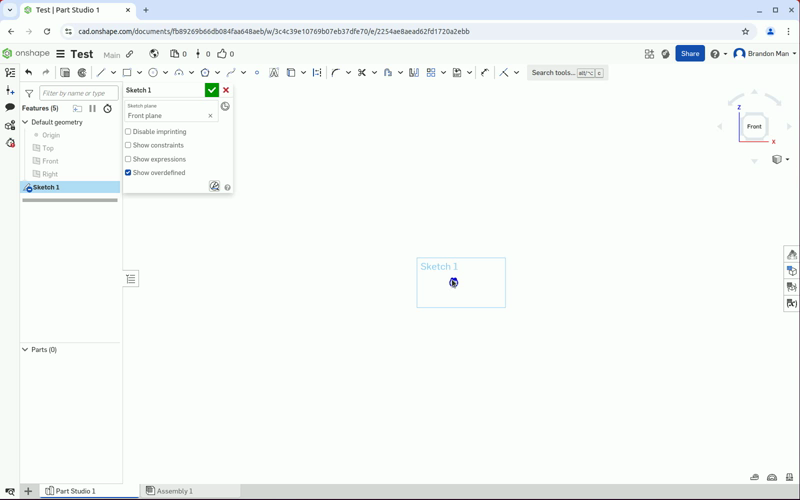
mouse_move(456, 283)
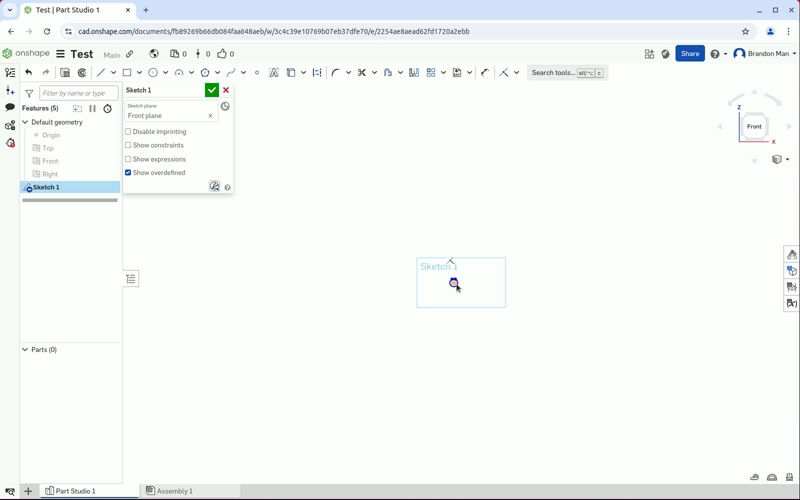
scroll(6)
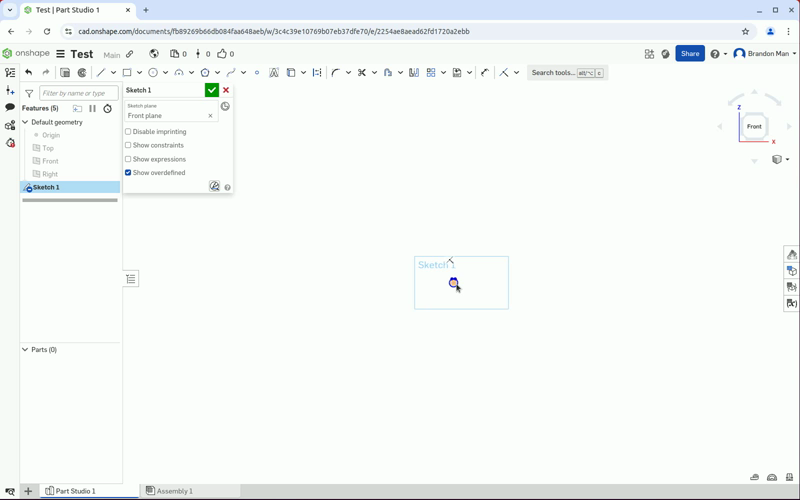
scroll(6)
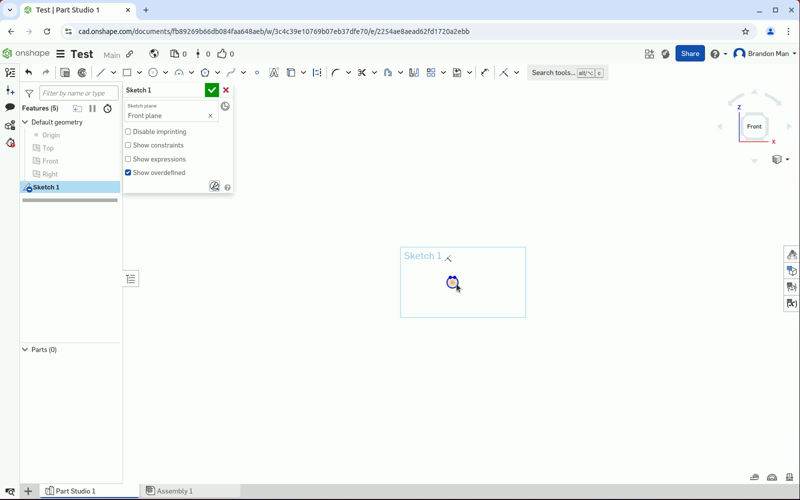
scroll(6)
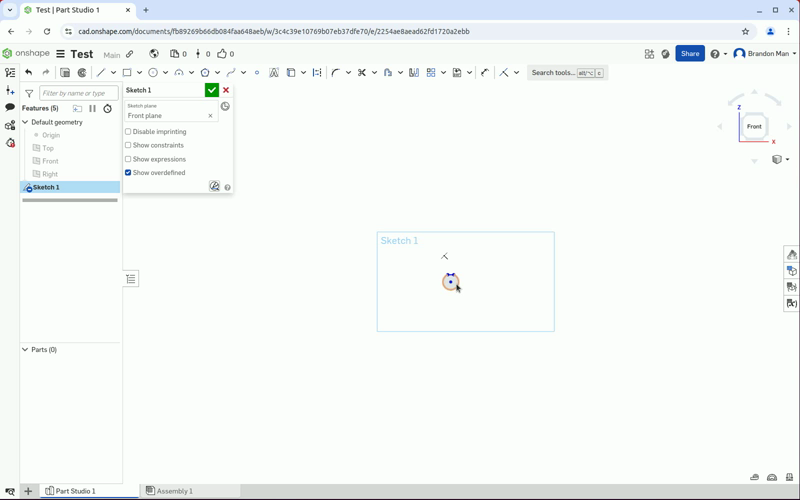
scroll(6)
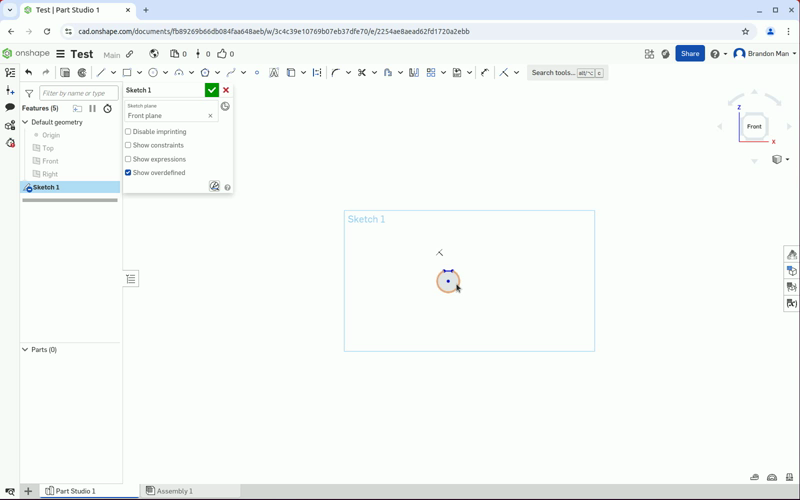
scroll(6)
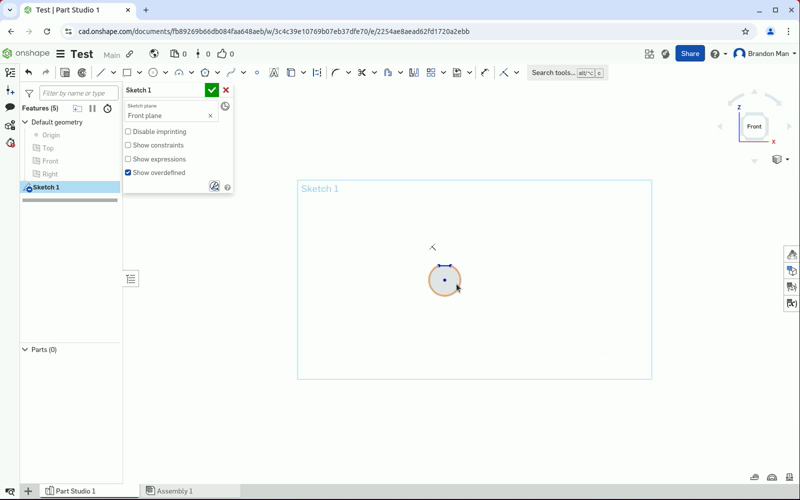
scroll(6)
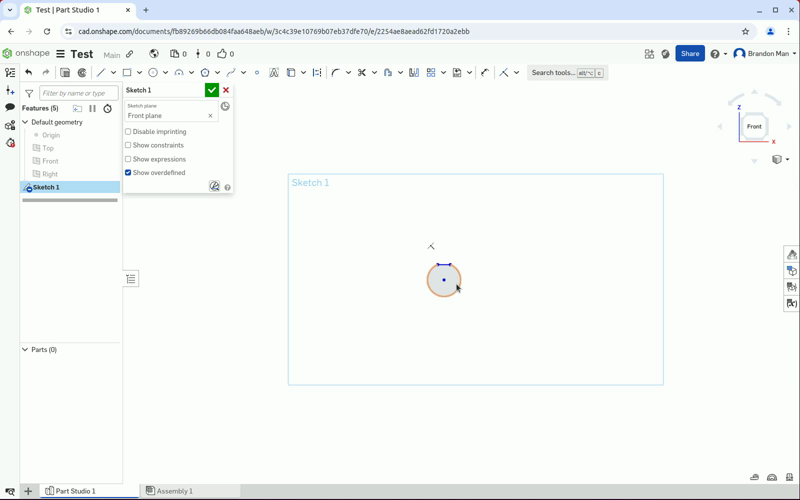
scroll(6)
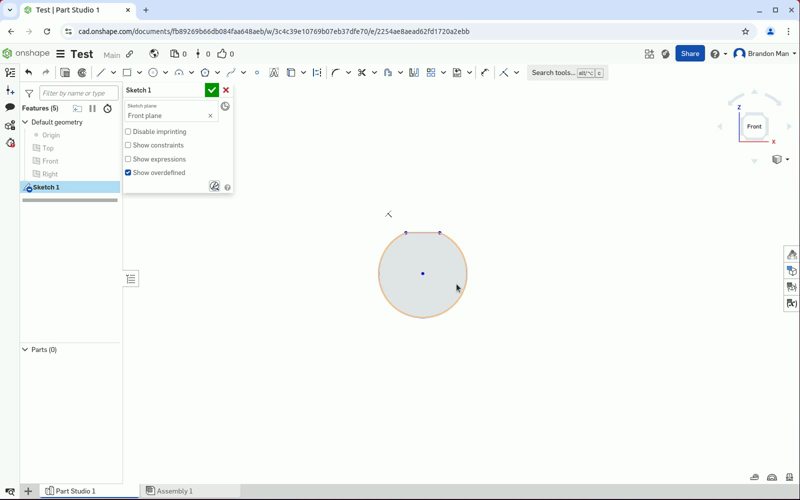
click(456, 283)
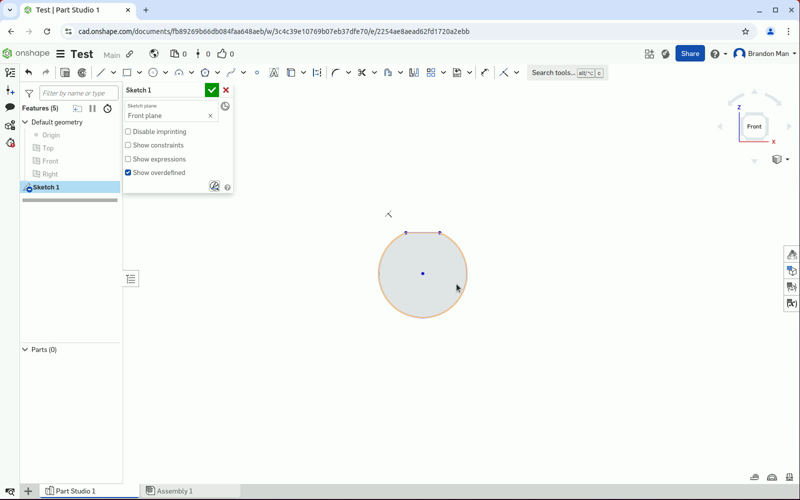
scroll(-6)
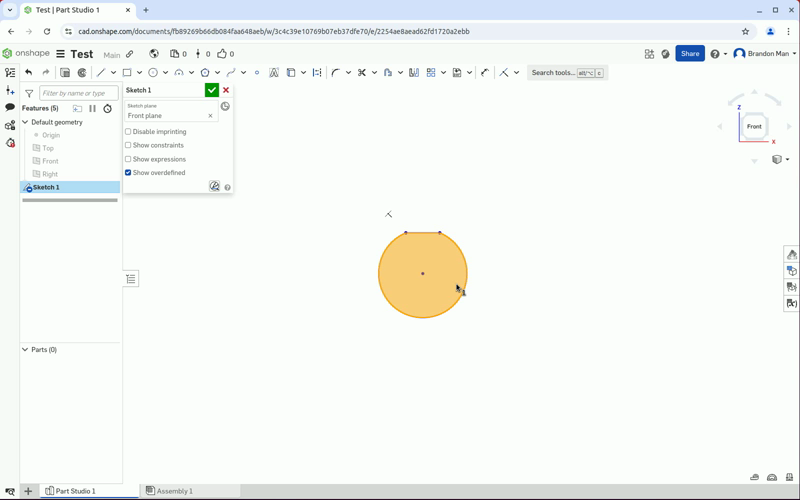
scroll(-6)
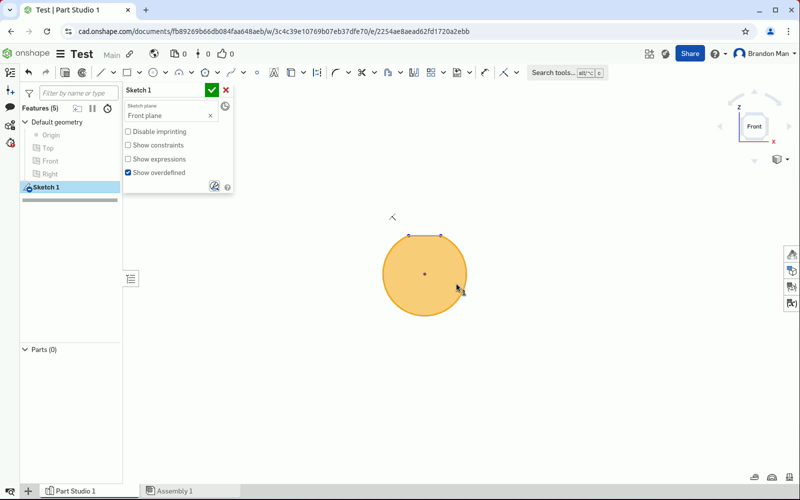
scroll(-6)
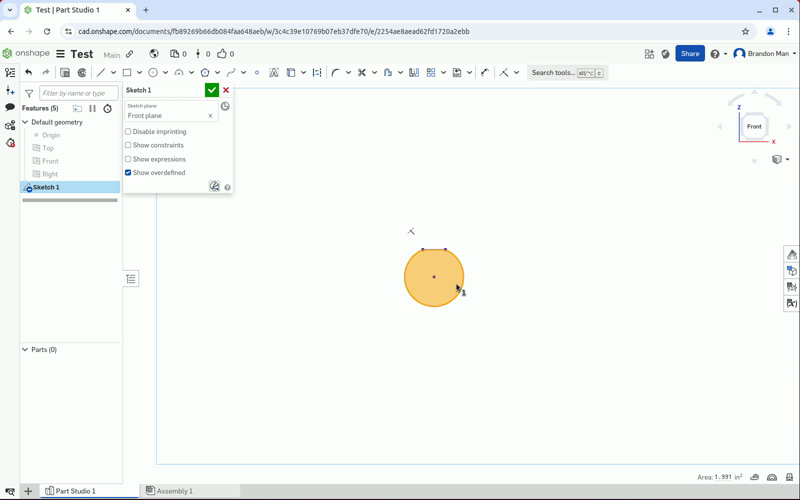
scroll(-6)
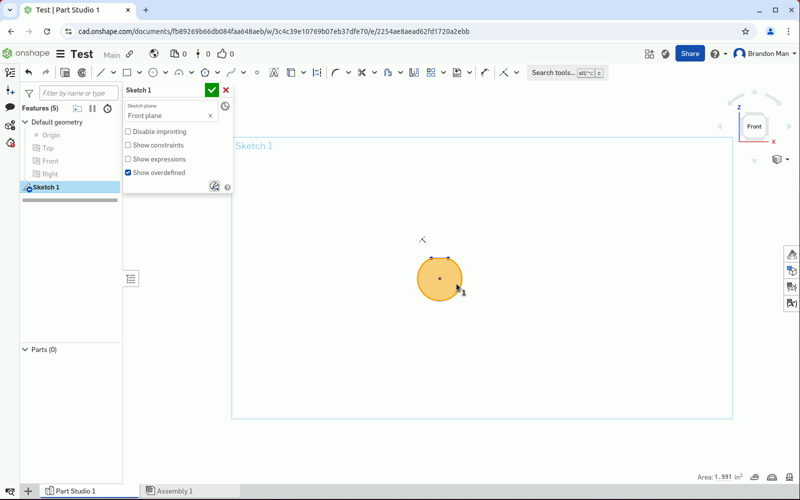
scroll(-6)
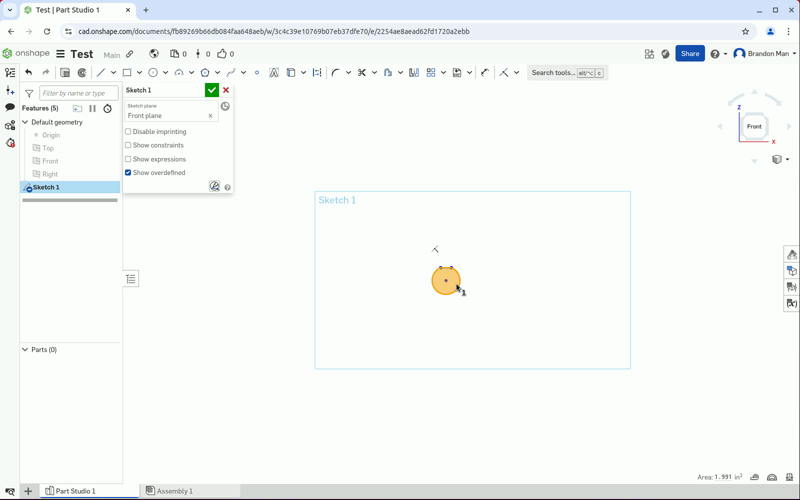
scroll(-6)
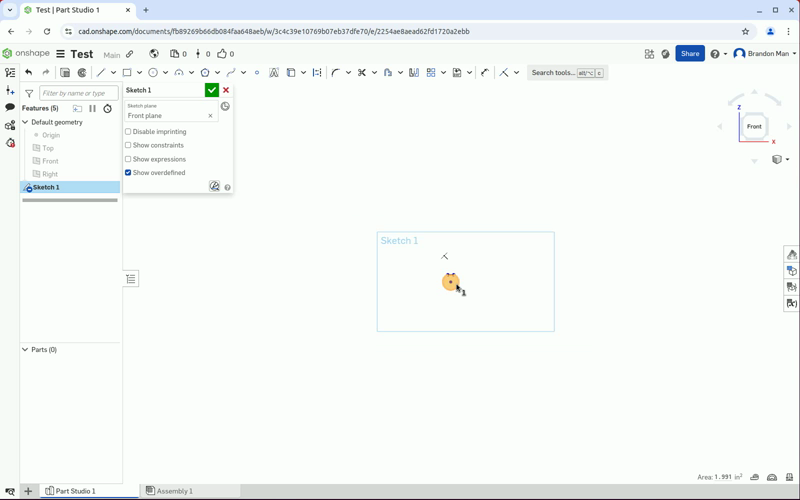
scroll(-6)
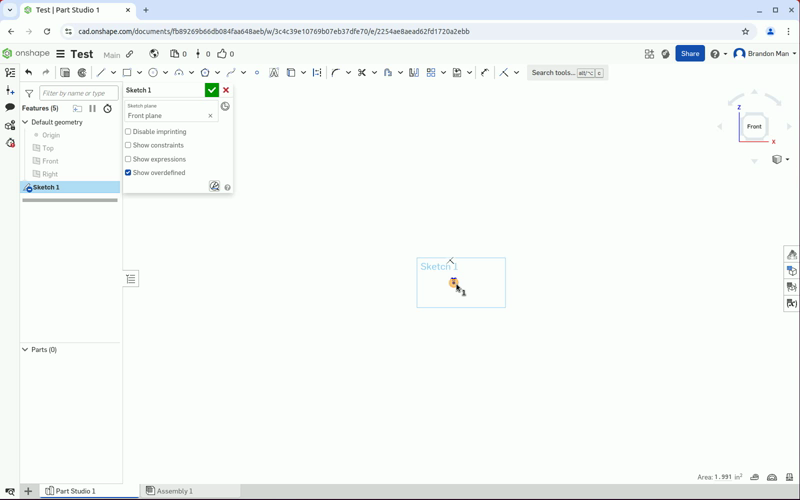
mouse_move(73, 352)
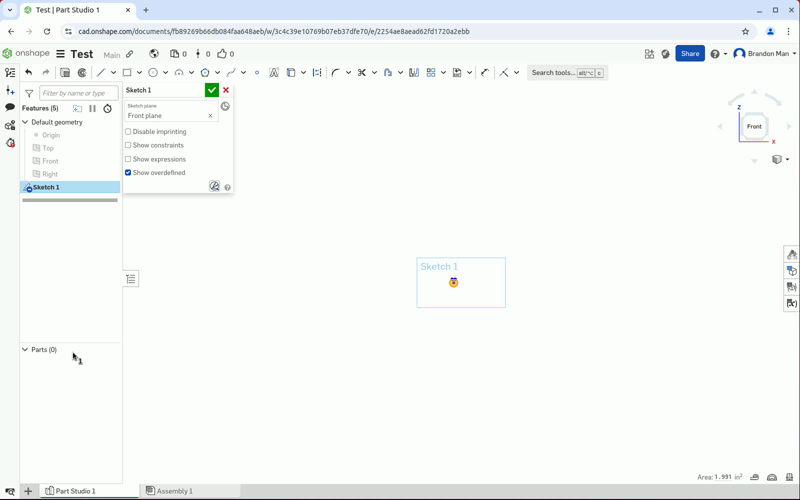
key(shift+y)
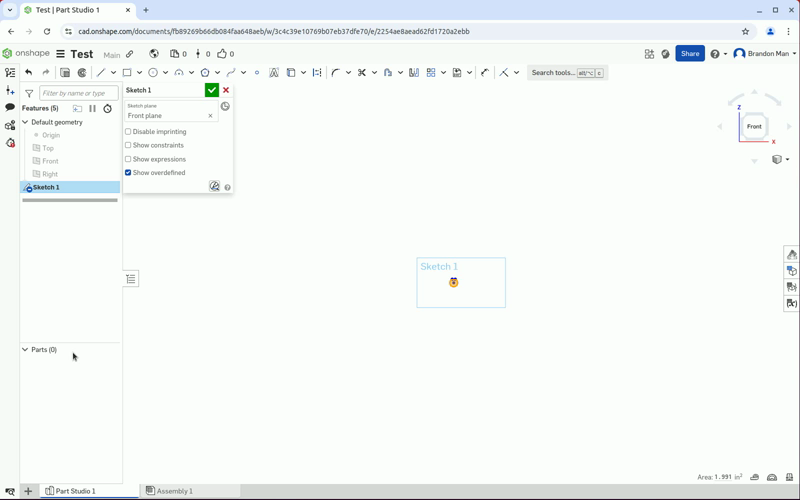
key(shift+e)
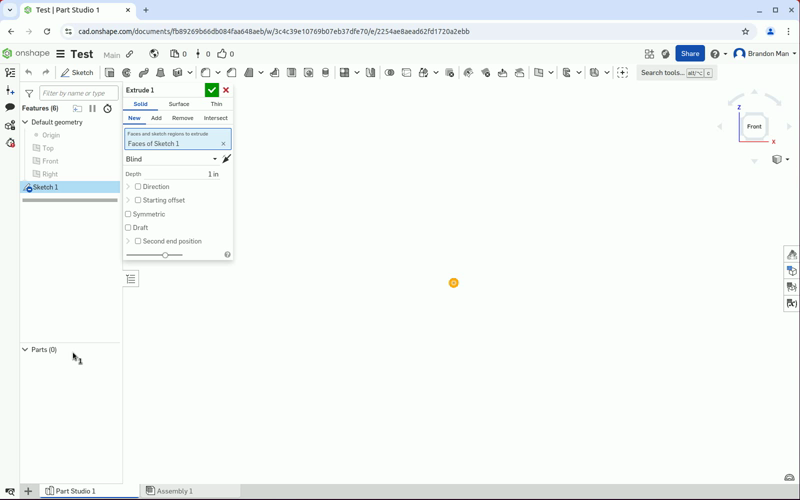
mouse_move(143, 106)
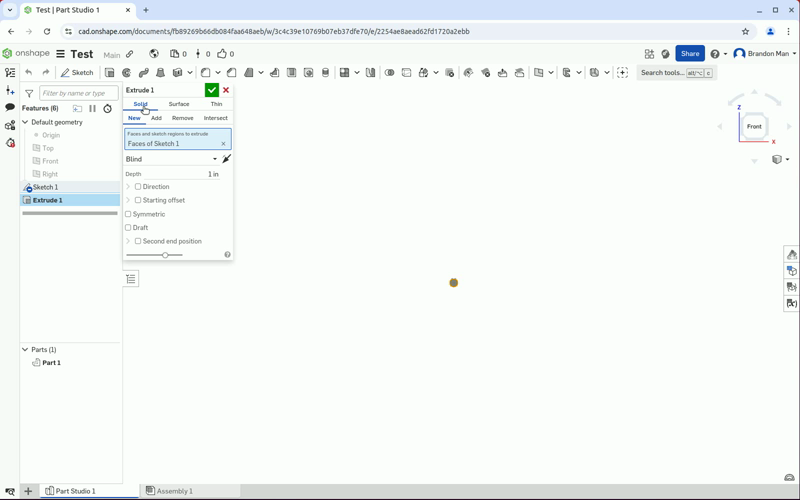
click(143, 106)
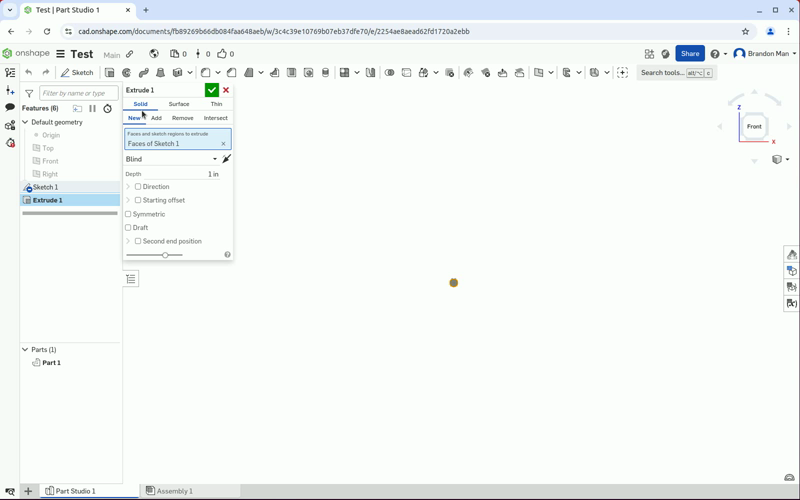
mouse_move(137, 120)
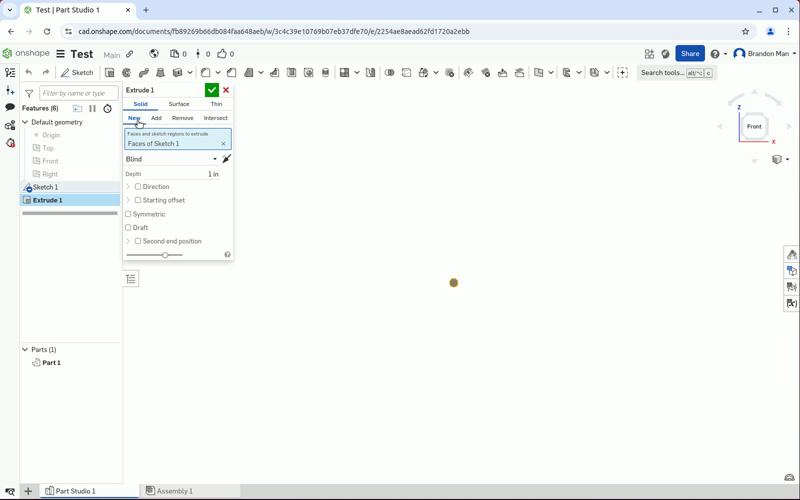
click(137, 120)
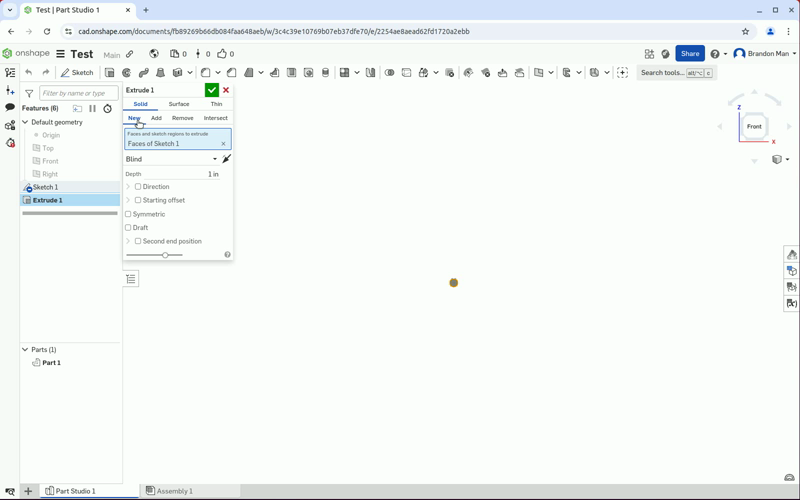
key(tab, 4)
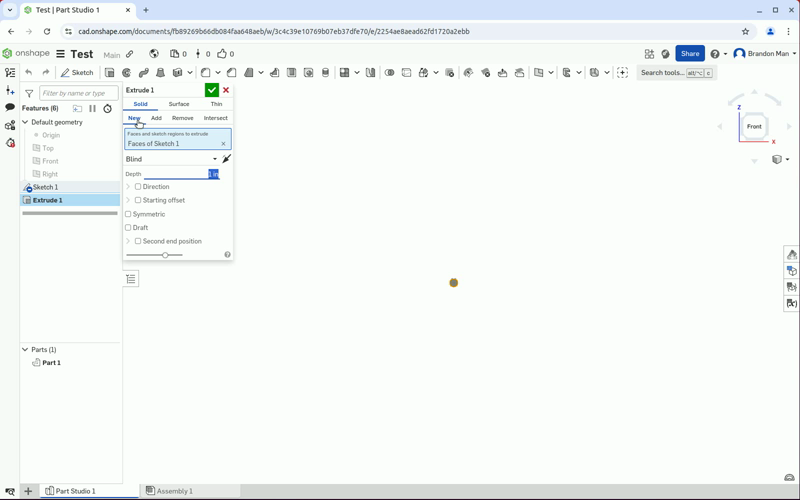
text(5.296)
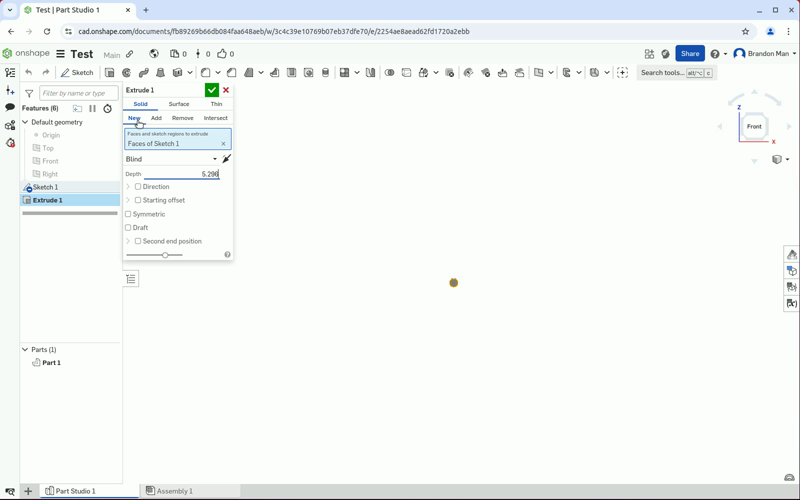
key(enter)
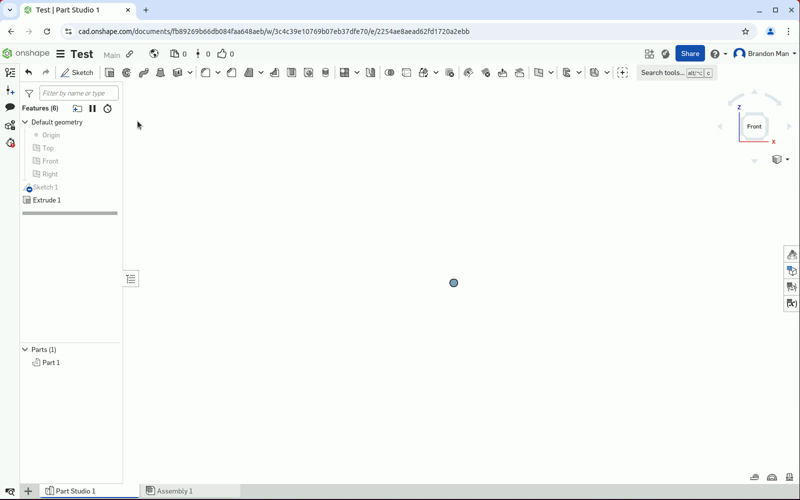
key(shift+h)
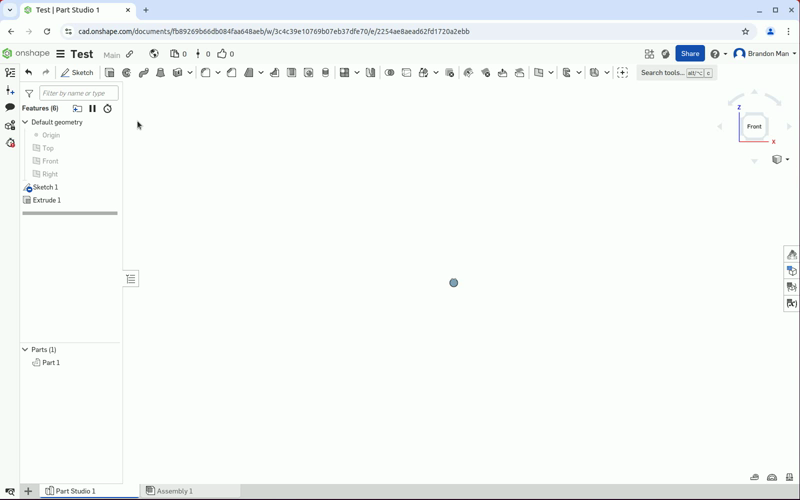
key(shift+h)
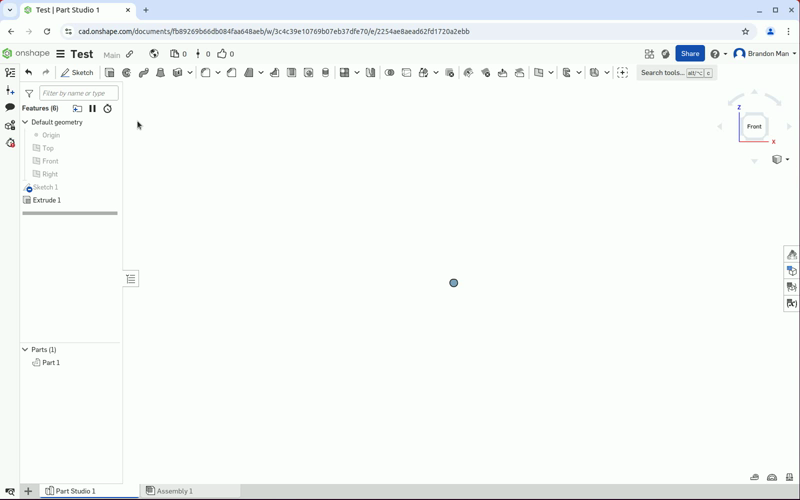
mouse_move(73, 189)
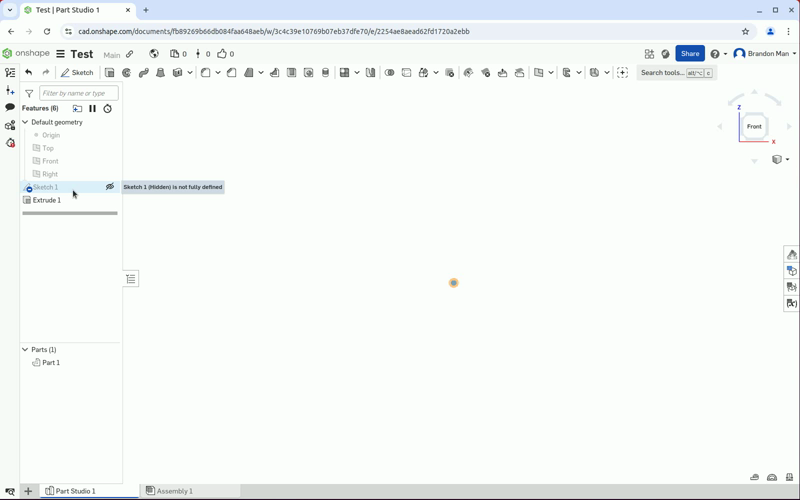
click(73, 189)
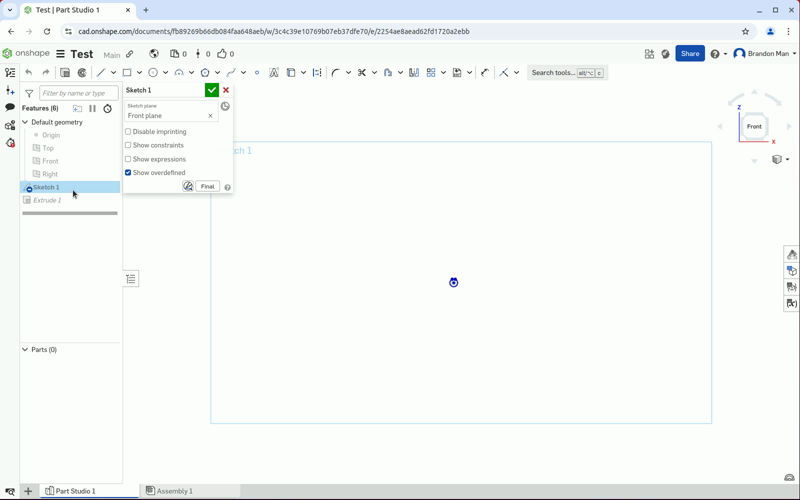
mouse_move(229, 92)
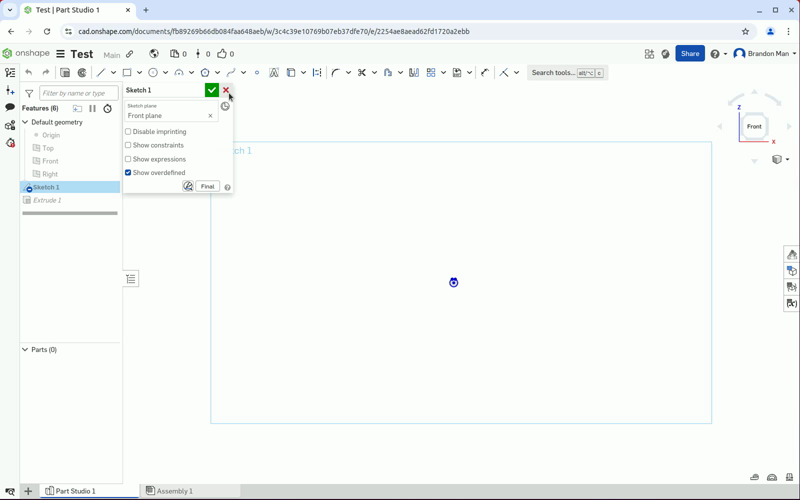
click(229, 92)
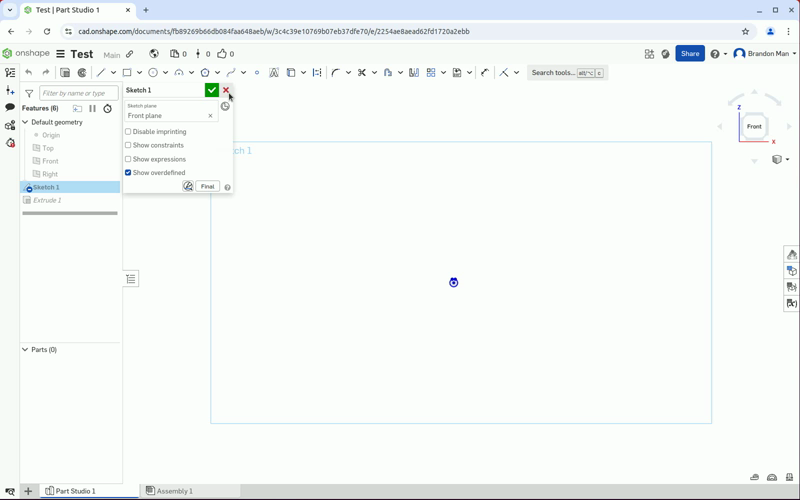
key(shift+s)
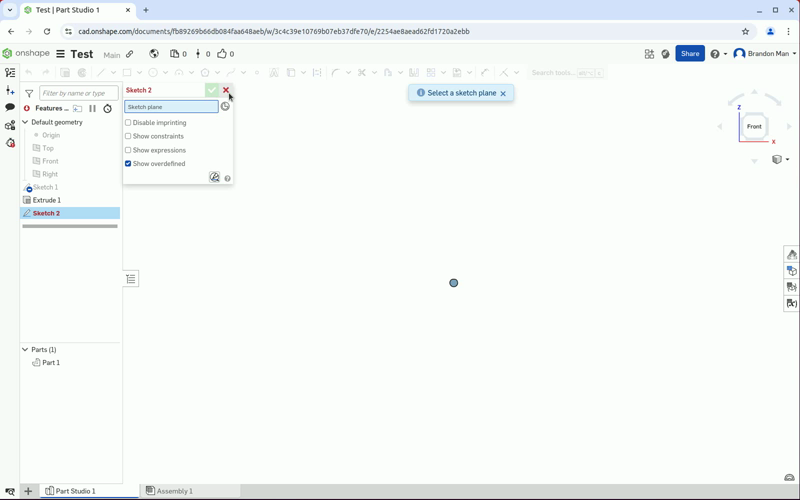
mouse_move(73, 163)
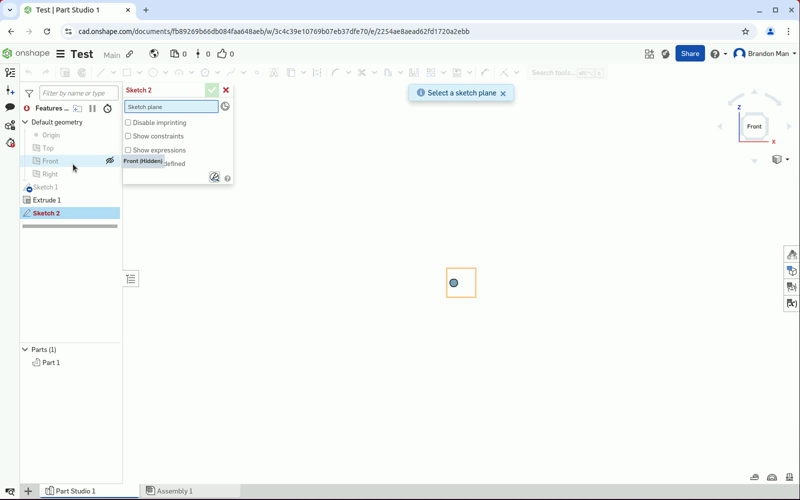
click(73, 163)
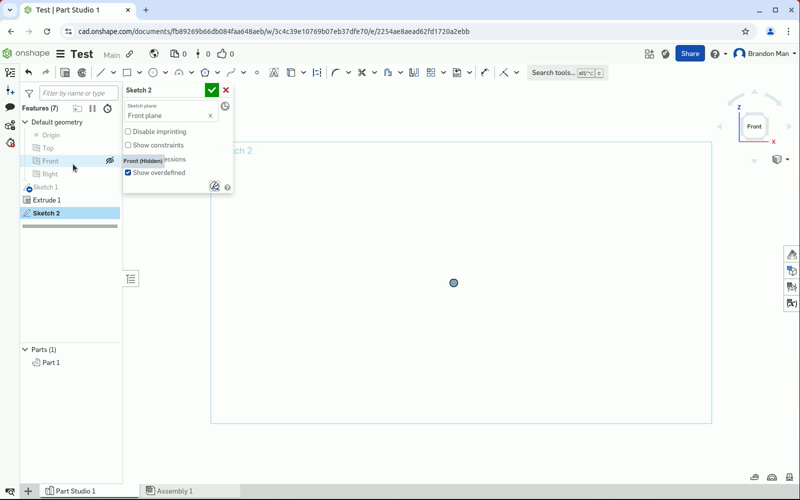
mouse_move(73, 352)
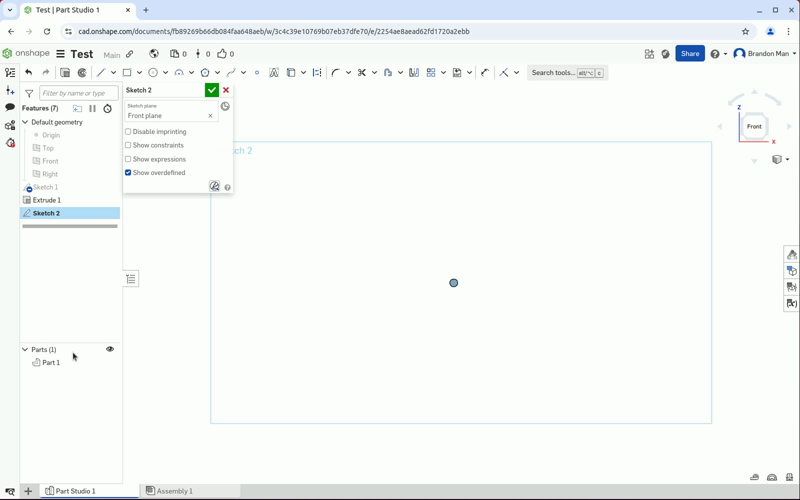
key(y)
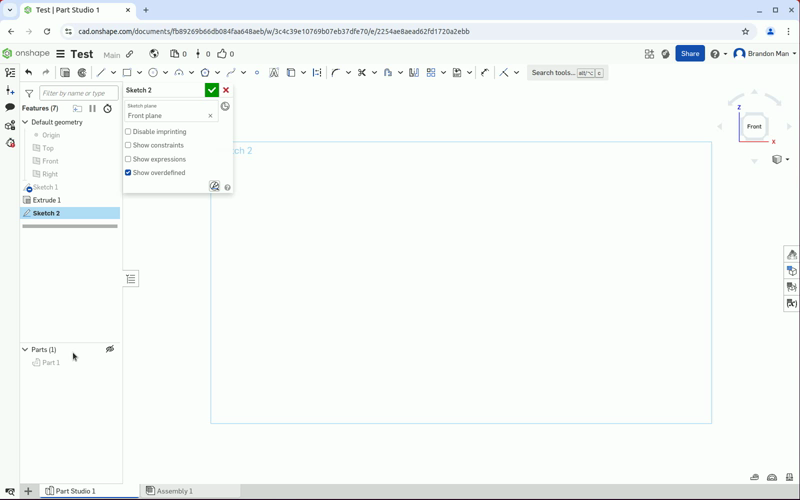
key(a)
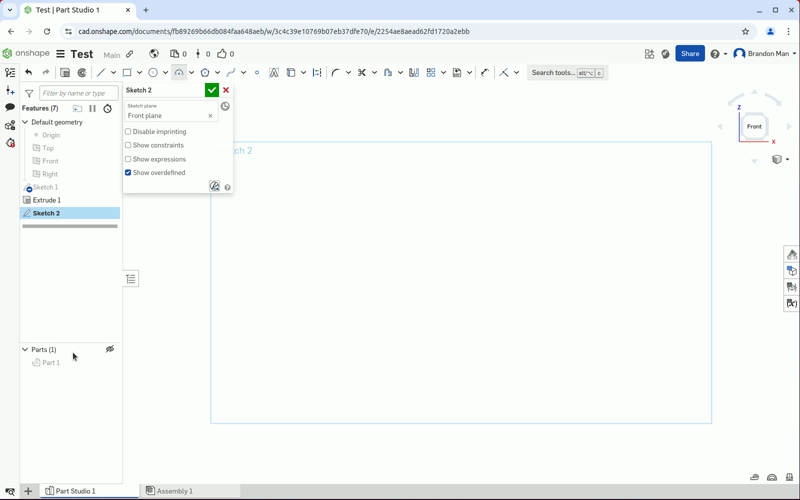
key_down(shift)
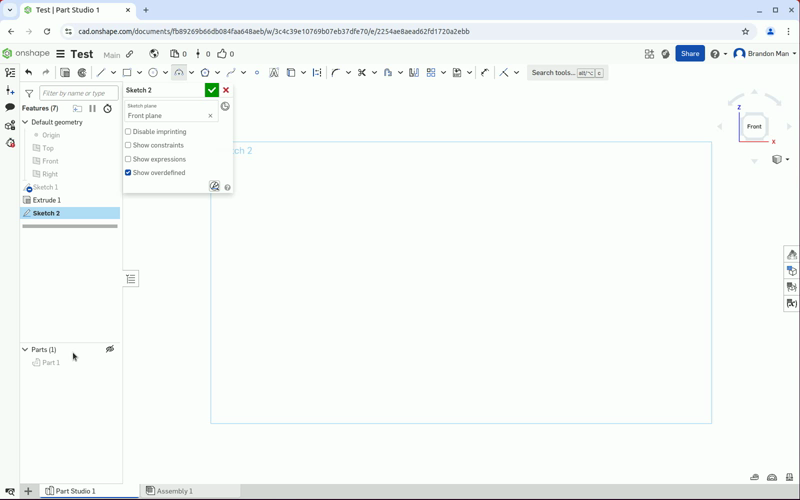
mouse_move(454, 279)
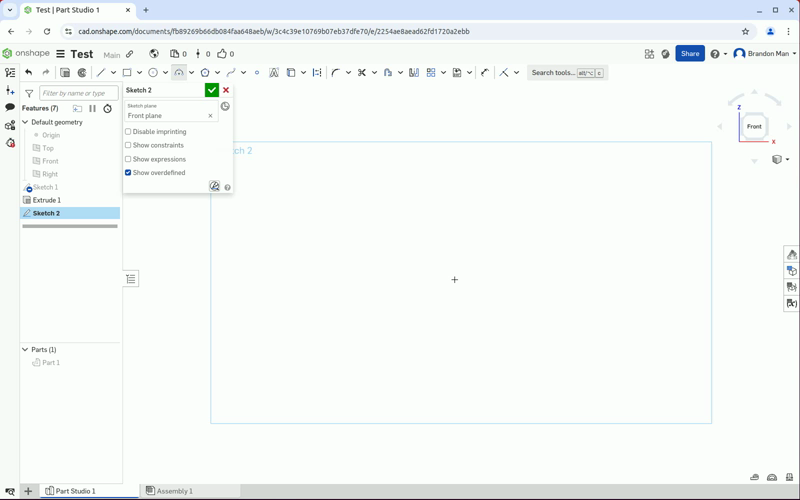
click(454, 279)
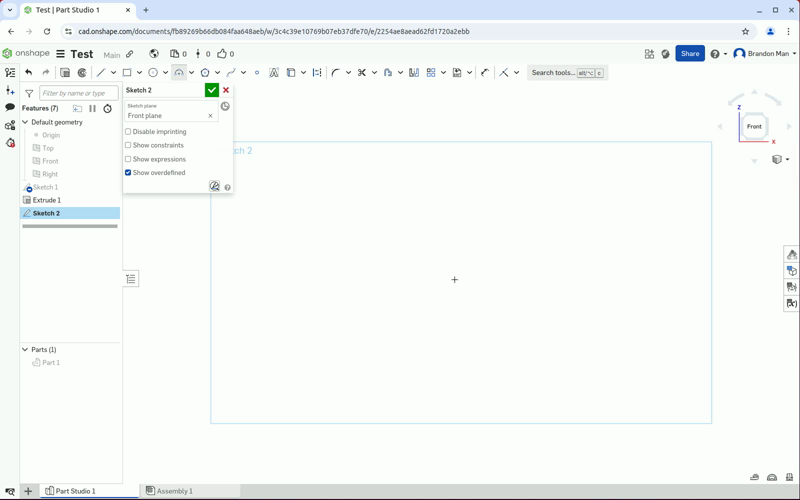
key_up(shift)
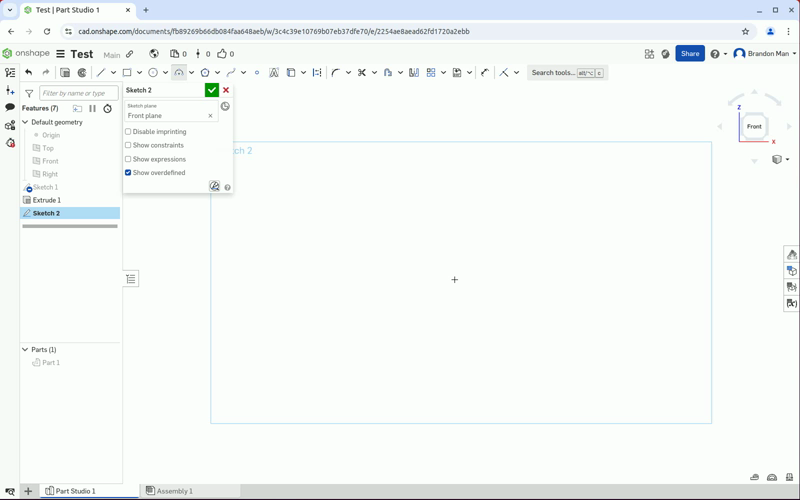
key_down(shift)
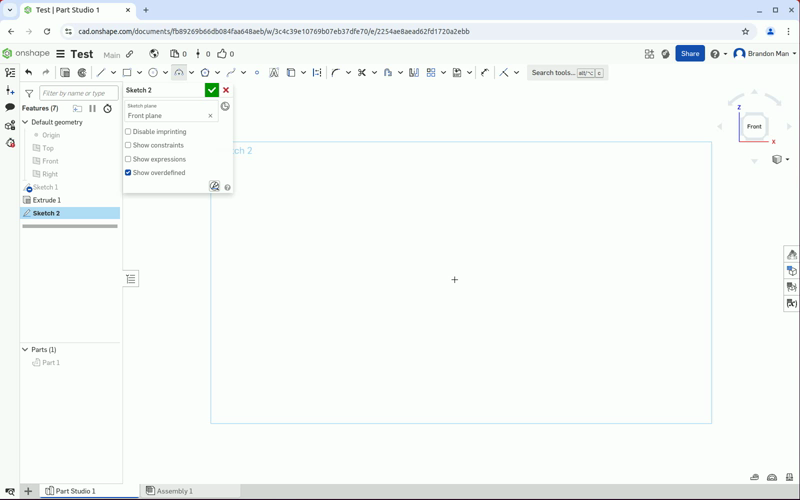
mouse_move(457, 282)
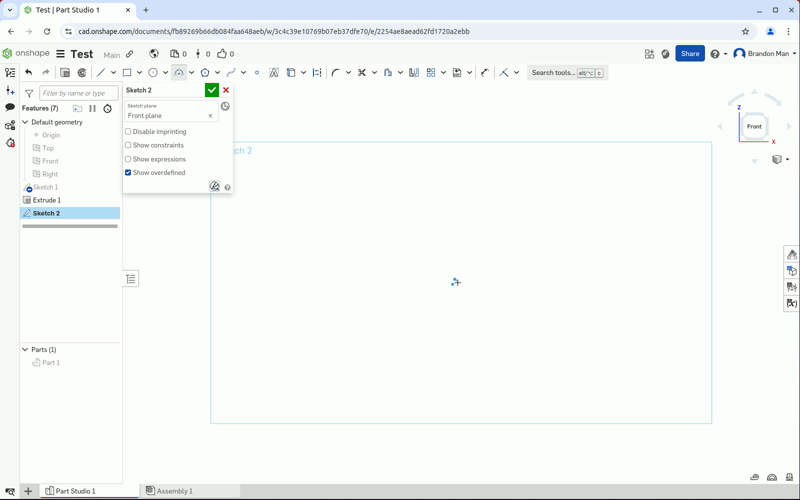
scroll(6)
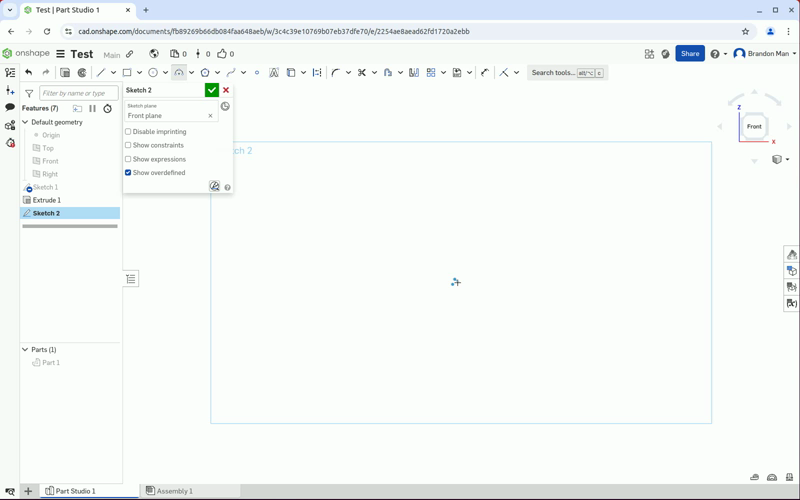
scroll(6)
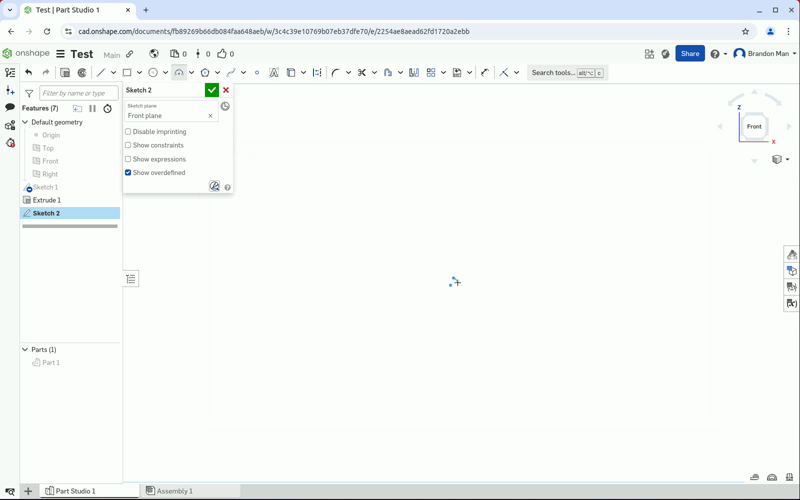
scroll(6)
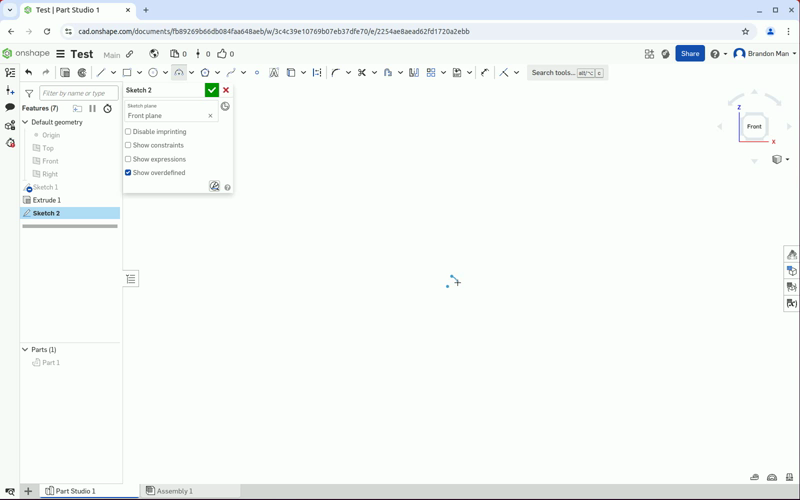
scroll(6)
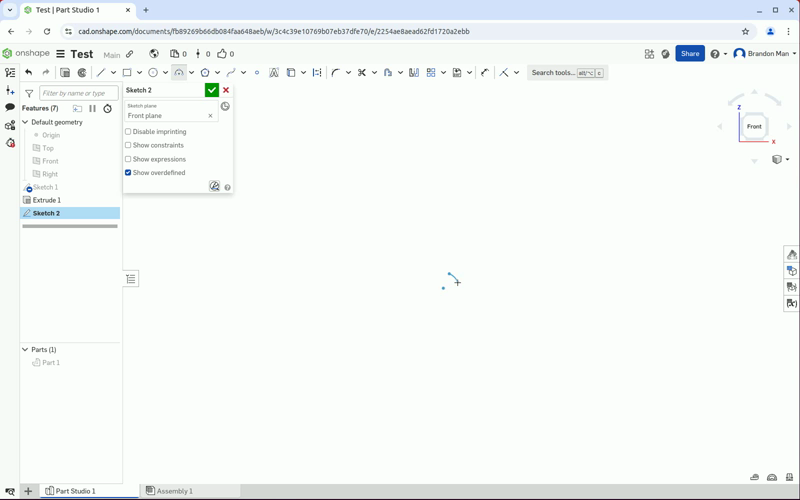
scroll(6)
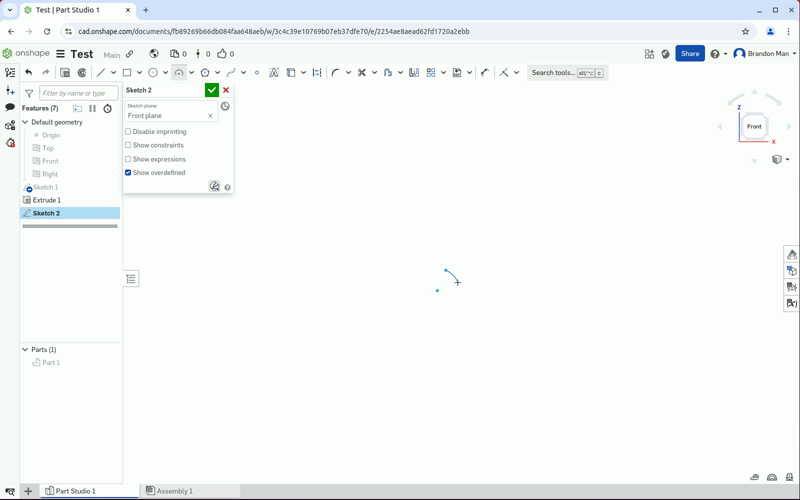
scroll(6)
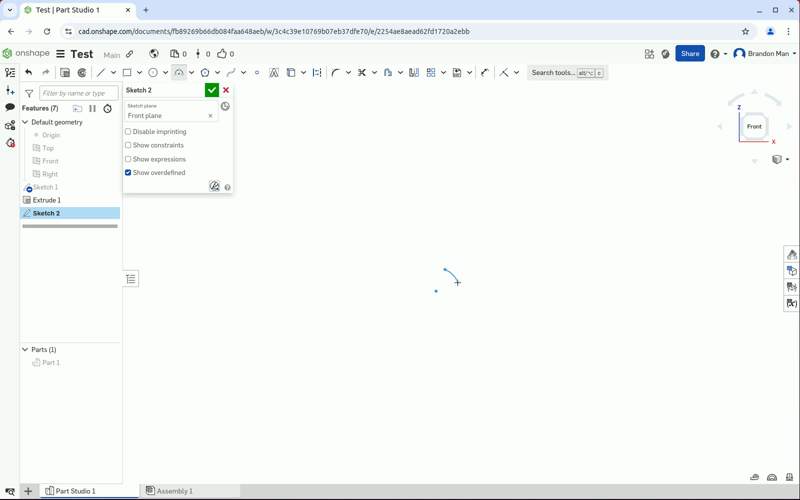
scroll(6)
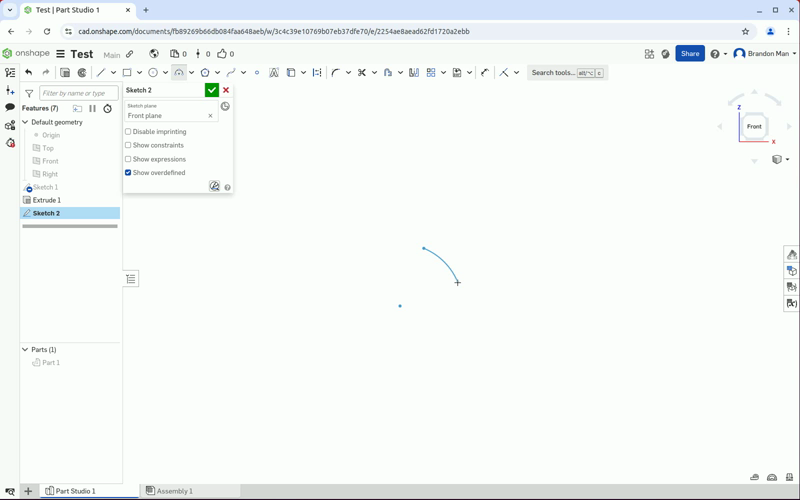
click(457, 282)
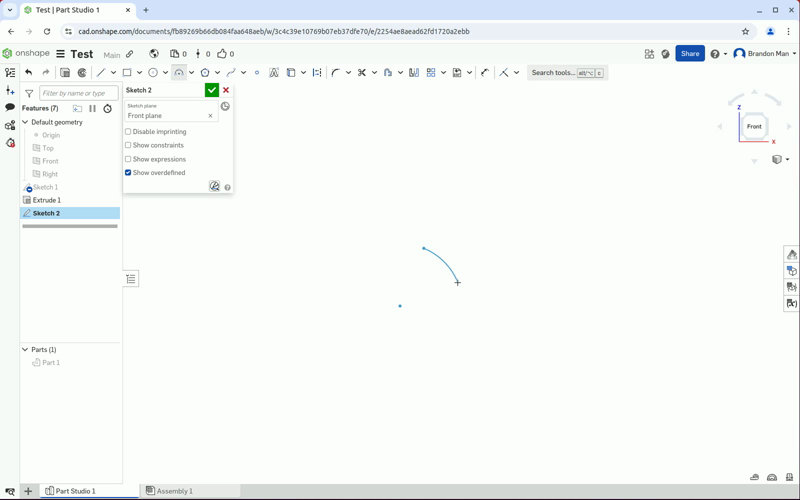
scroll(-6)
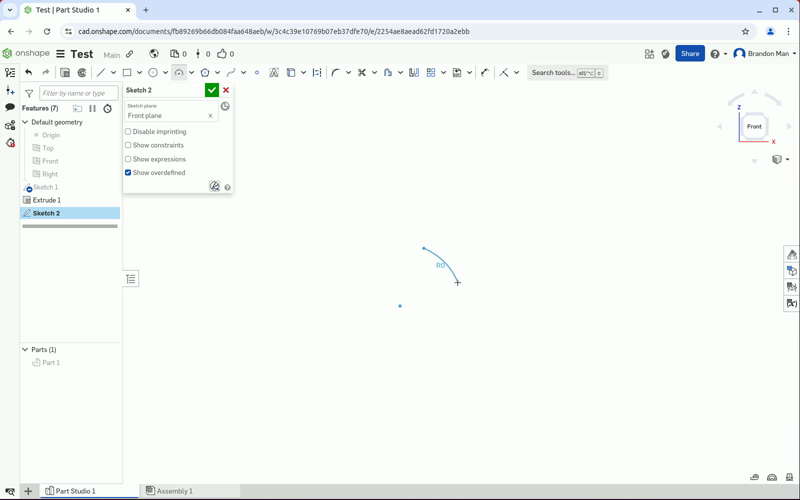
scroll(-6)
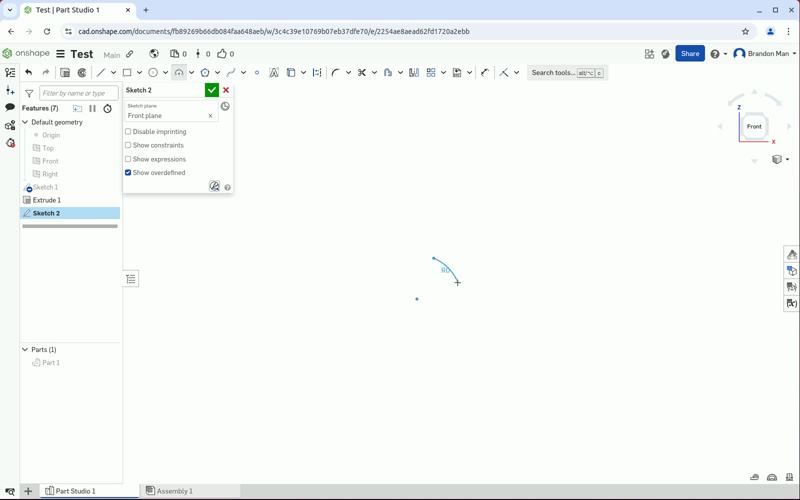
scroll(-6)
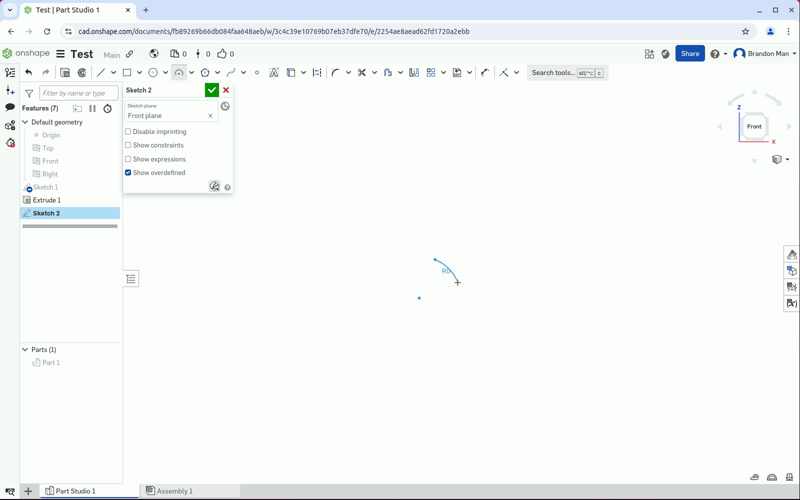
scroll(-6)
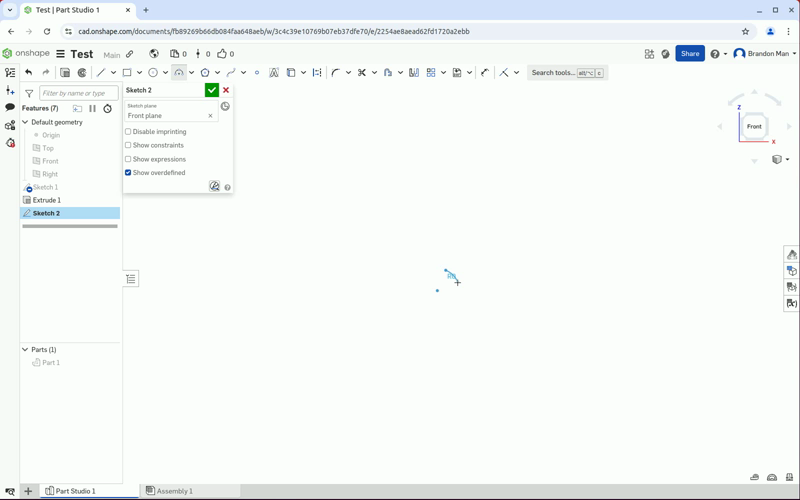
scroll(-6)
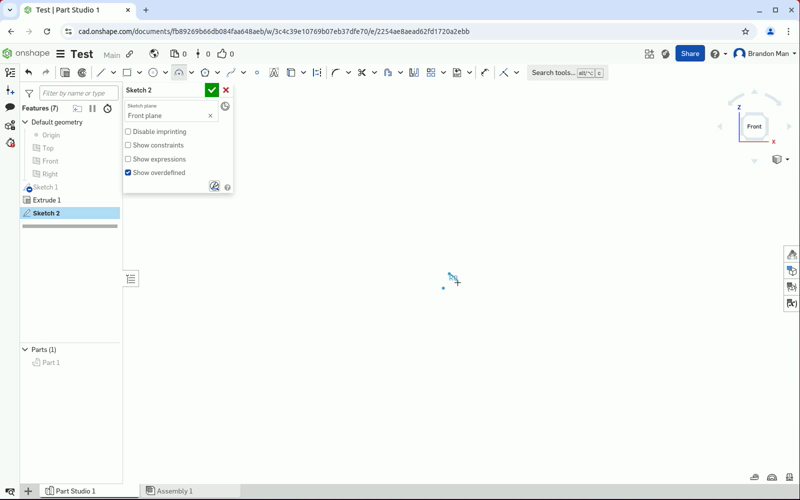
scroll(-6)
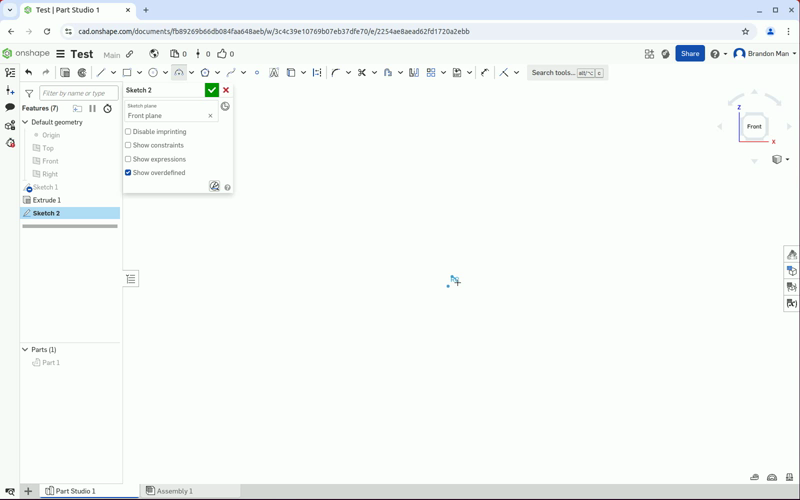
scroll(-6)
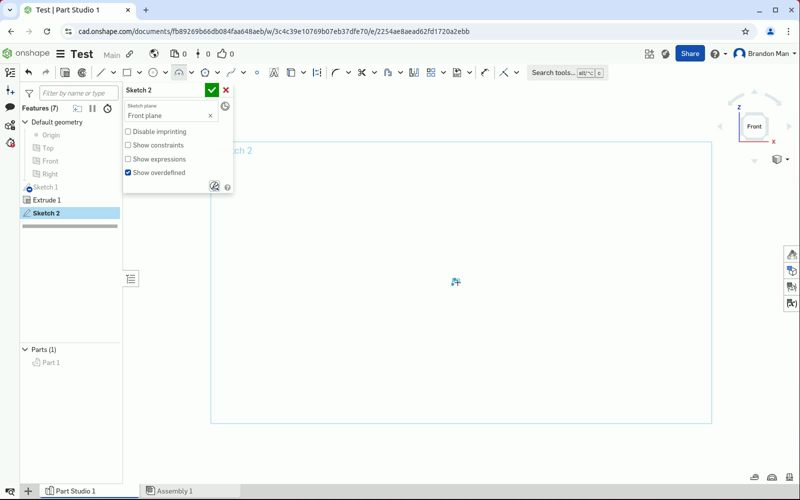
mouse_move(455, 281)
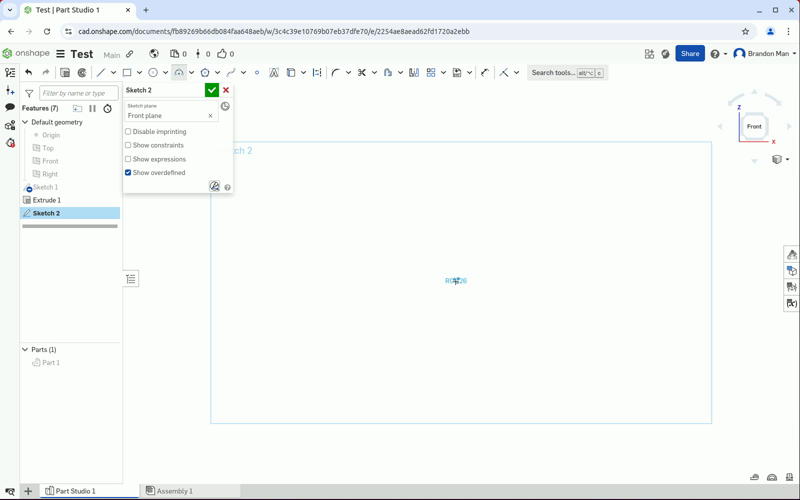
scroll(6)
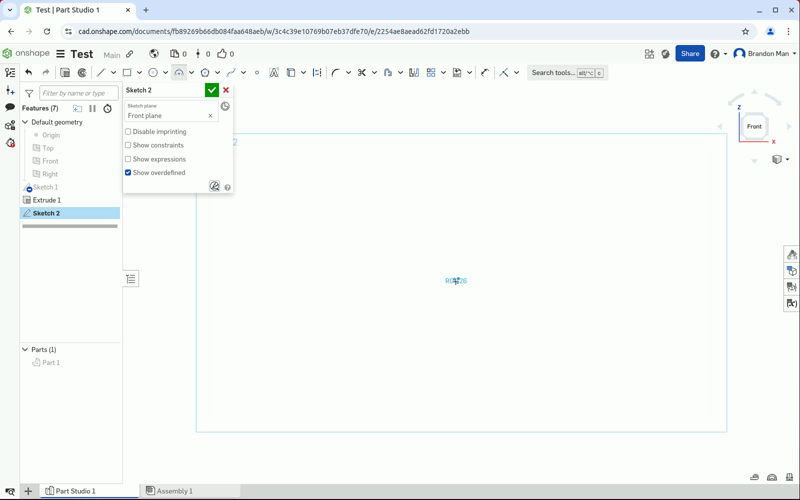
scroll(6)
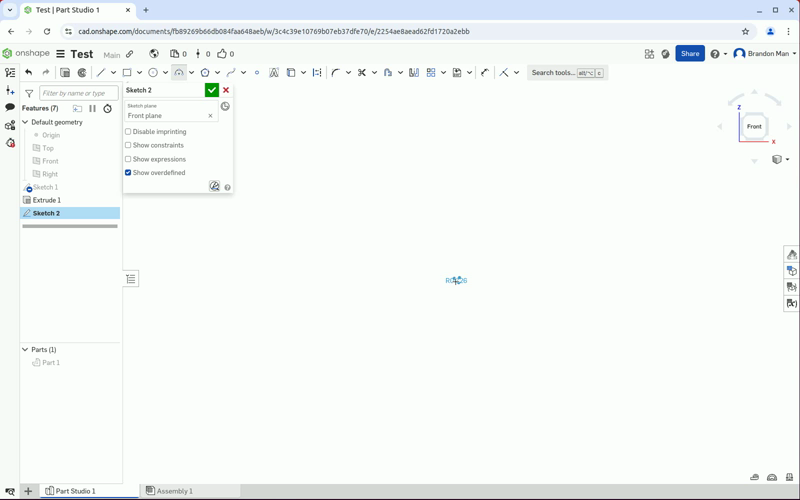
scroll(6)
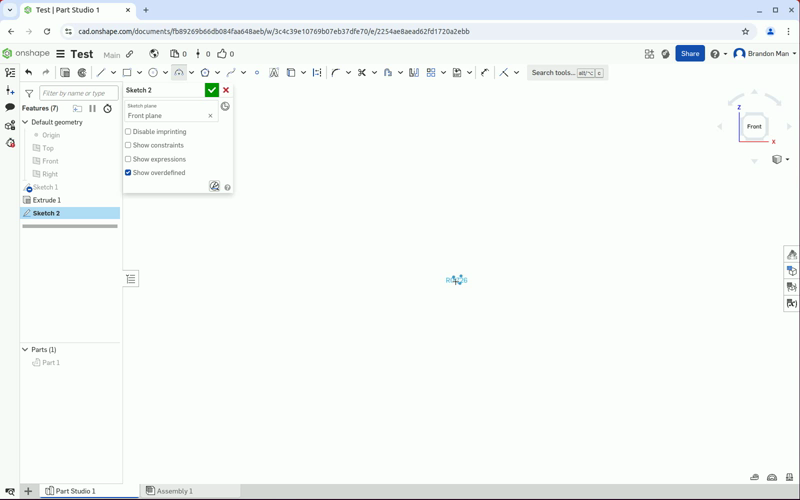
scroll(6)
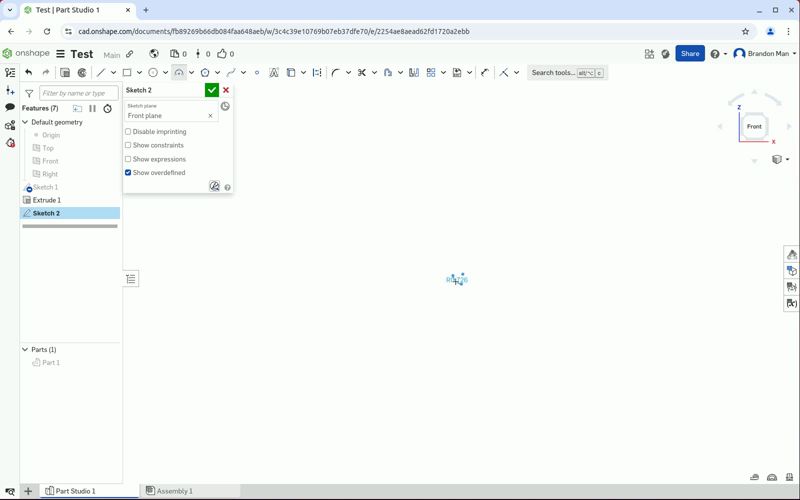
scroll(6)
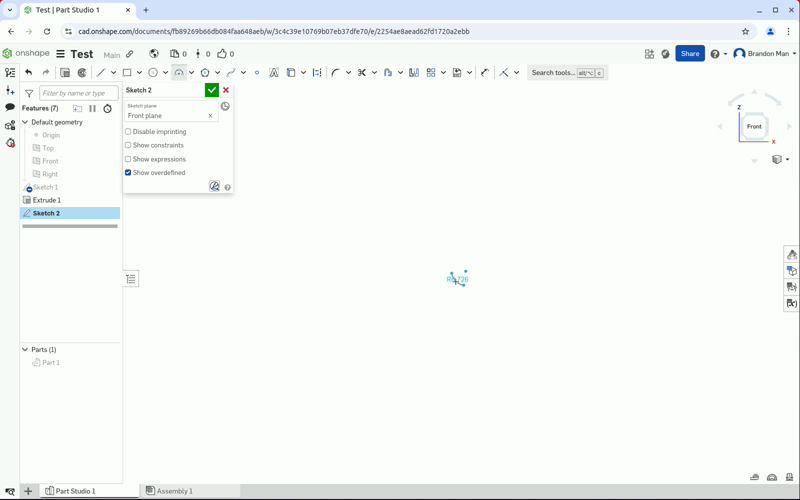
scroll(6)
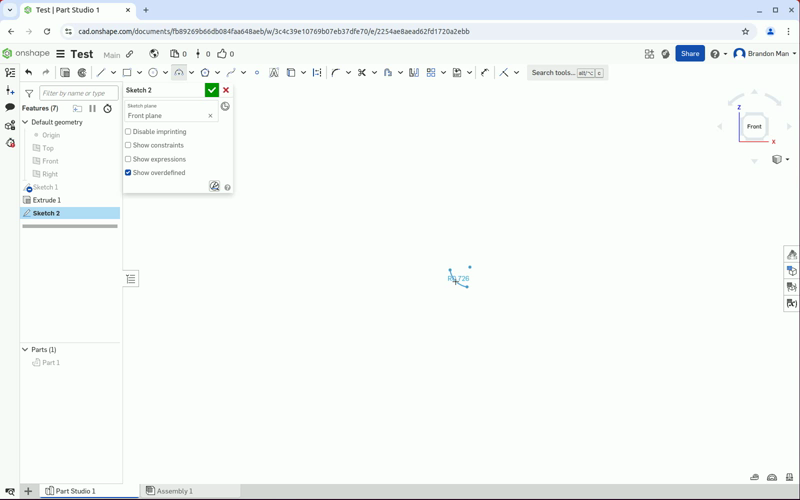
scroll(6)
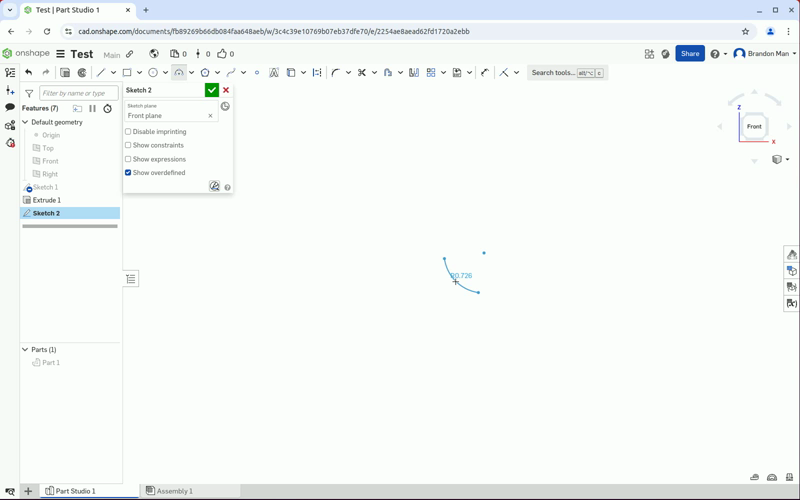
click(455, 281)
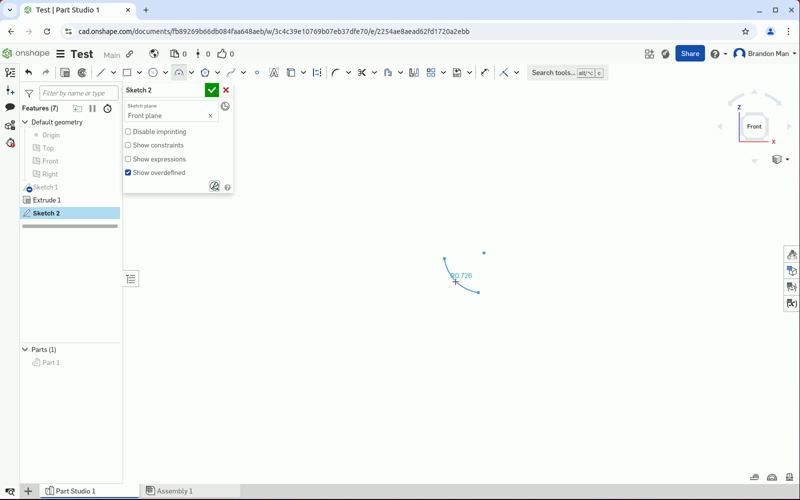
scroll(-6)
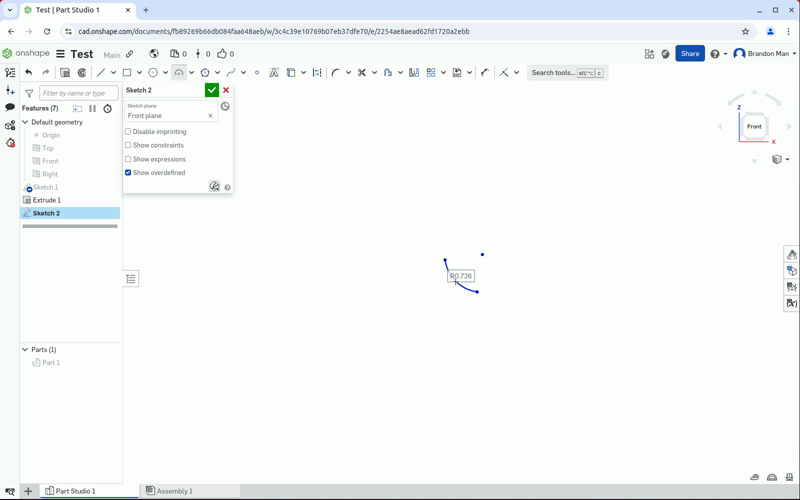
scroll(-6)
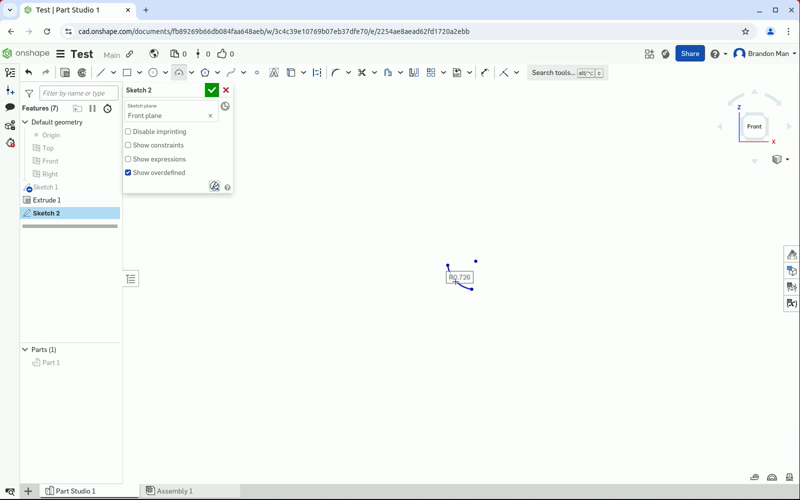
scroll(-6)
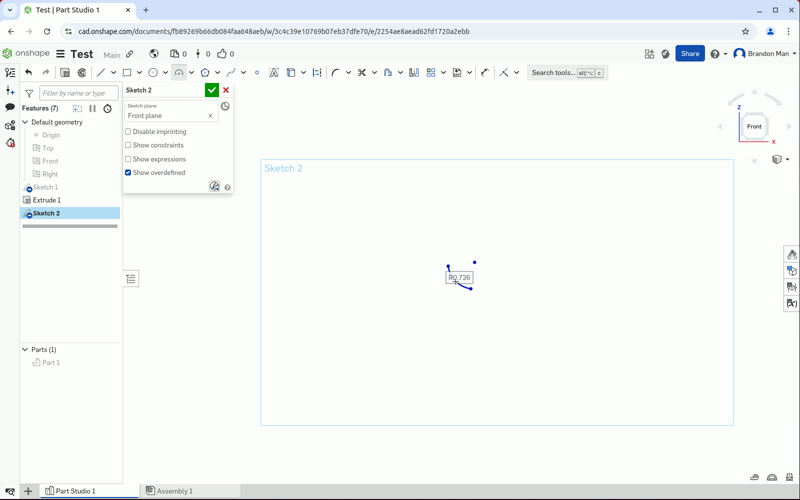
scroll(-6)
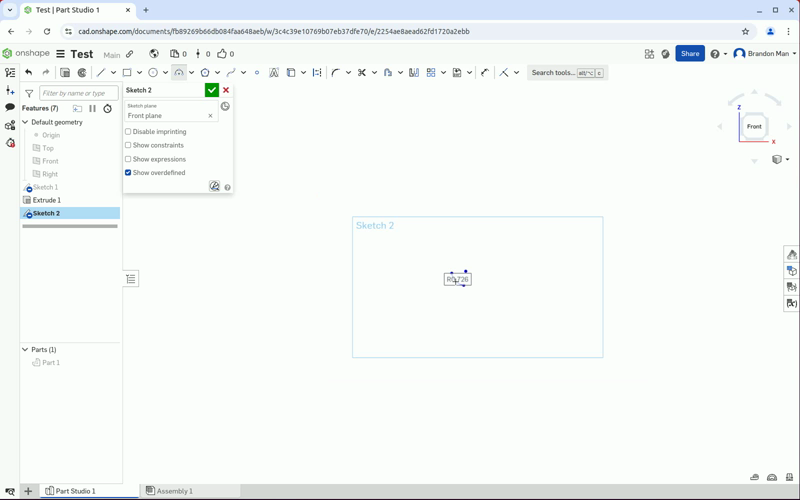
scroll(-6)
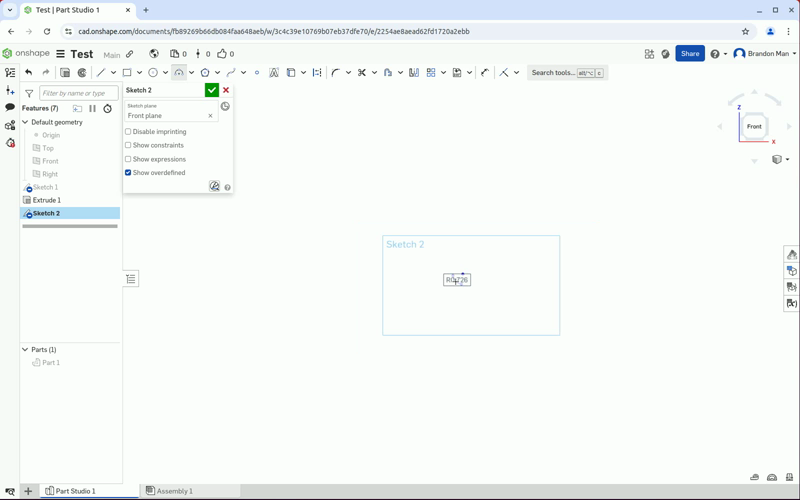
scroll(-6)
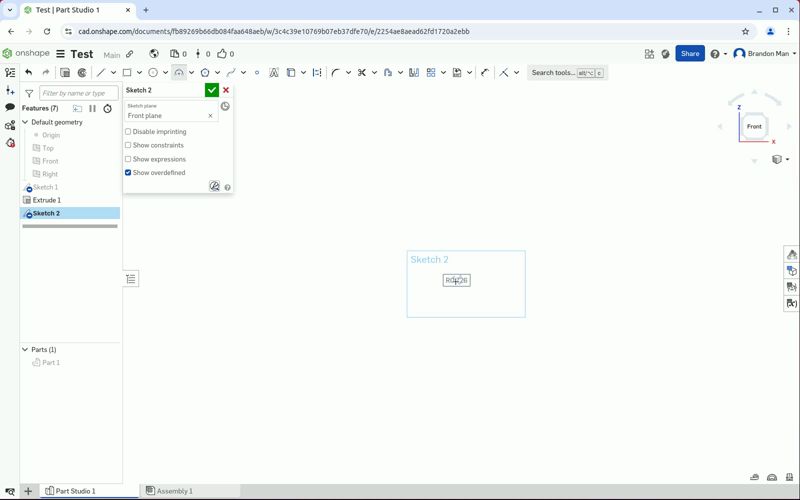
scroll(-6)
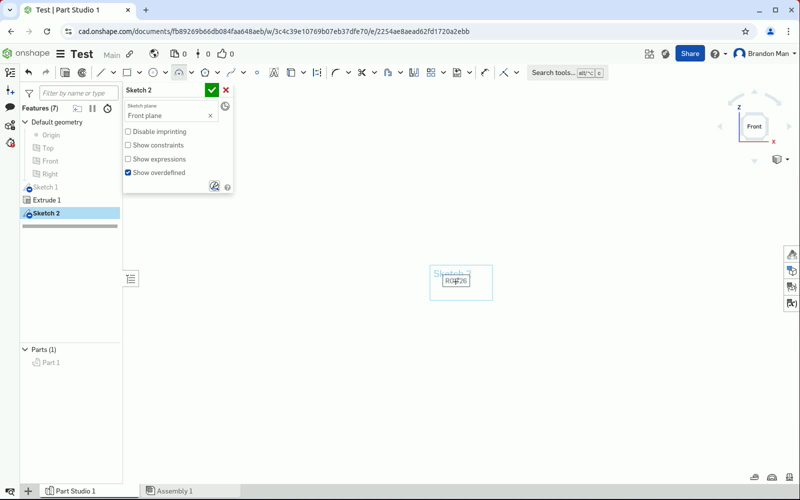
key_up(shift)
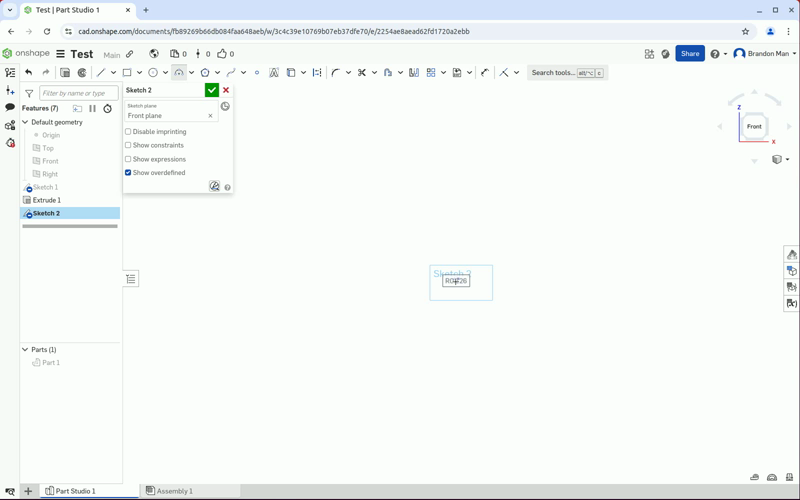
key(esc)
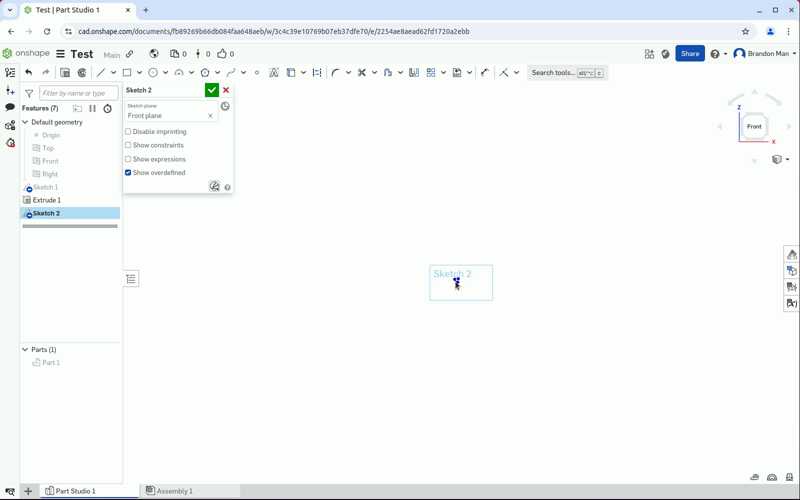
key(l)
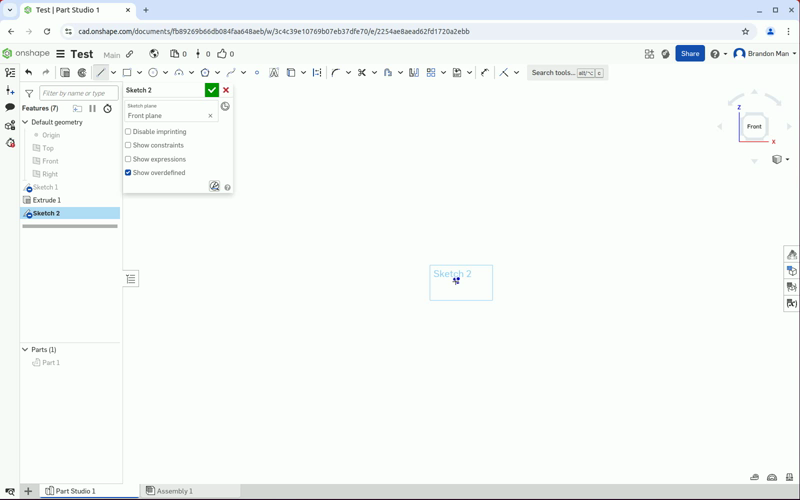
mouse_move(457, 282)
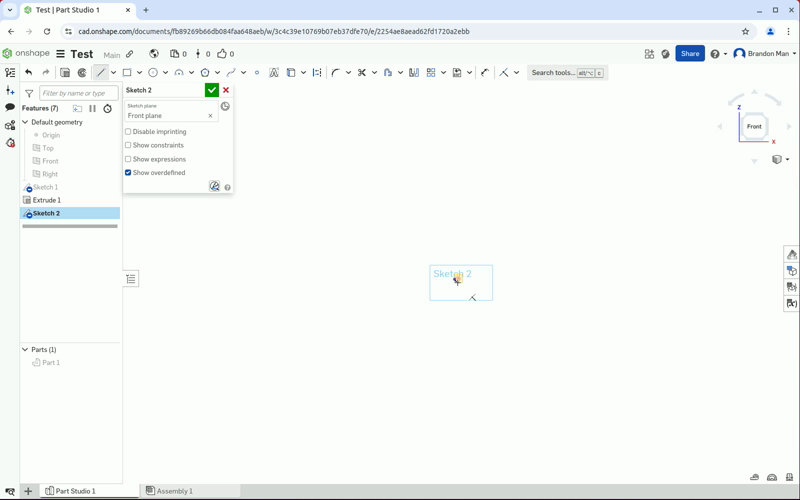
scroll(6)
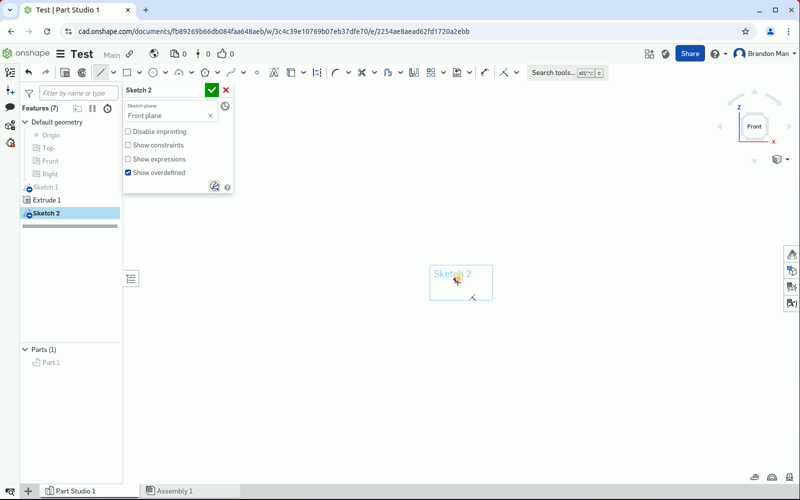
scroll(6)
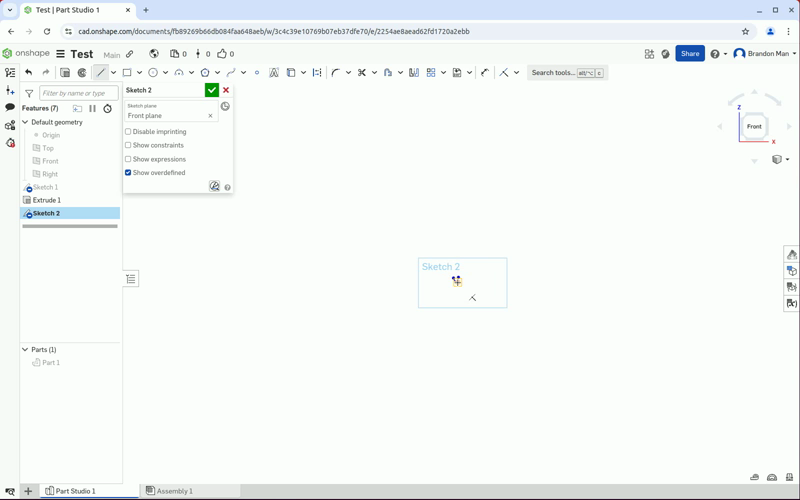
scroll(6)
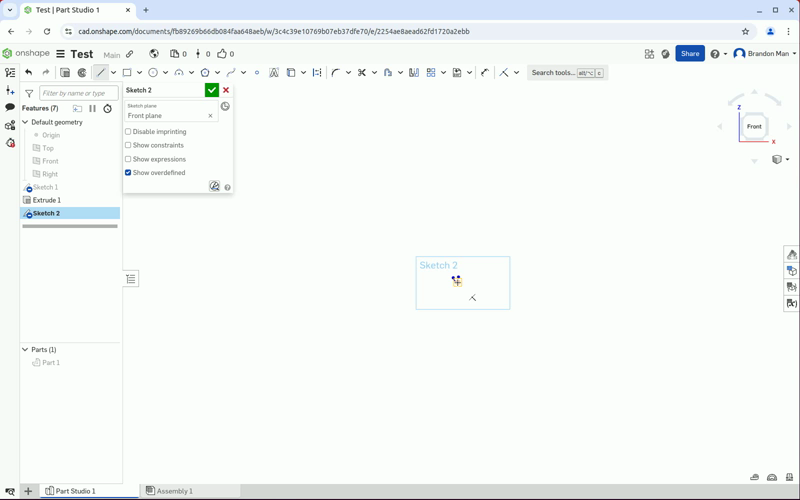
scroll(6)
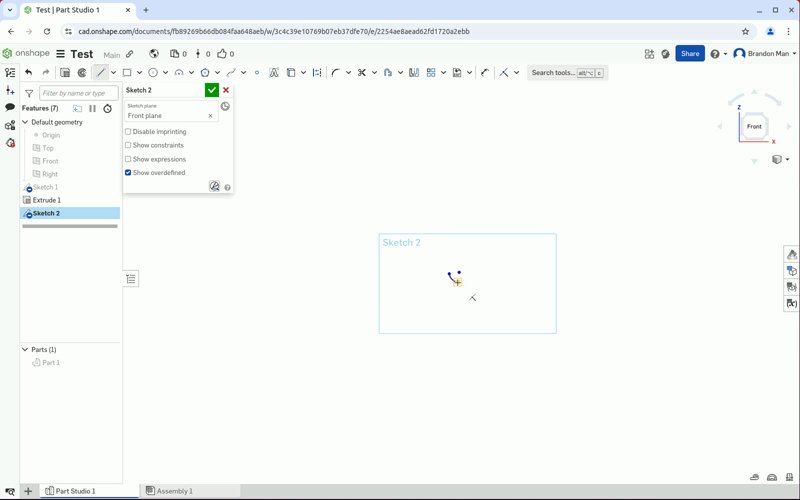
scroll(6)
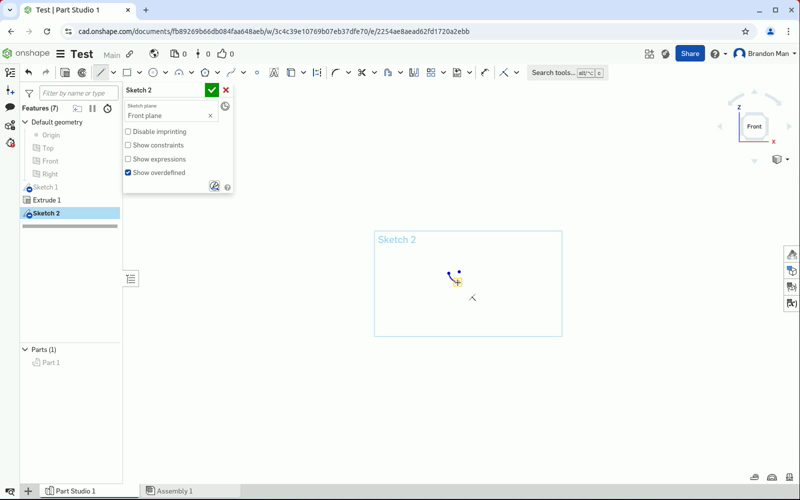
scroll(6)
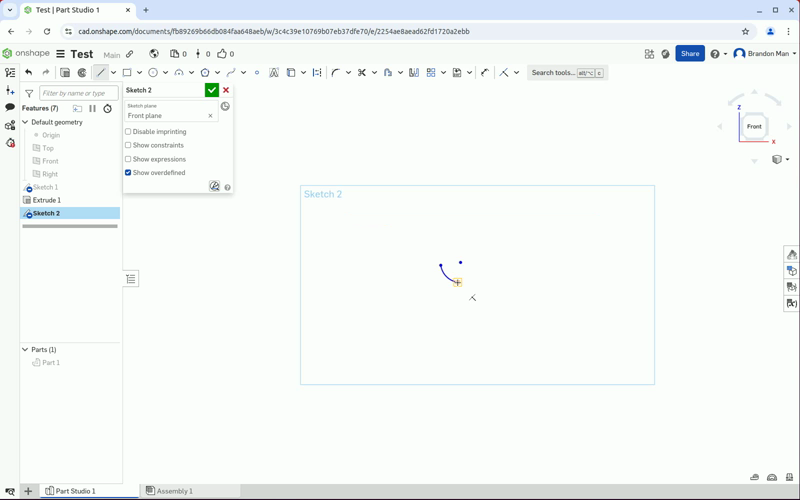
scroll(6)
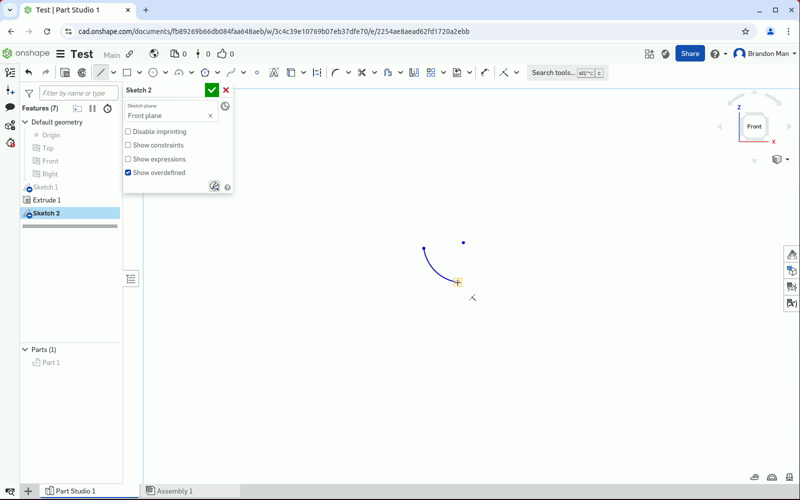
click(457, 282)
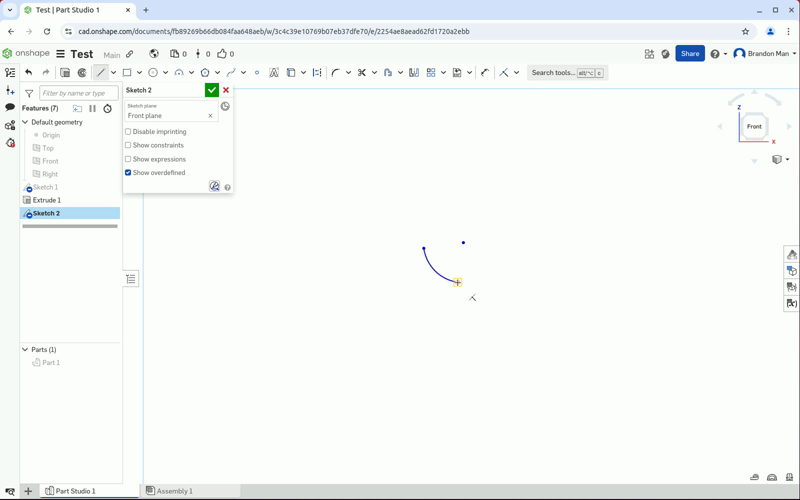
scroll(-6)
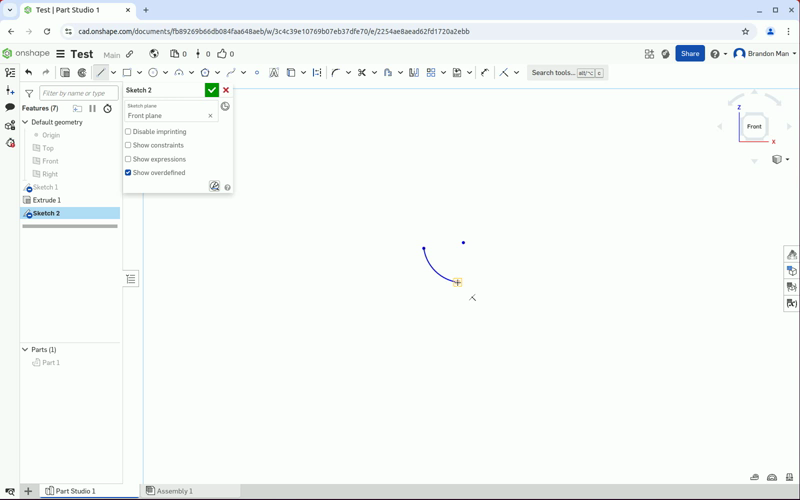
scroll(-6)
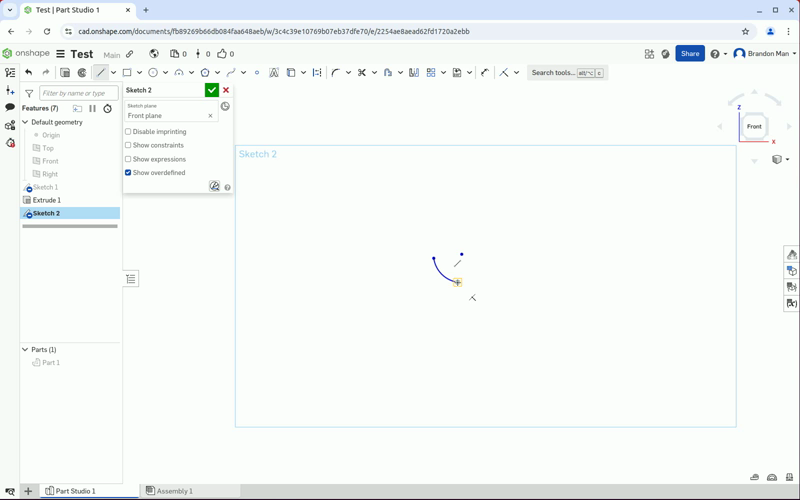
scroll(-6)
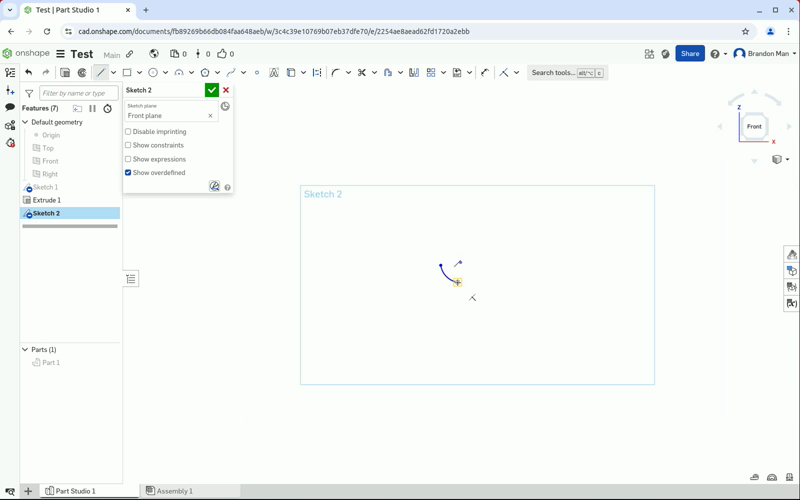
scroll(-6)
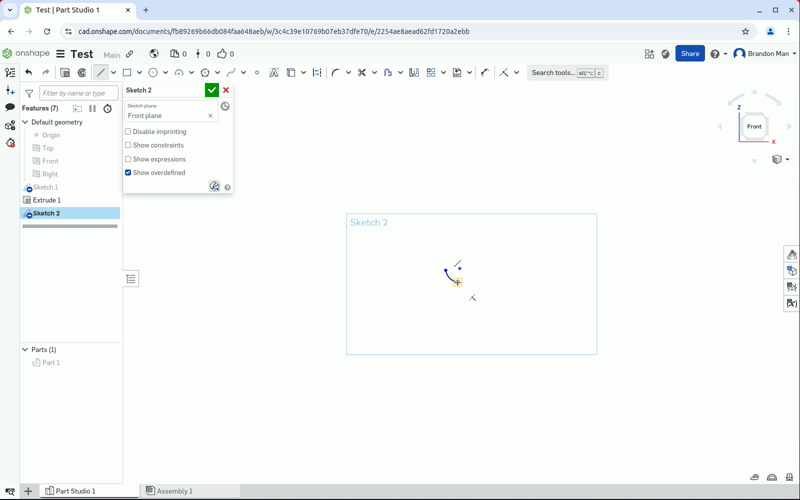
scroll(-6)
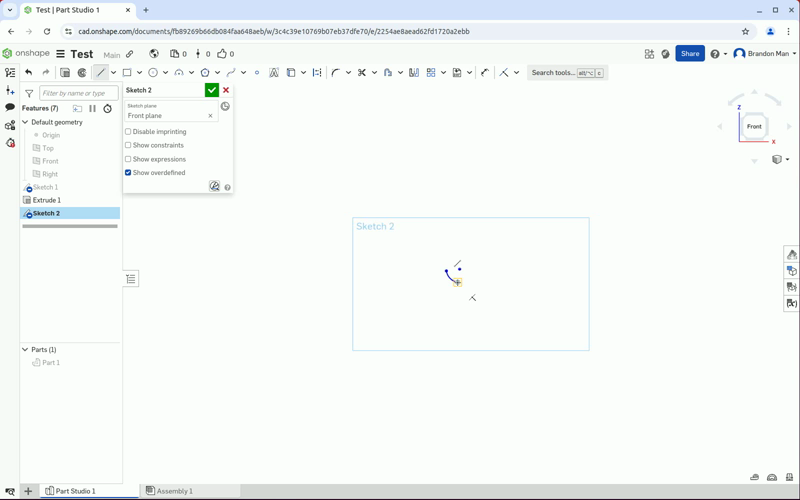
scroll(-6)
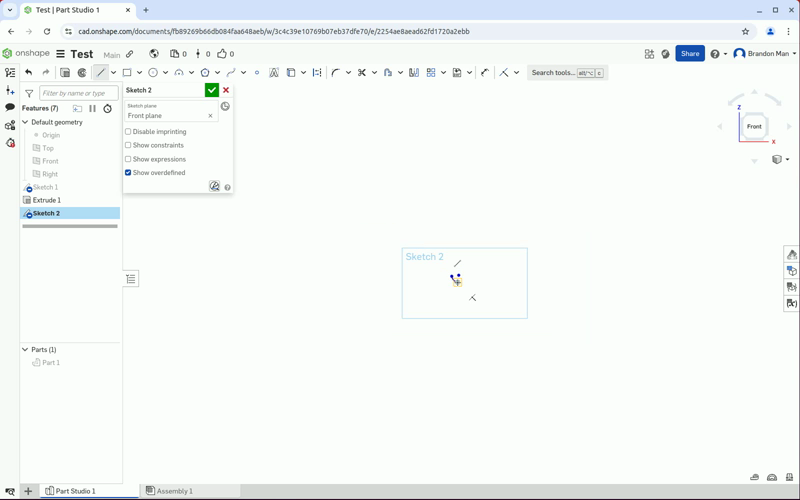
scroll(-6)
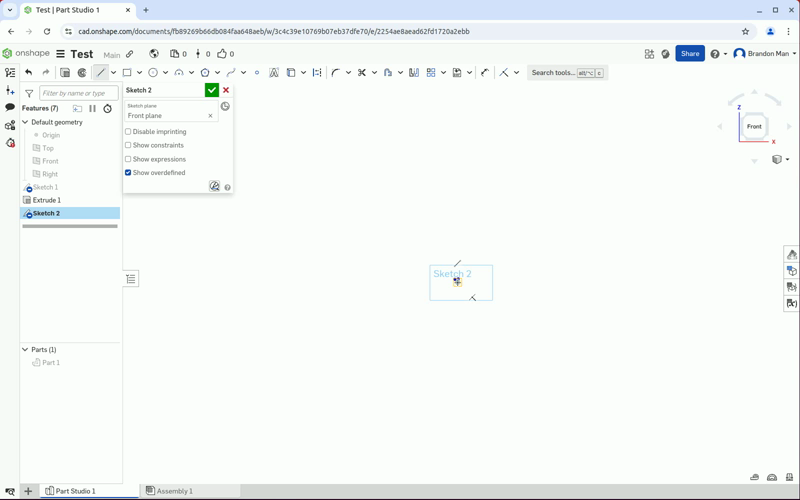
key_down(shift)
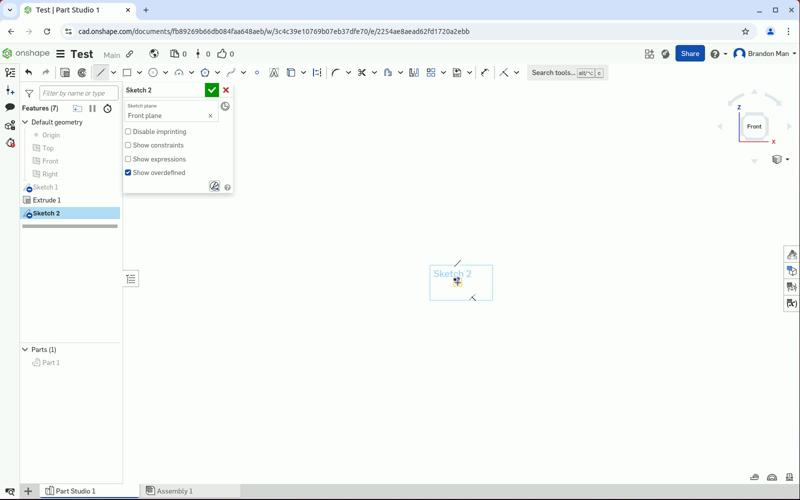
mouse_move(566, 282)
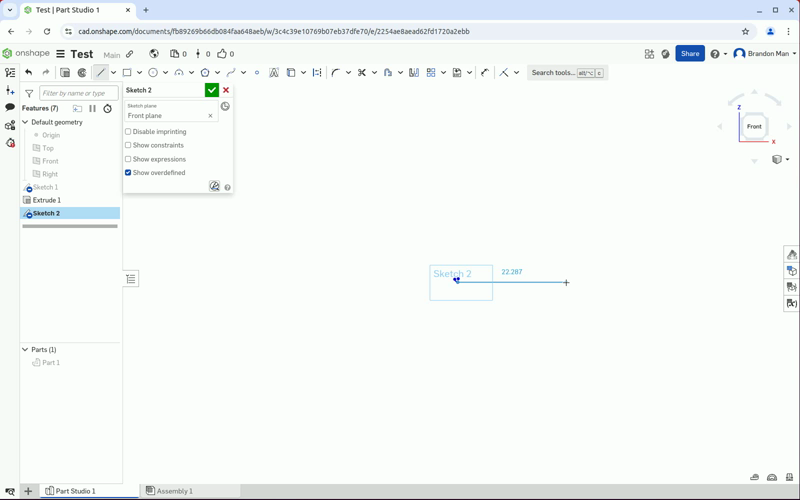
click(566, 282)
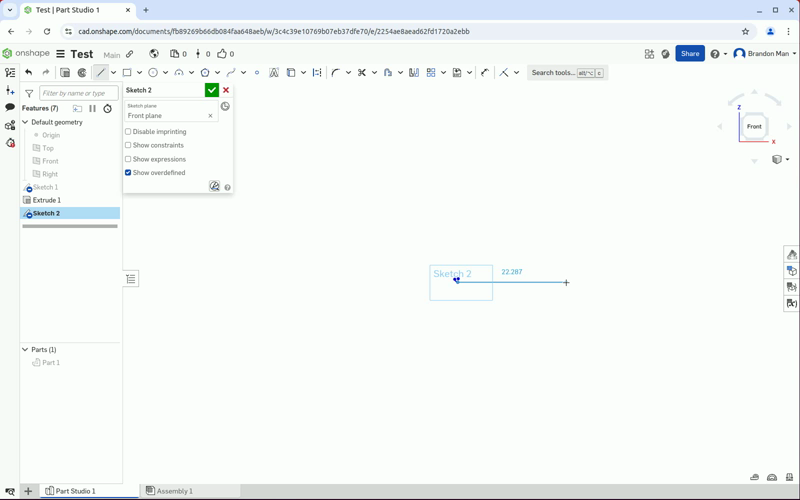
key_up(shift)
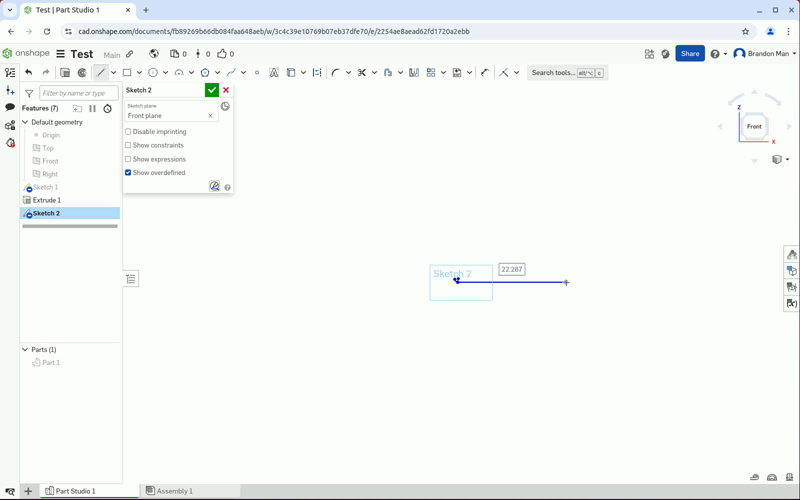
key(esc)
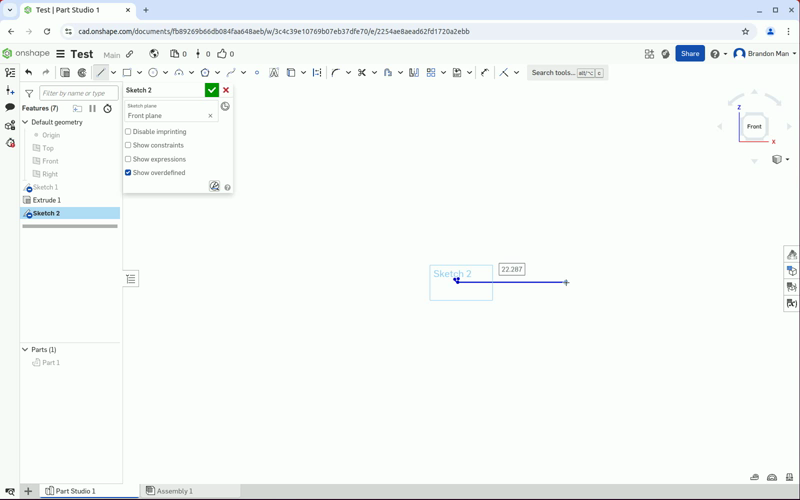
key(a)
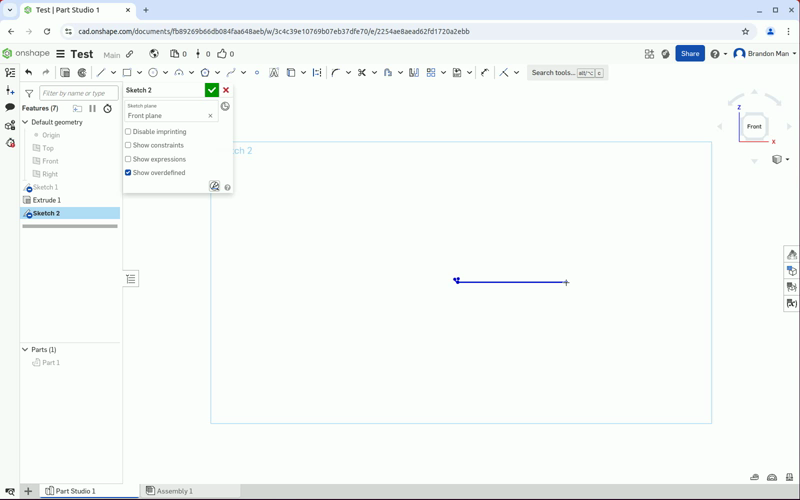
mouse_move(566, 282)
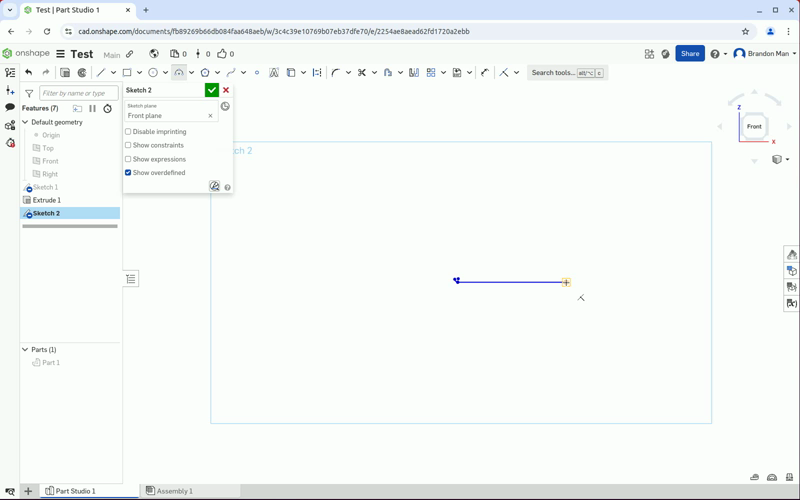
click(566, 282)
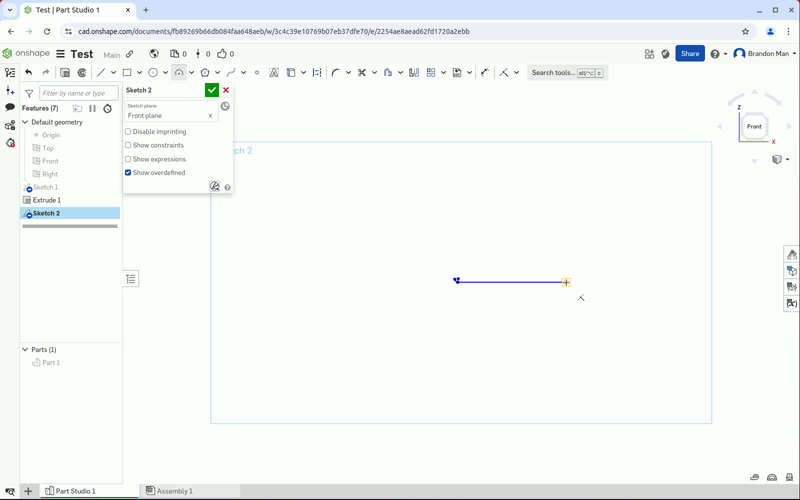
key_down(shift)
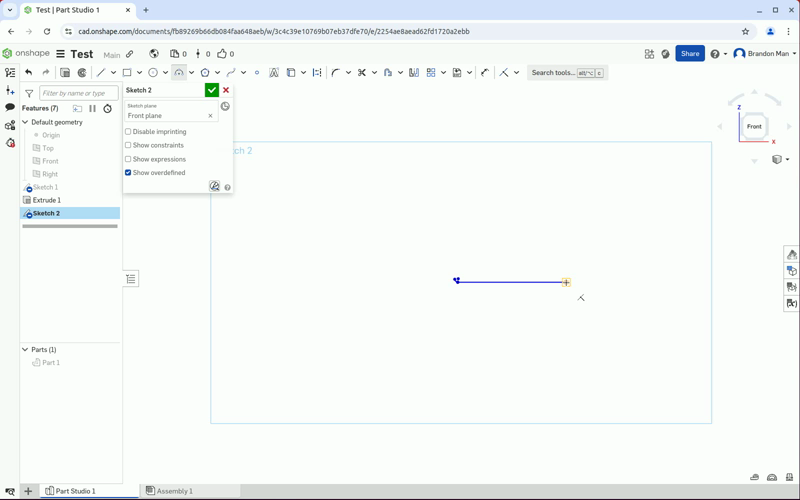
mouse_move(569, 279)
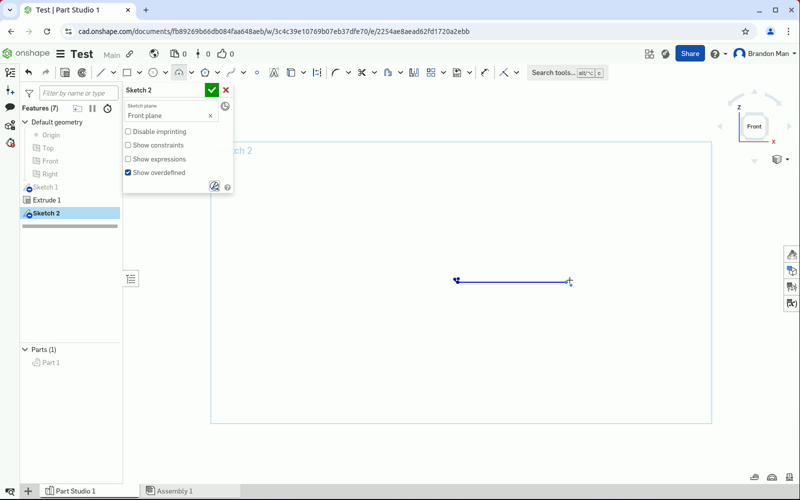
scroll(6)
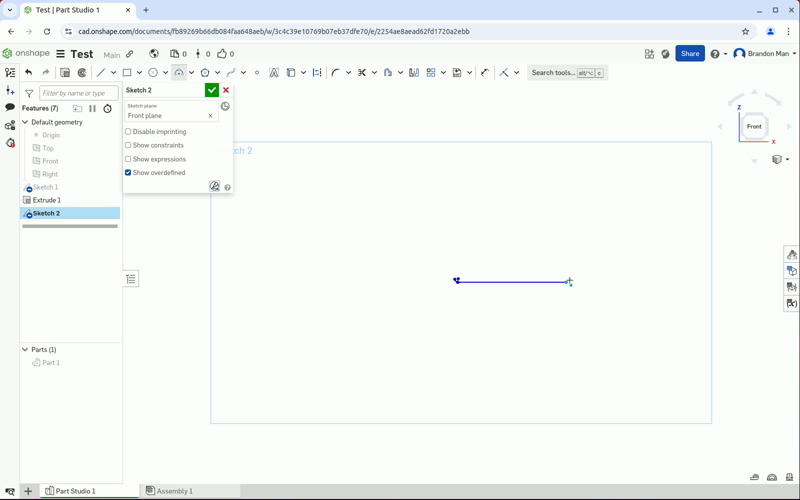
scroll(6)
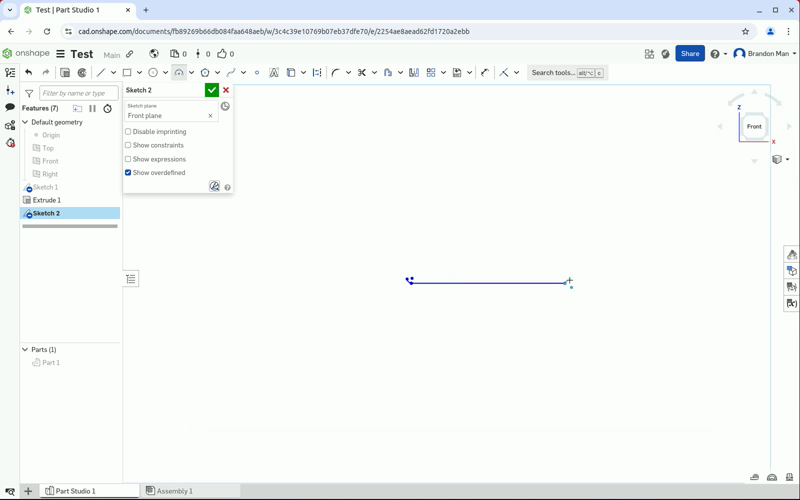
scroll(6)
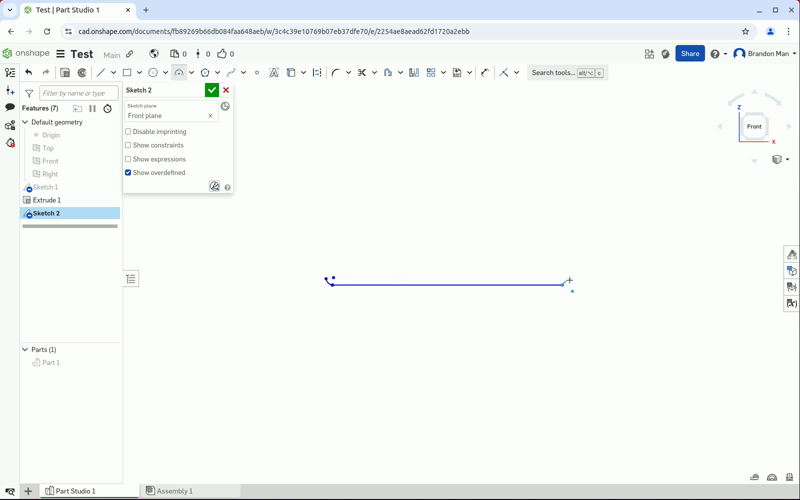
scroll(6)
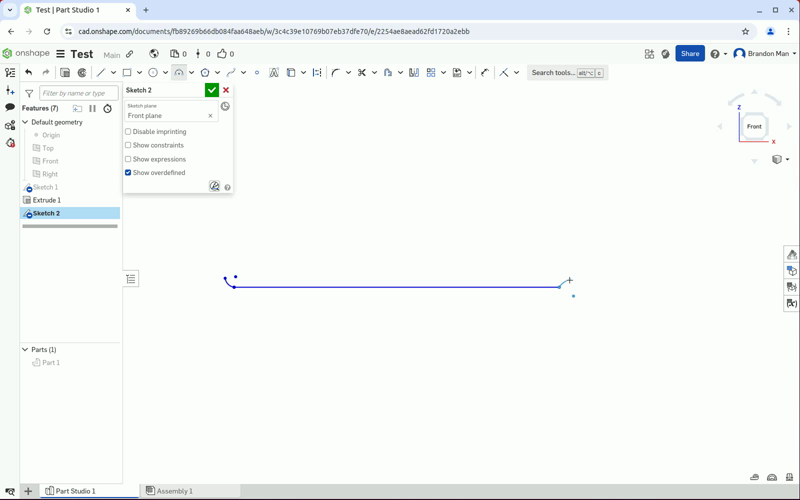
scroll(6)
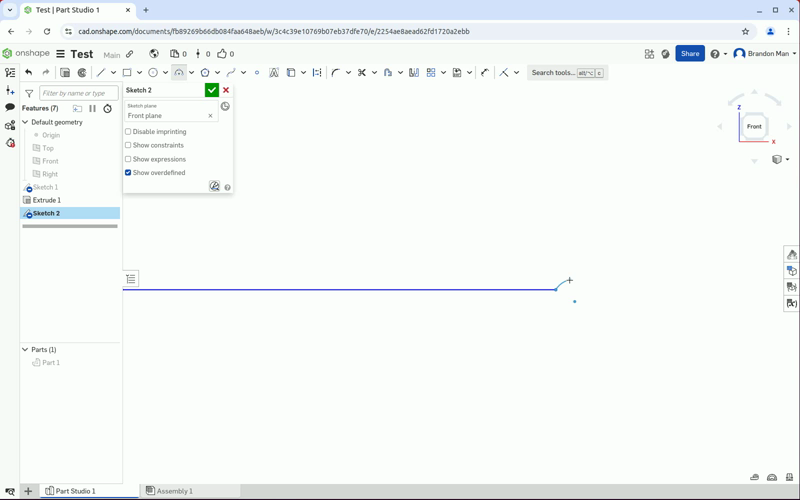
scroll(6)
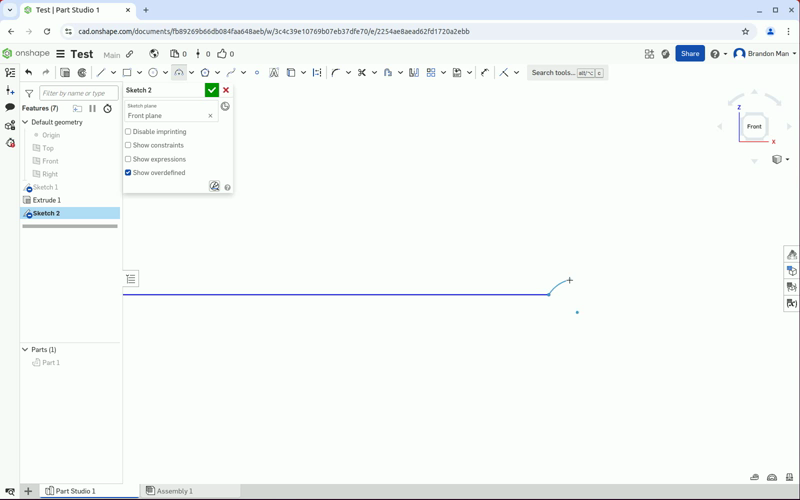
scroll(6)
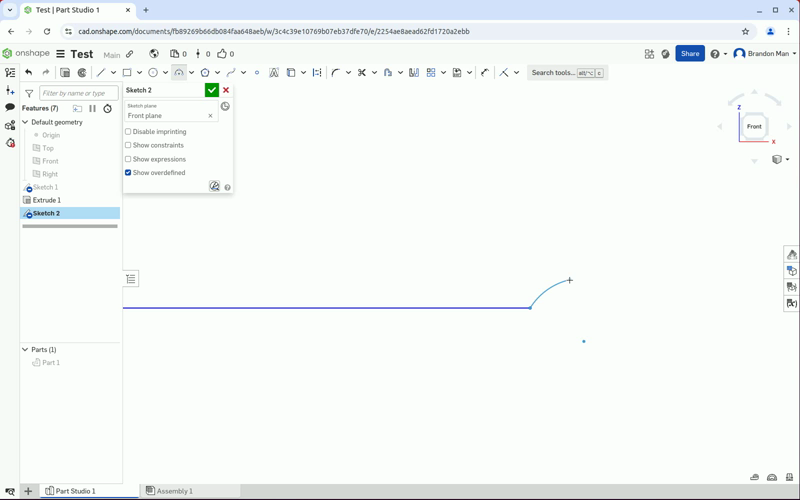
click(569, 279)
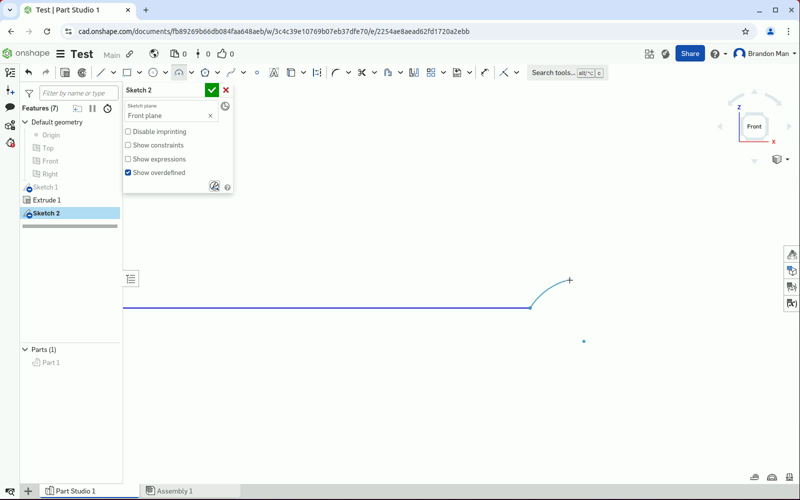
scroll(-6)
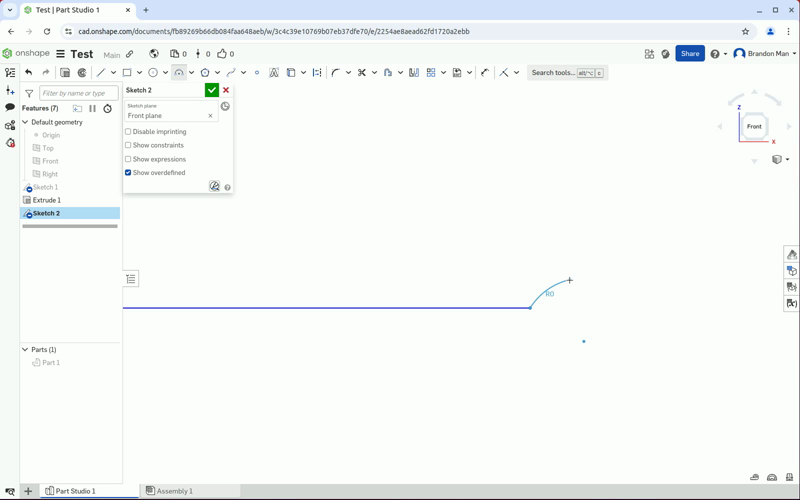
scroll(-6)
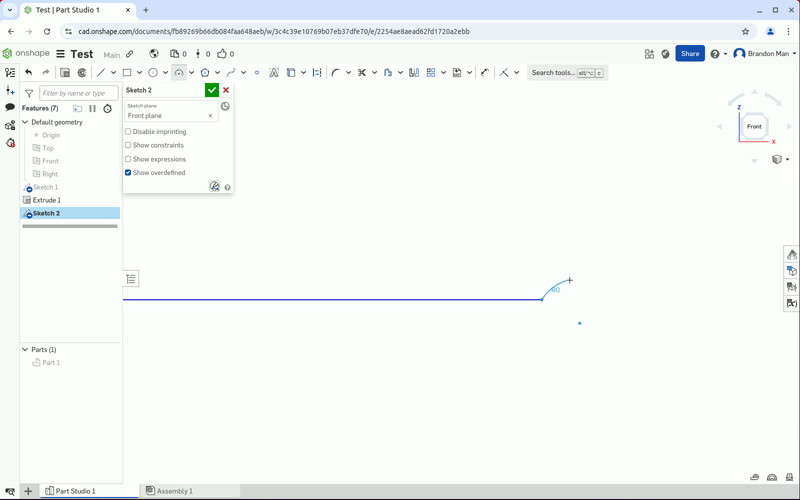
scroll(-6)
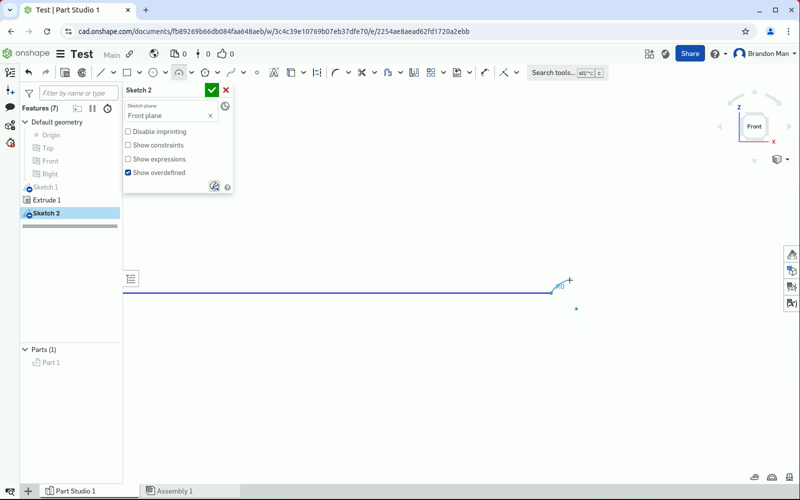
scroll(-6)
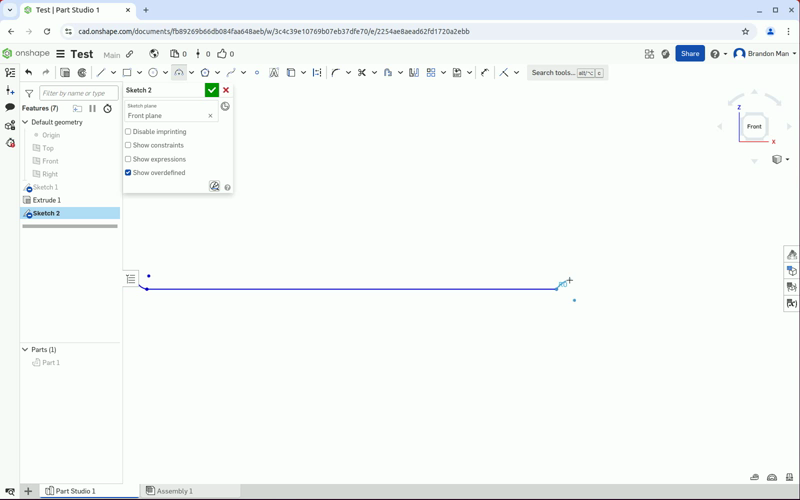
scroll(-6)
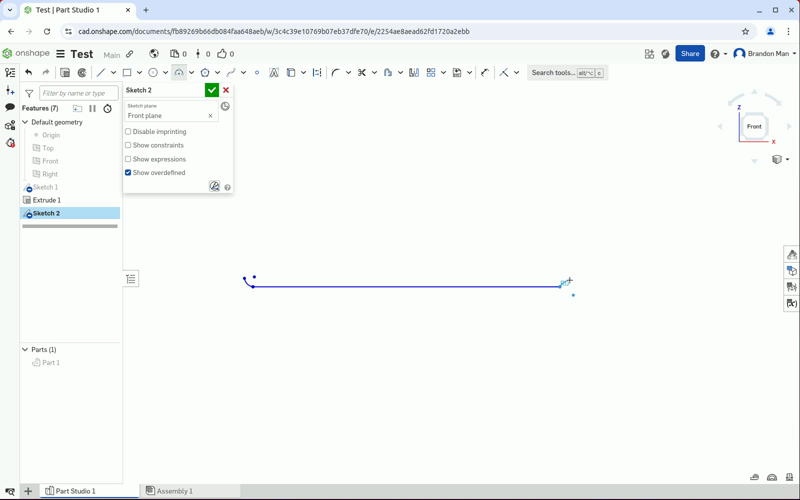
scroll(-6)
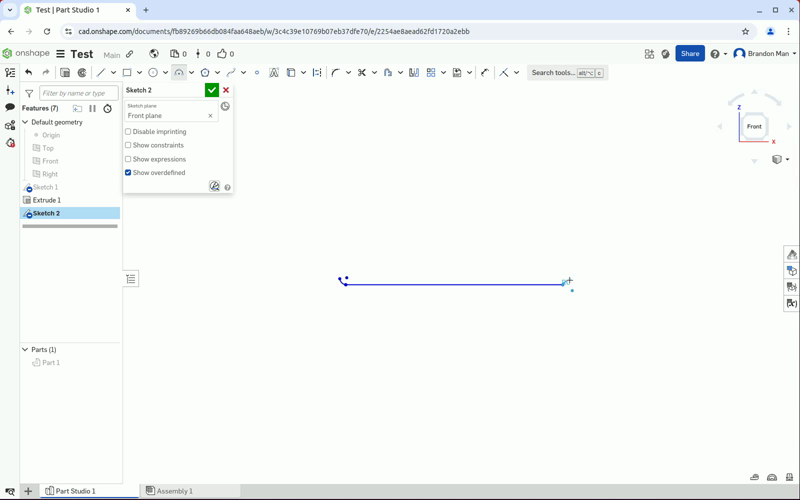
scroll(-6)
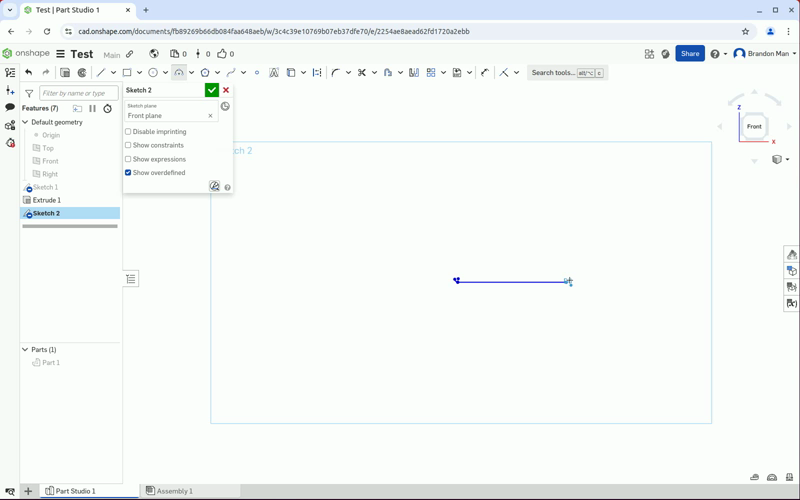
mouse_move(567, 279)
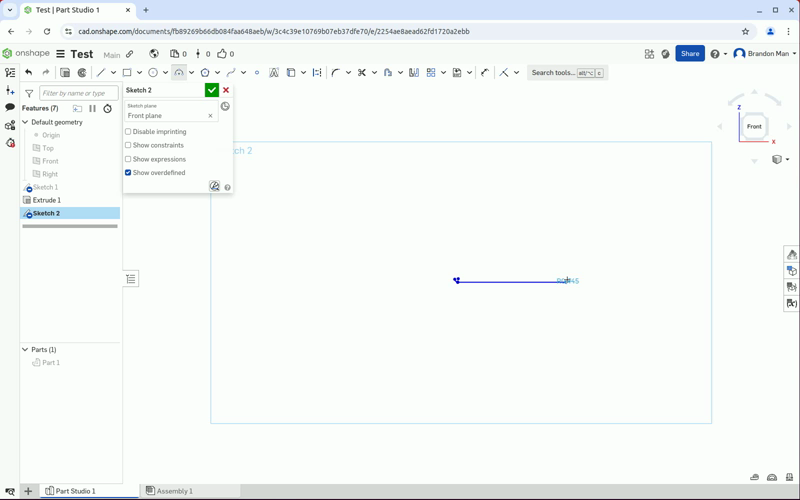
scroll(6)
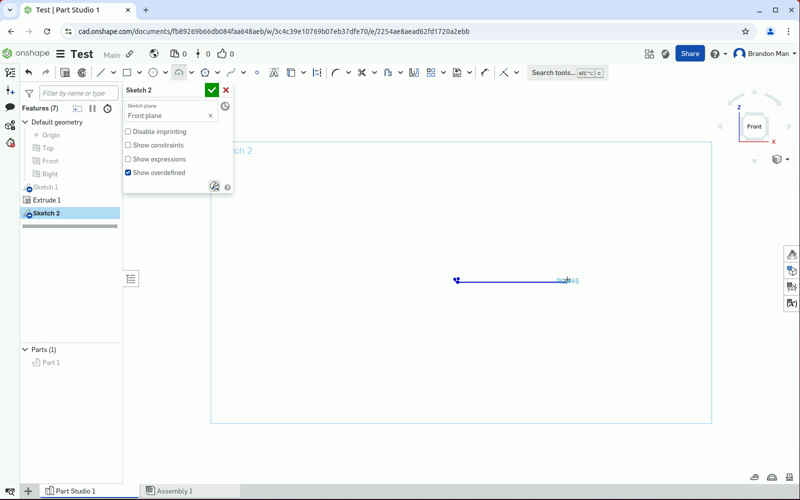
scroll(6)
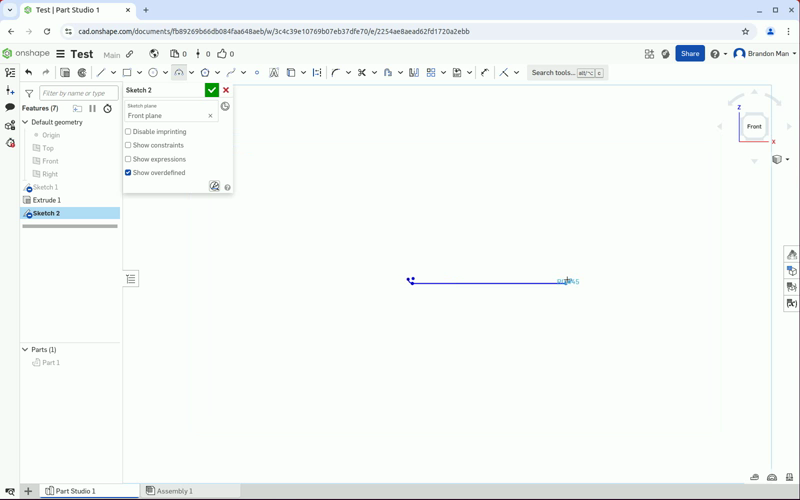
scroll(6)
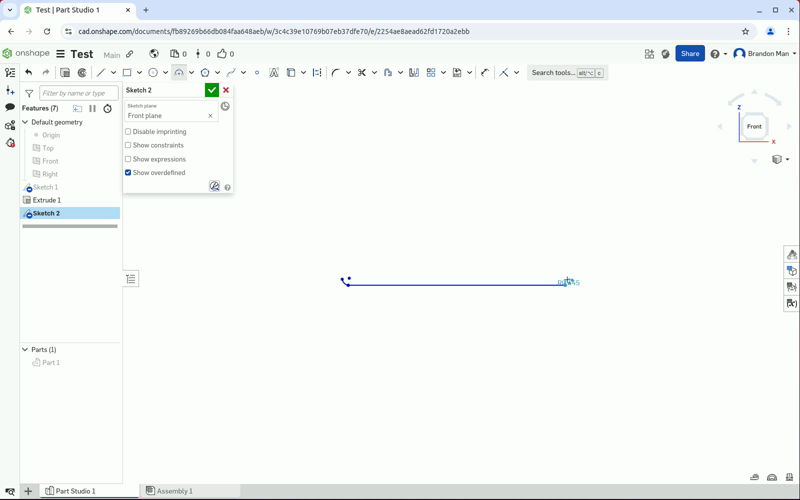
scroll(6)
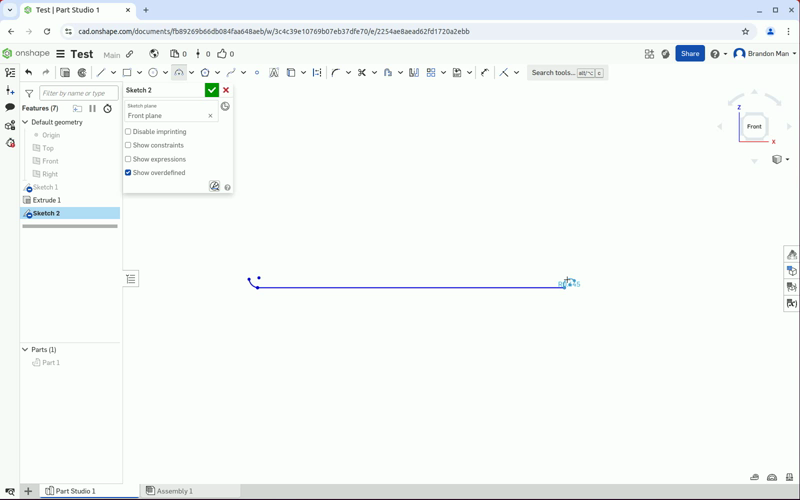
scroll(6)
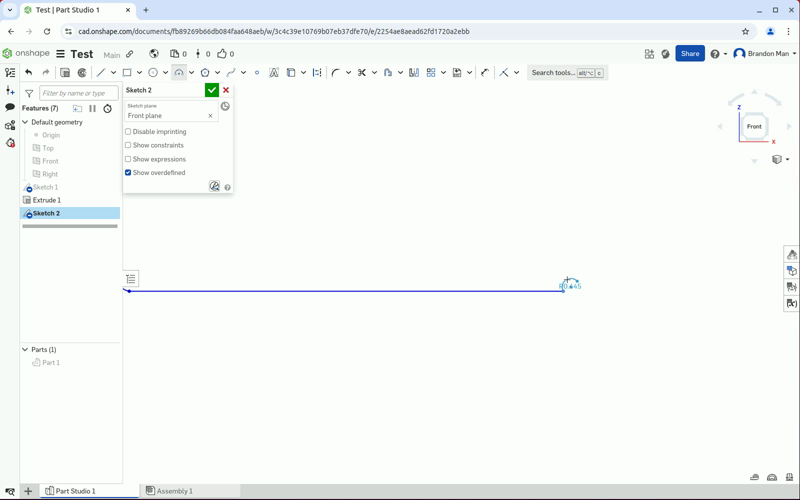
scroll(6)
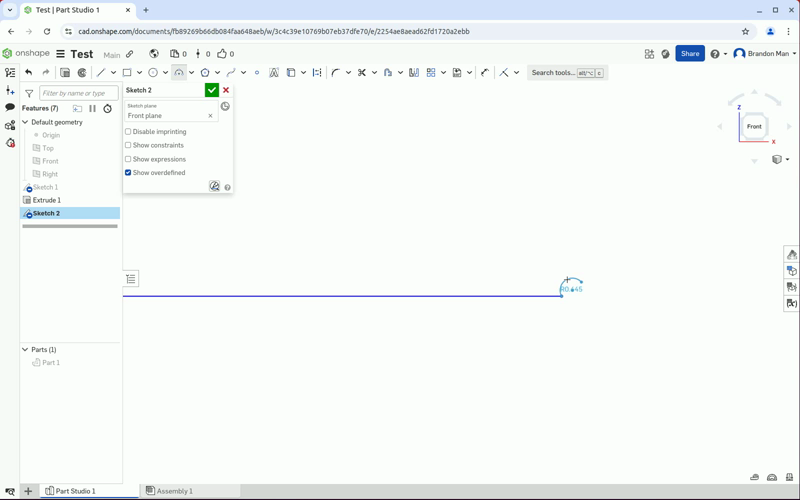
scroll(6)
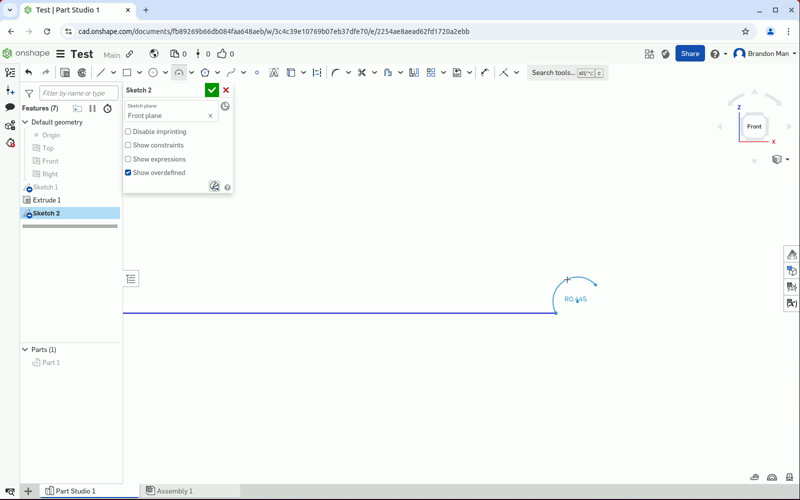
click(567, 279)
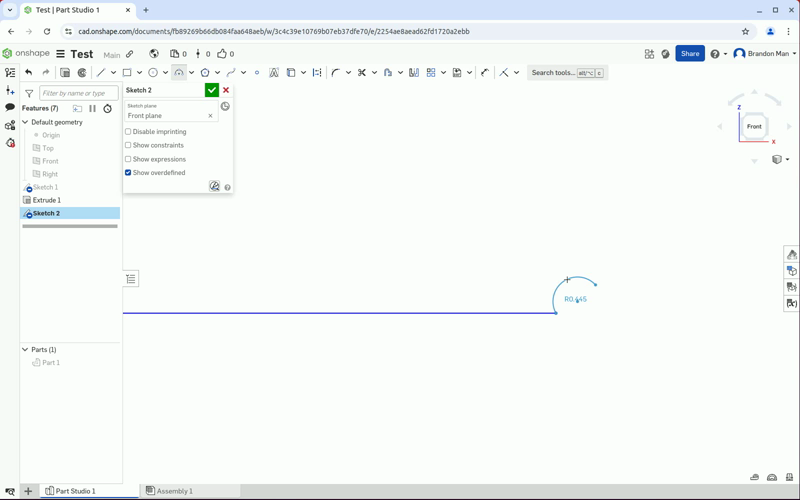
scroll(-6)
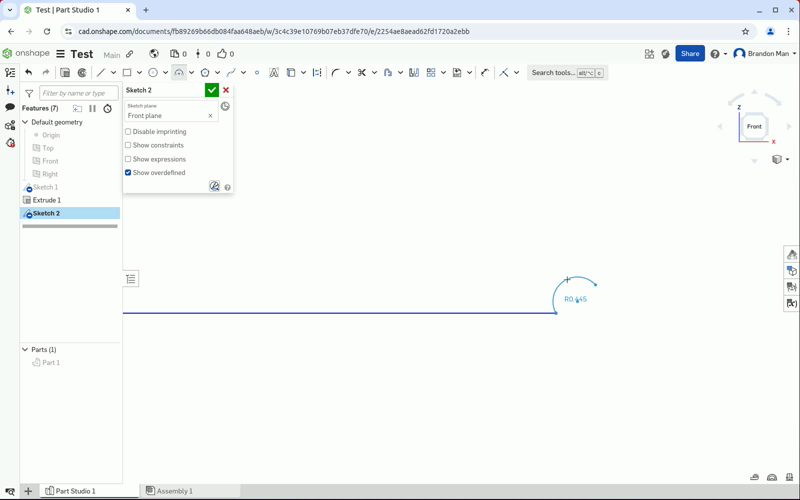
scroll(-6)
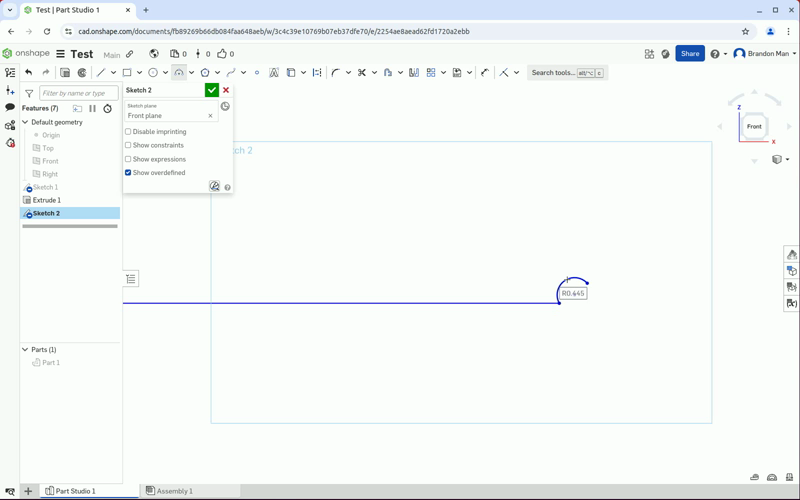
scroll(-6)
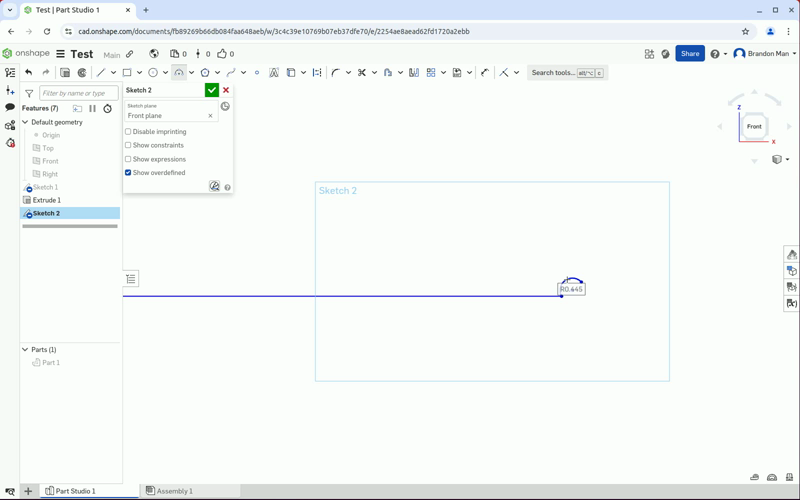
scroll(-6)
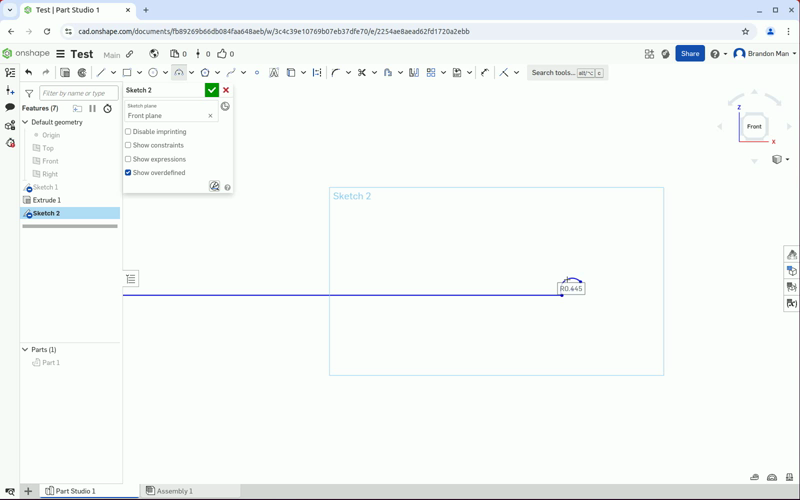
scroll(-6)
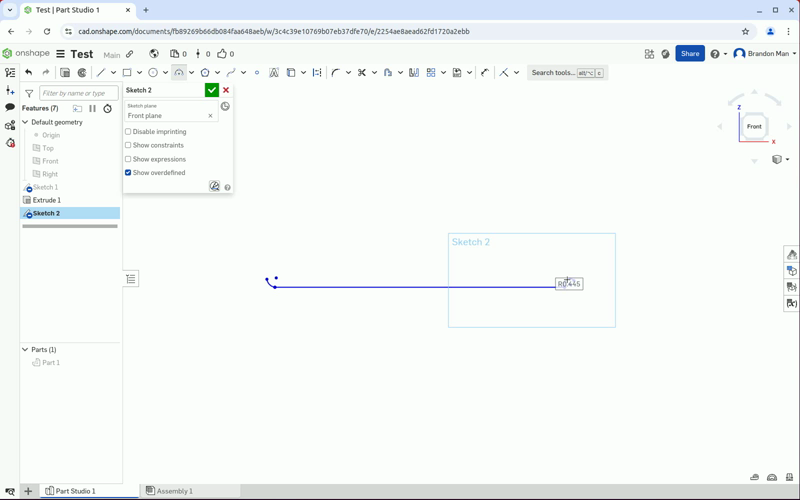
scroll(-6)
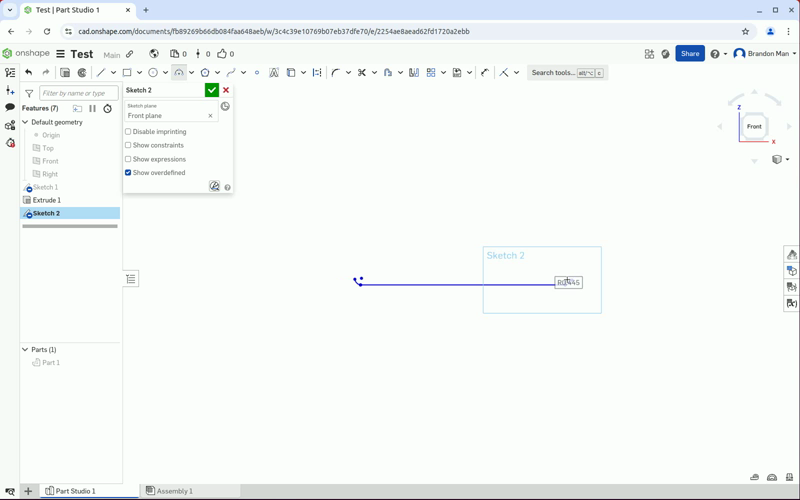
scroll(-6)
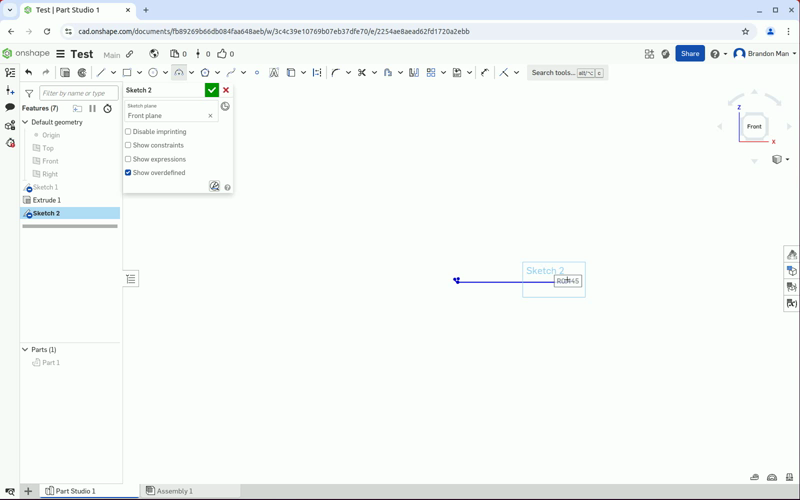
key_up(shift)
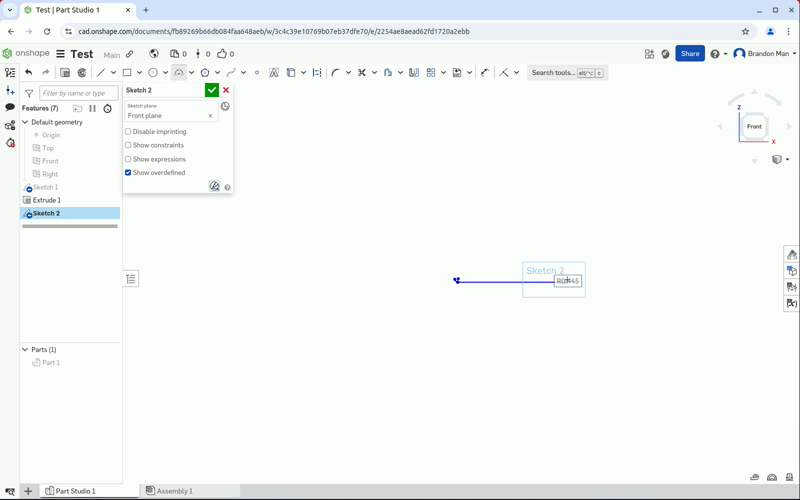
key(esc)
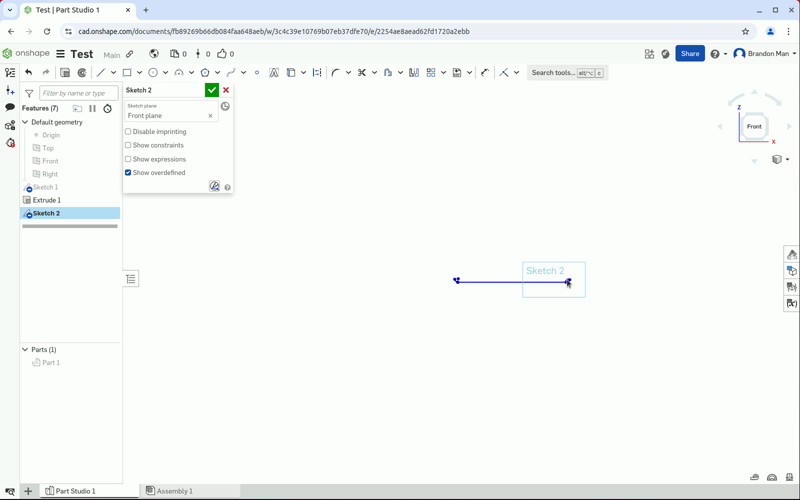
key(l)
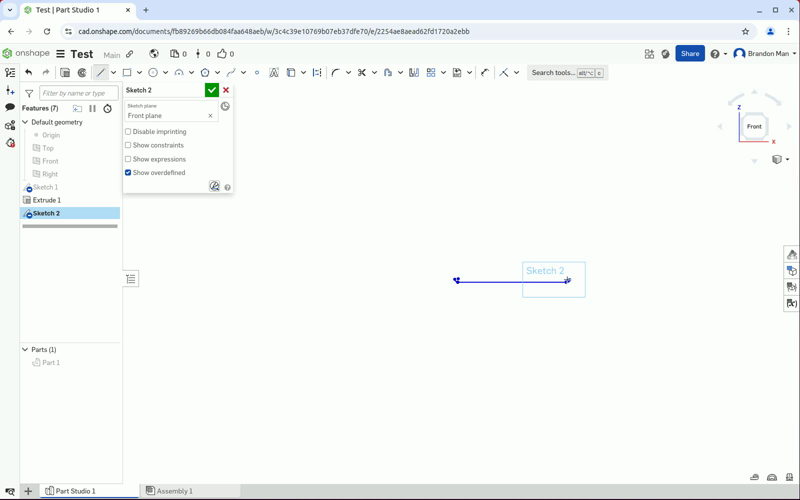
mouse_move(569, 279)
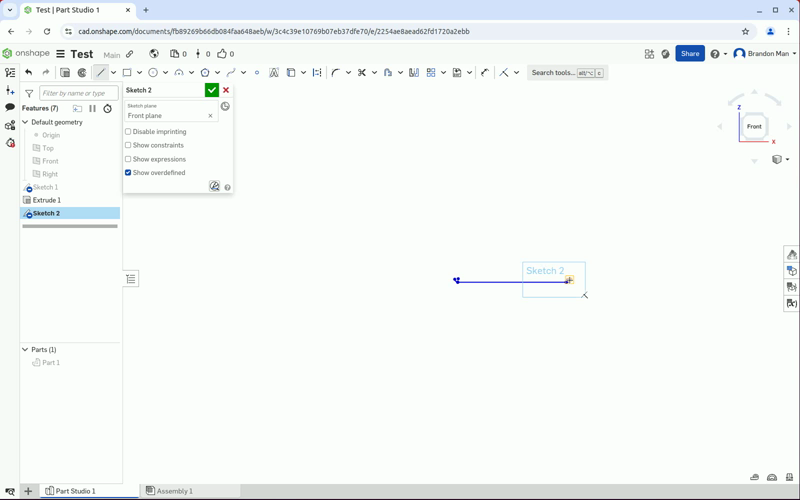
scroll(6)
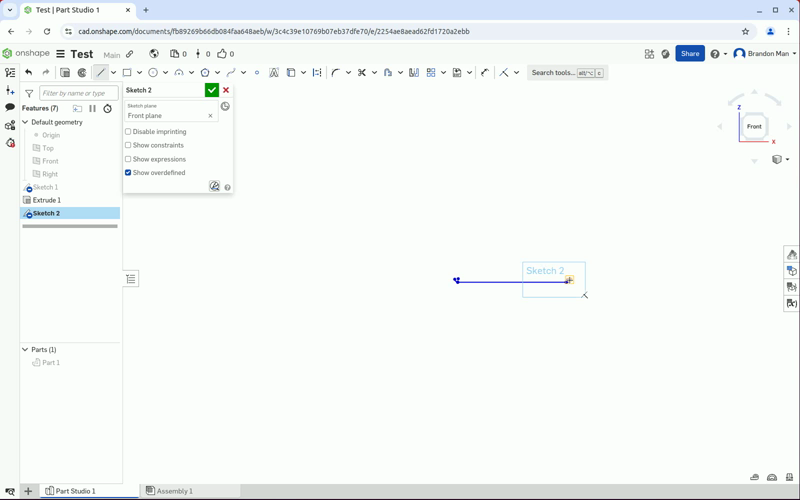
scroll(6)
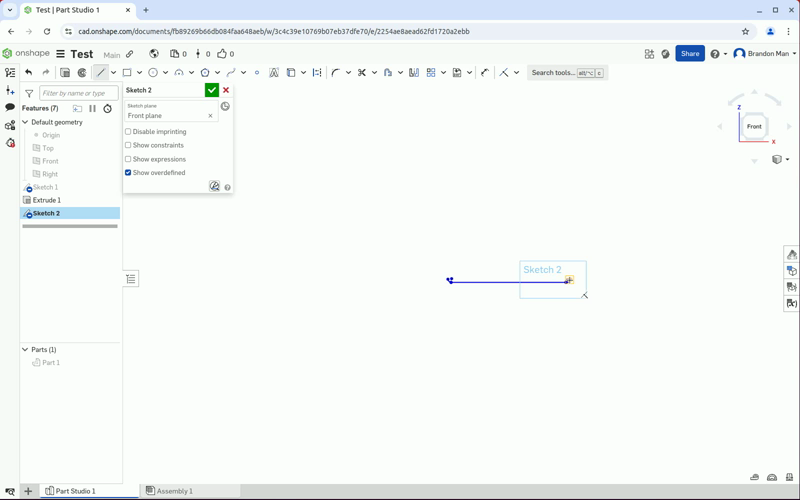
scroll(6)
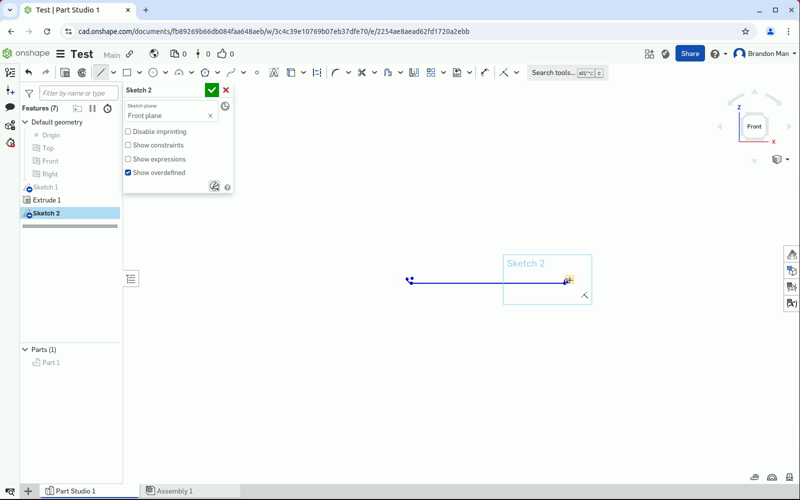
scroll(6)
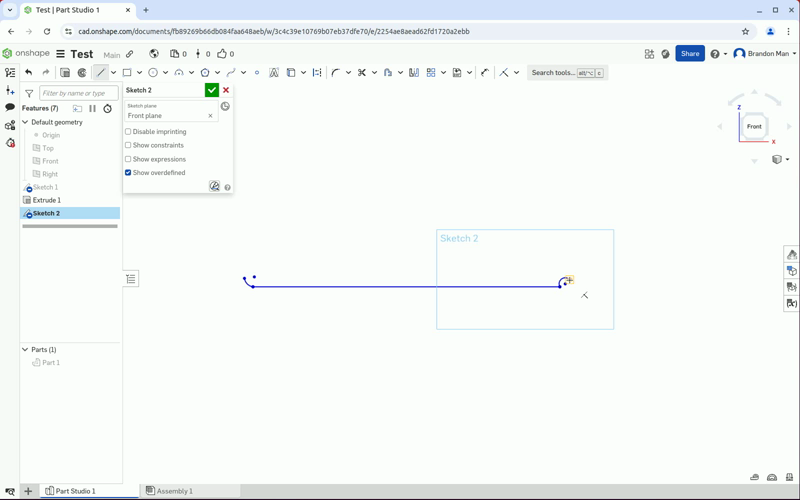
scroll(6)
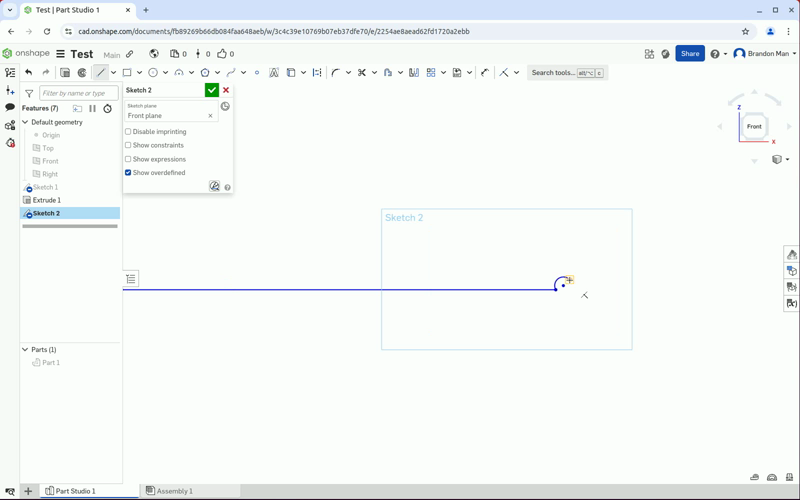
scroll(6)
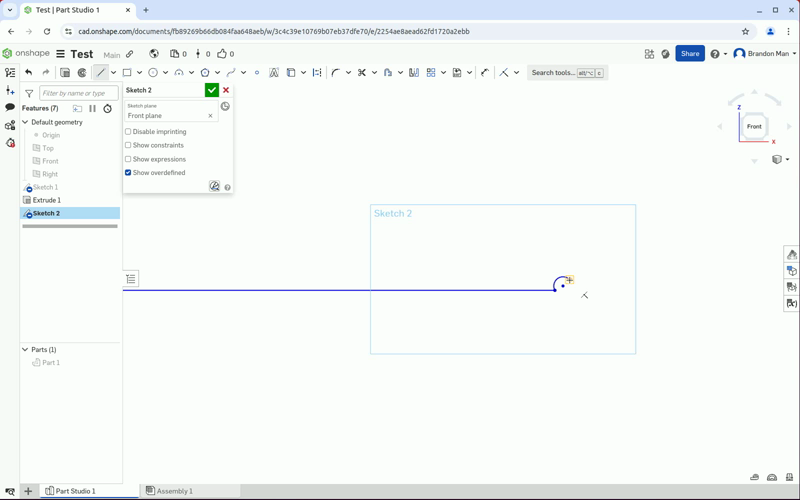
scroll(6)
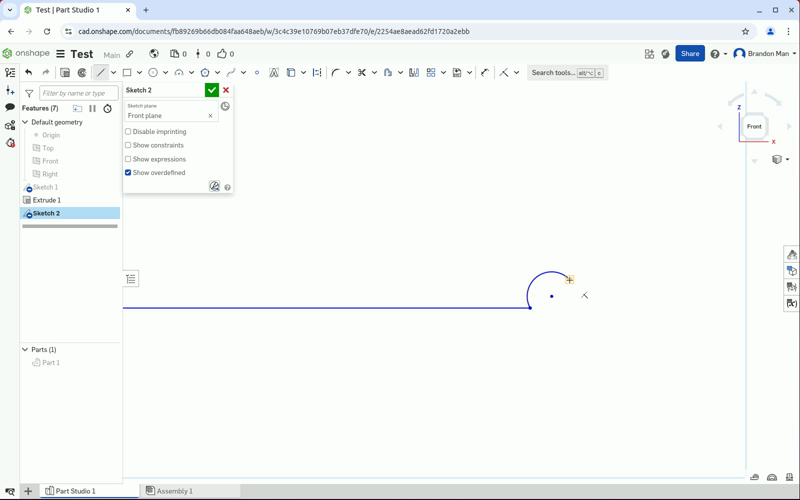
click(569, 279)
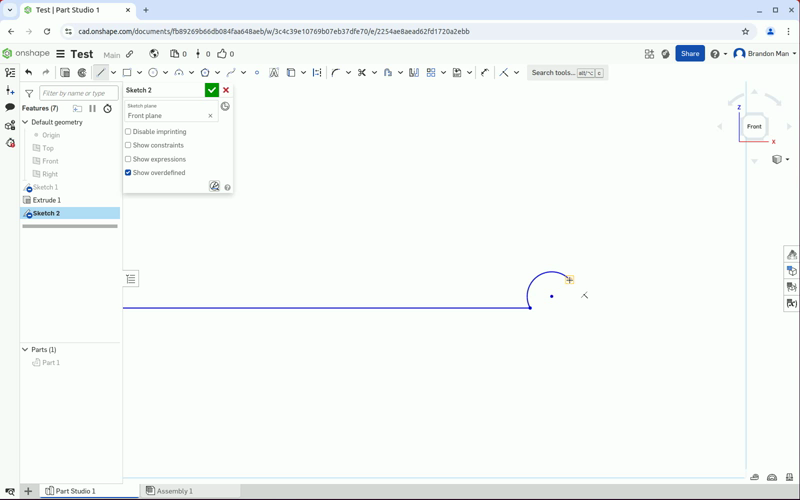
scroll(-6)
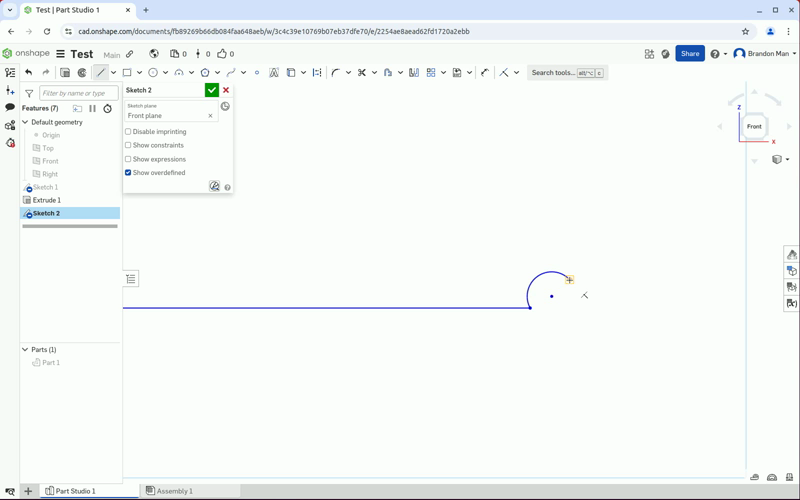
scroll(-6)
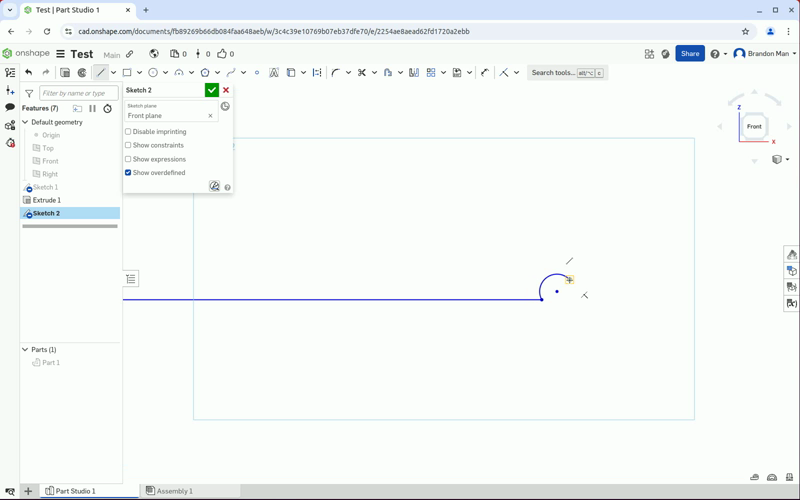
scroll(-6)
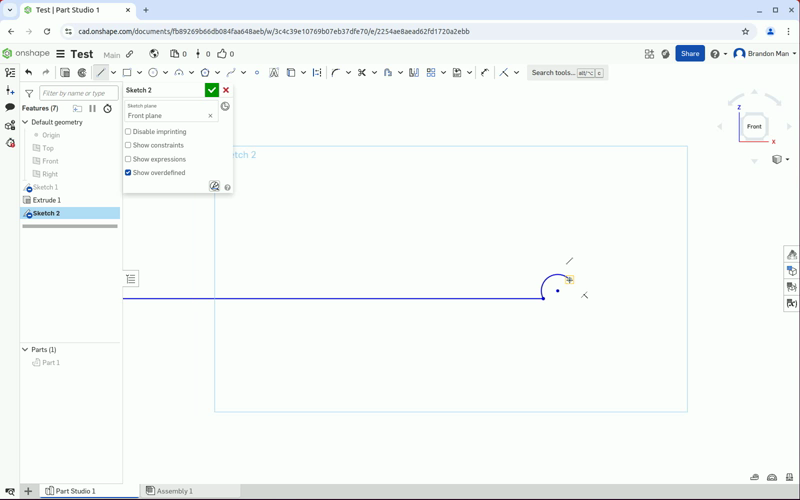
scroll(-6)
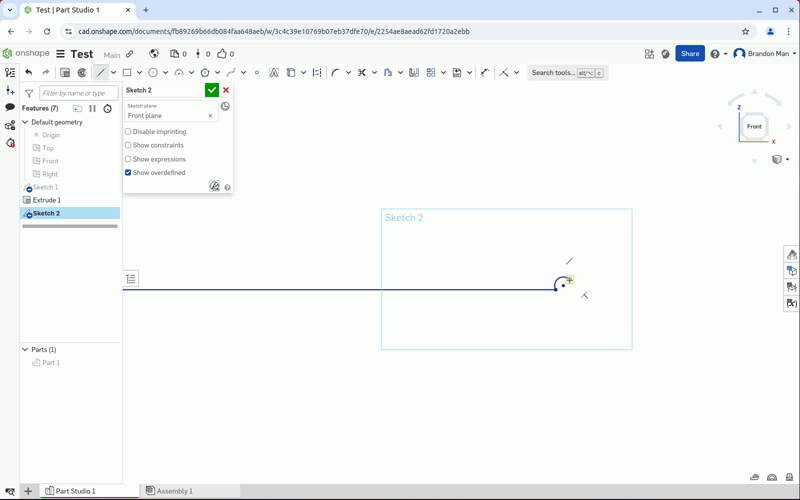
scroll(-6)
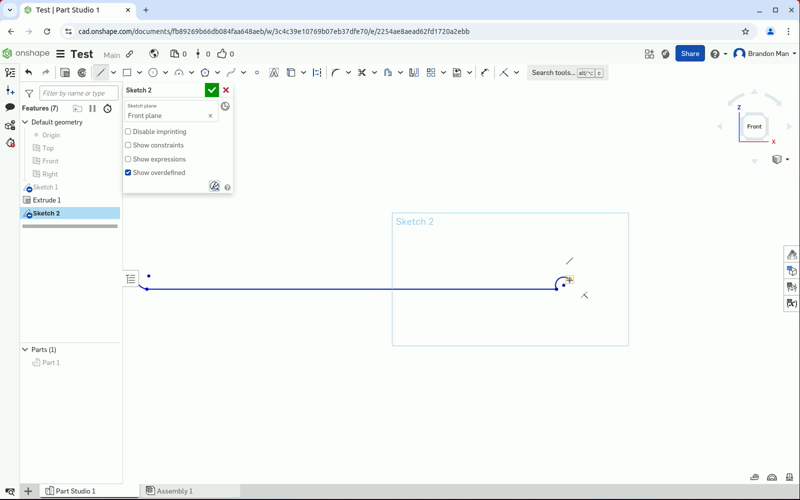
scroll(-6)
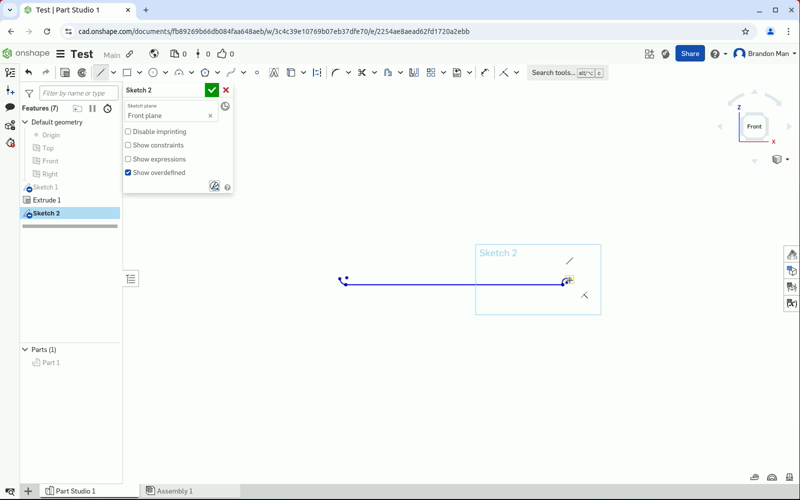
scroll(-6)
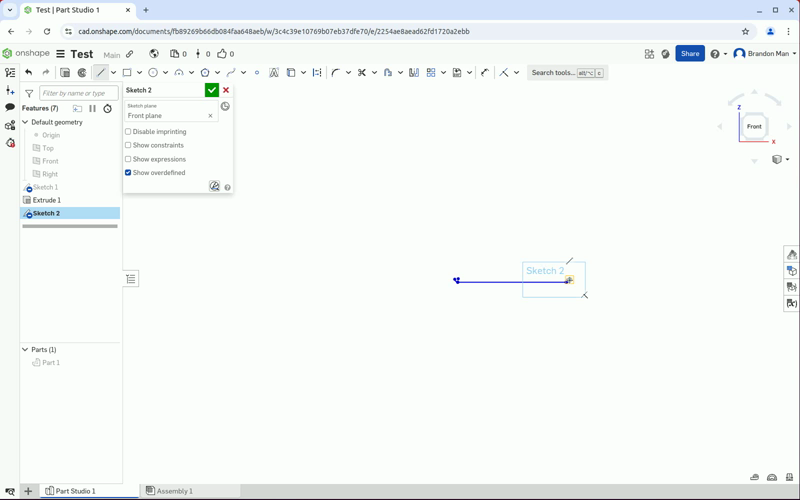
key_down(shift)
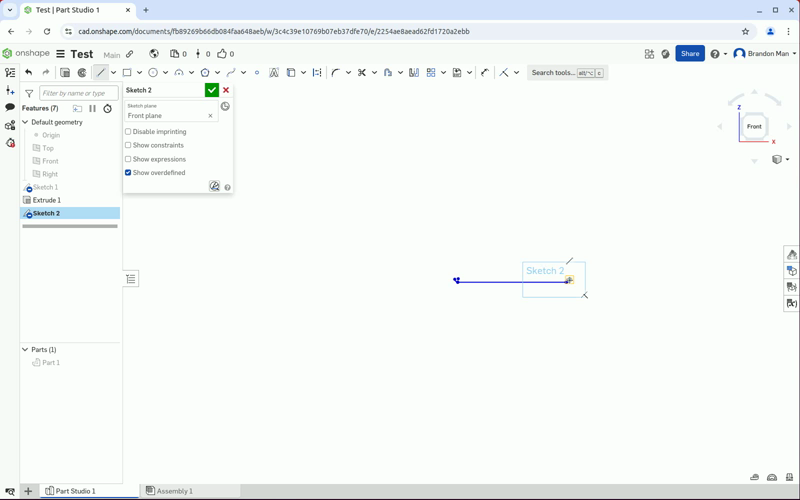
mouse_move(454, 279)
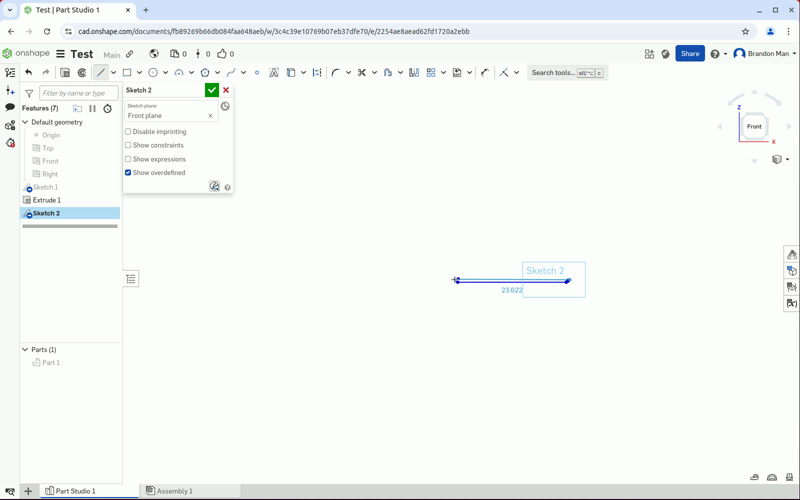
scroll(6)
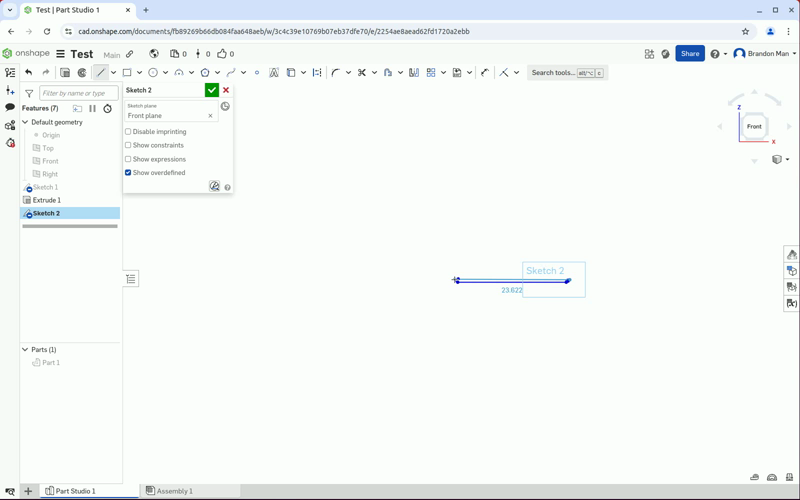
scroll(6)
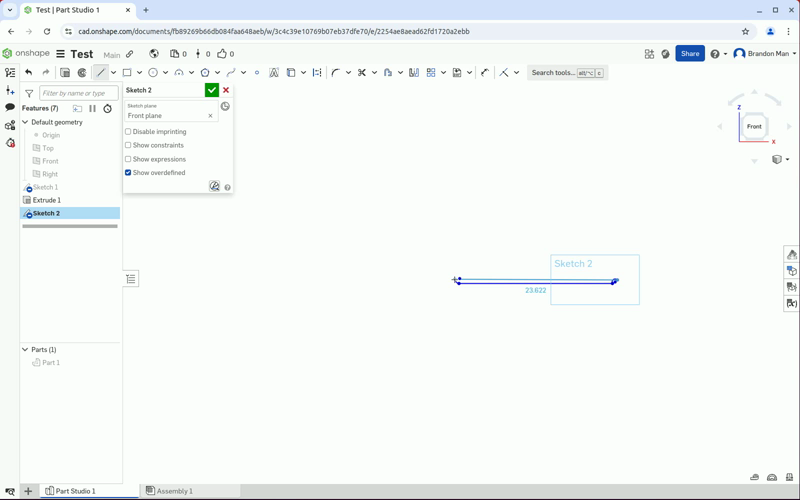
scroll(6)
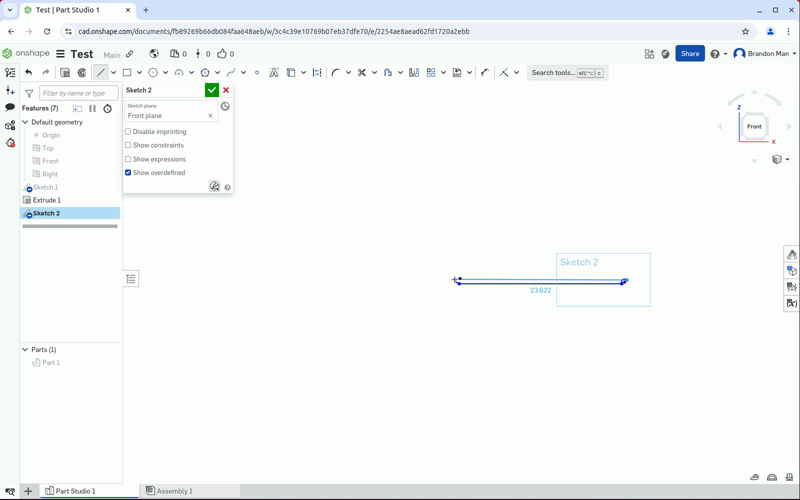
scroll(6)
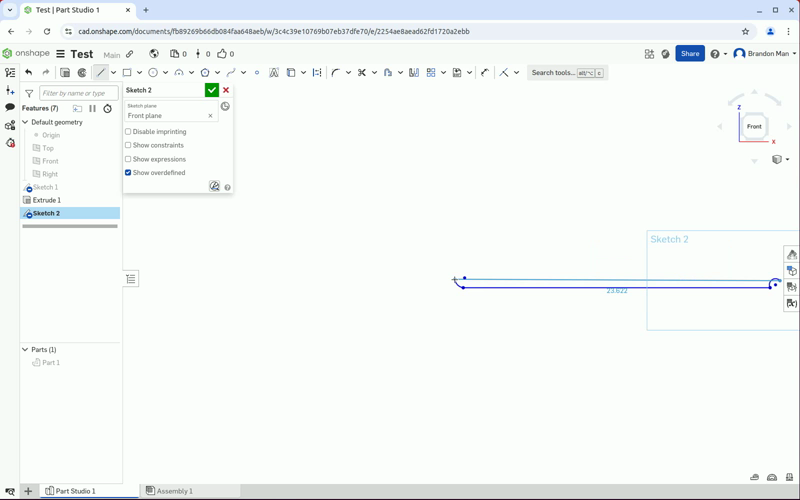
scroll(6)
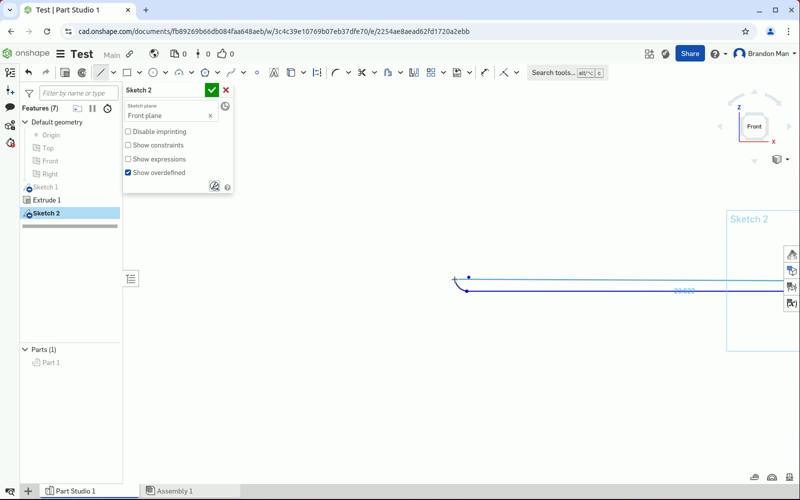
scroll(6)
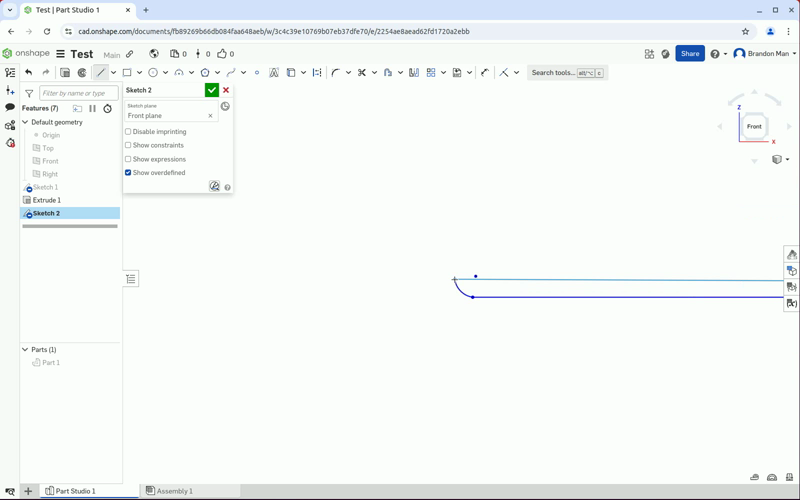
scroll(6)
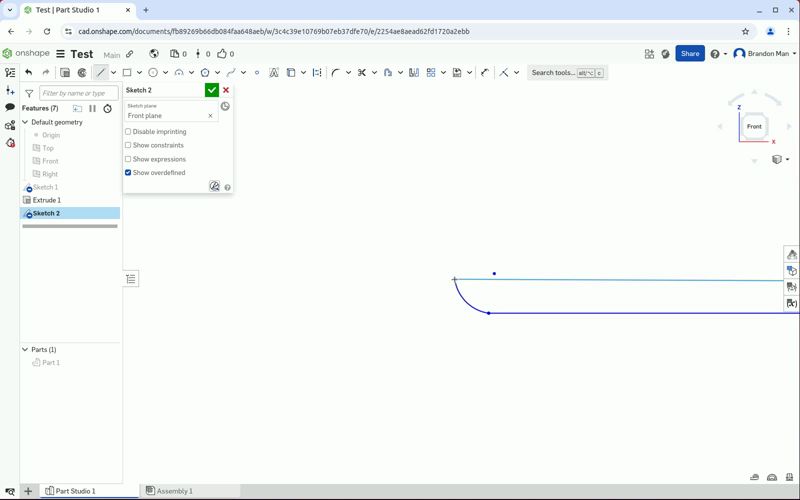
key_up(shift)
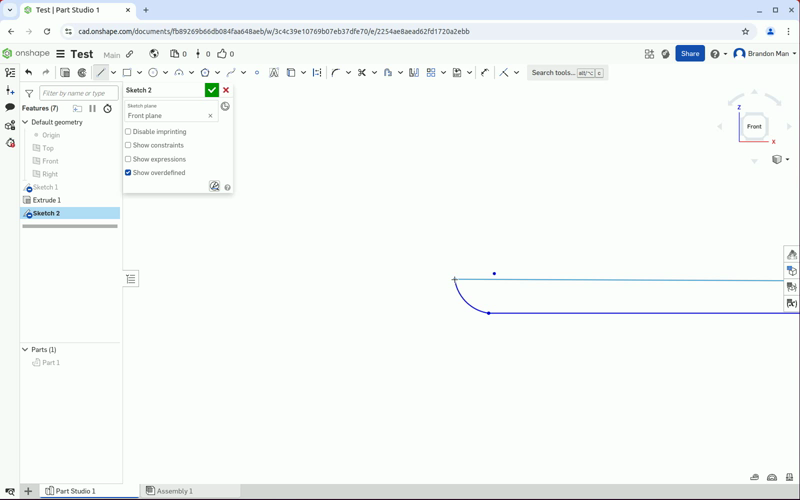
click(454, 279)
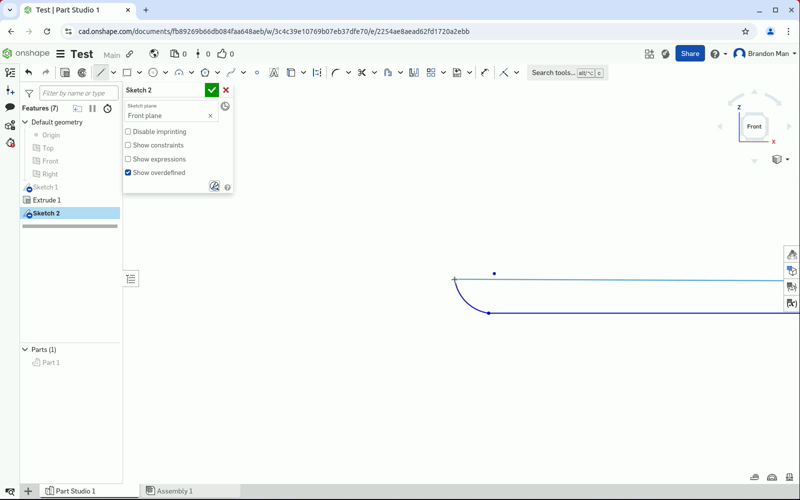
scroll(-6)
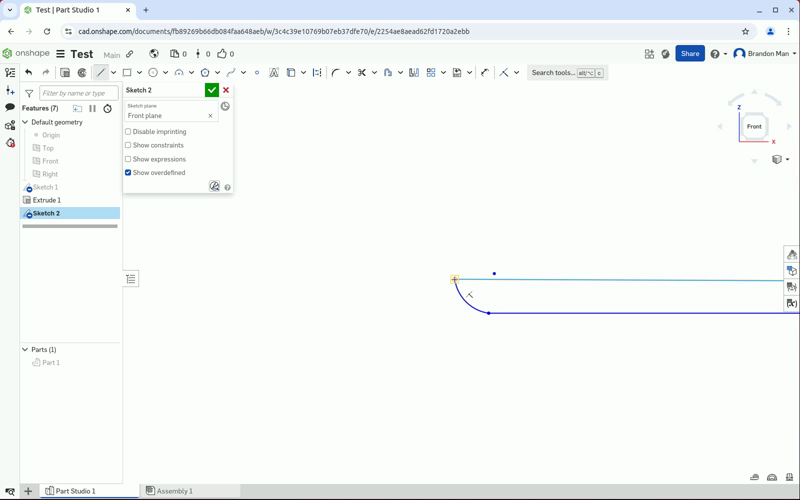
scroll(-6)
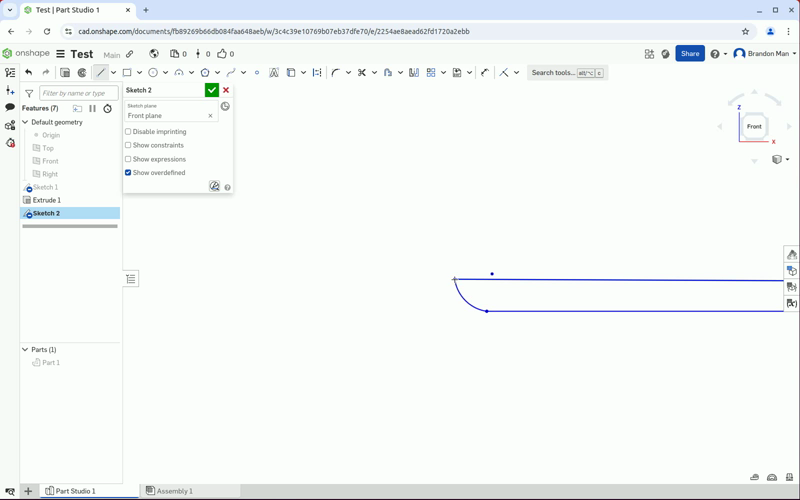
scroll(-6)
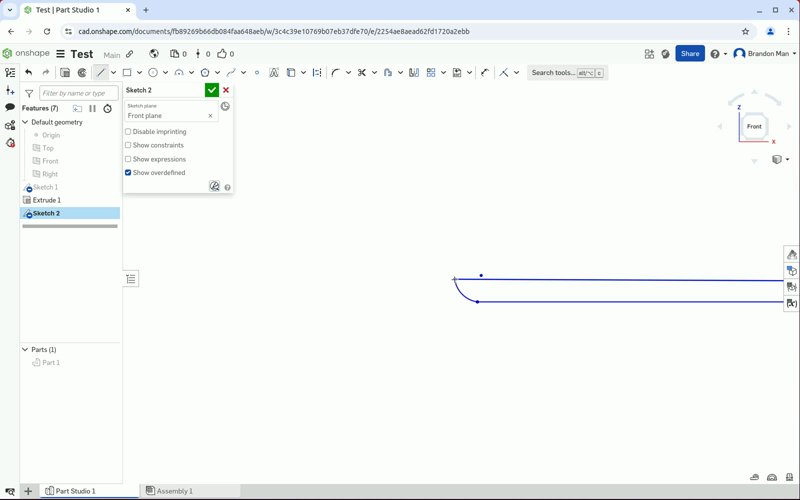
scroll(-6)
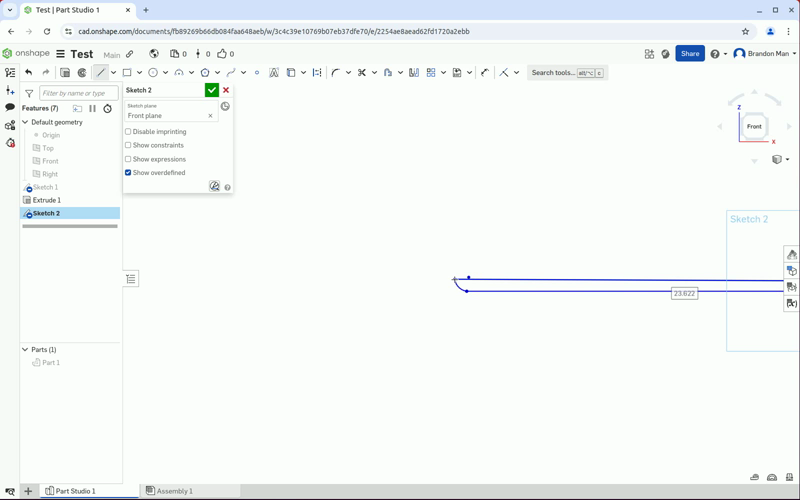
scroll(-6)
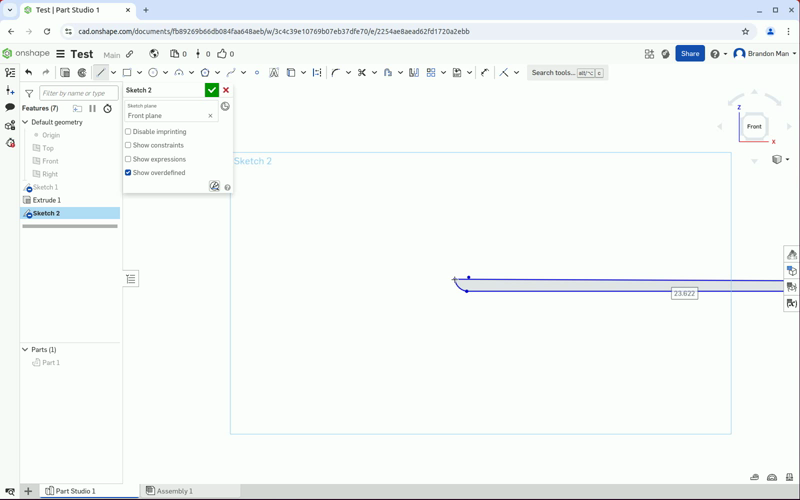
scroll(-6)
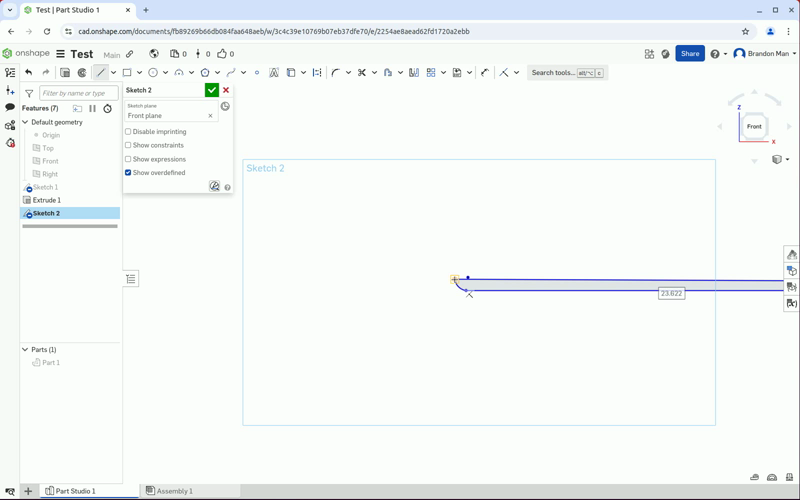
scroll(-6)
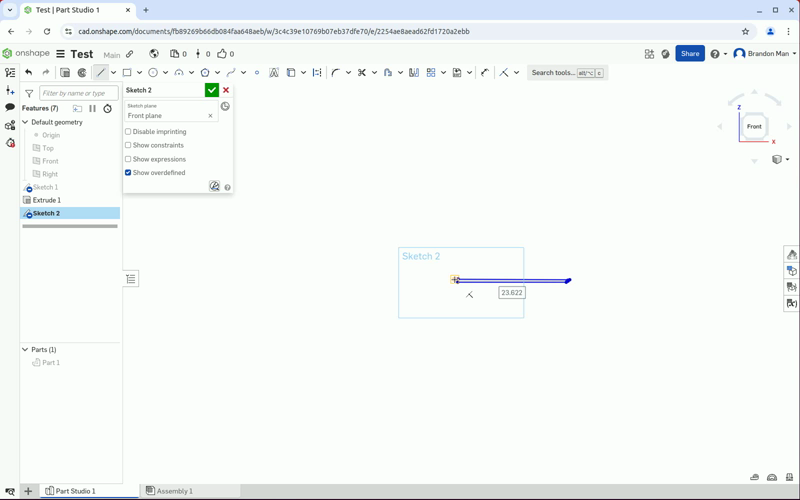
key(esc)
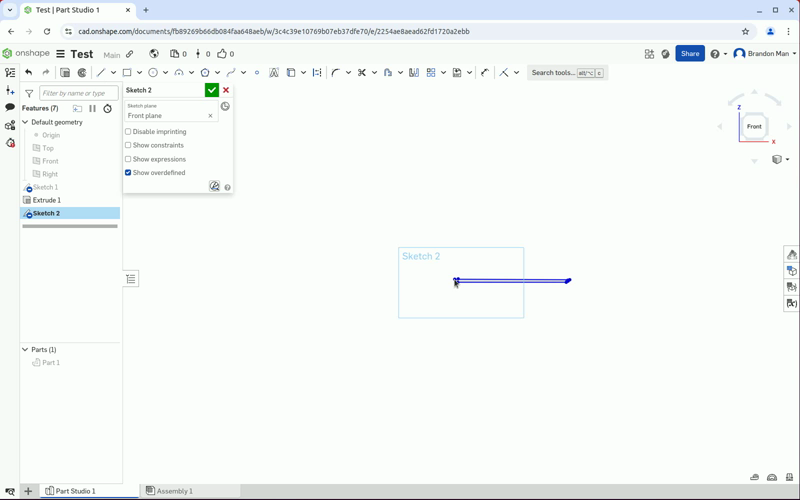
mouse_move(509, 279)
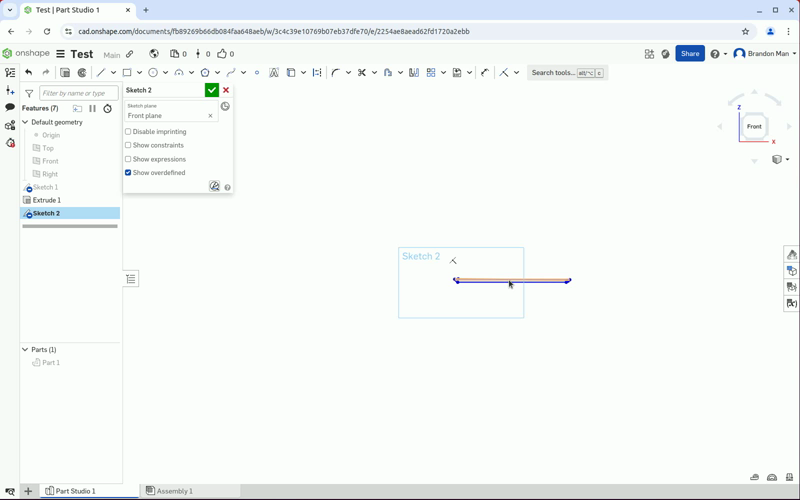
scroll(6)
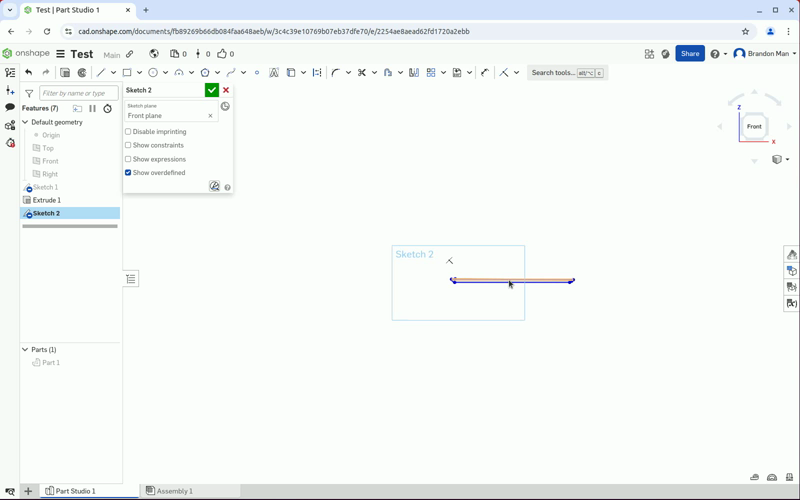
scroll(6)
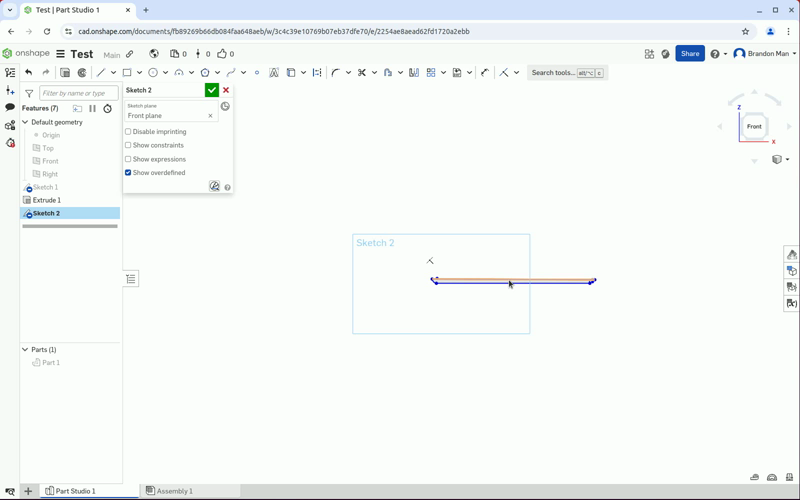
scroll(6)
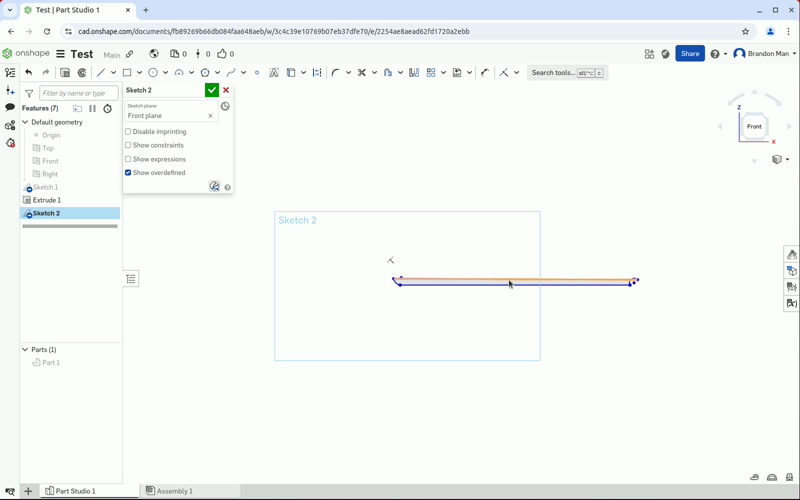
scroll(6)
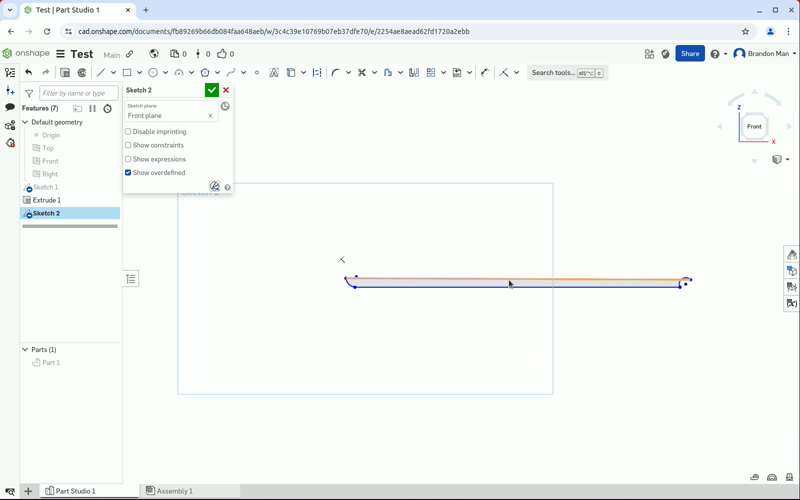
scroll(6)
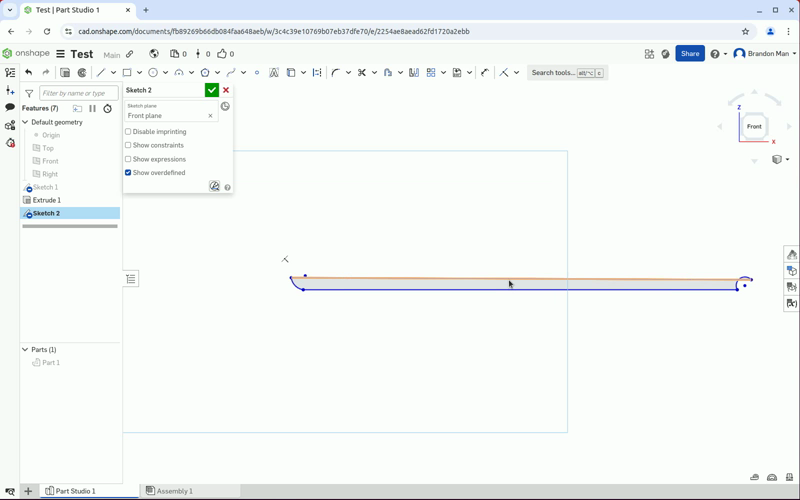
scroll(6)
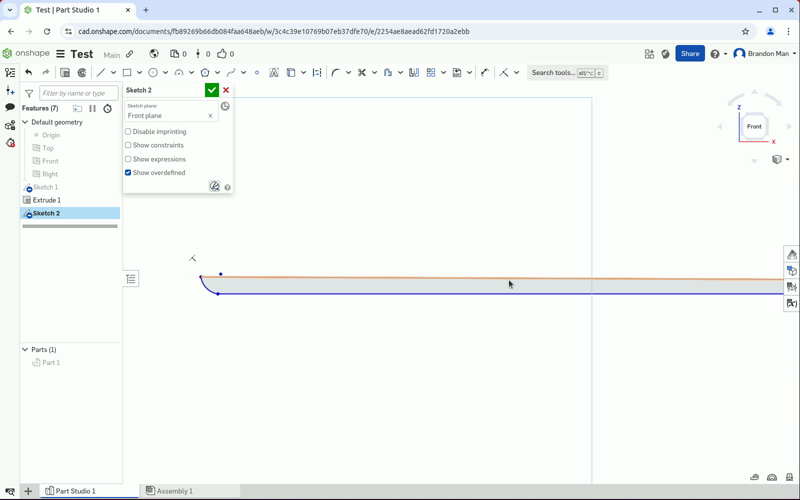
scroll(6)
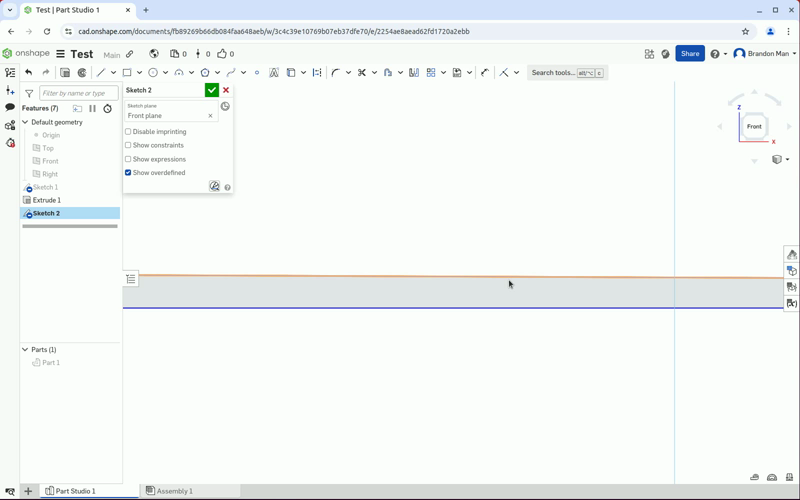
click(509, 279)
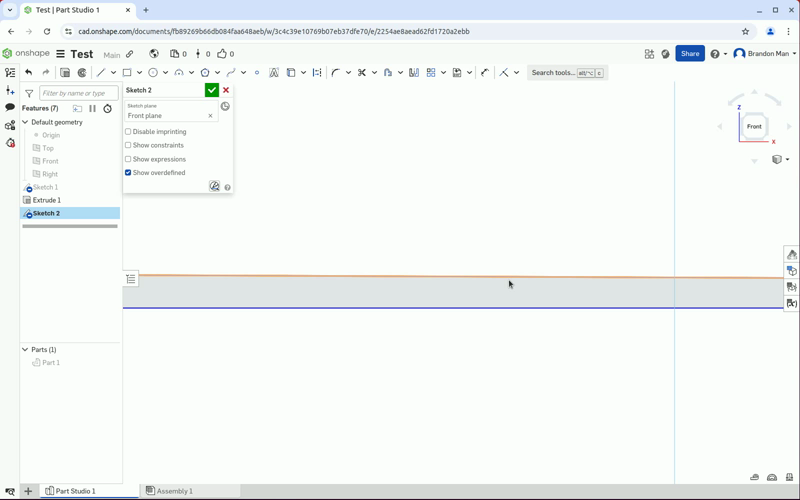
scroll(-6)
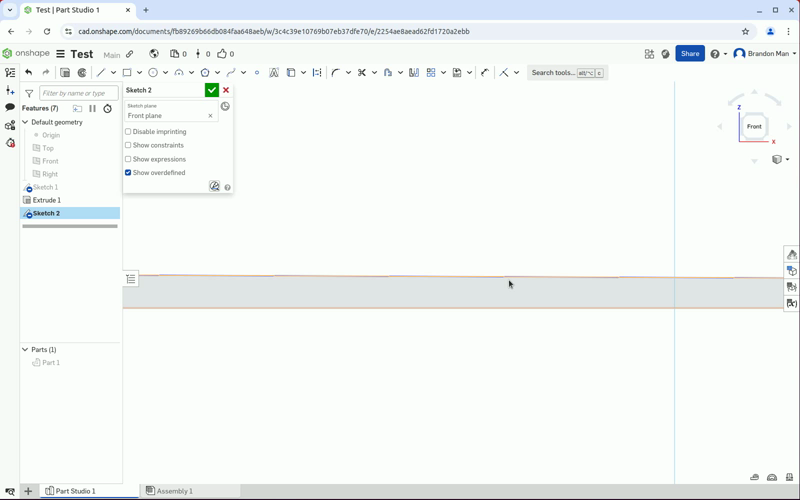
scroll(-6)
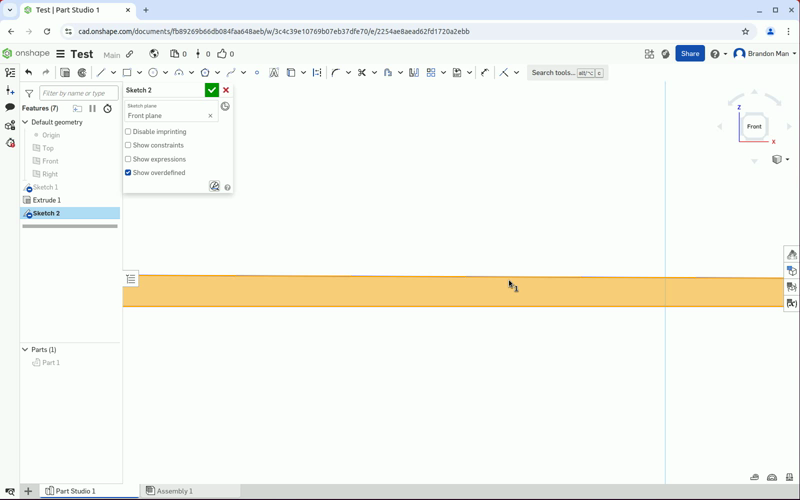
scroll(-6)
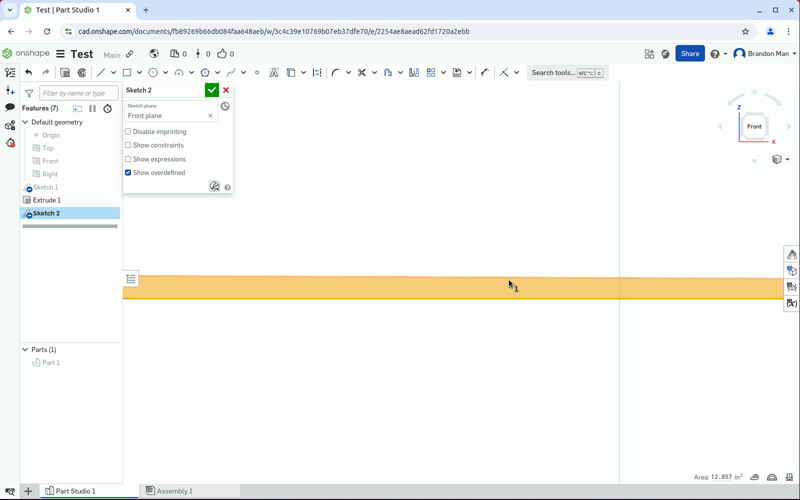
scroll(-6)
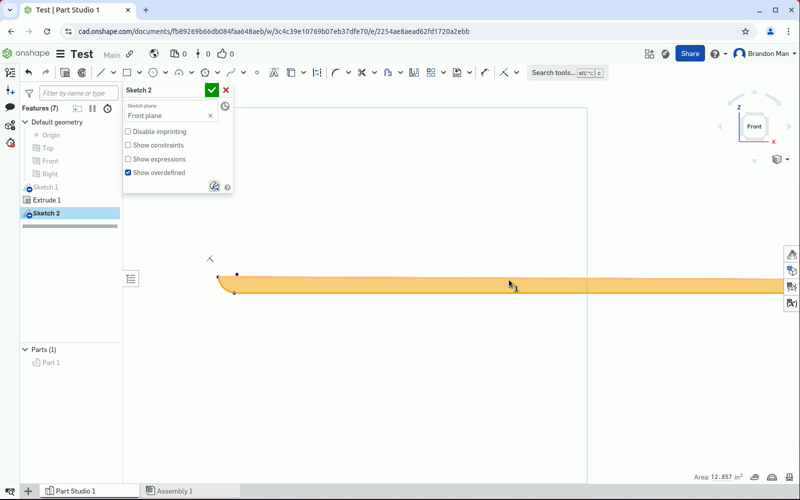
scroll(-6)
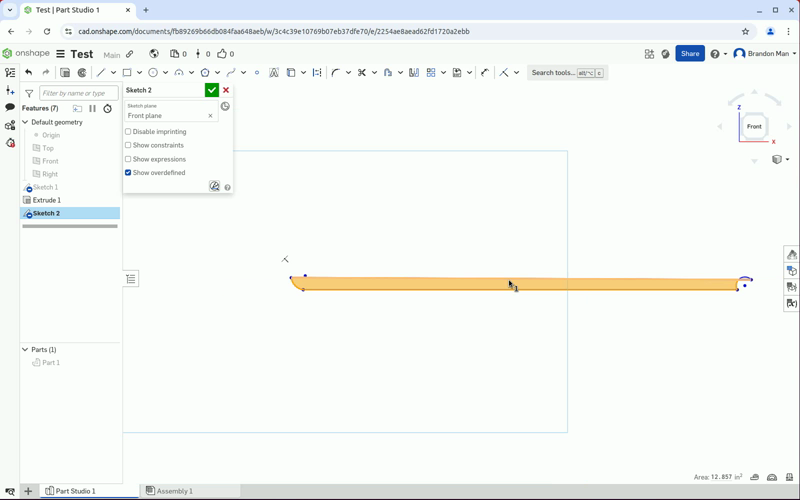
scroll(-6)
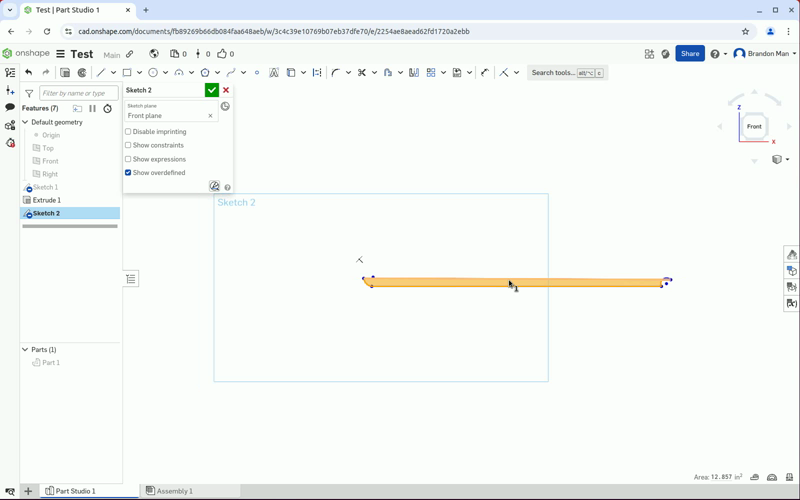
scroll(-6)
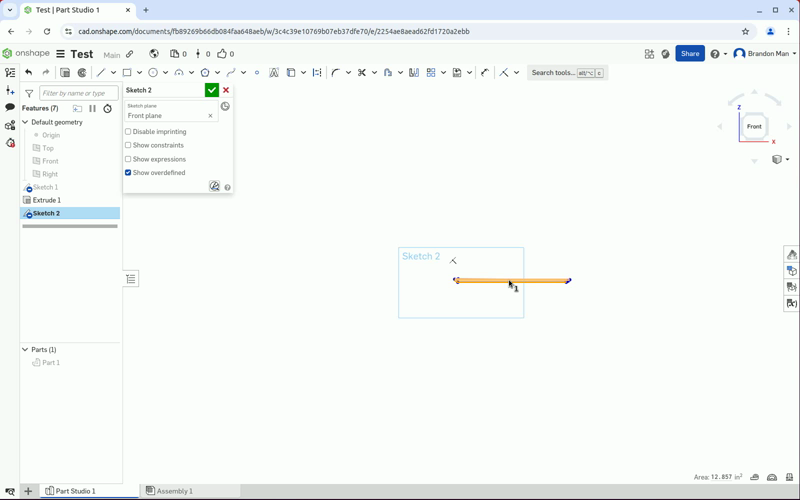
mouse_move(73, 352)
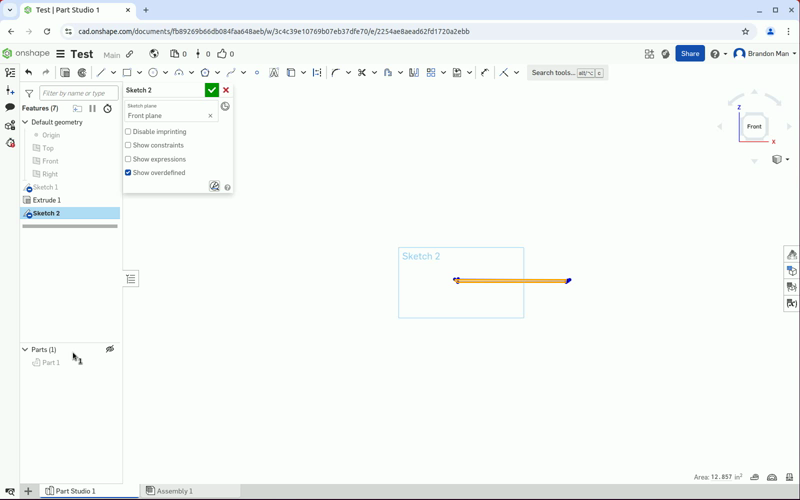
key(shift+y)
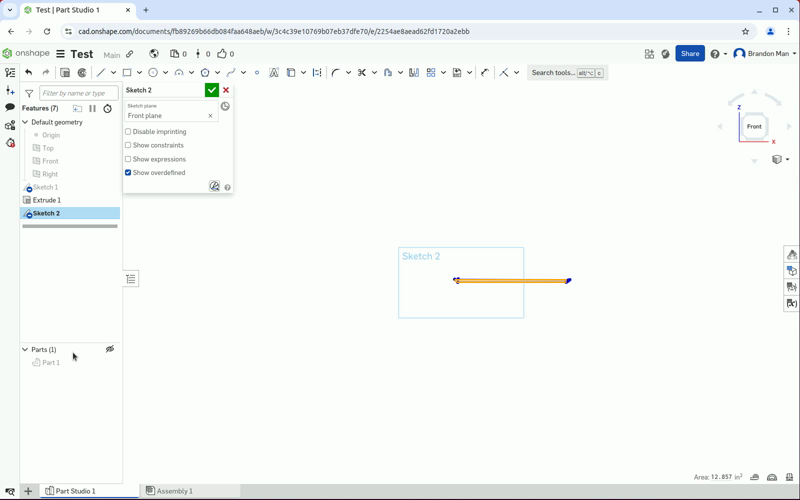
key(shift+e)
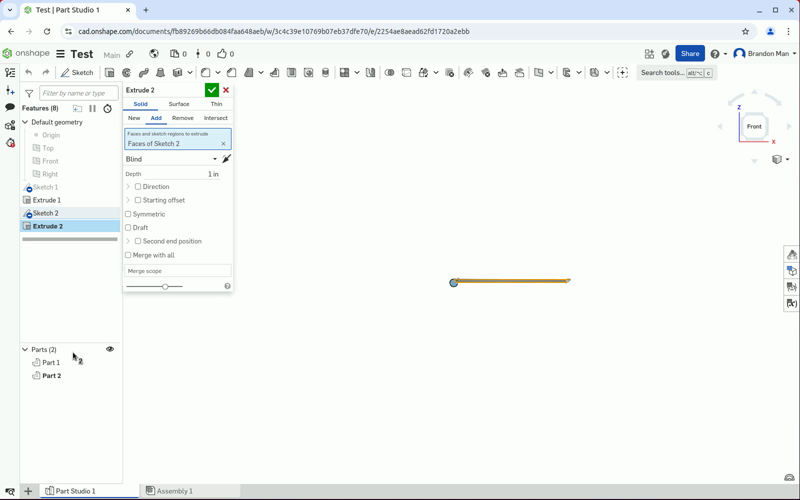
mouse_move(143, 106)
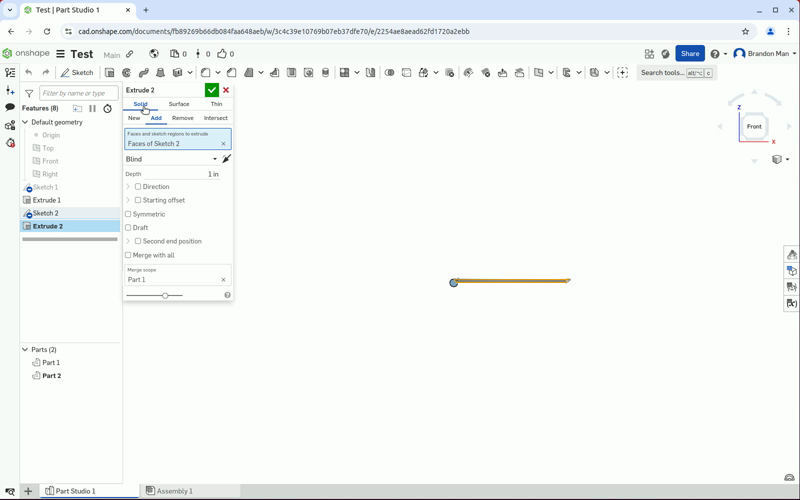
click(143, 106)
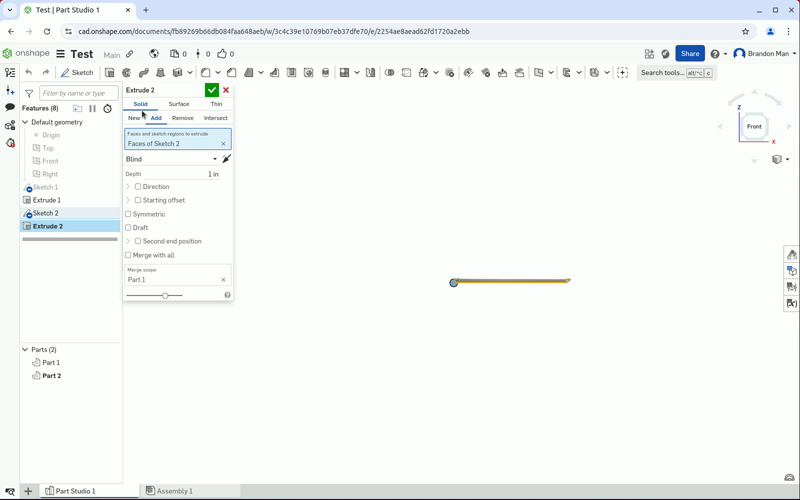
mouse_move(137, 120)
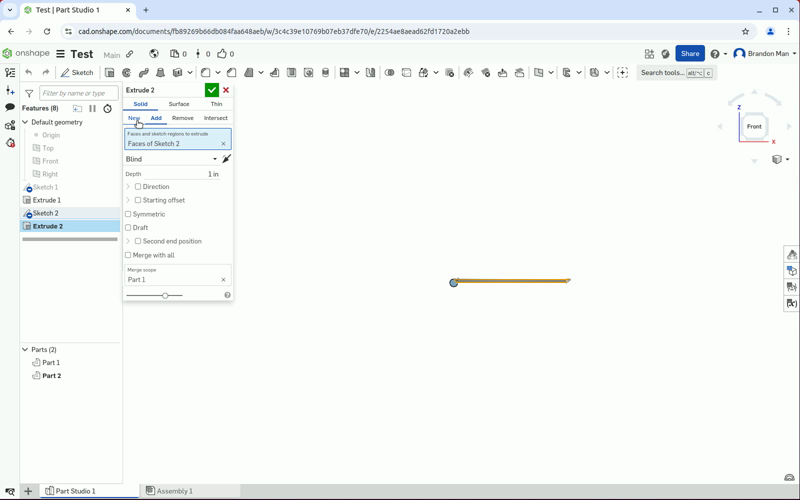
click(137, 120)
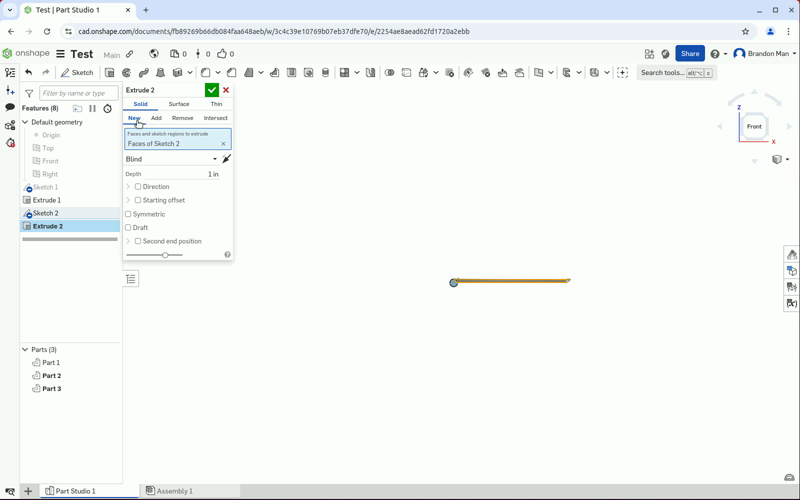
key(tab, 4)
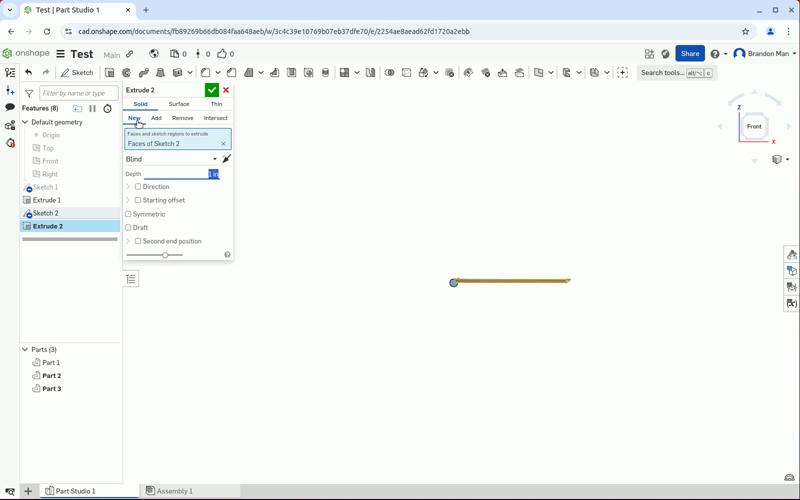
text(5.296)
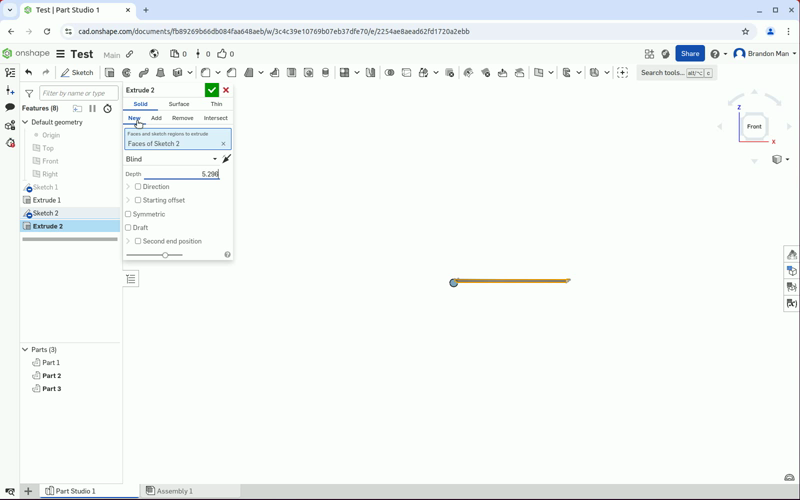
key(enter)
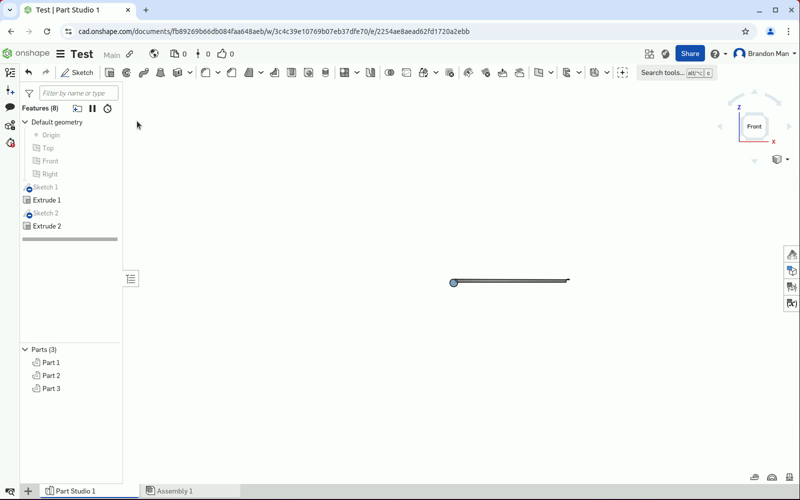
key(shift+h)
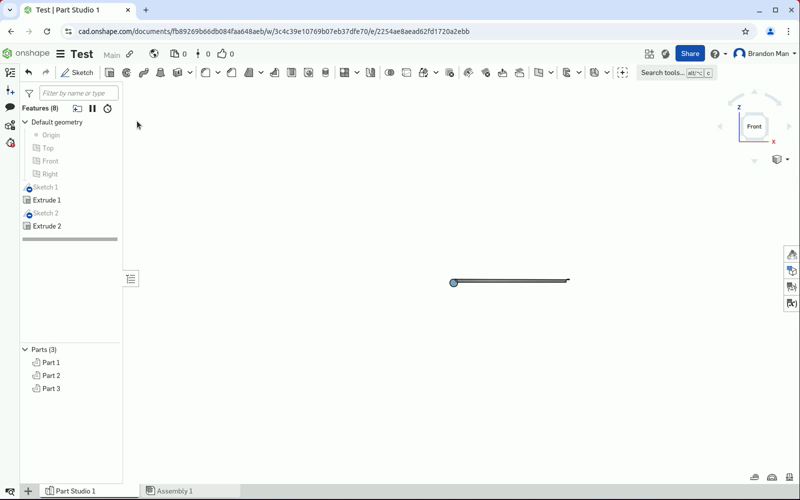
key(shift+h)
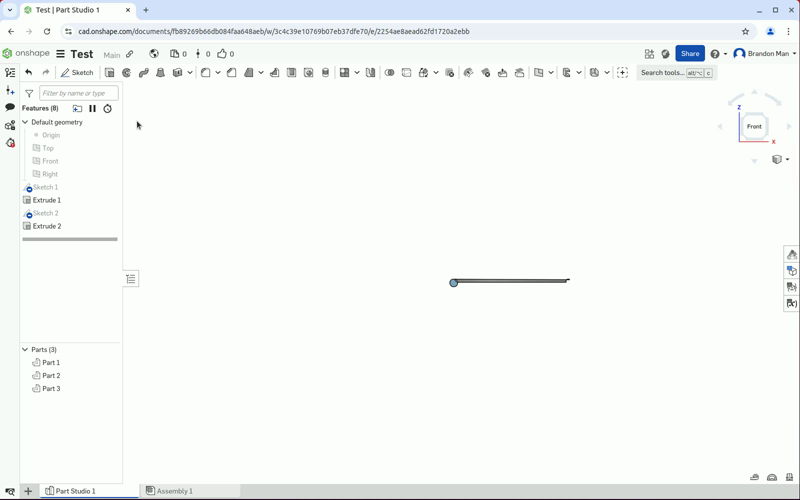
mouse_move(73, 189)
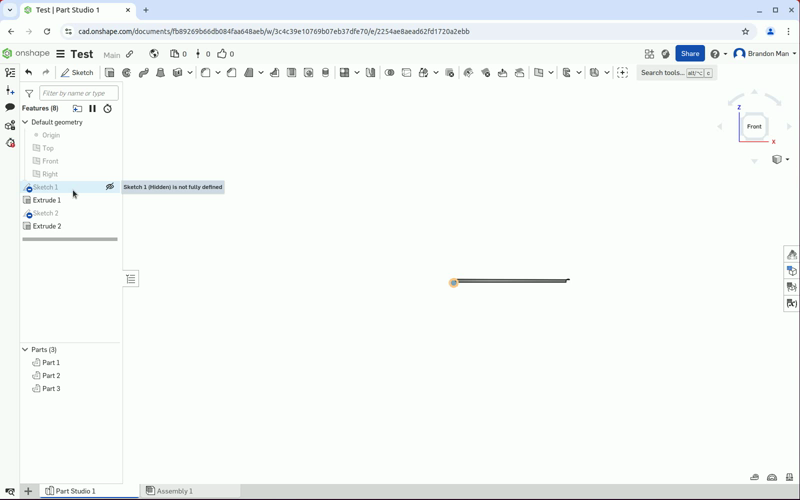
click(73, 189)
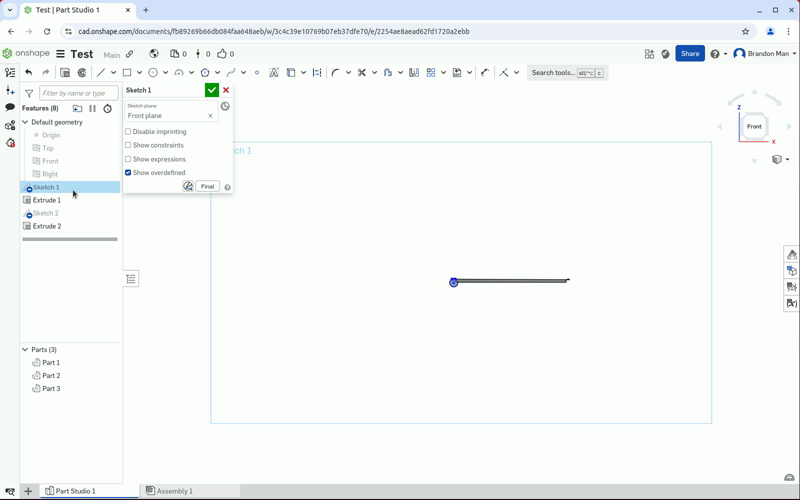
mouse_move(229, 92)
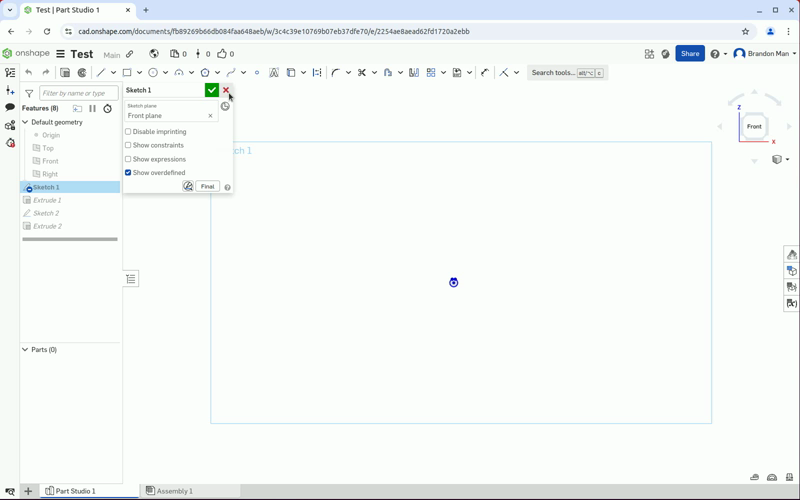
click(229, 92)
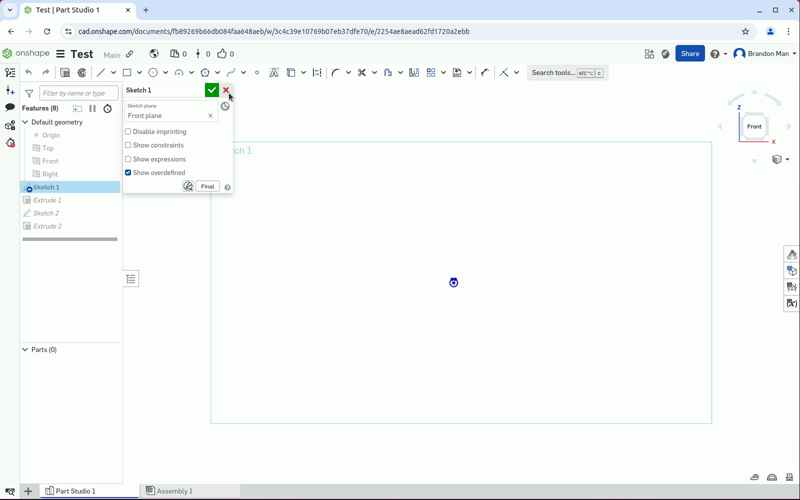
key(shift+s)
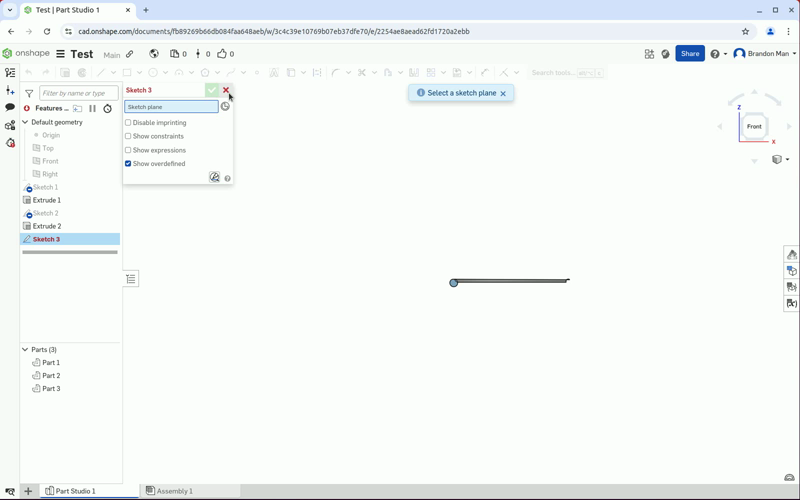
mouse_move(73, 163)
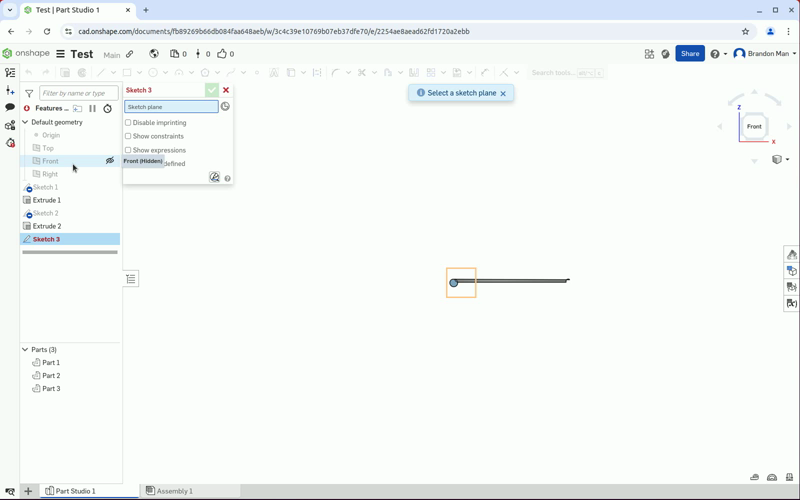
click(73, 163)
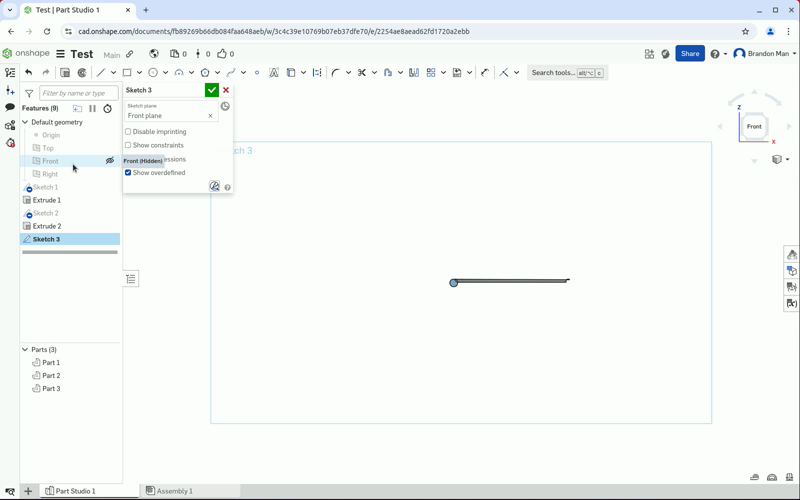
mouse_move(73, 352)
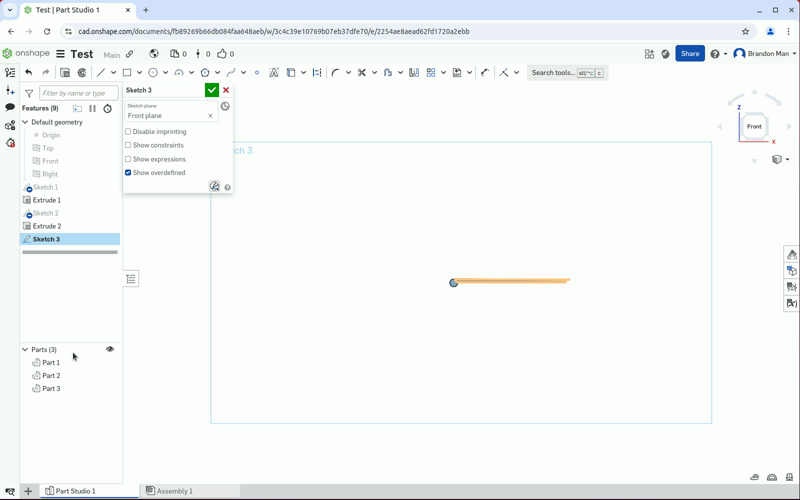
key(y)
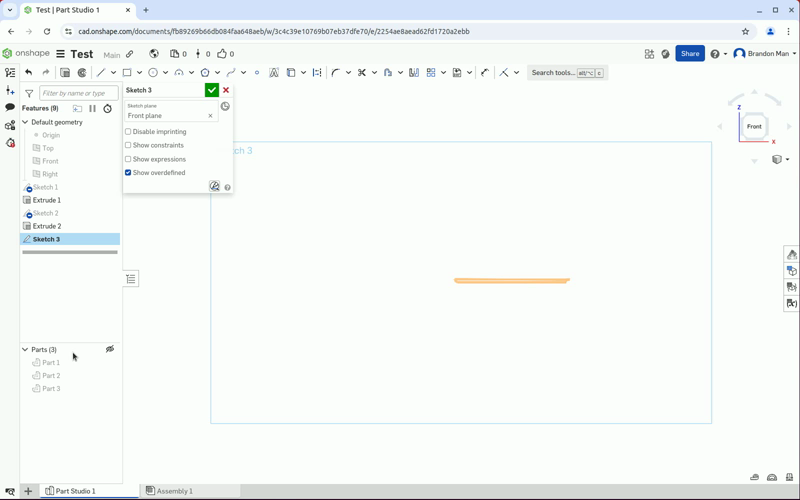
key(l)
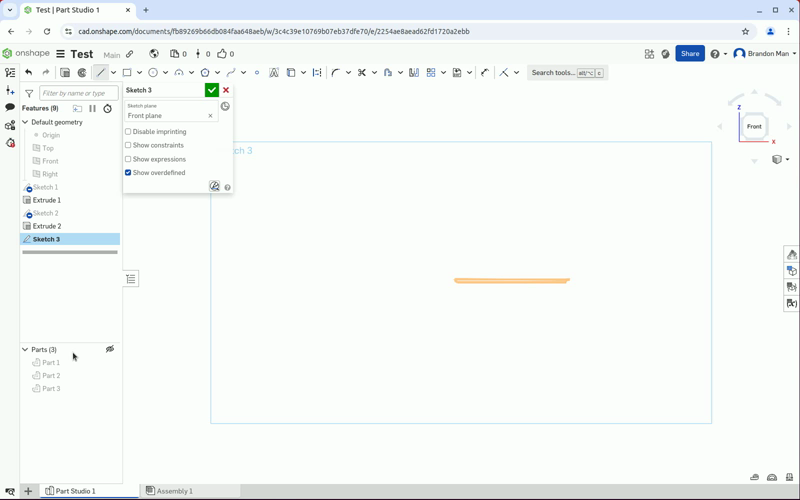
key_down(shift)
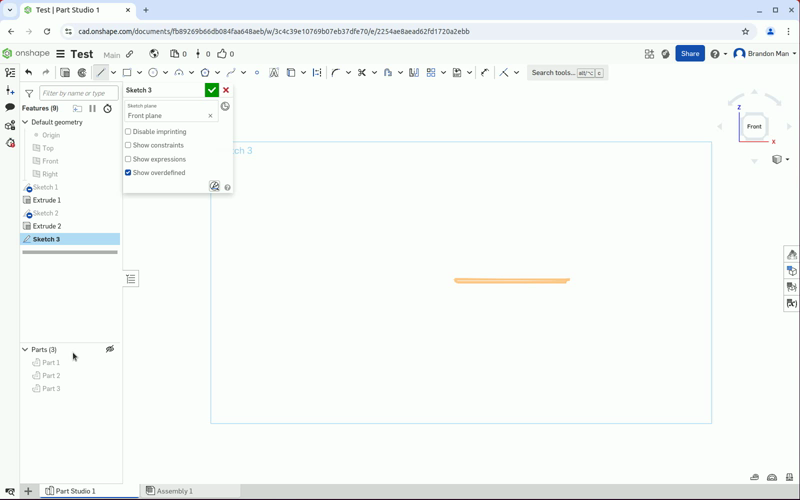
mouse_move(453, 286)
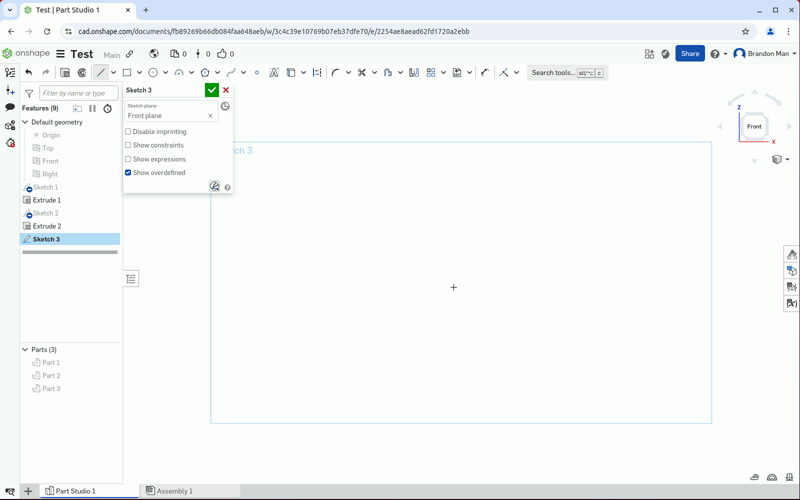
click(453, 286)
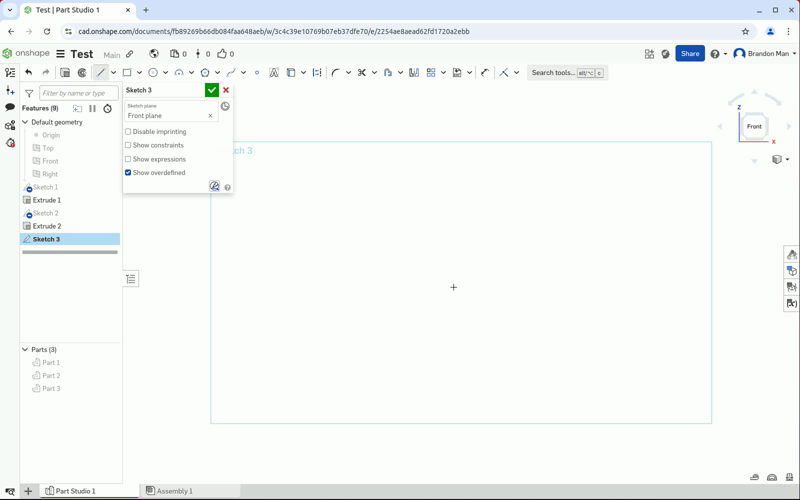
key_up(shift)
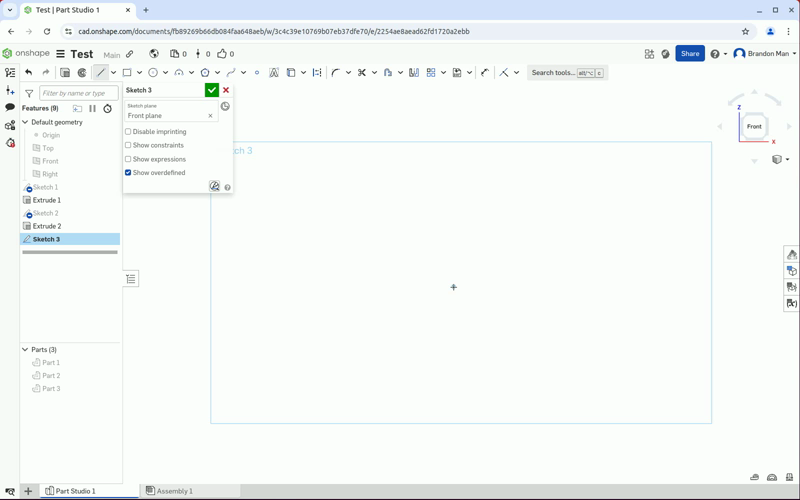
key_down(shift)
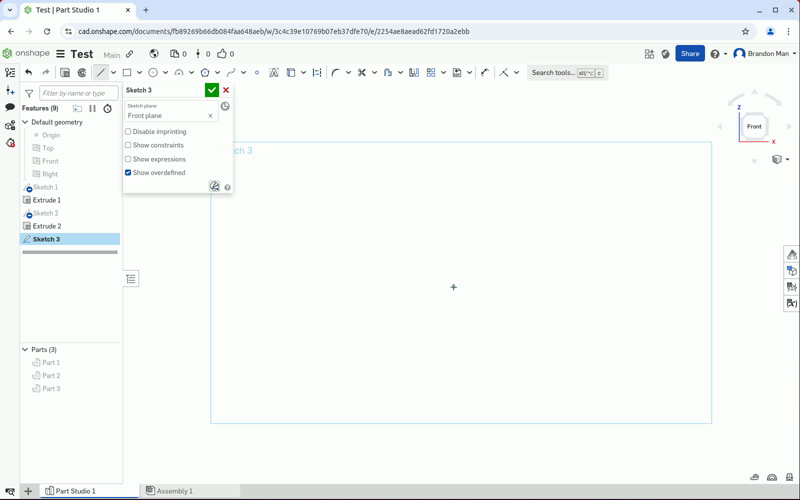
mouse_move(569, 286)
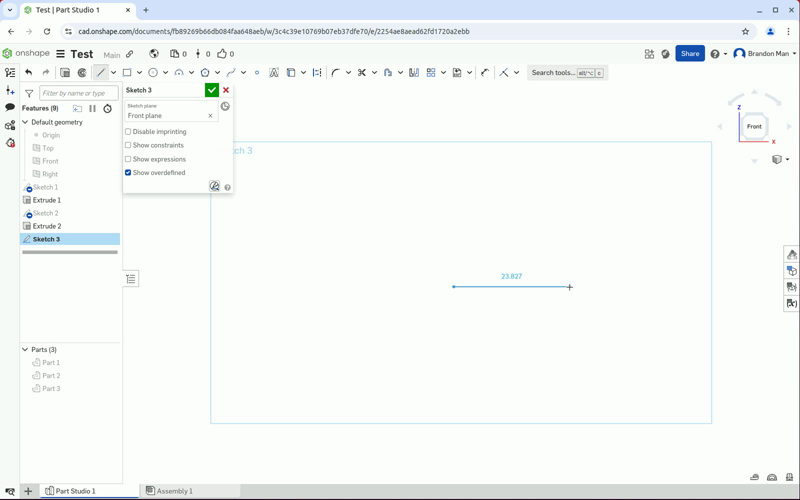
click(569, 286)
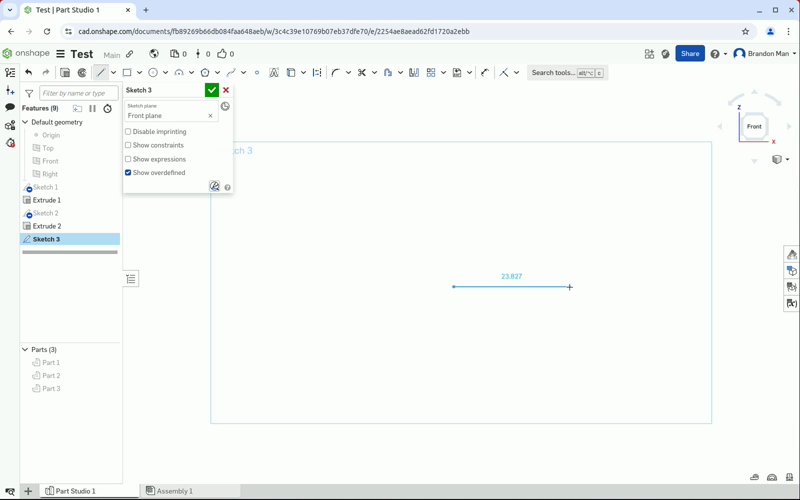
key_up(shift)
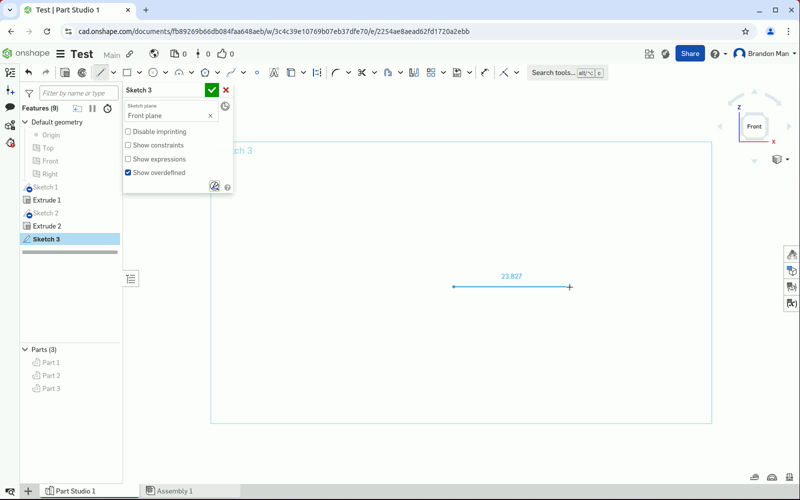
key(esc)
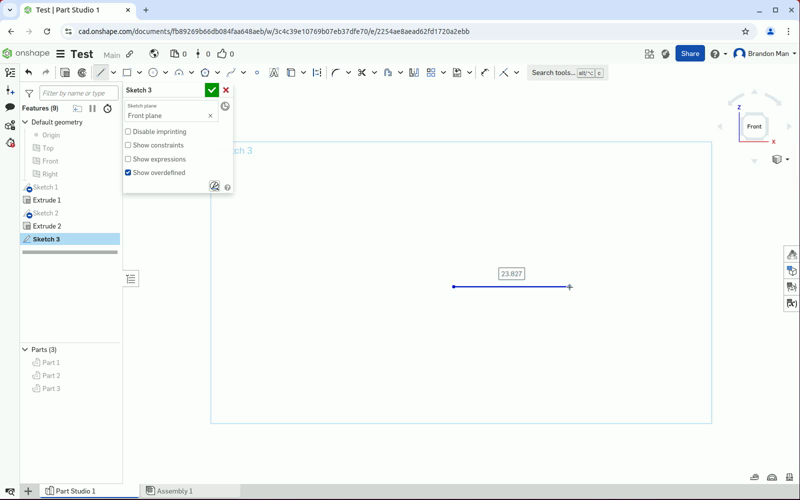
key(a)
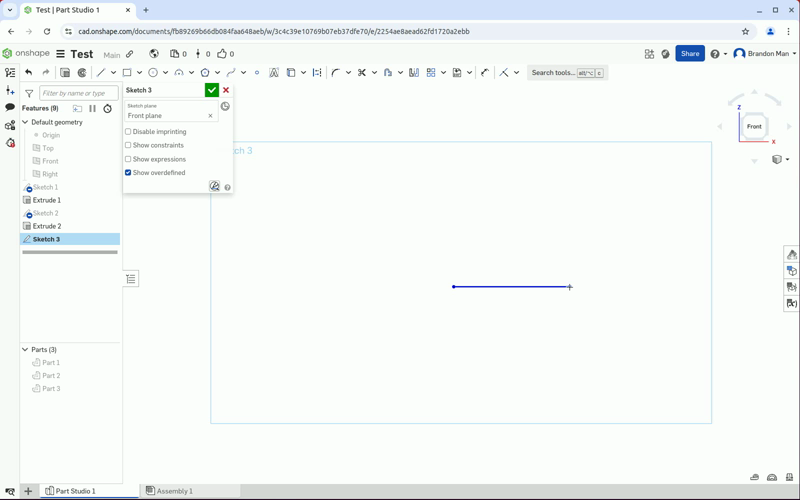
mouse_move(569, 286)
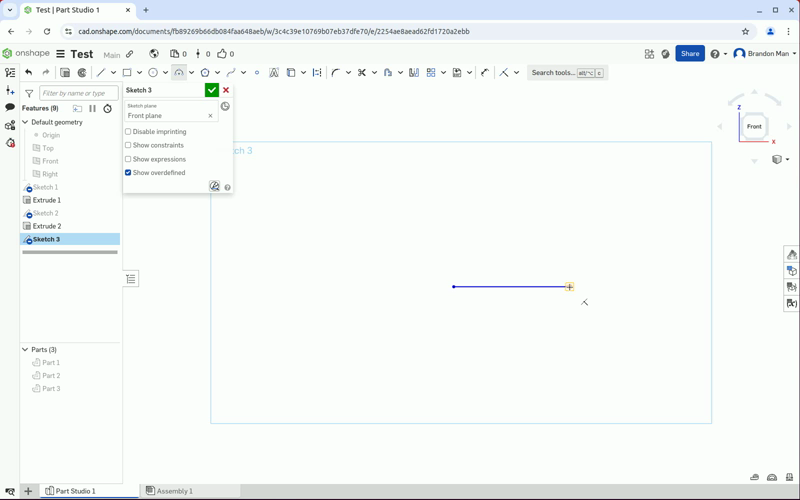
click(569, 286)
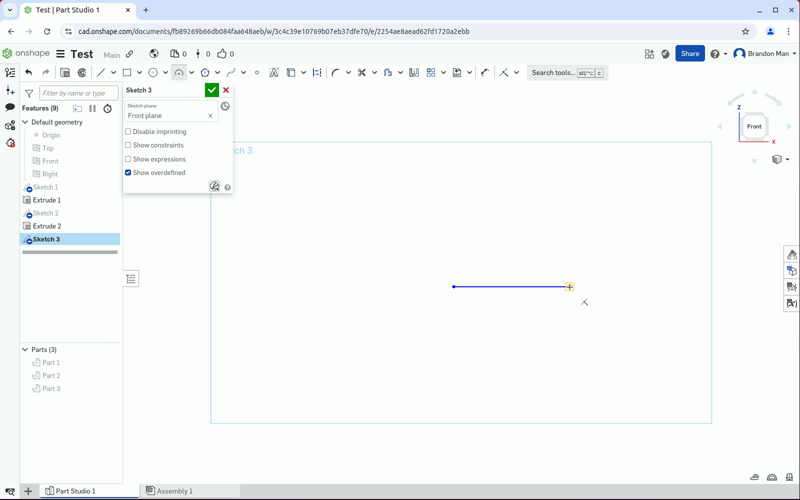
key_down(shift)
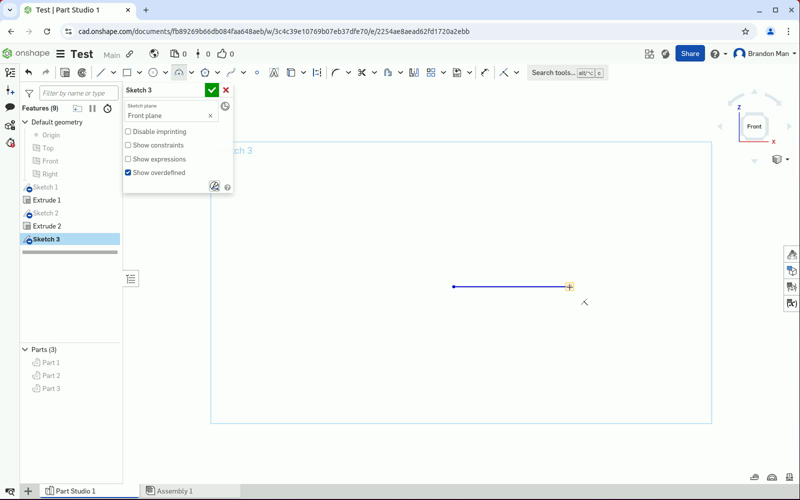
mouse_move(566, 282)
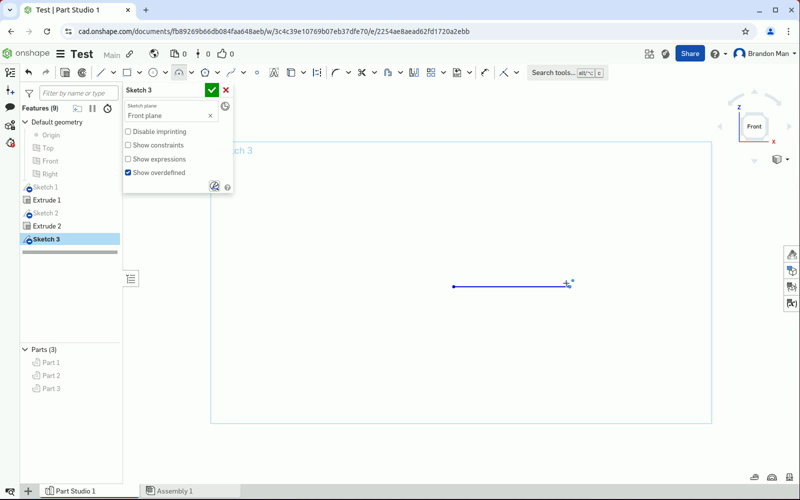
scroll(6)
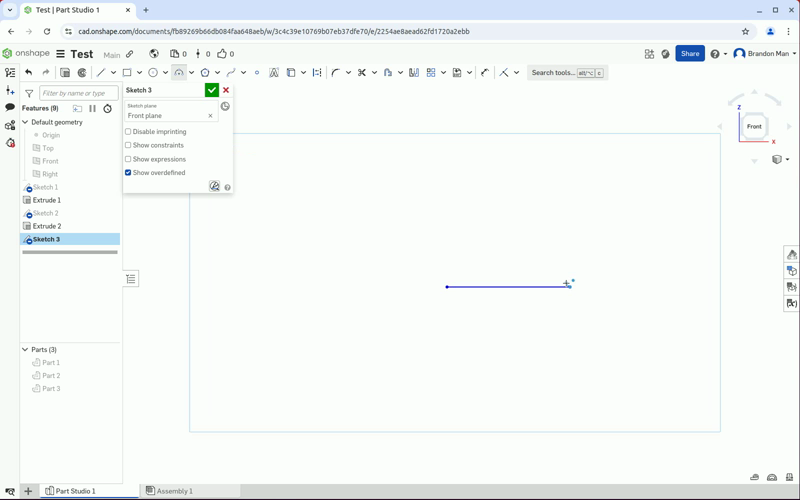
scroll(6)
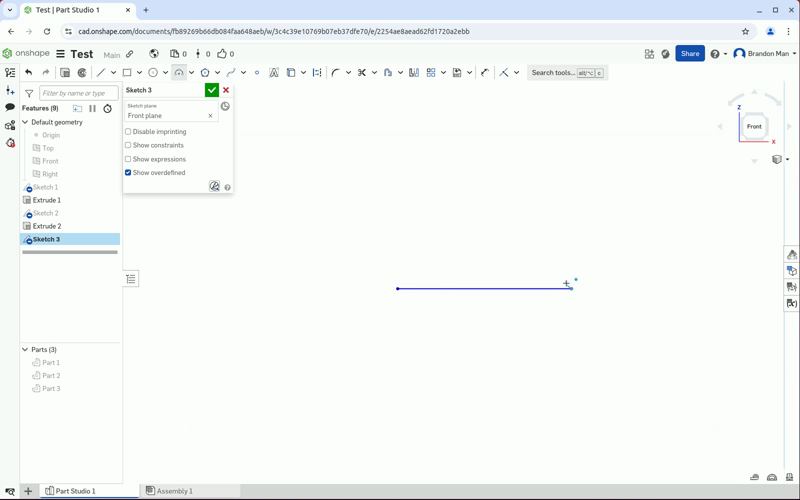
scroll(6)
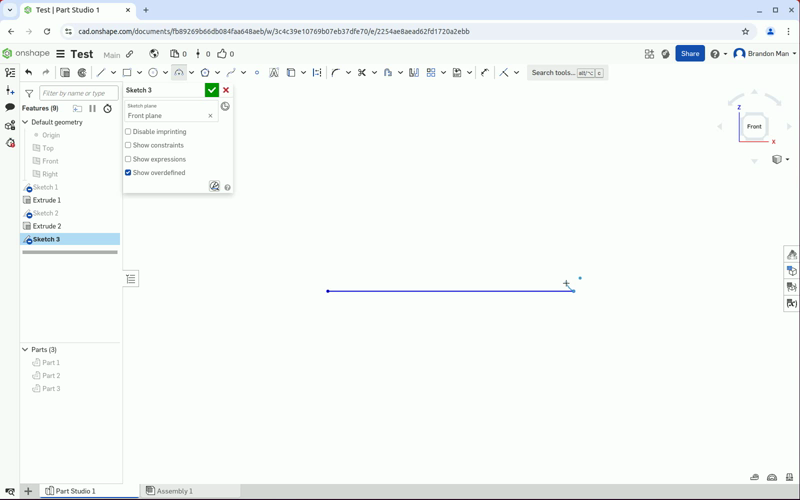
scroll(6)
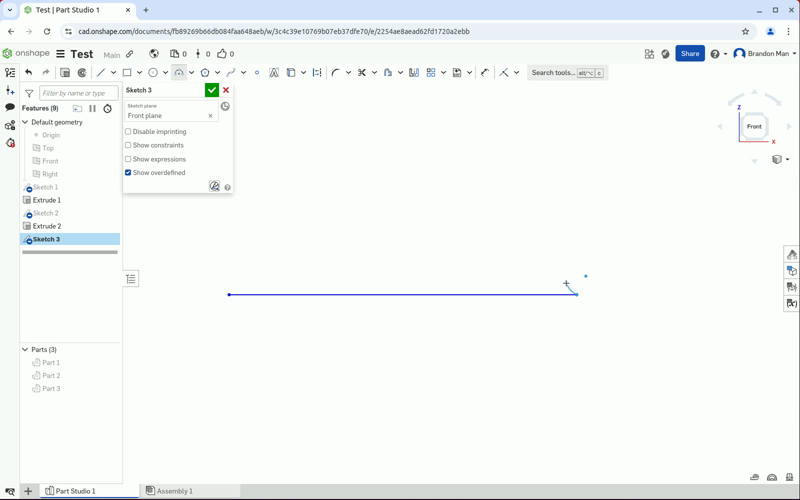
scroll(6)
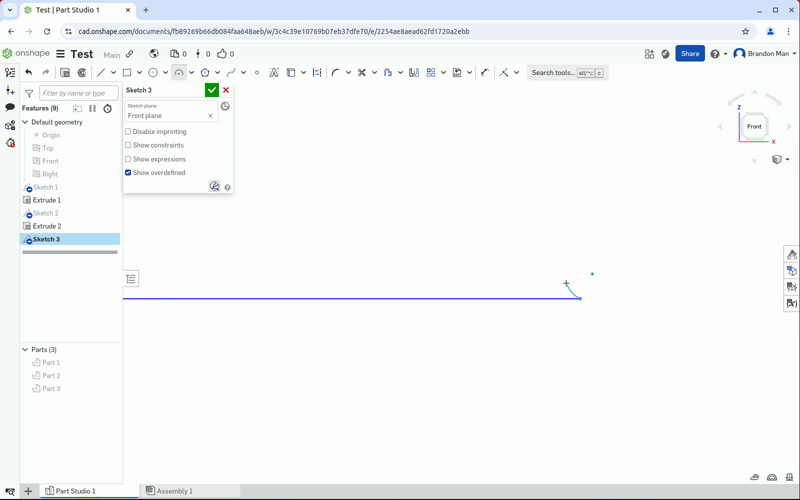
scroll(6)
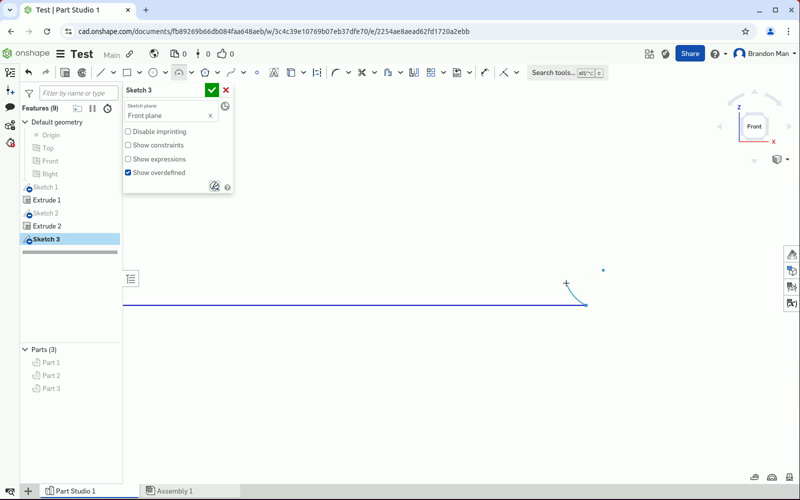
scroll(6)
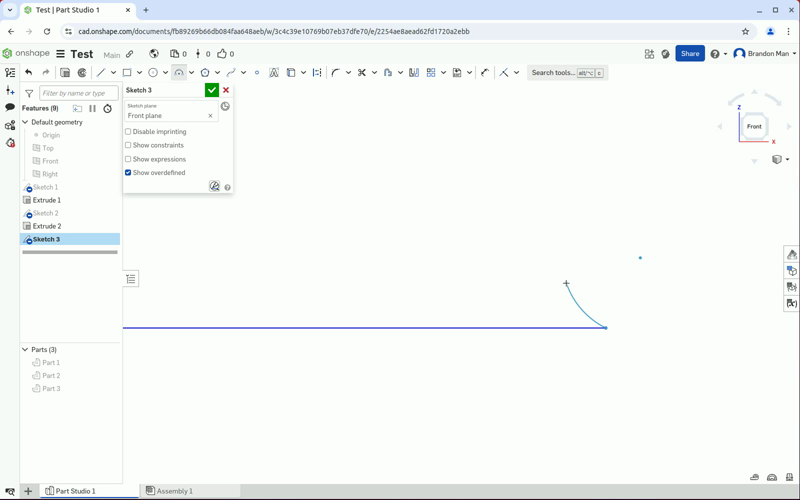
click(566, 282)
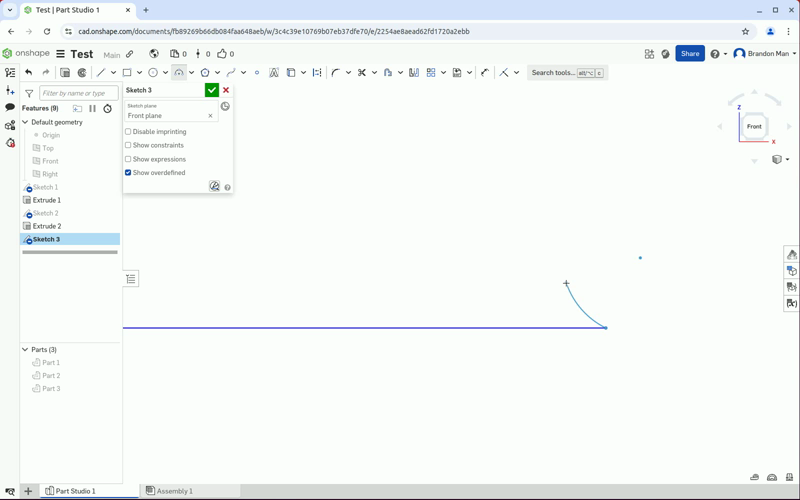
scroll(-6)
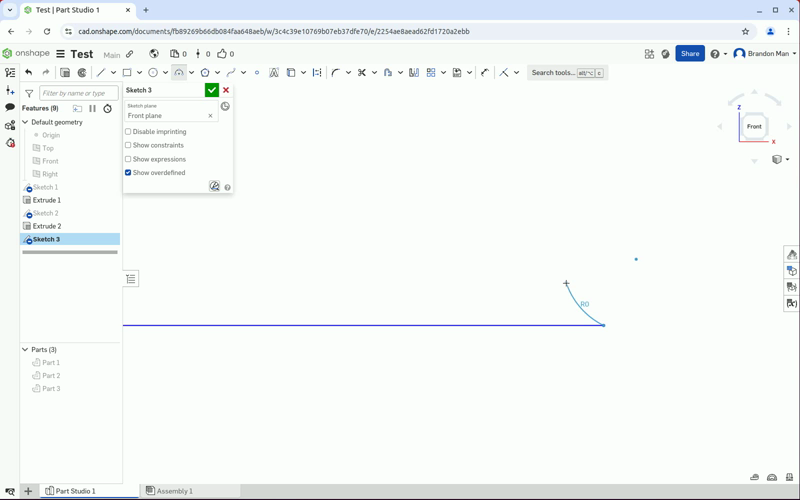
scroll(-6)
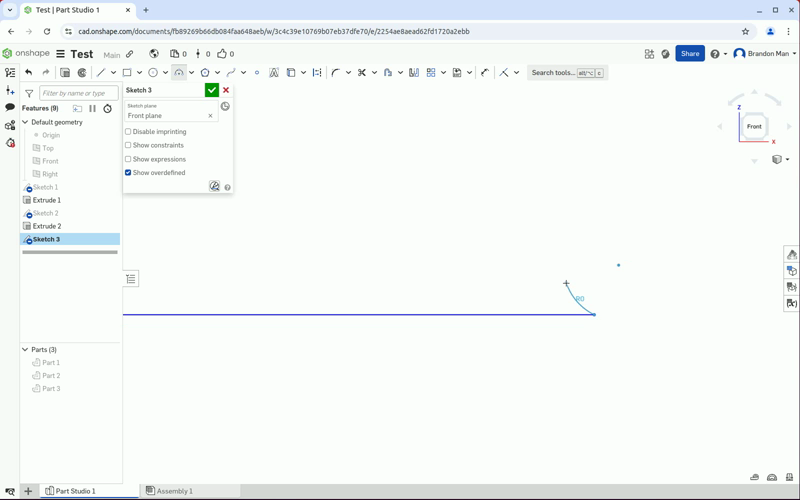
scroll(-6)
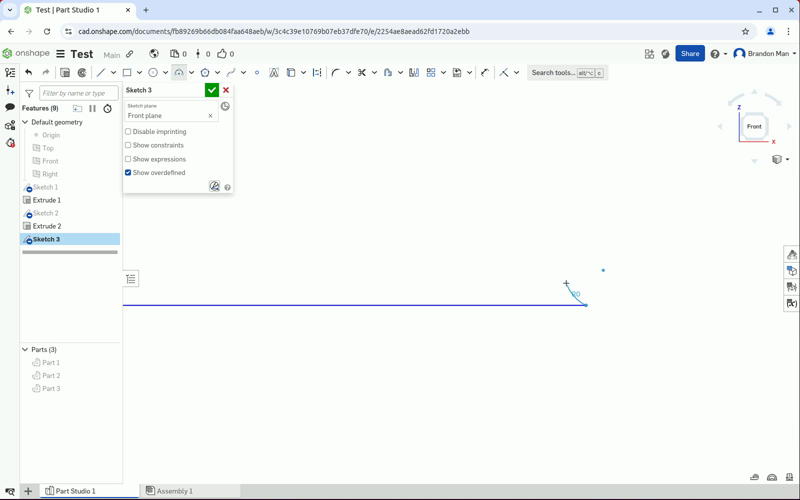
scroll(-6)
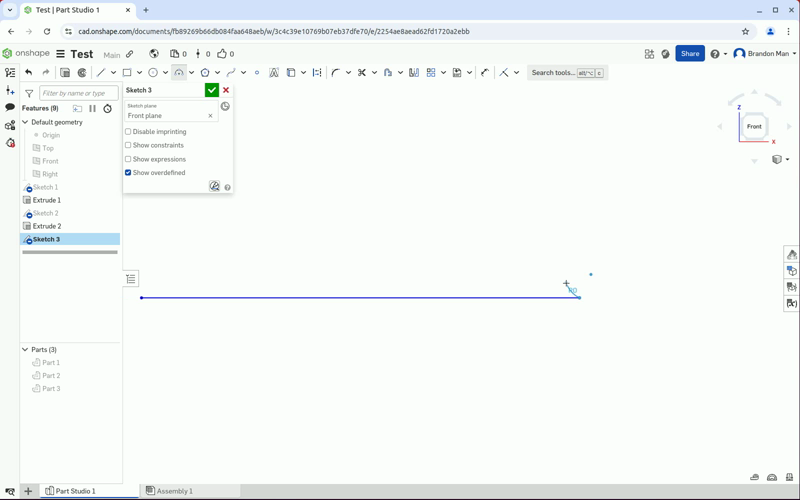
scroll(-6)
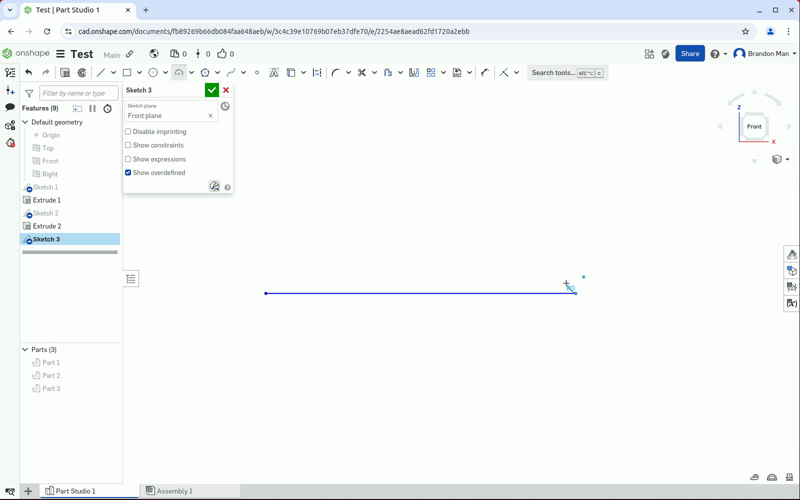
scroll(-6)
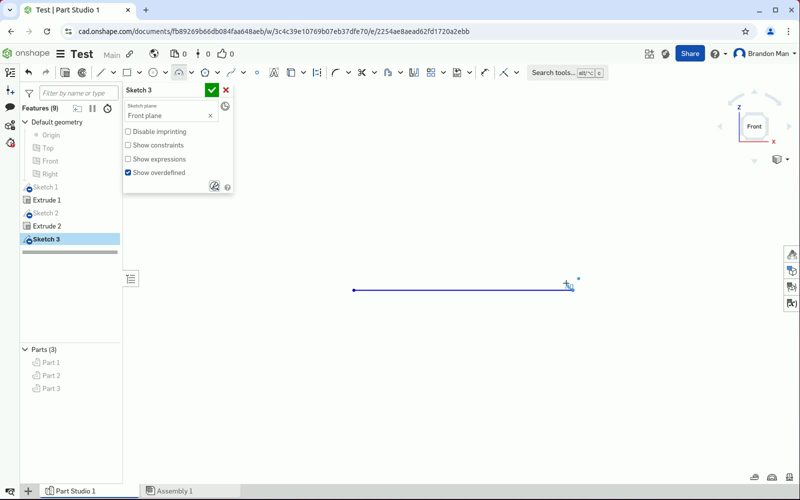
scroll(-6)
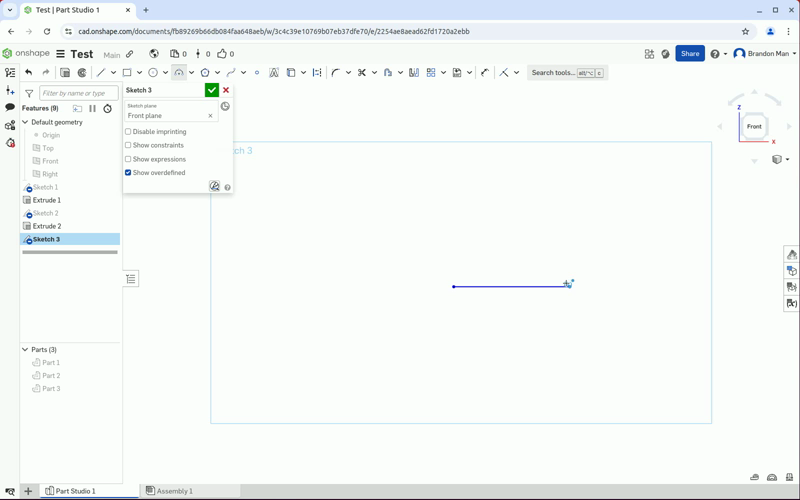
mouse_move(567, 285)
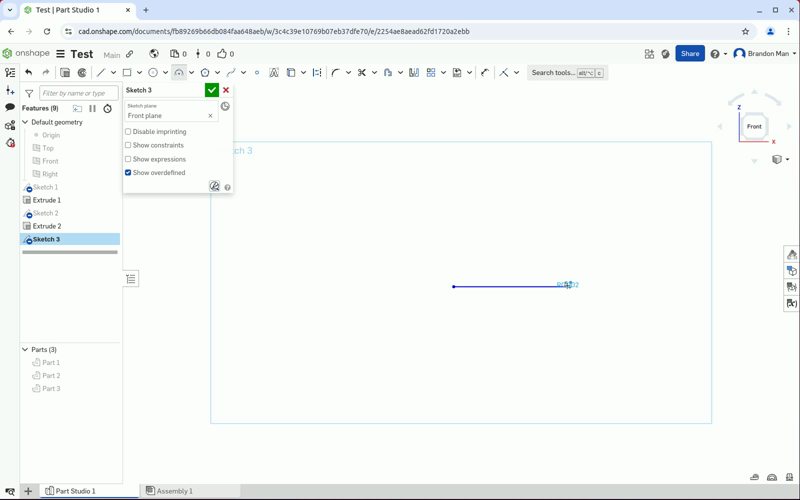
scroll(6)
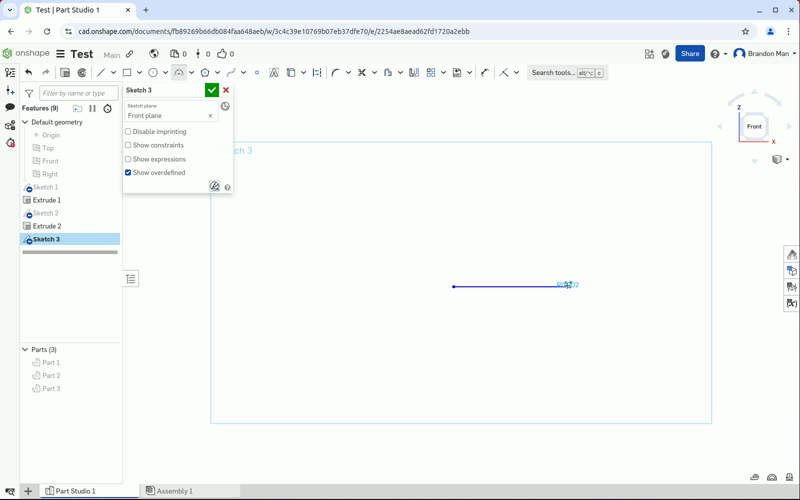
scroll(6)
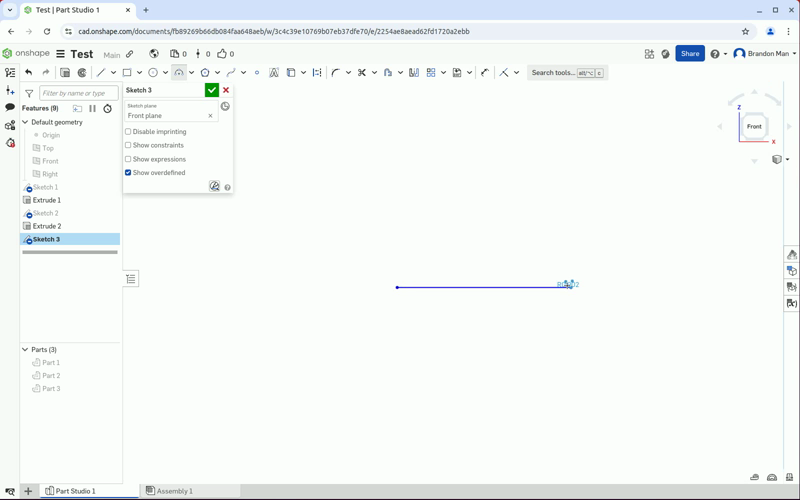
scroll(6)
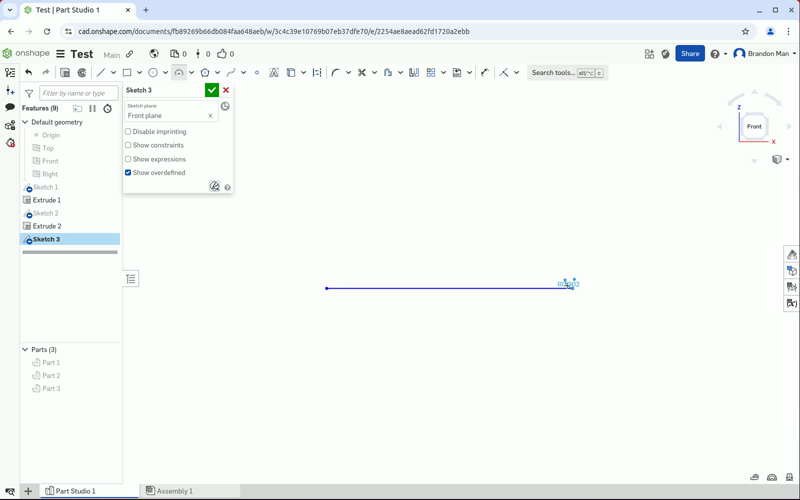
scroll(6)
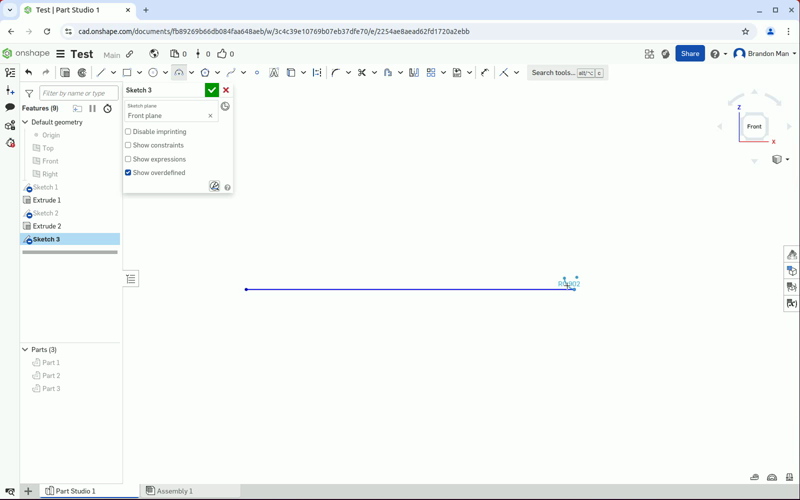
scroll(6)
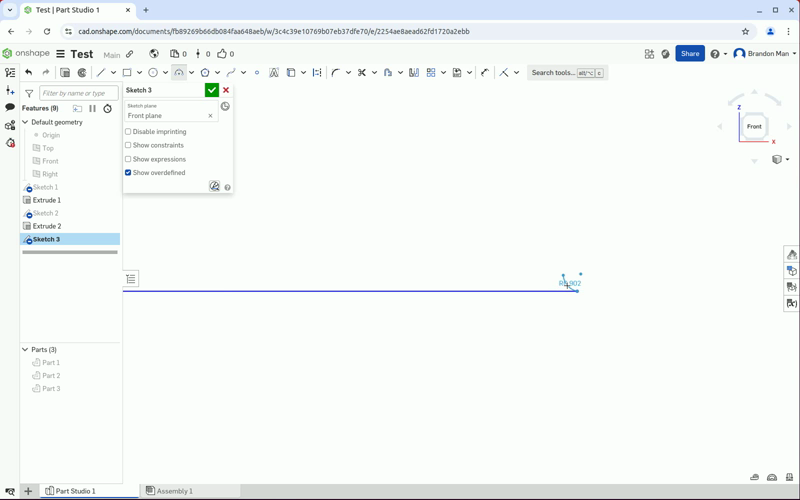
scroll(6)
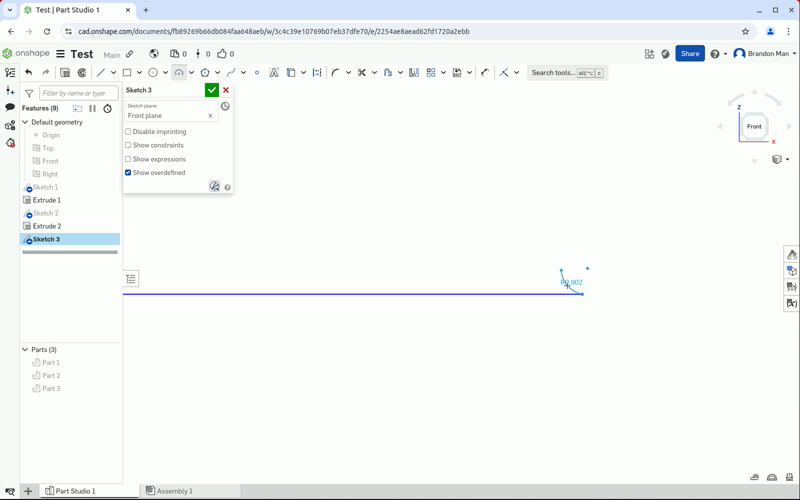
scroll(6)
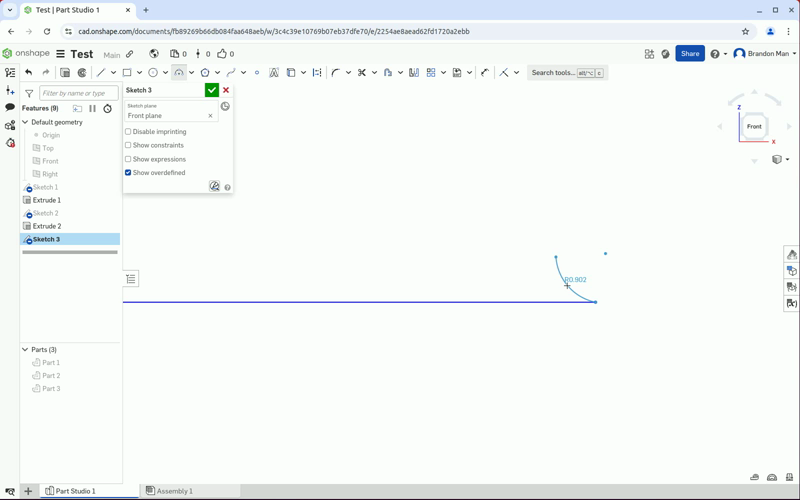
click(567, 285)
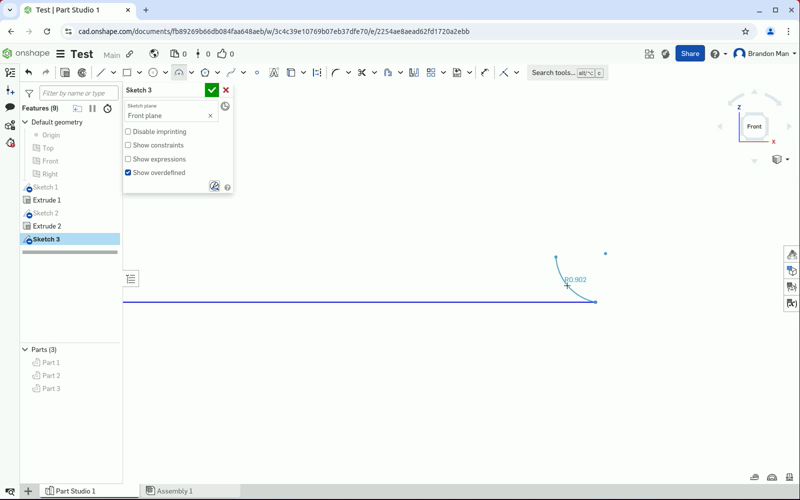
scroll(-6)
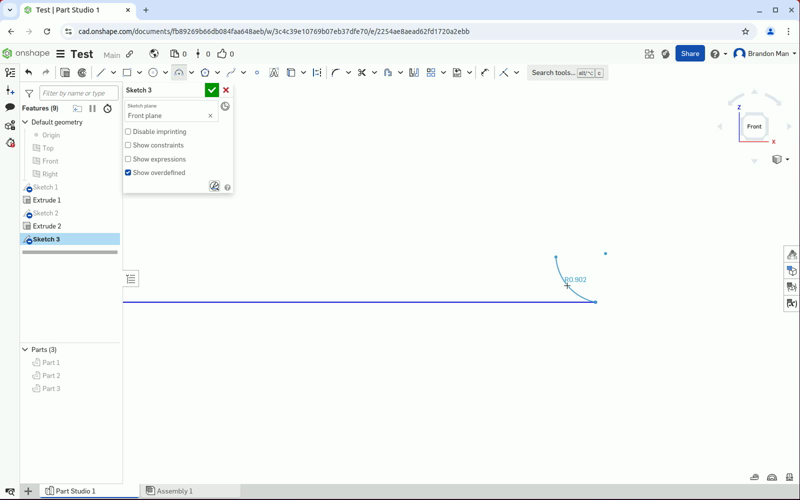
scroll(-6)
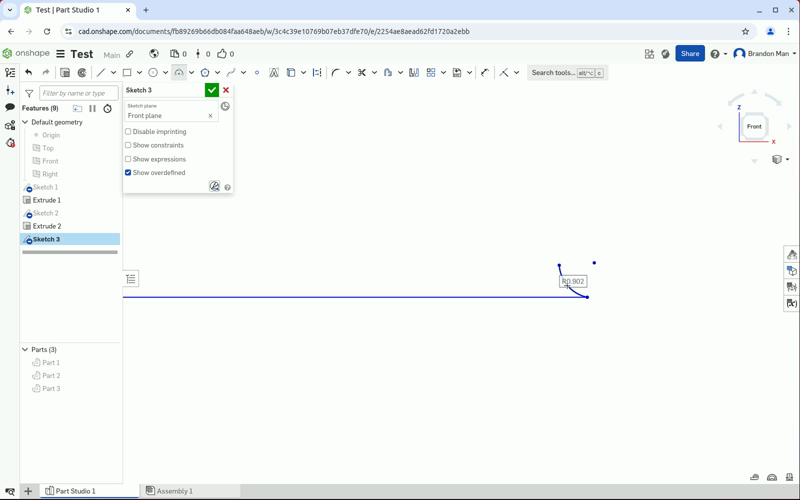
scroll(-6)
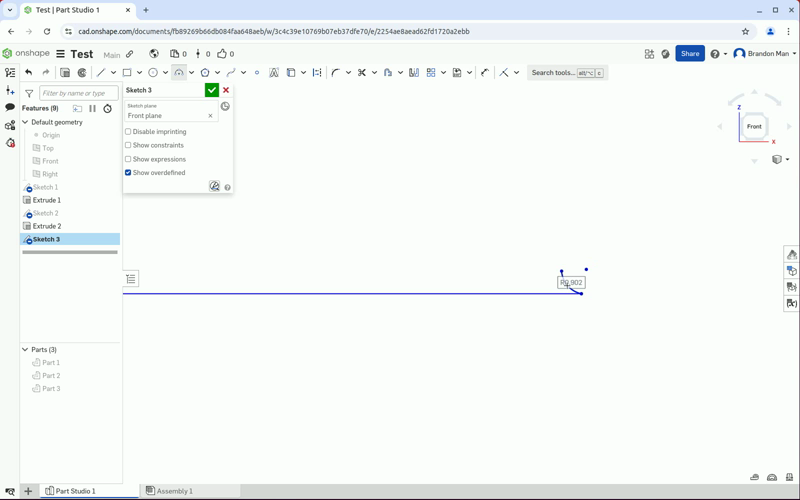
scroll(-6)
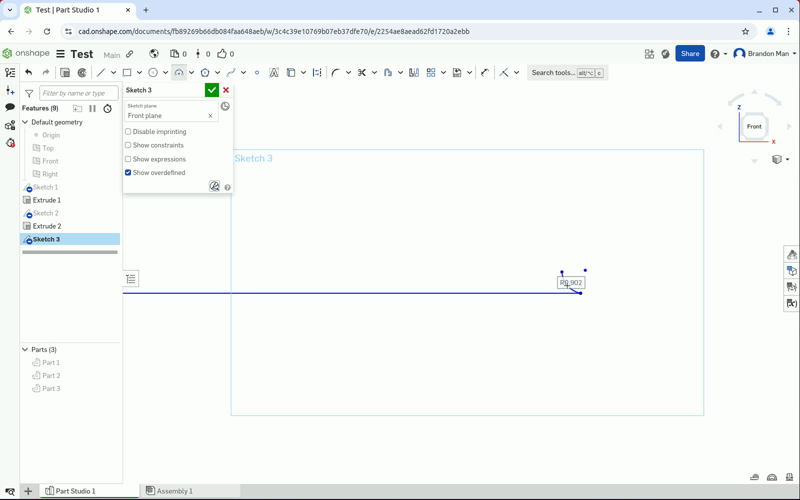
scroll(-6)
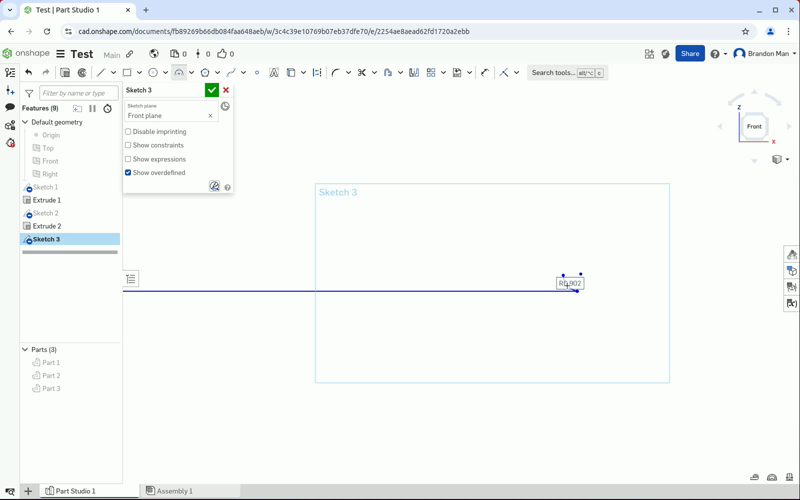
scroll(-6)
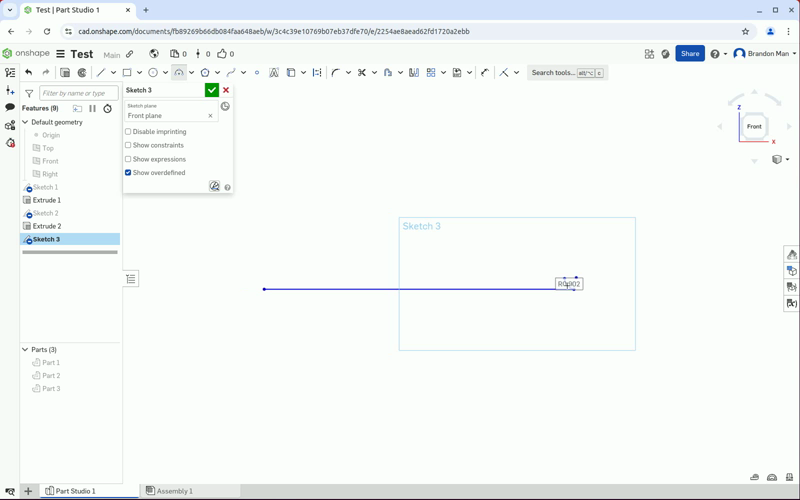
scroll(-6)
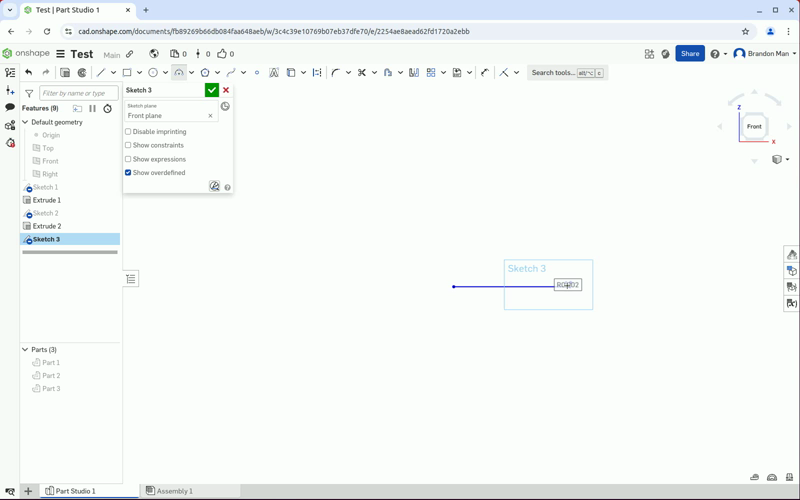
key_up(shift)
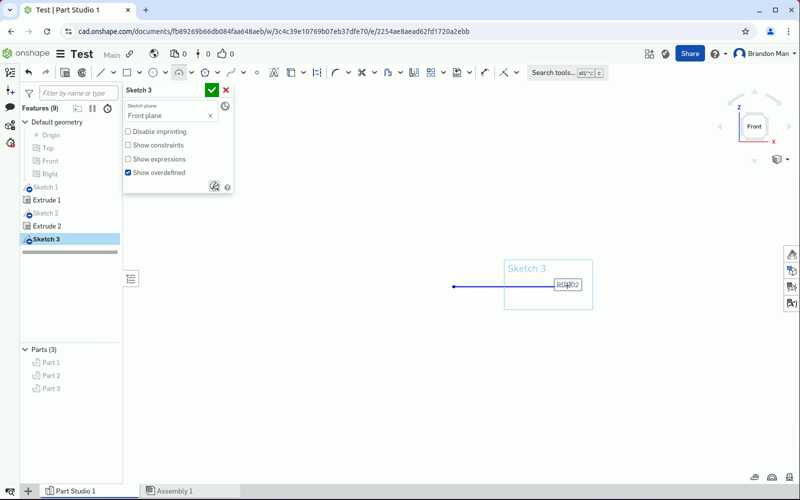
key(esc)
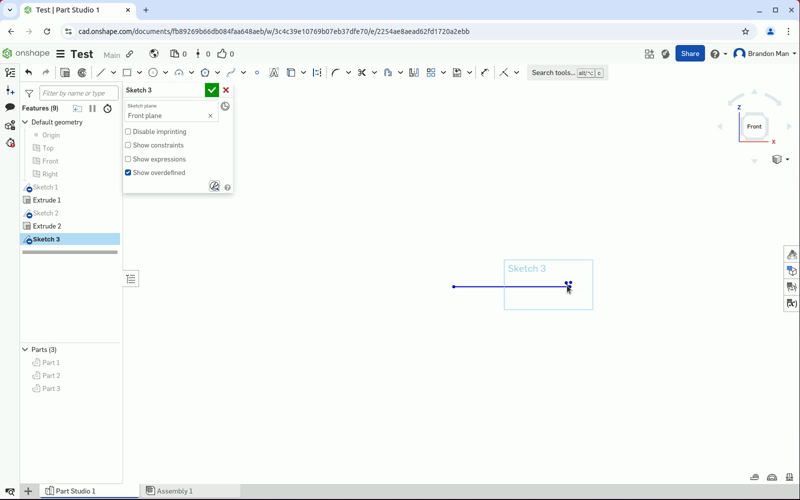
key(l)
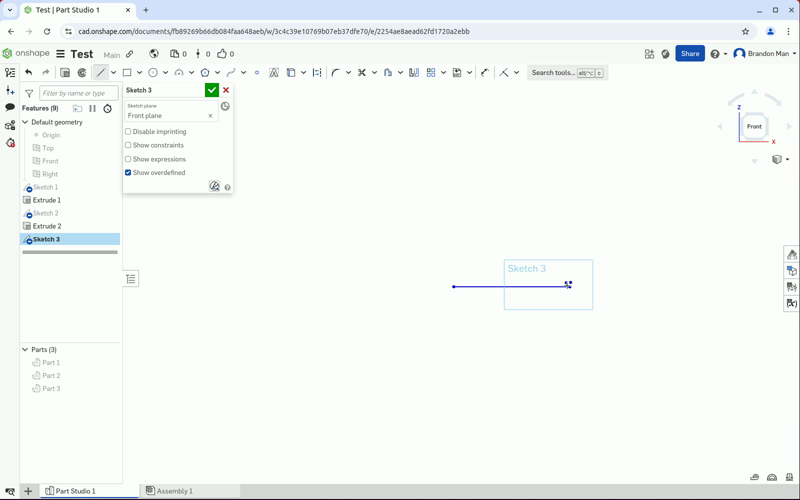
mouse_move(566, 282)
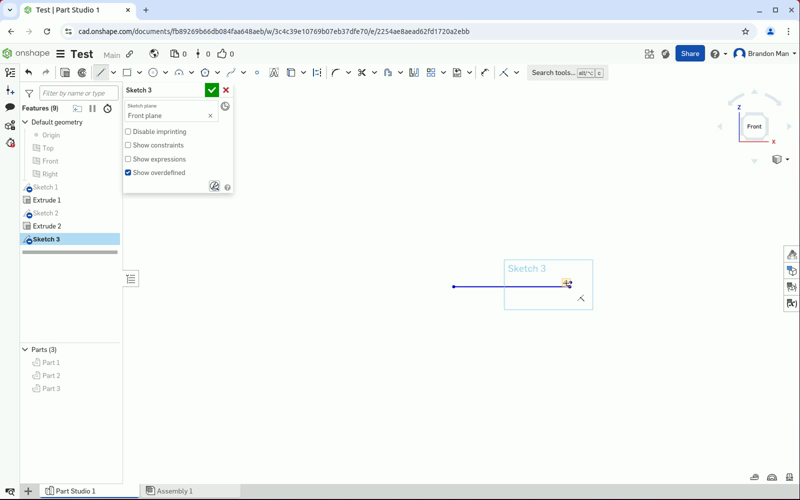
scroll(6)
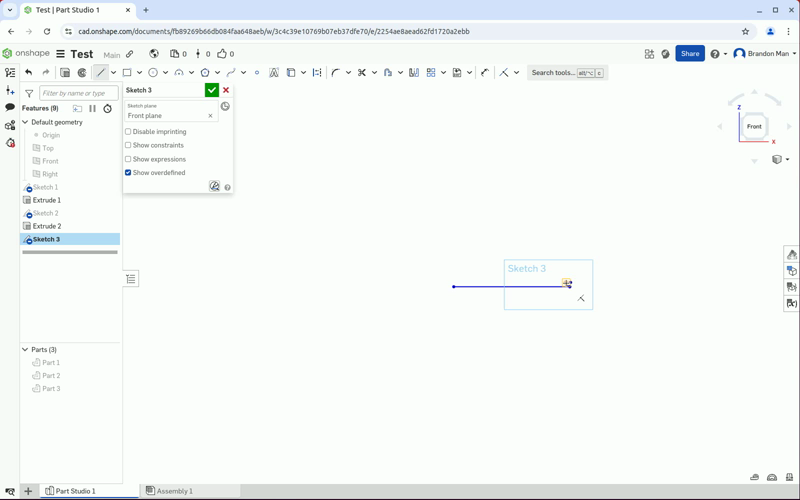
scroll(6)
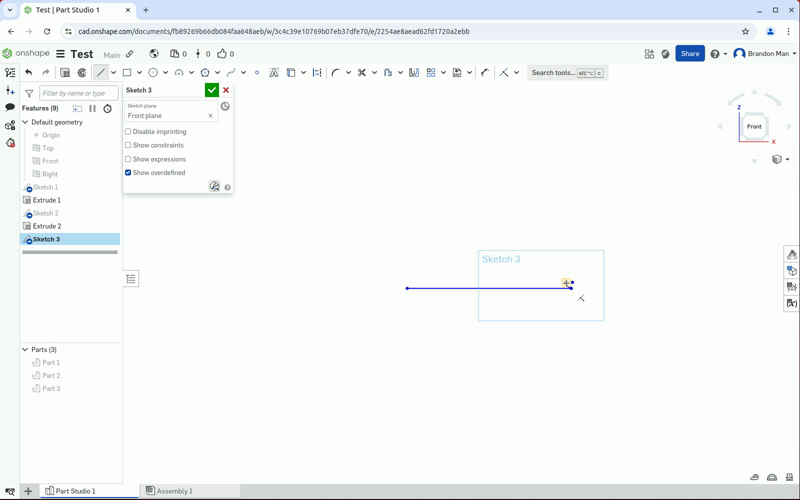
scroll(6)
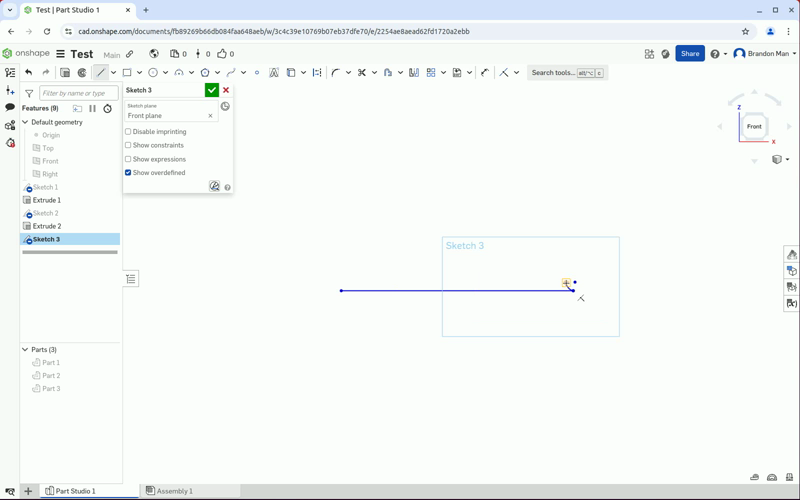
scroll(6)
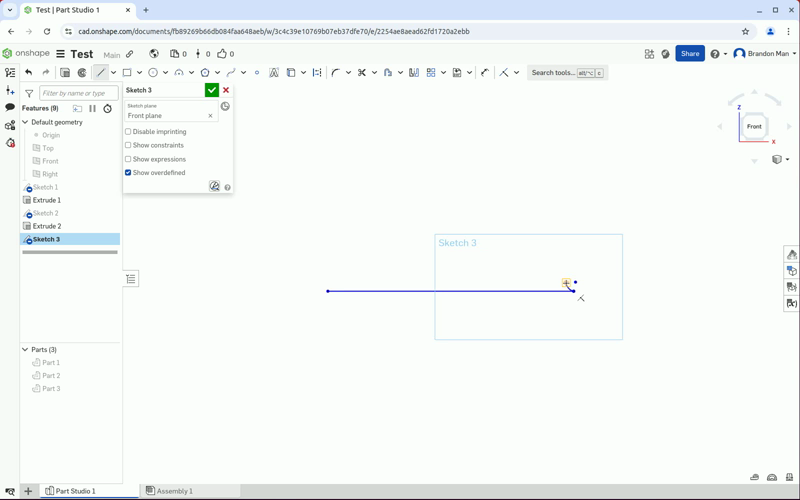
scroll(6)
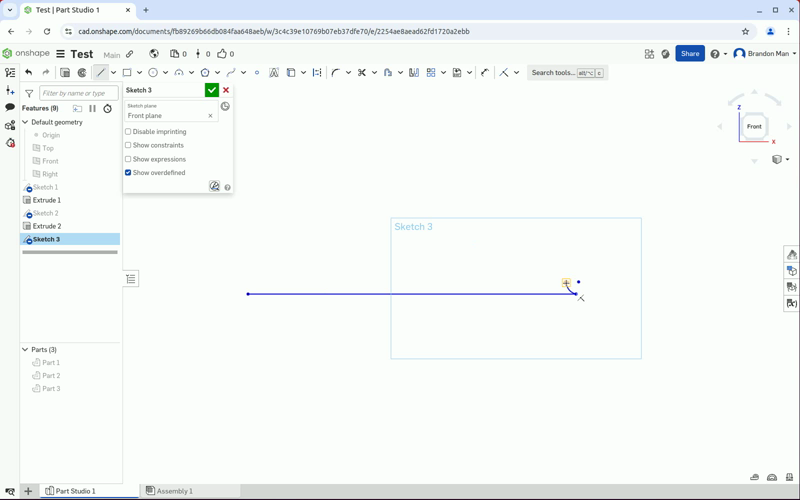
scroll(6)
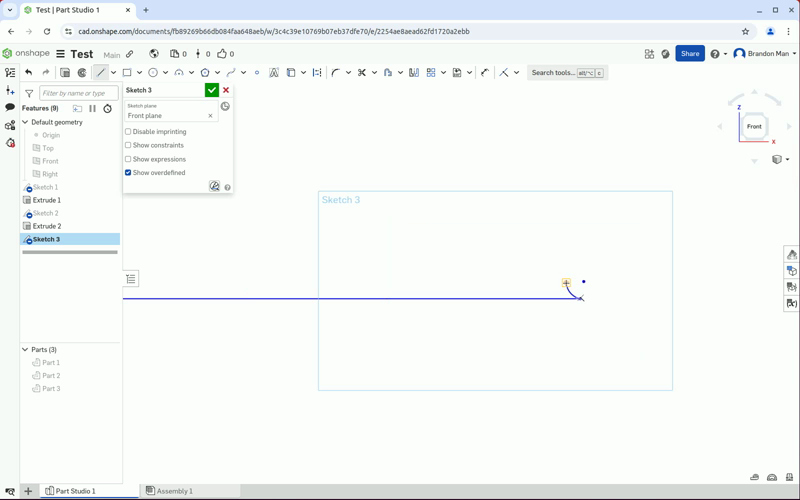
scroll(6)
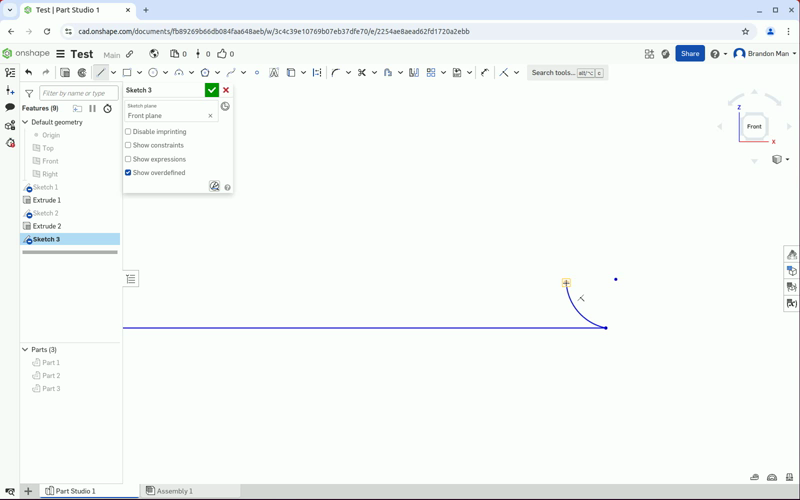
click(566, 282)
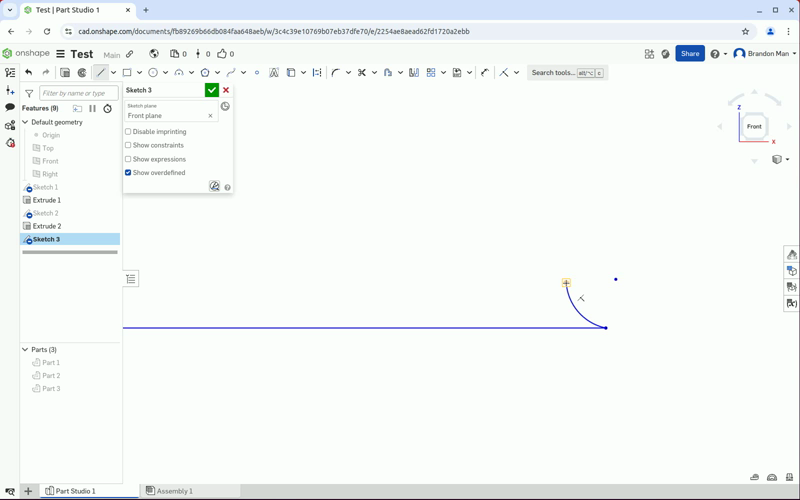
scroll(-6)
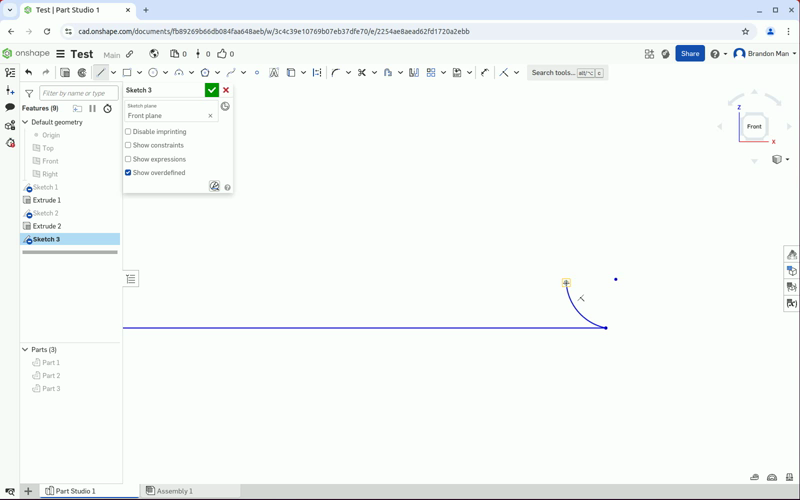
scroll(-6)
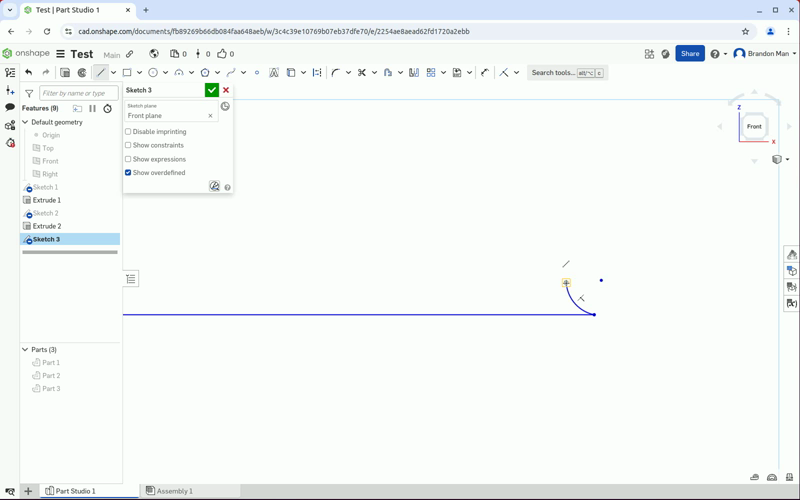
scroll(-6)
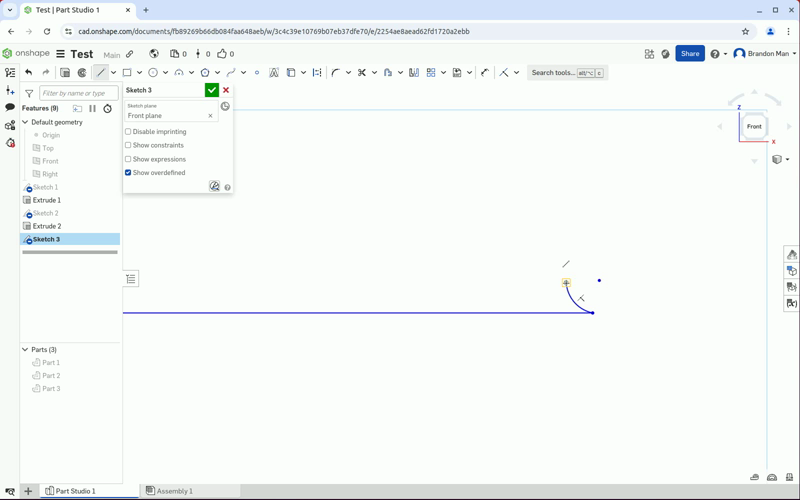
scroll(-6)
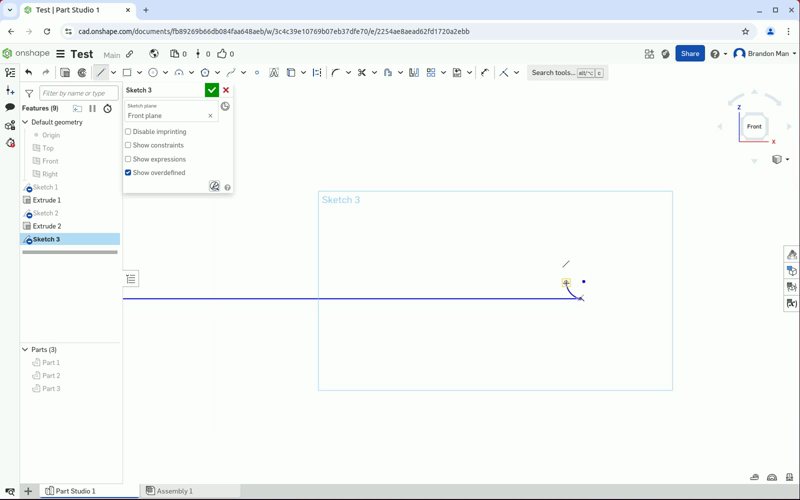
scroll(-6)
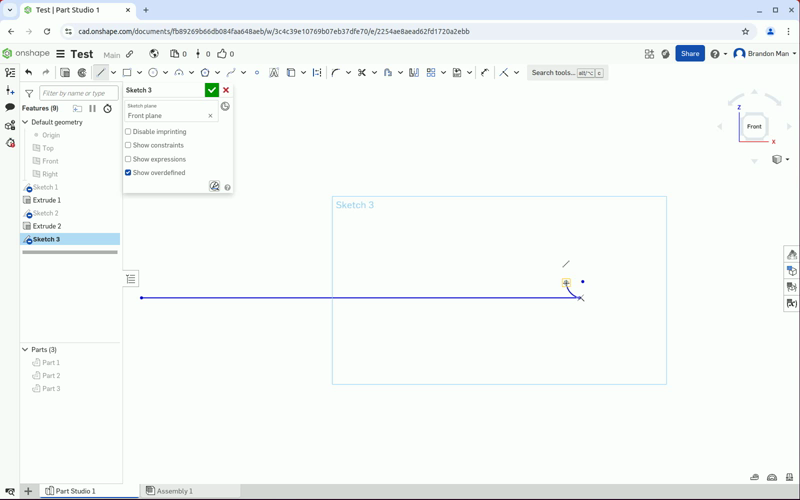
scroll(-6)
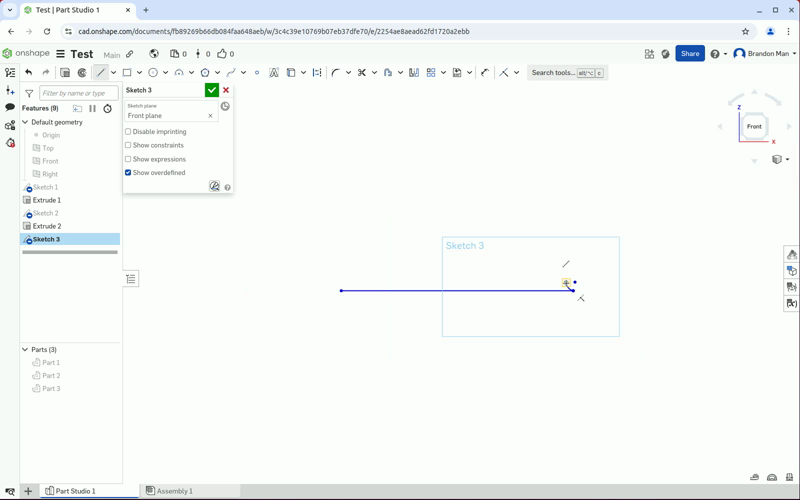
scroll(-6)
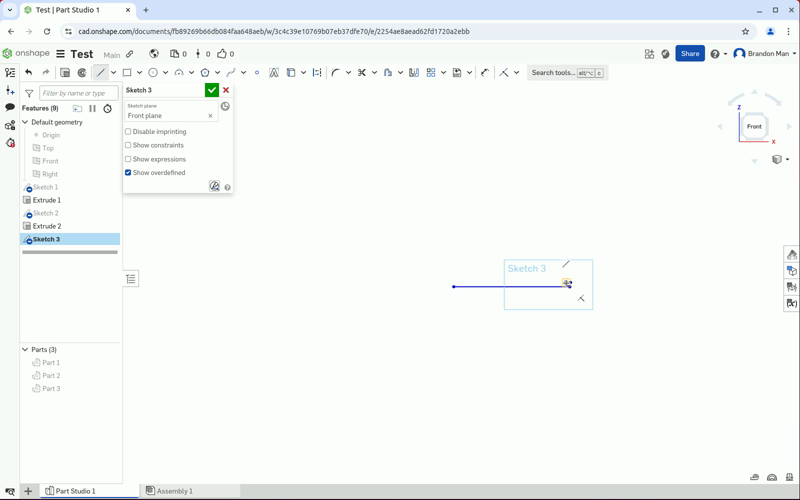
key_down(shift)
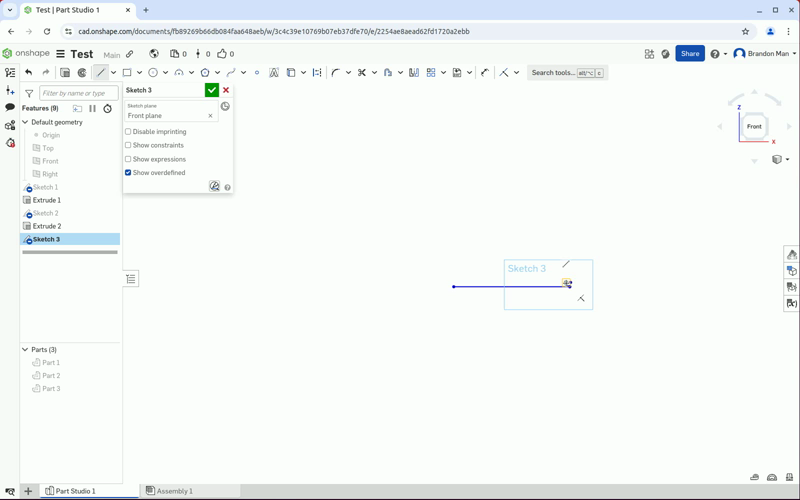
mouse_move(457, 282)
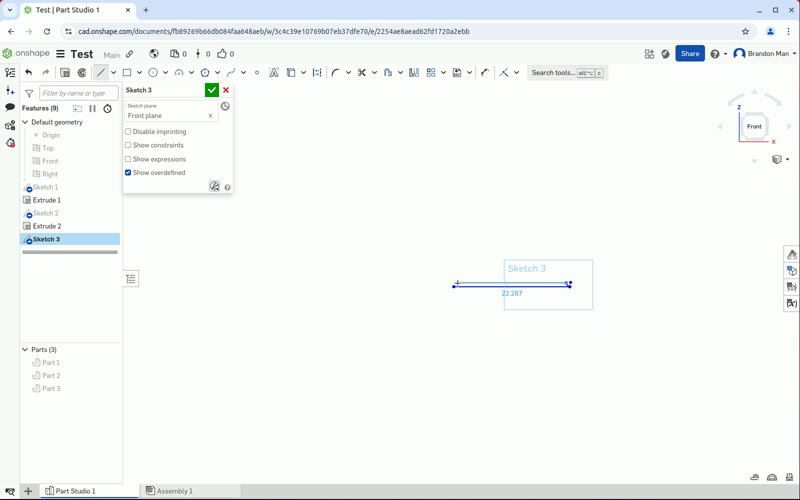
click(457, 282)
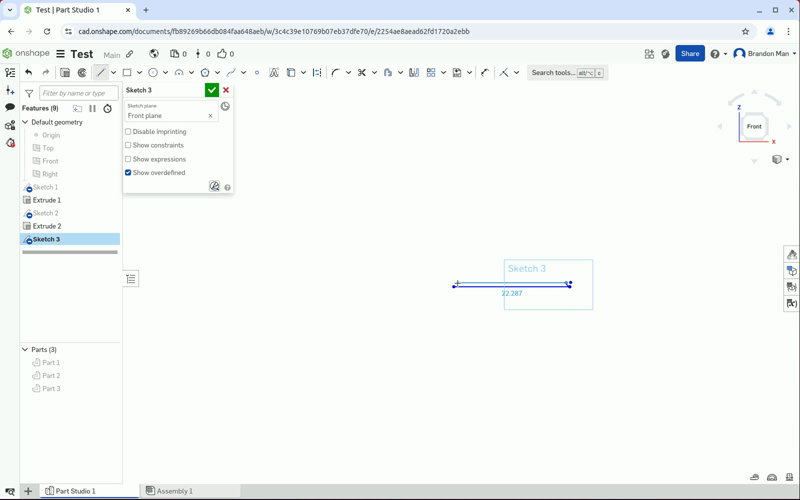
key_up(shift)
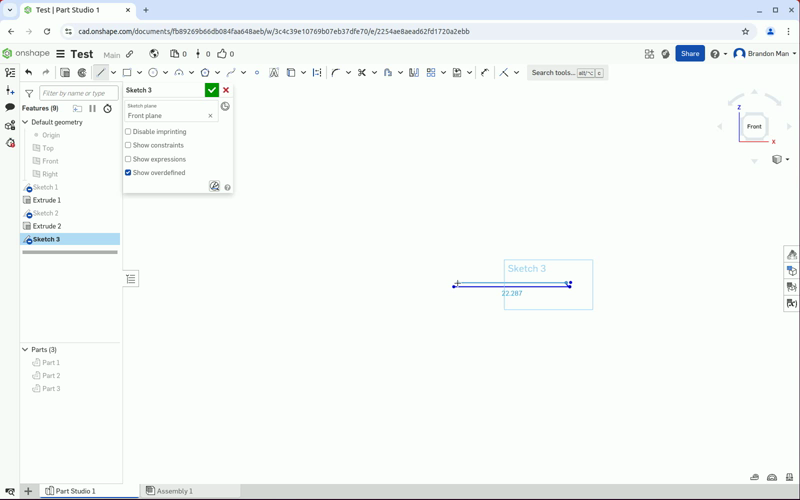
key(esc)
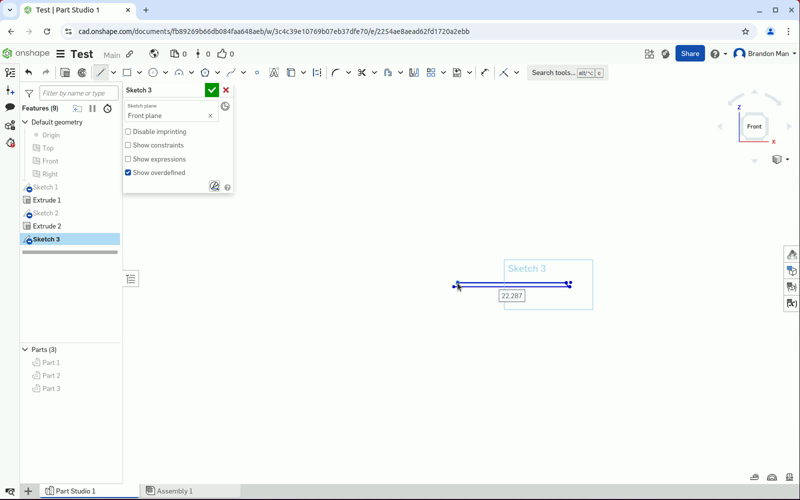
key(a)
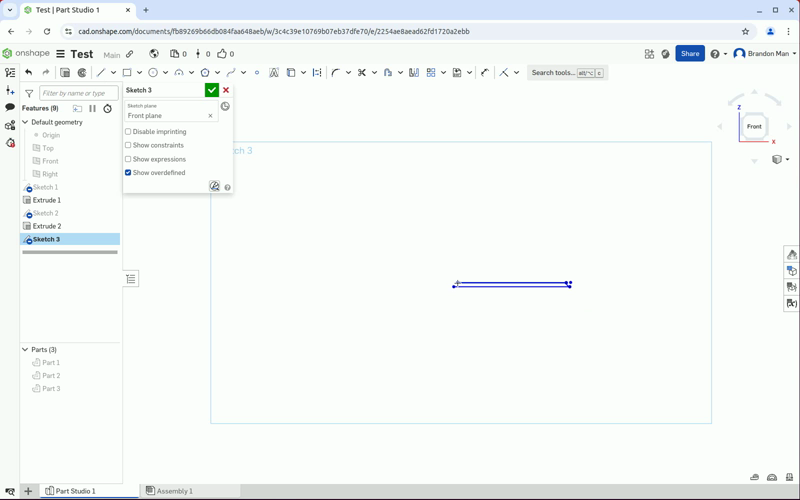
mouse_move(457, 282)
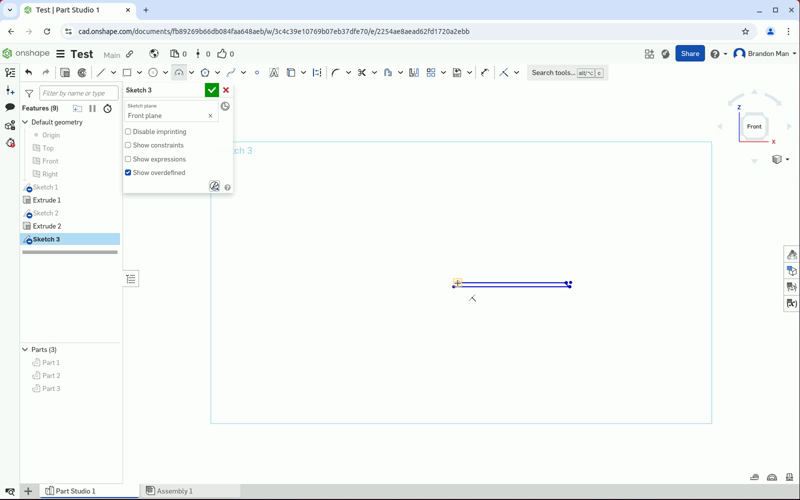
click(457, 282)
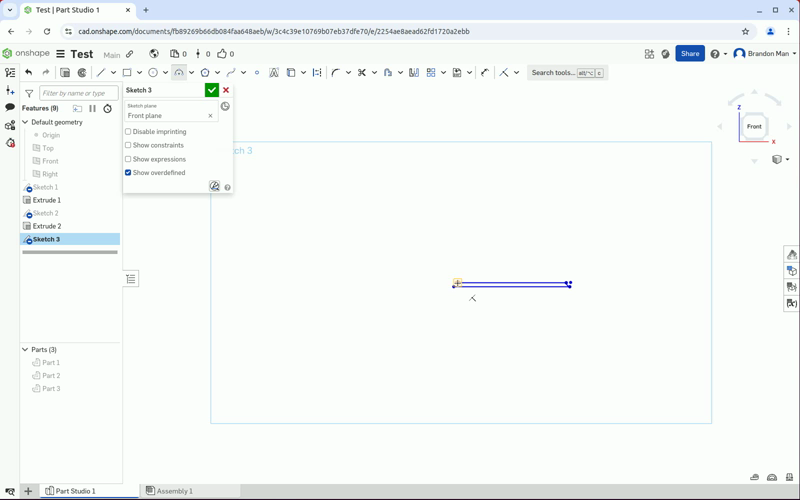
mouse_move(453, 286)
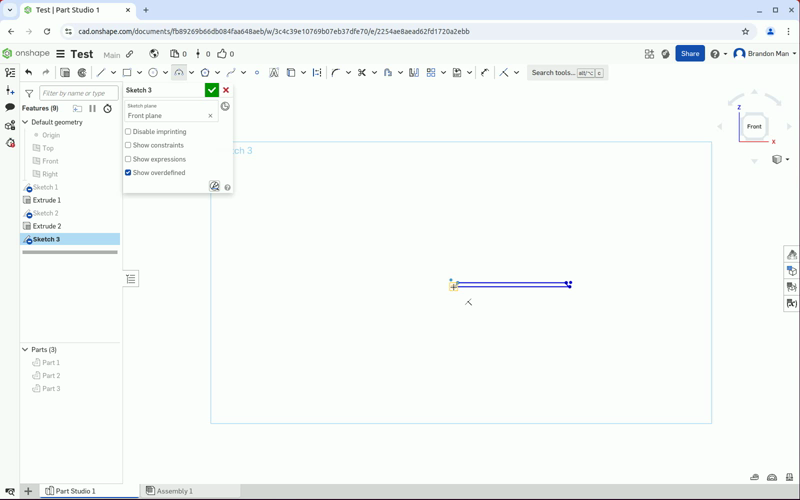
scroll(6)
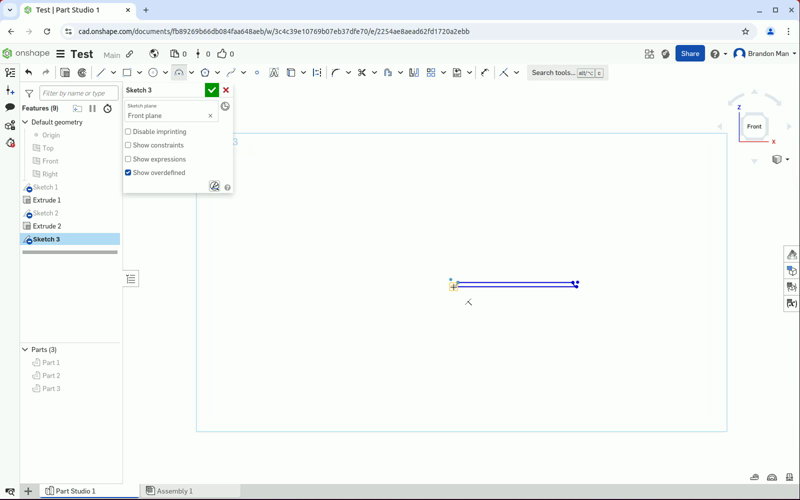
scroll(6)
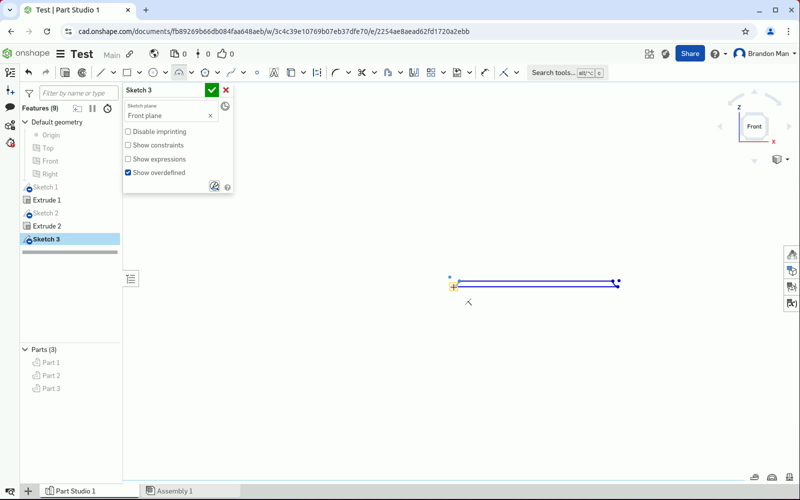
scroll(6)
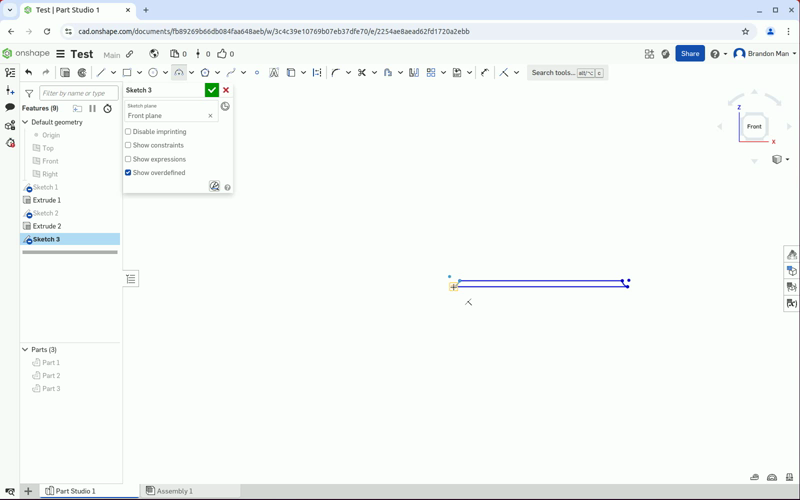
scroll(6)
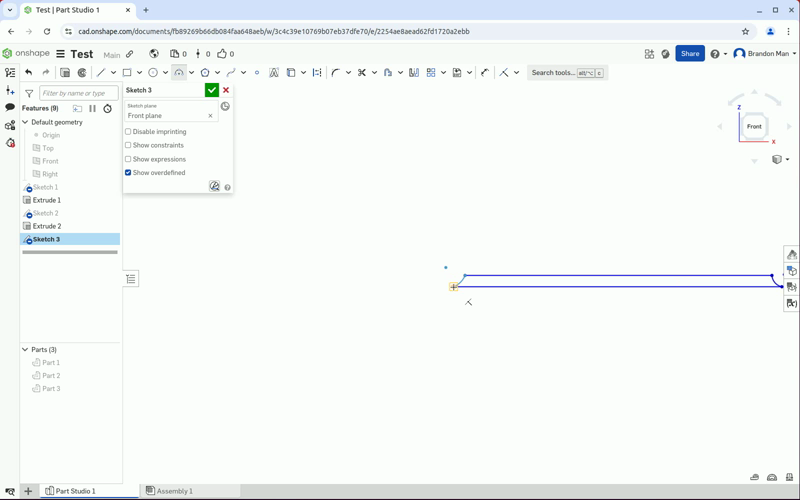
scroll(6)
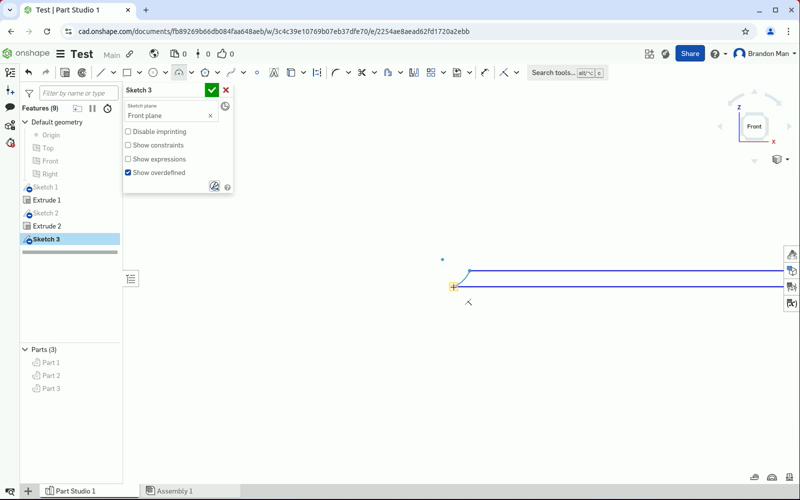
scroll(6)
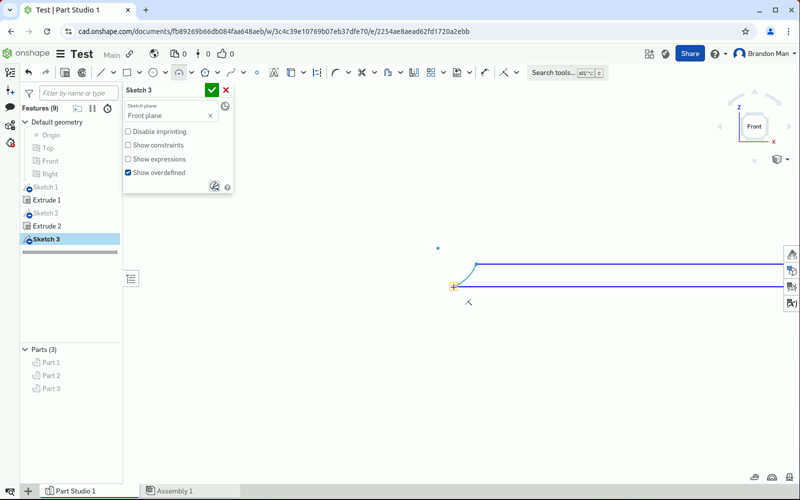
scroll(6)
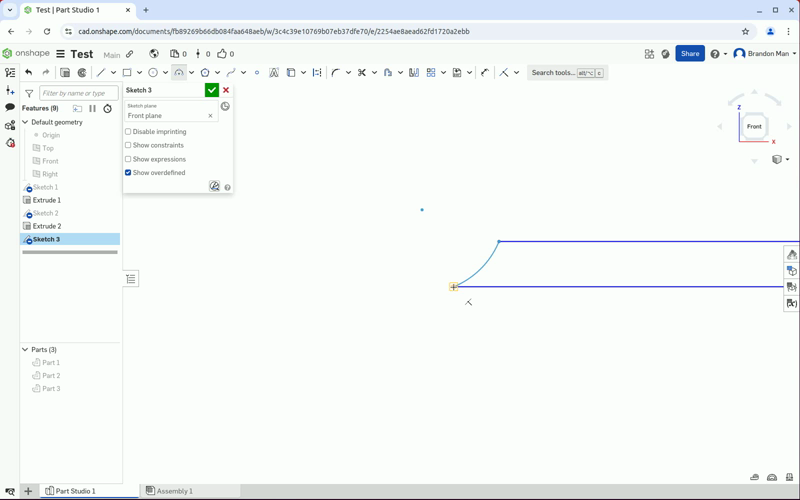
click(453, 286)
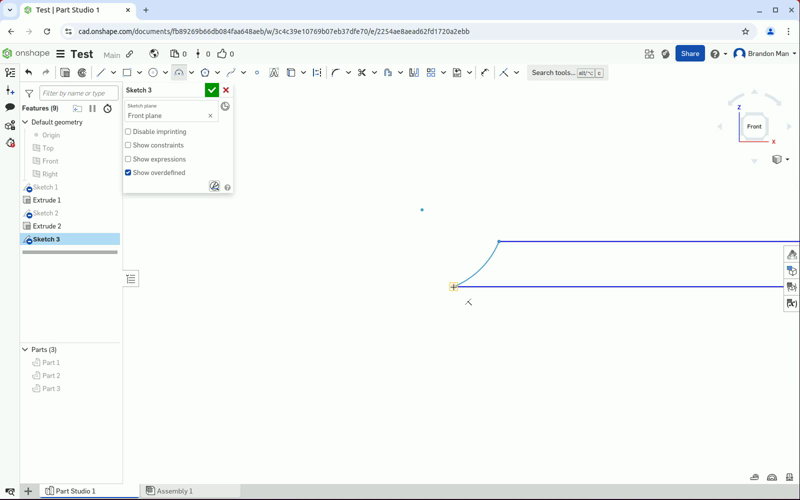
scroll(-6)
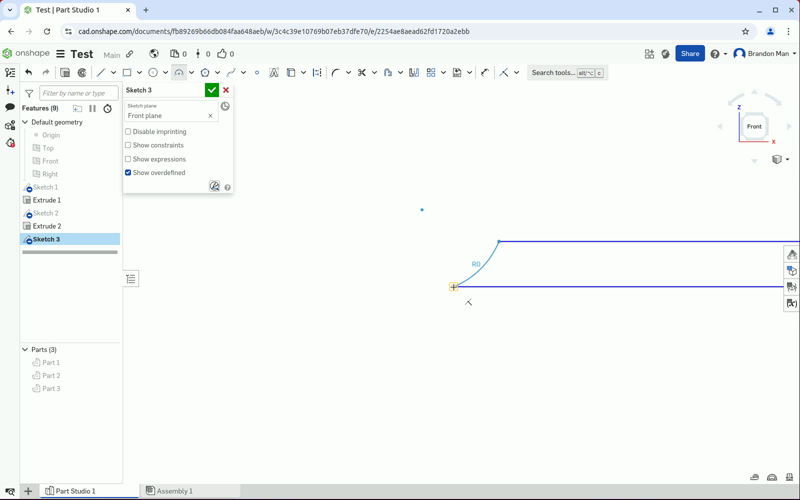
scroll(-6)
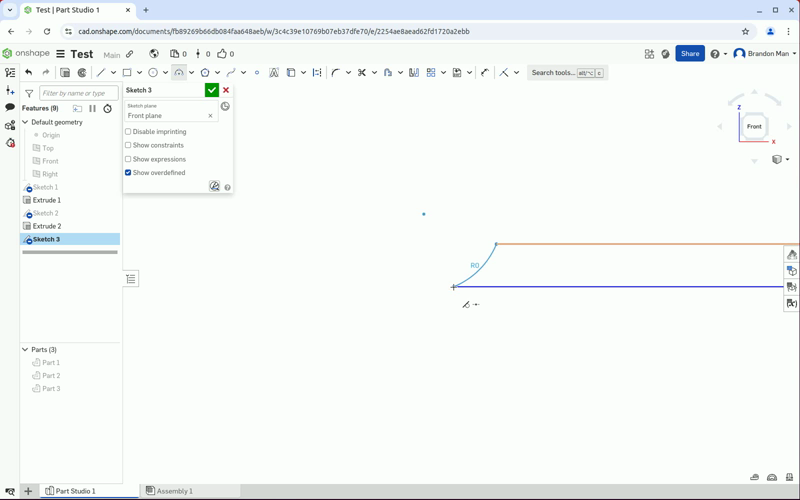
scroll(-6)
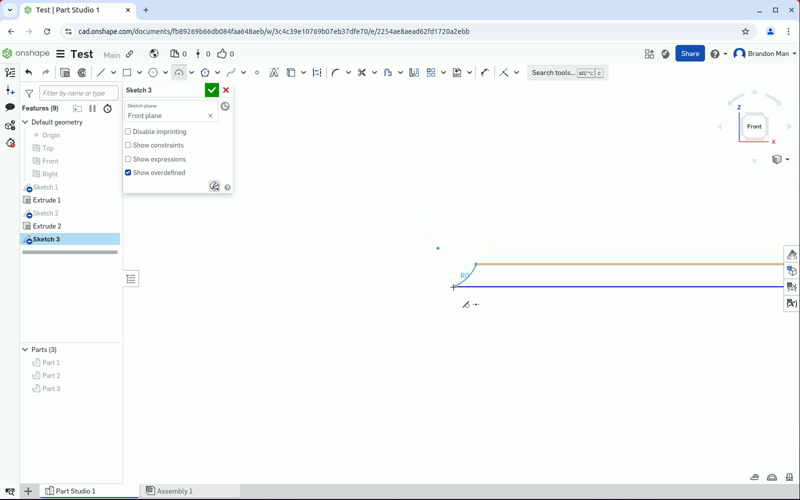
scroll(-6)
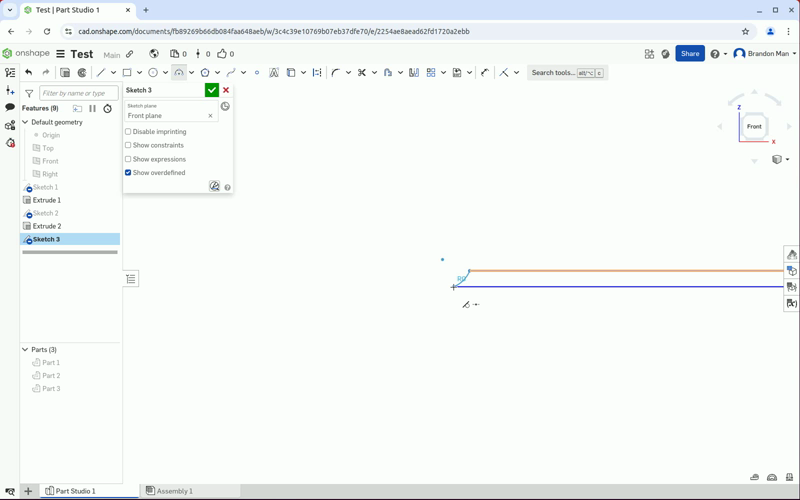
scroll(-6)
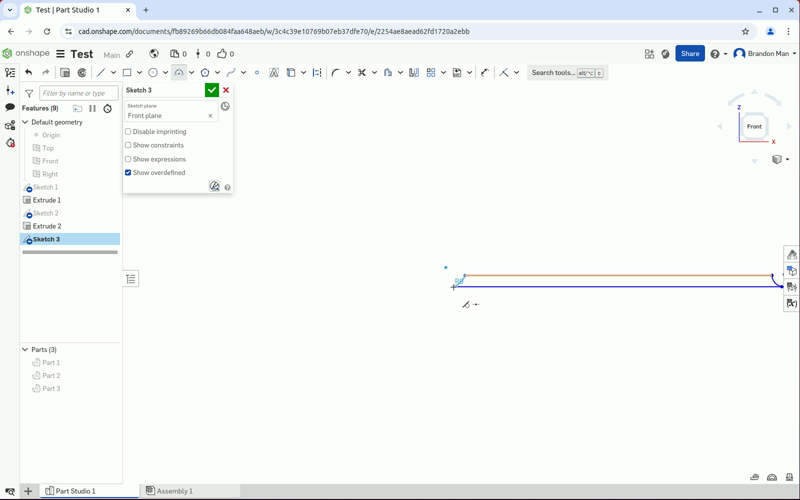
scroll(-6)
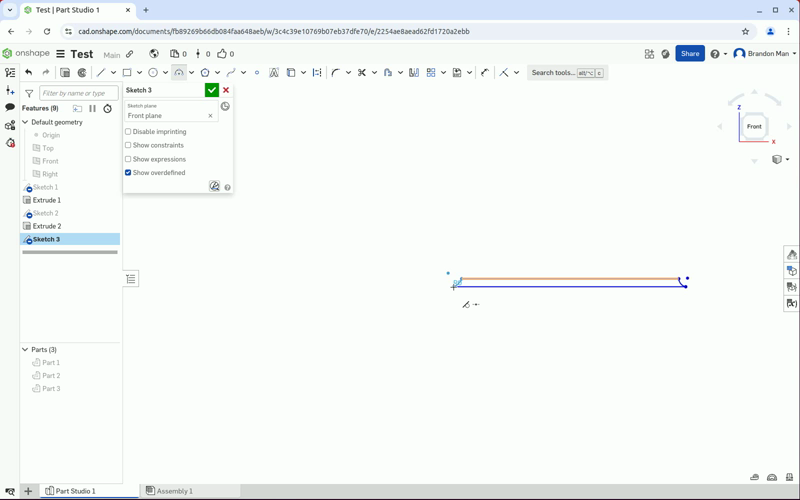
scroll(-6)
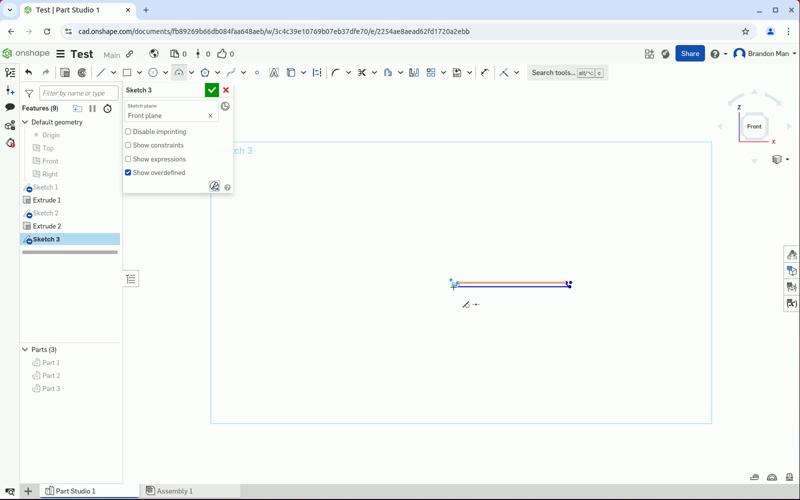
key_down(shift)
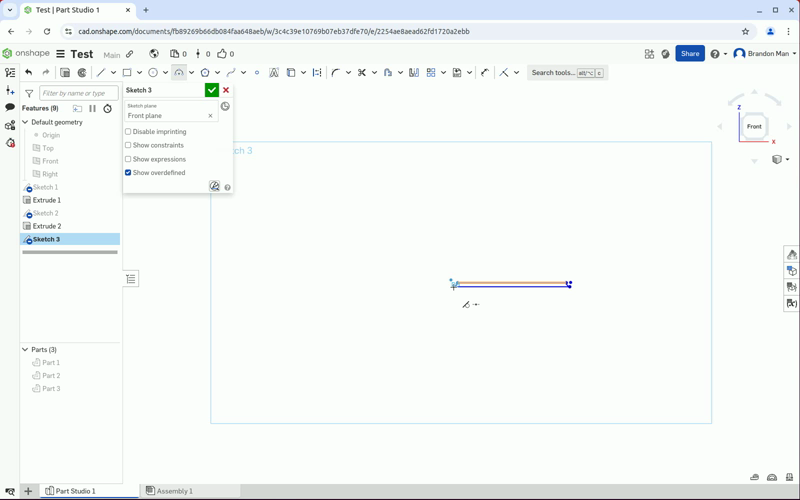
mouse_move(456, 285)
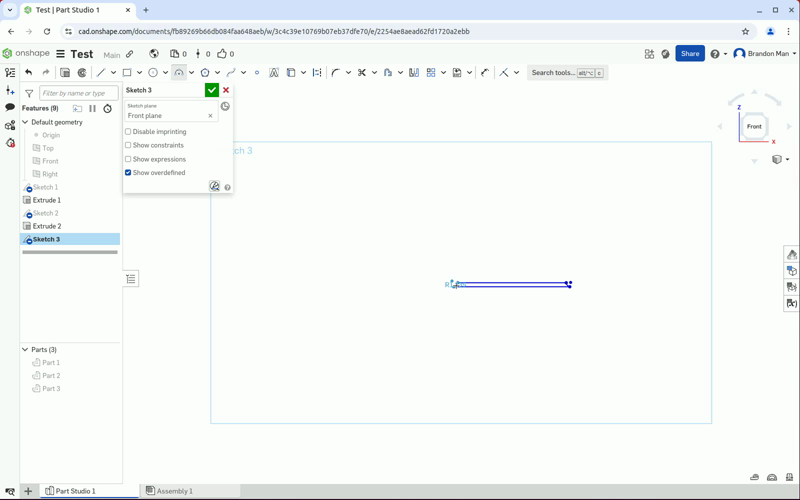
scroll(6)
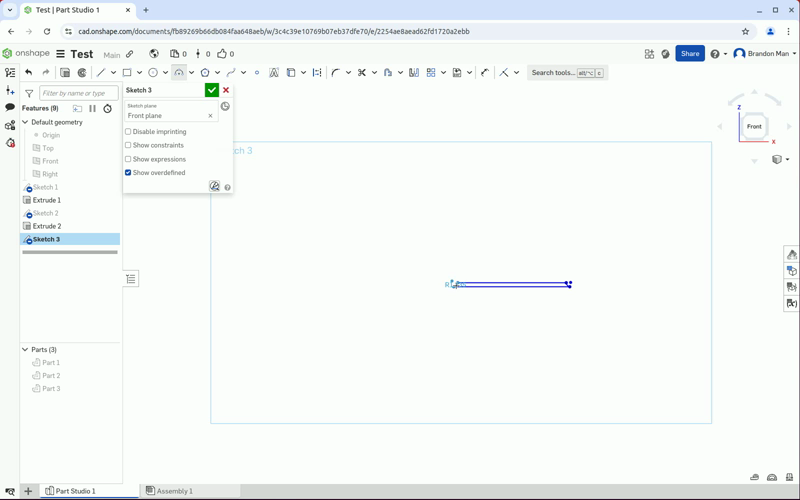
scroll(6)
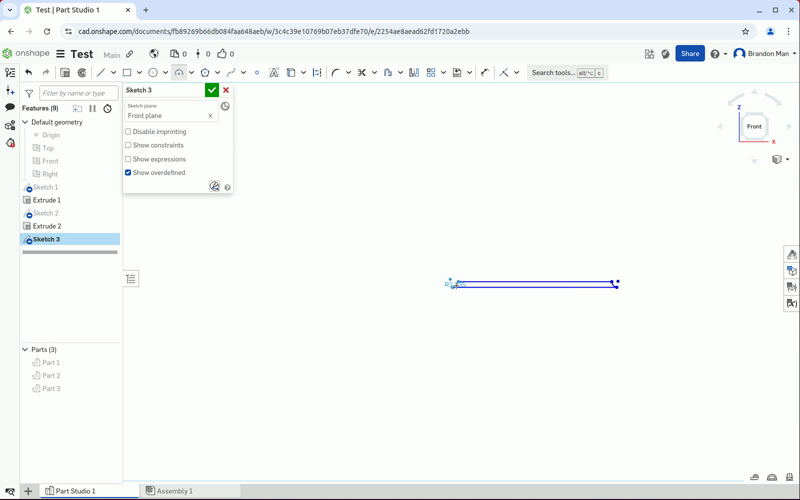
scroll(6)
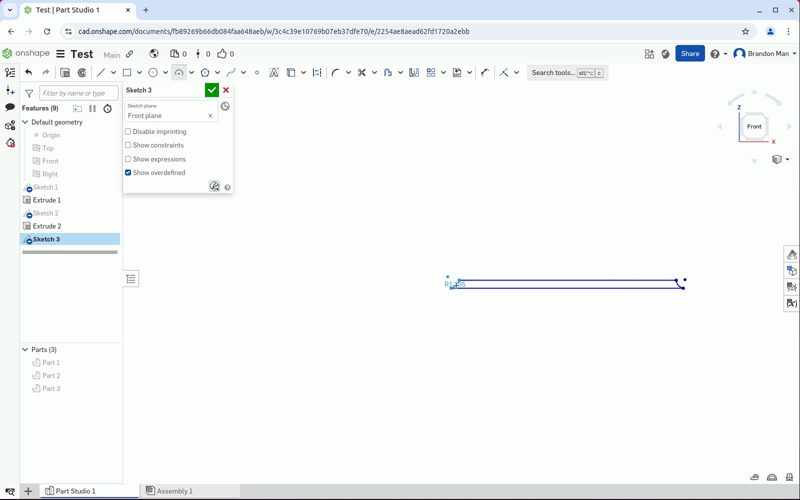
scroll(6)
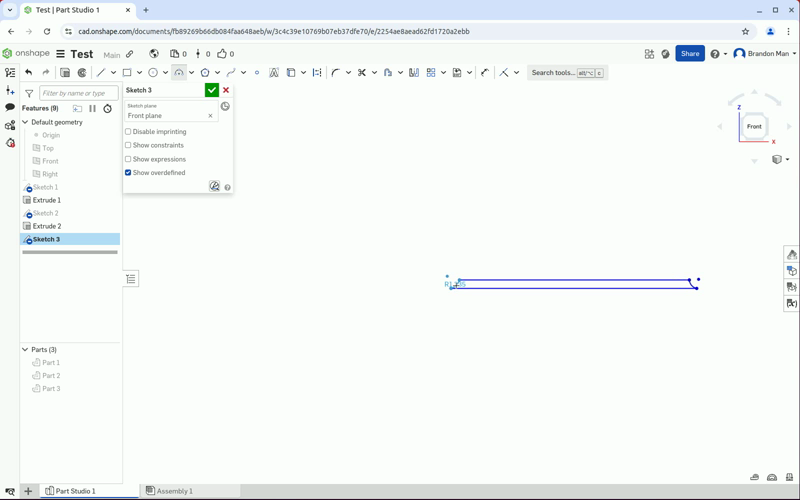
scroll(6)
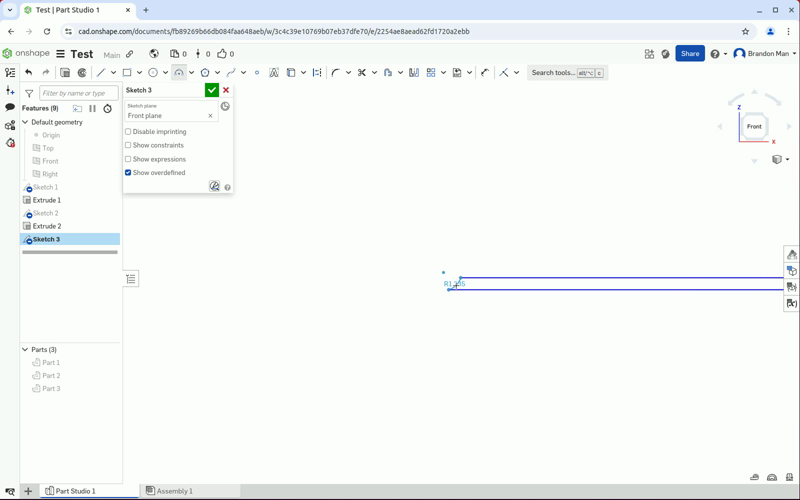
scroll(6)
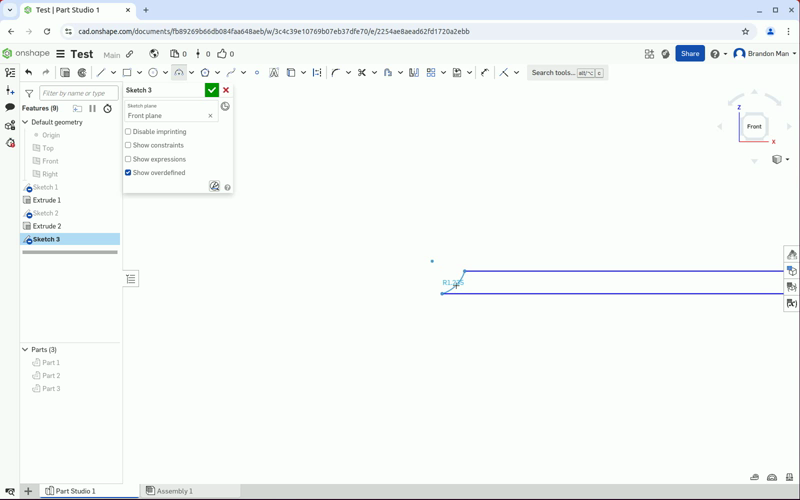
scroll(6)
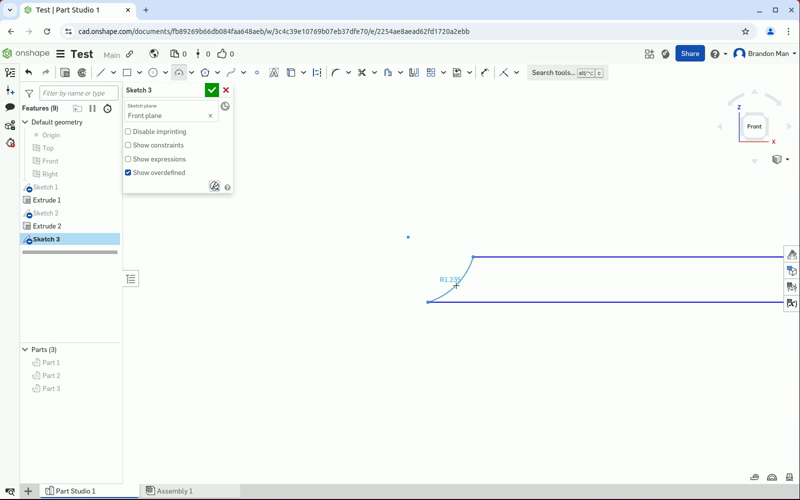
click(456, 285)
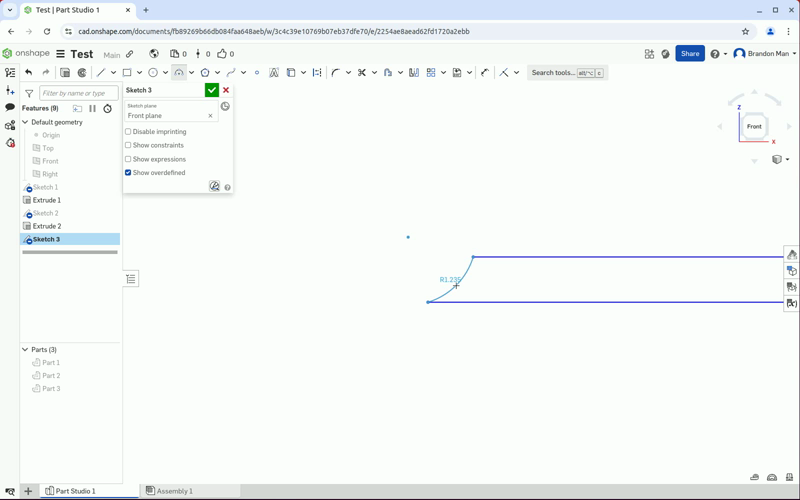
scroll(-6)
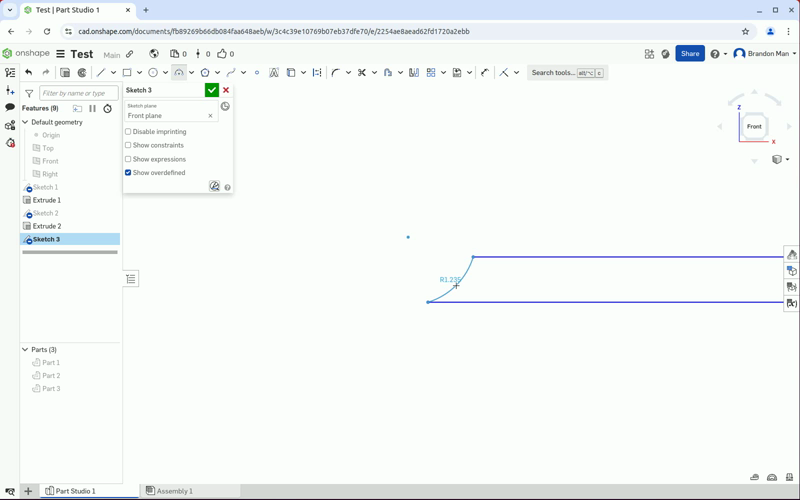
scroll(-6)
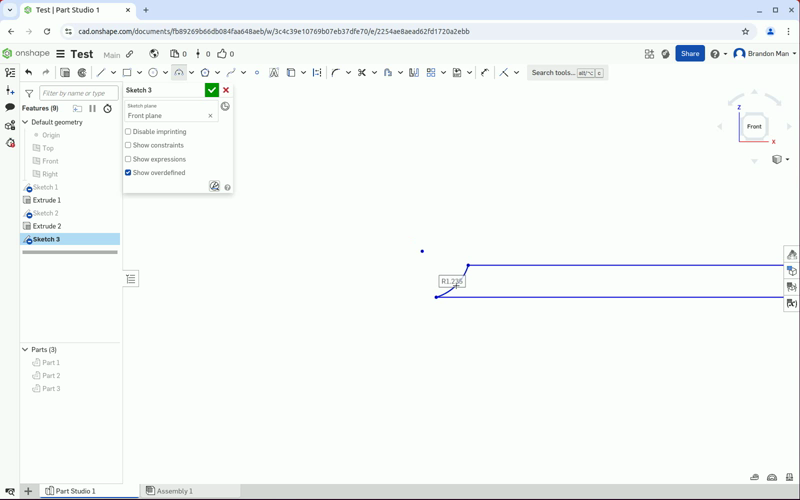
scroll(-6)
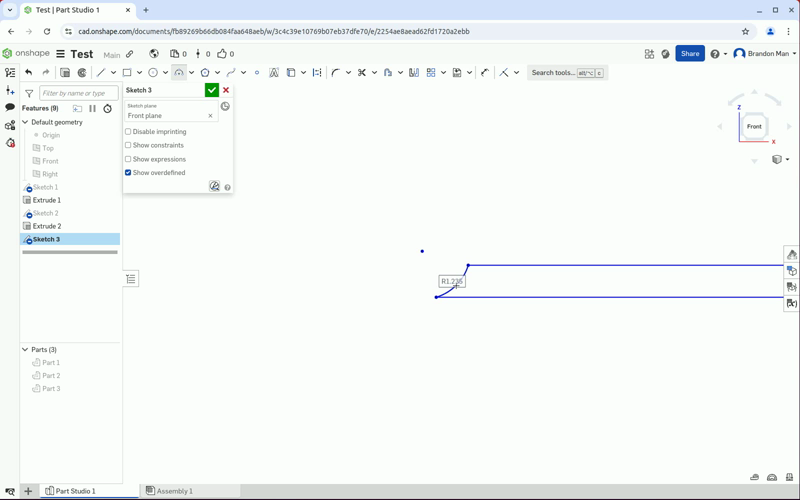
scroll(-6)
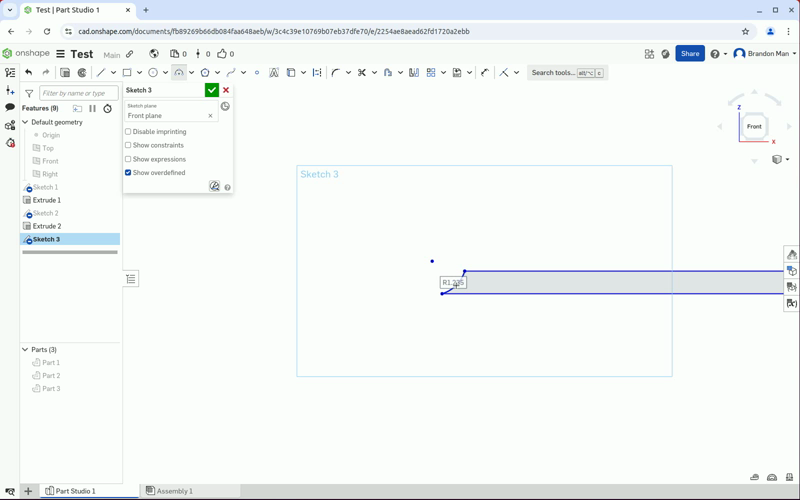
scroll(-6)
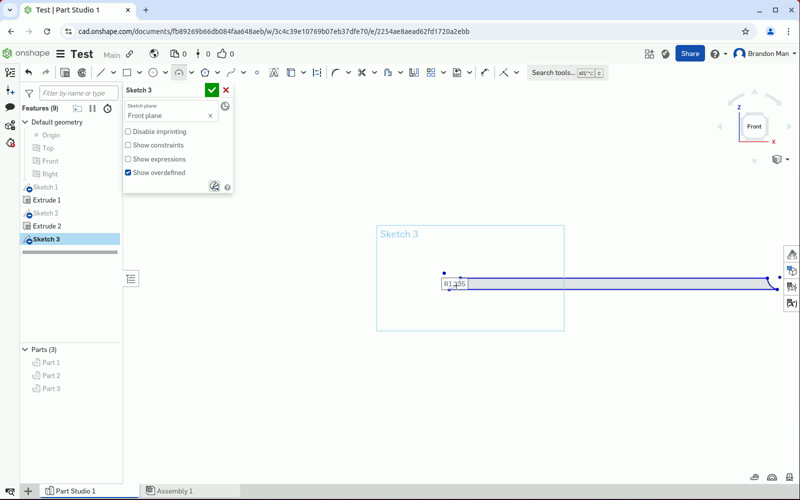
scroll(-6)
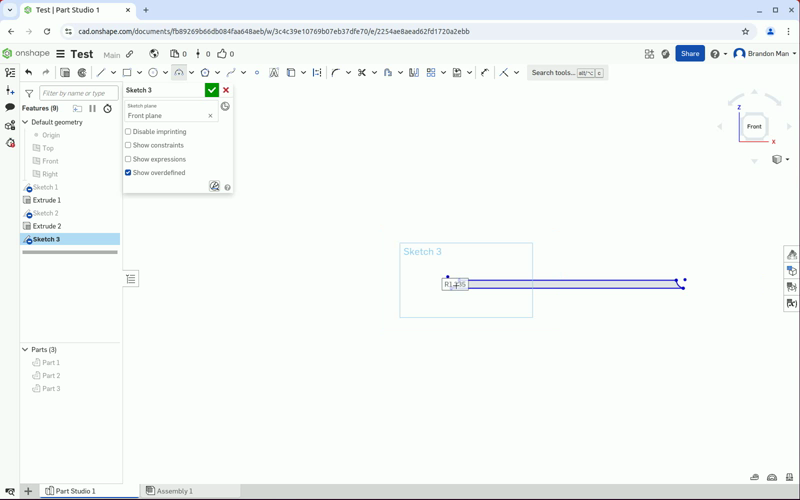
scroll(-6)
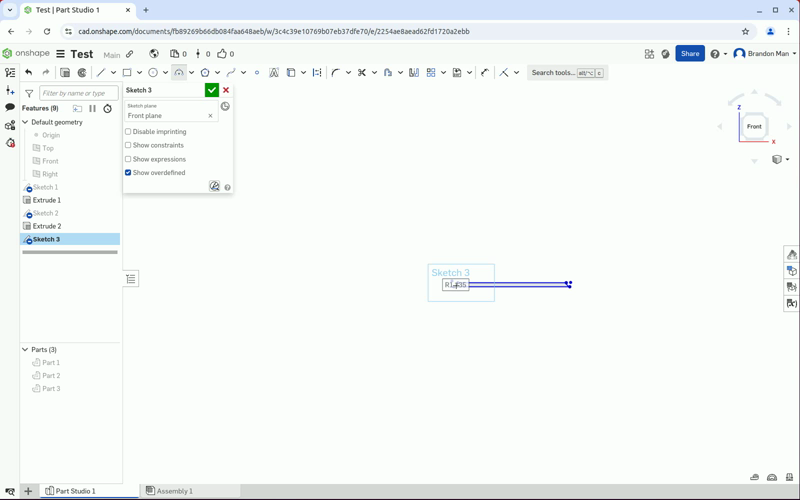
key_up(shift)
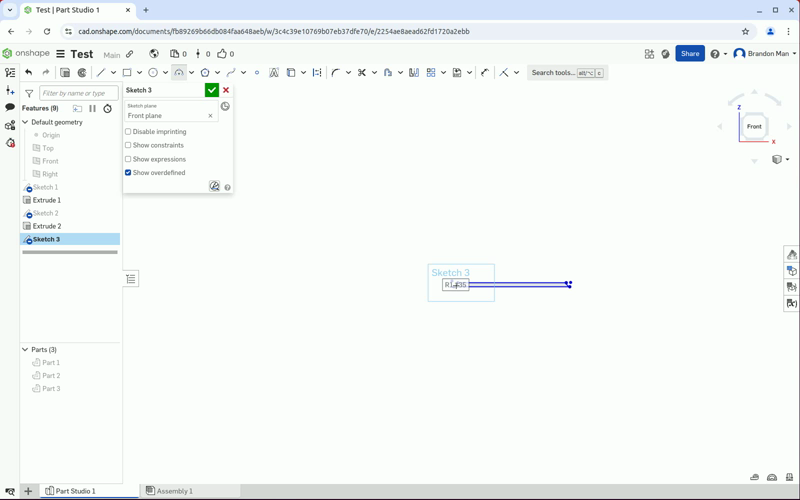
key(esc)
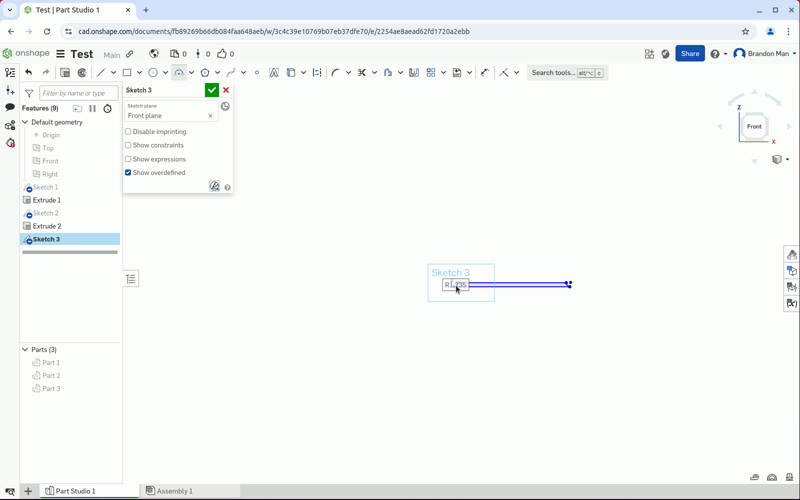
mouse_move(469, 285)
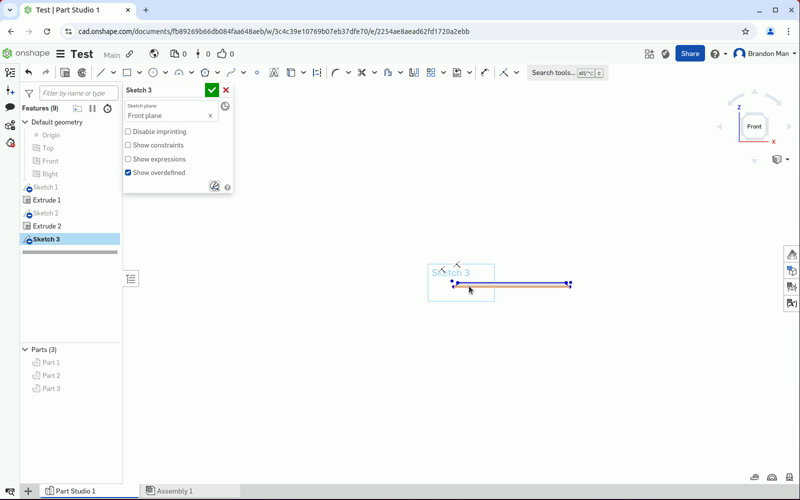
scroll(6)
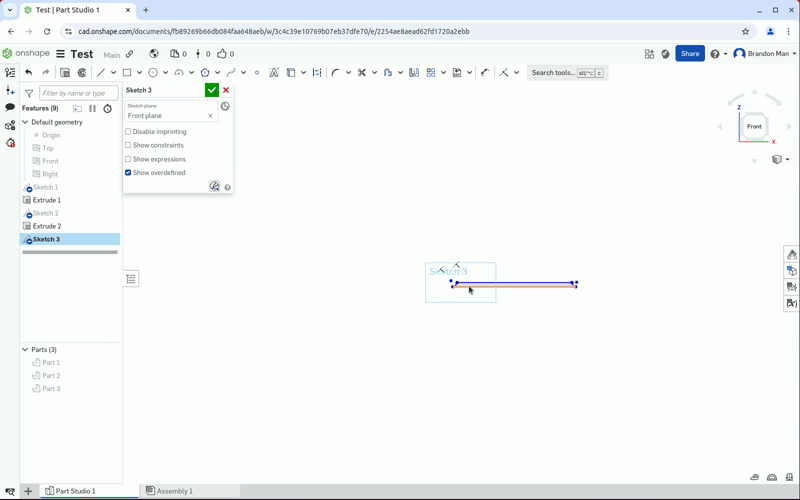
scroll(6)
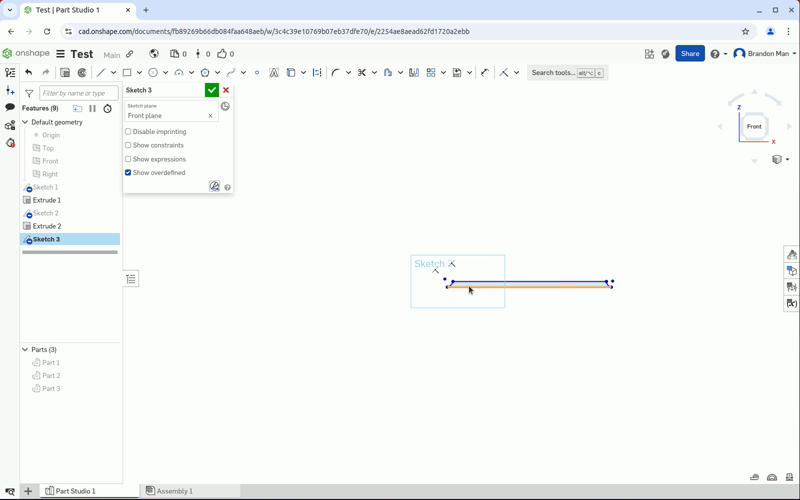
scroll(6)
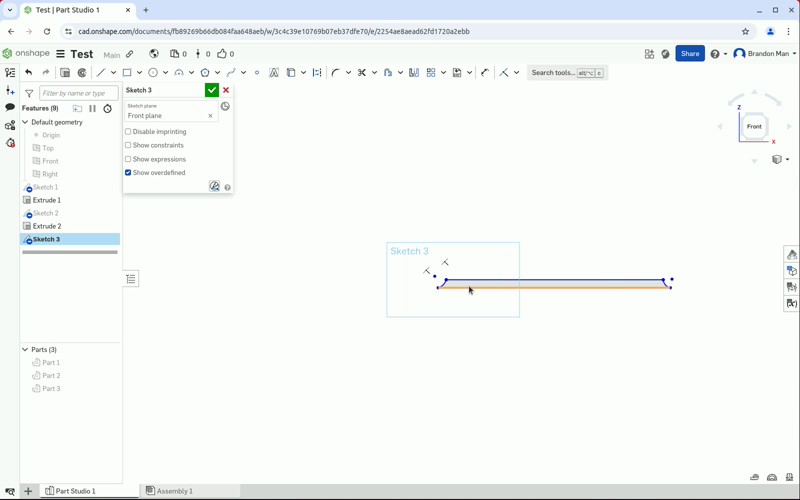
scroll(6)
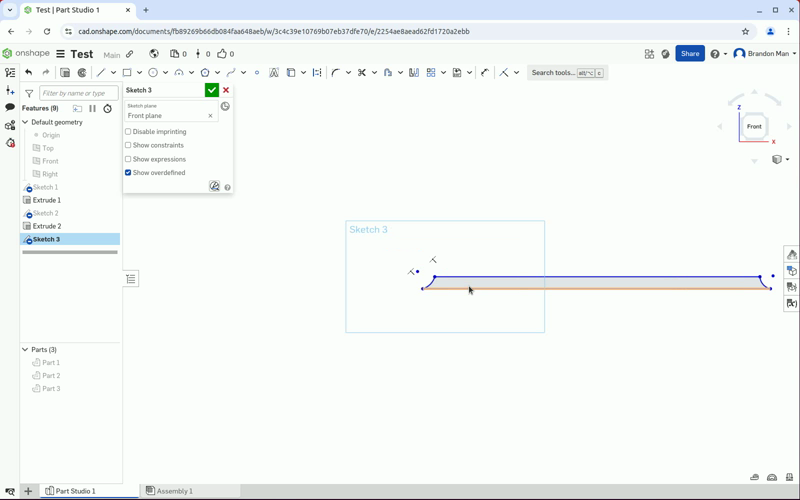
scroll(6)
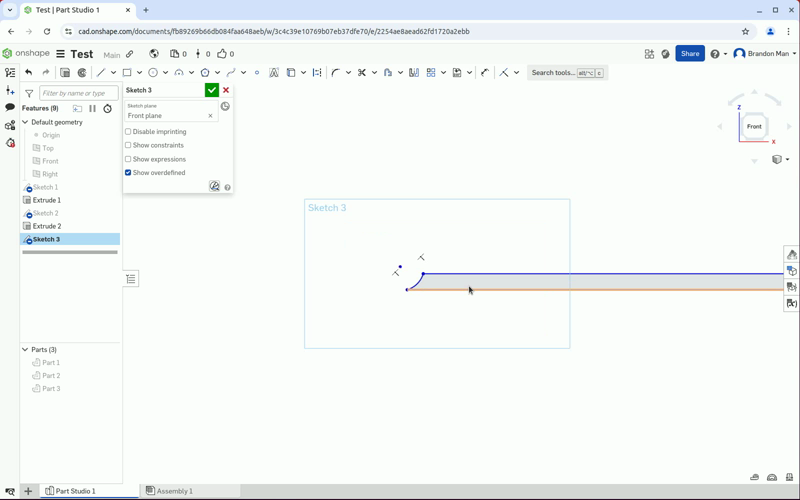
scroll(6)
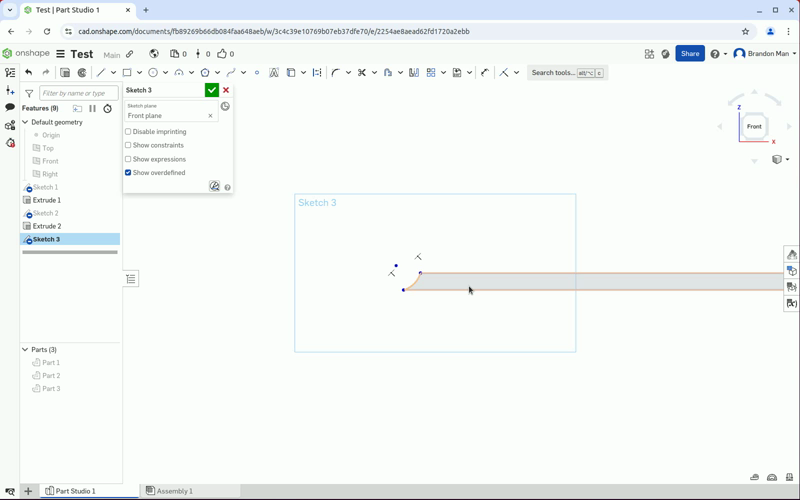
scroll(6)
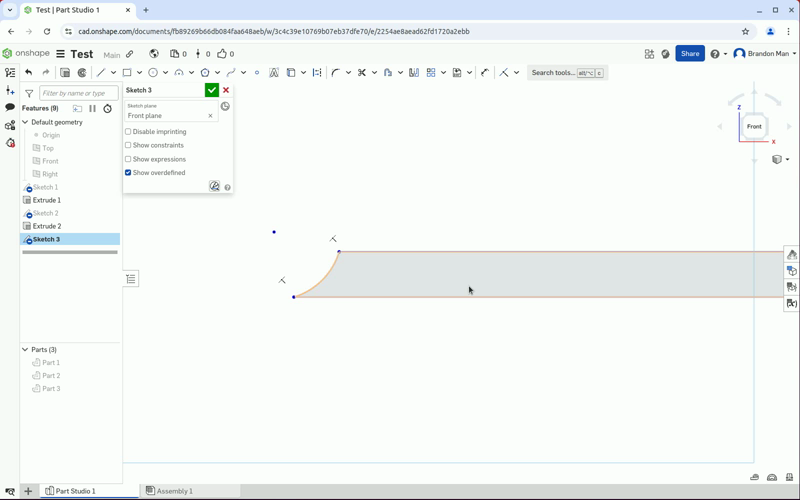
click(469, 285)
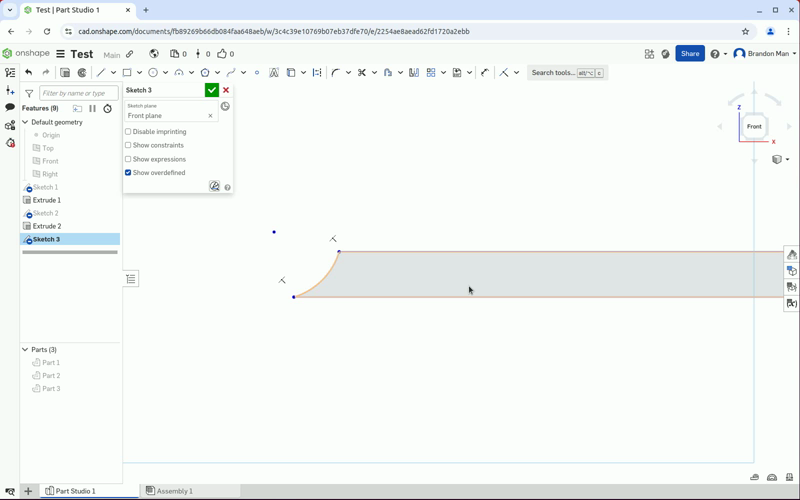
scroll(-6)
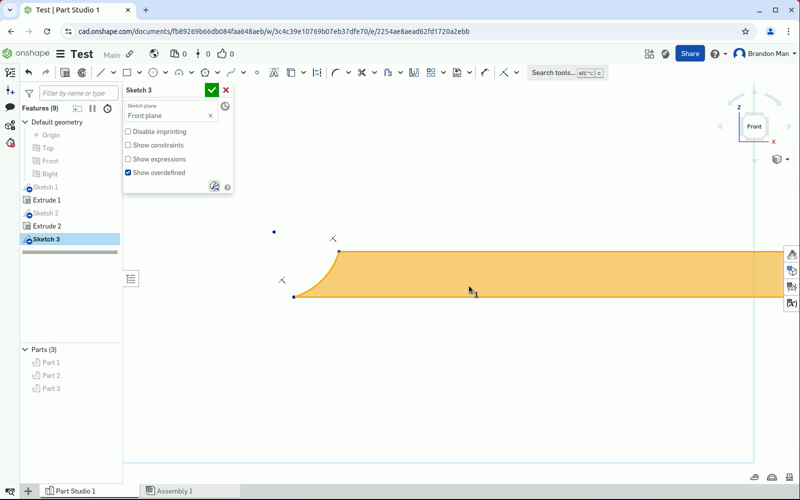
scroll(-6)
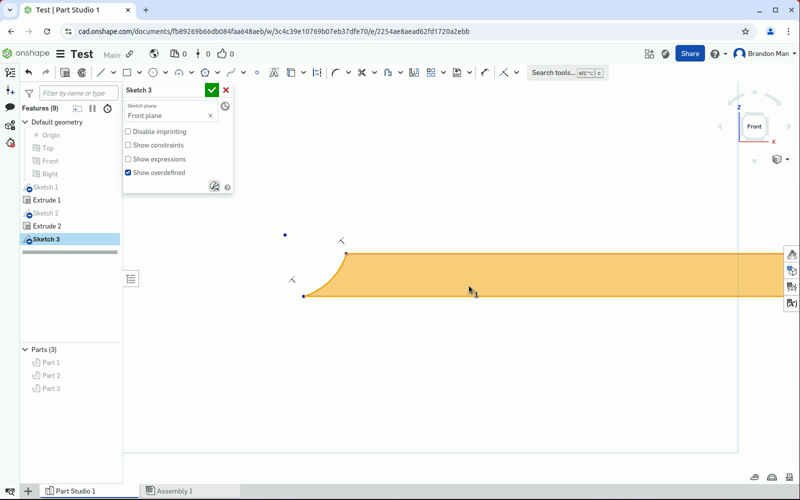
scroll(-6)
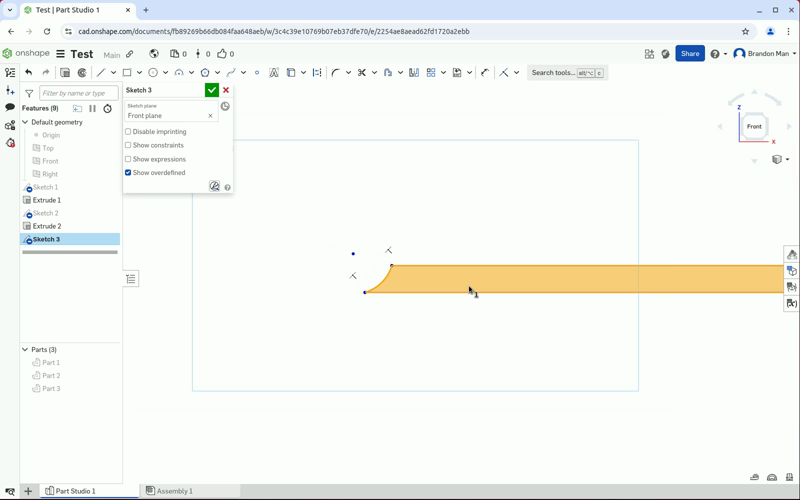
scroll(-6)
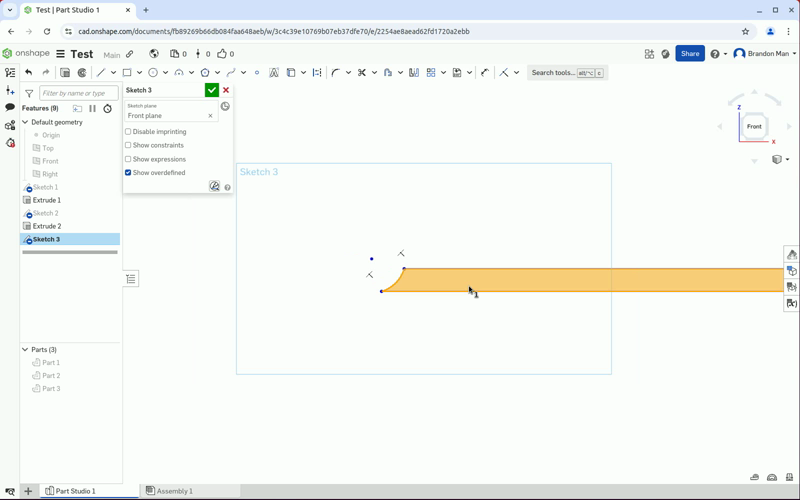
scroll(-6)
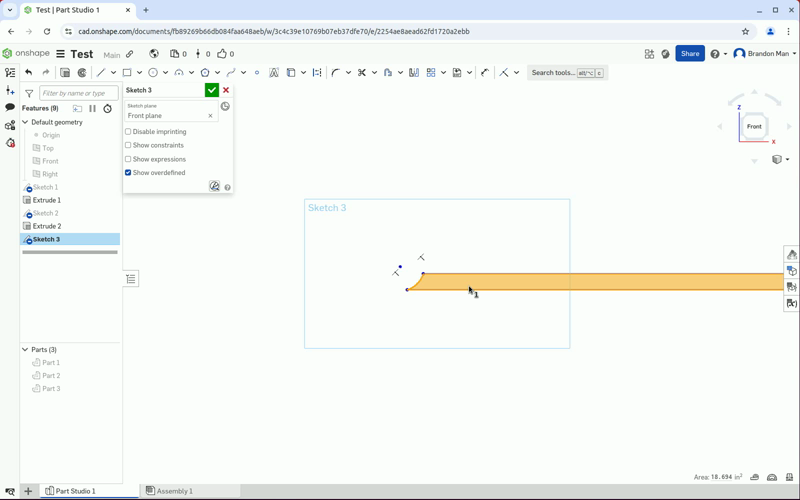
scroll(-6)
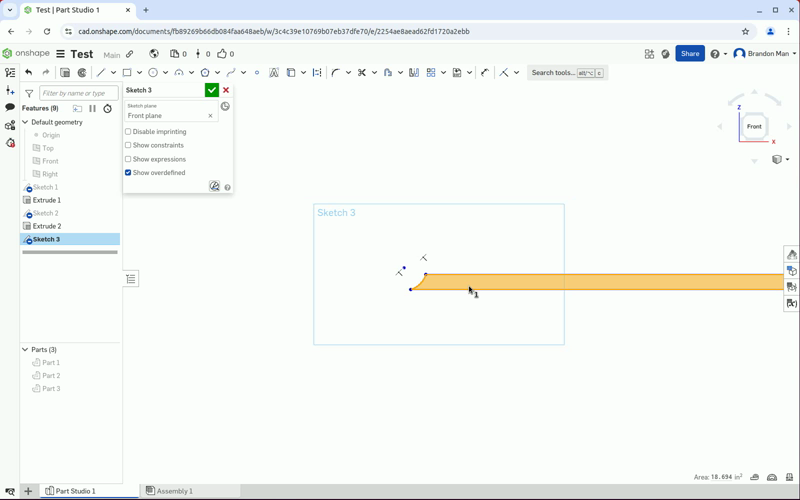
scroll(-6)
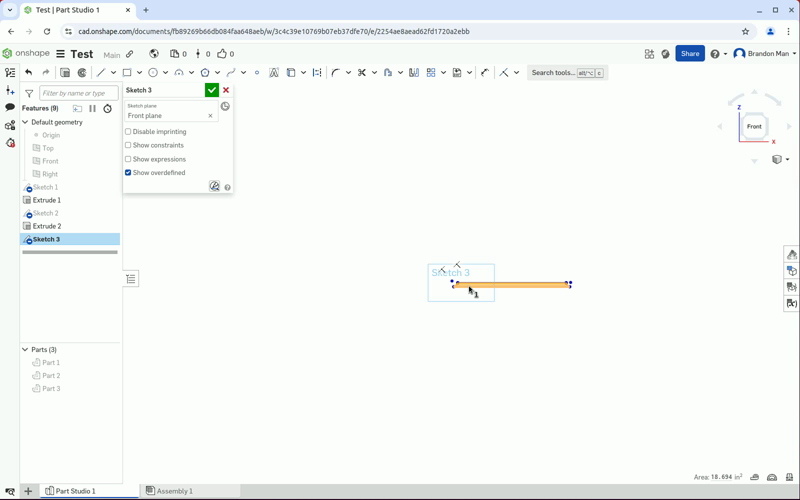
mouse_move(73, 352)
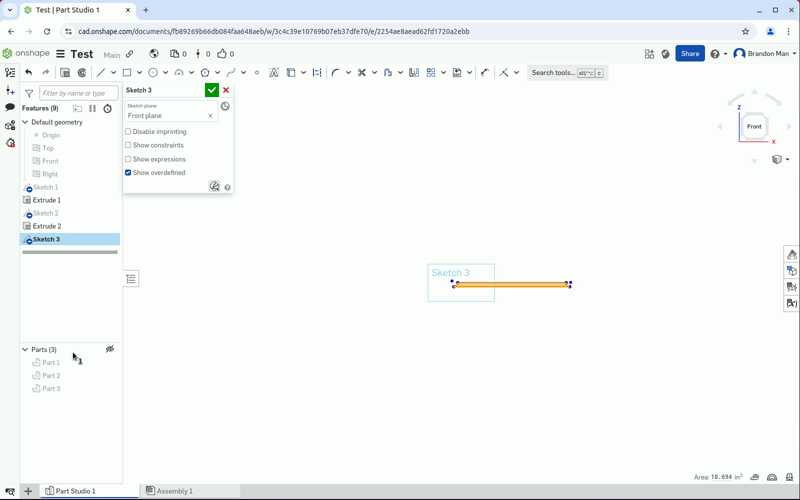
key(shift+y)
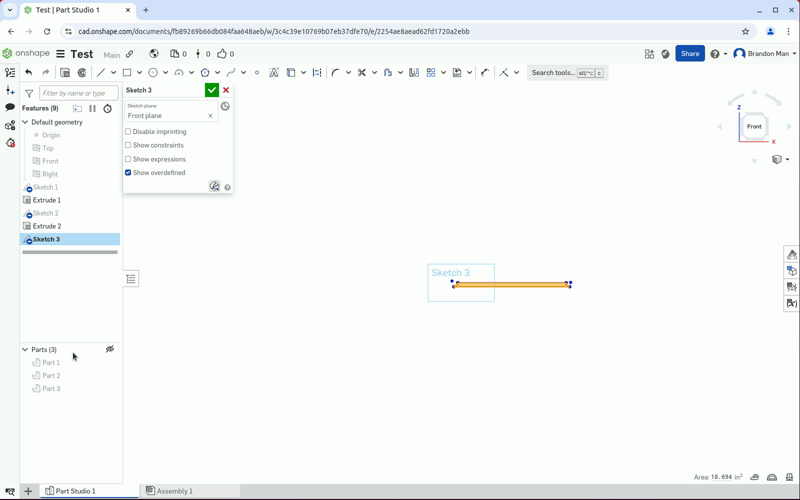
key(shift+e)
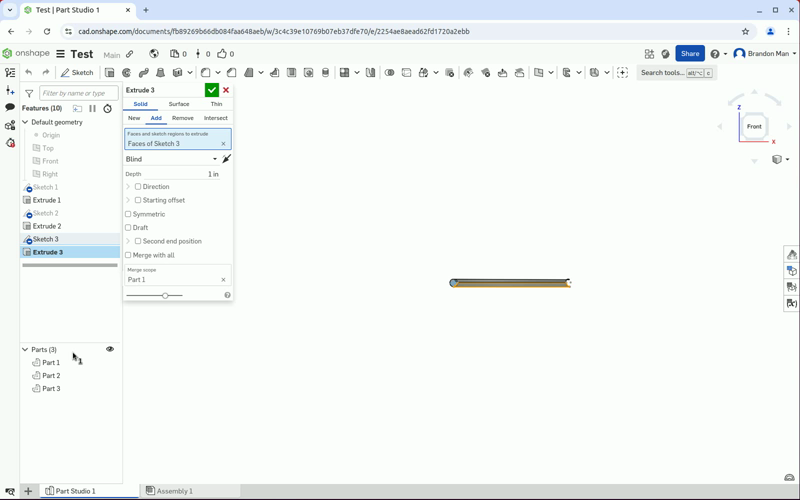
mouse_move(143, 106)
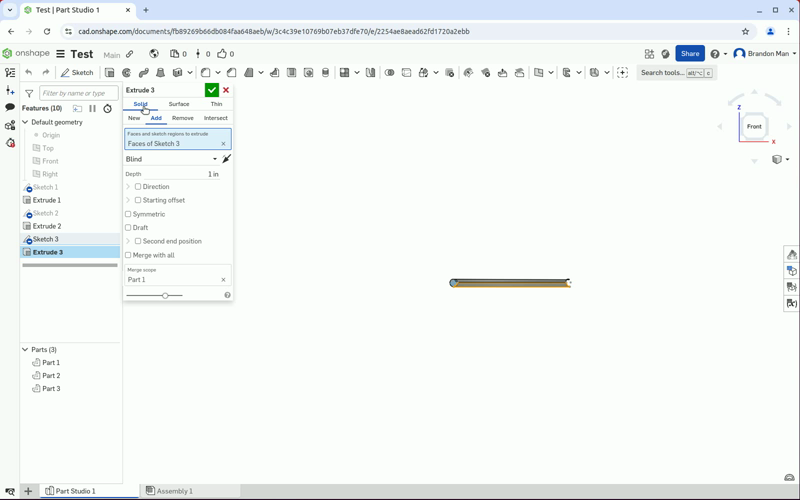
click(143, 106)
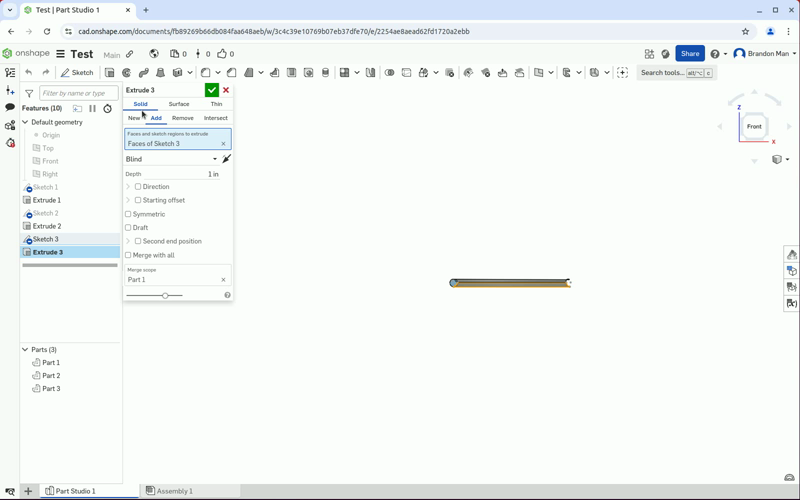
mouse_move(137, 120)
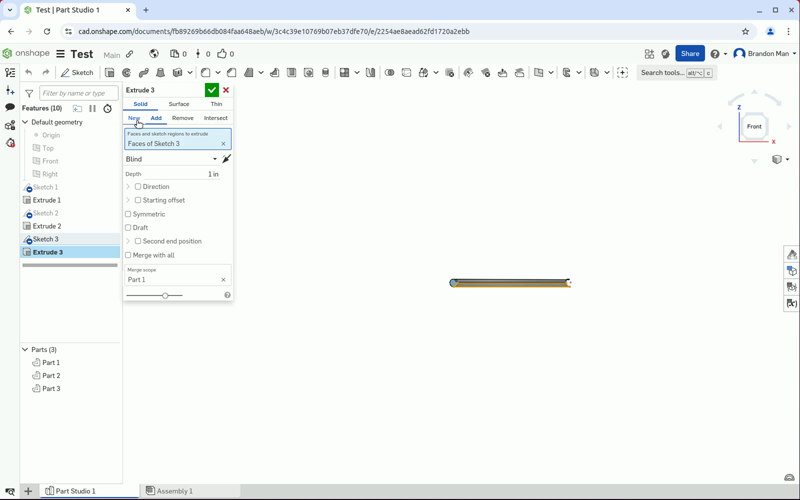
click(137, 120)
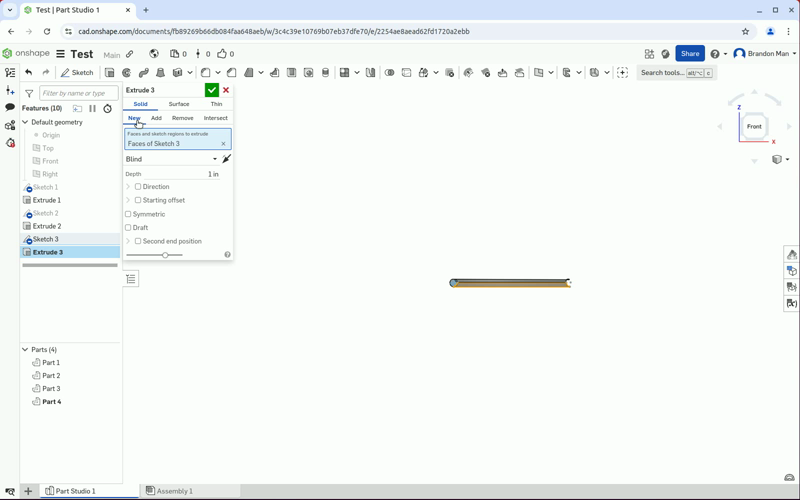
key(tab, 4)
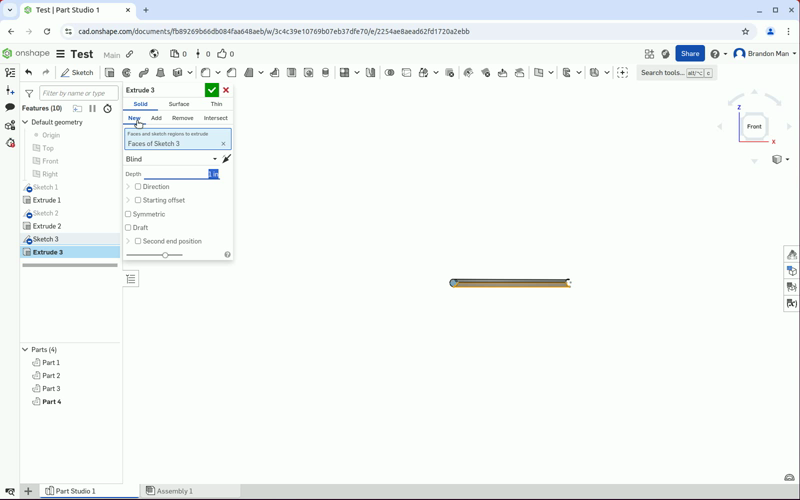
text(5.296)
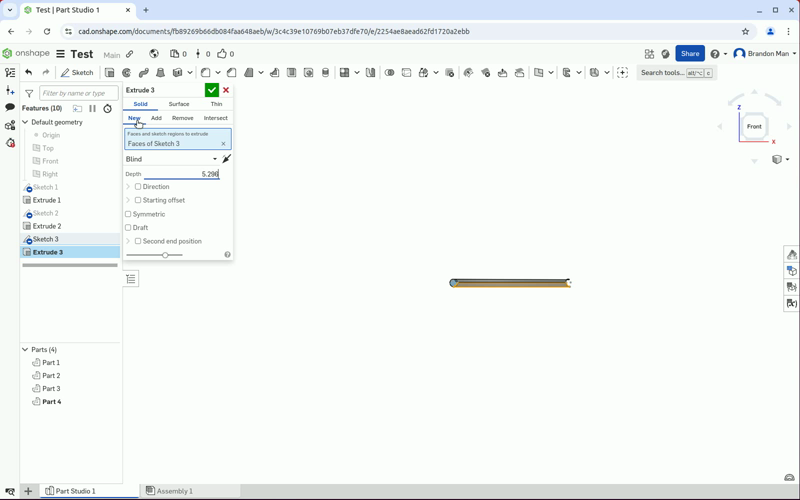
key(enter)
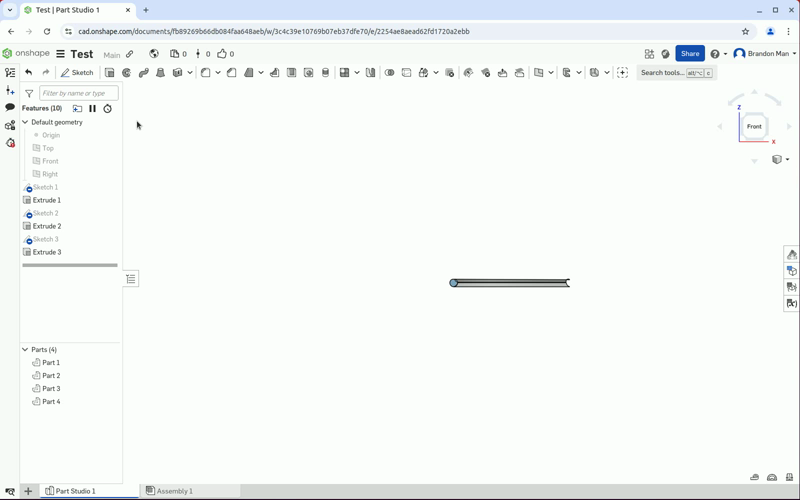
key(shift+h)
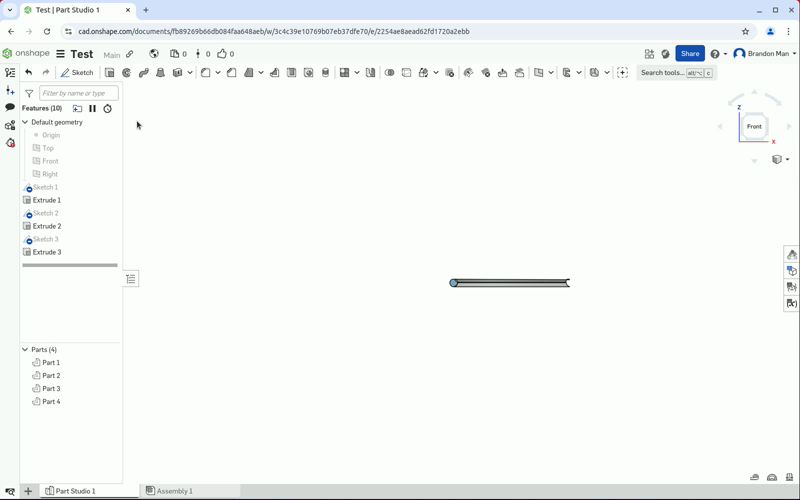
key(shift+h)
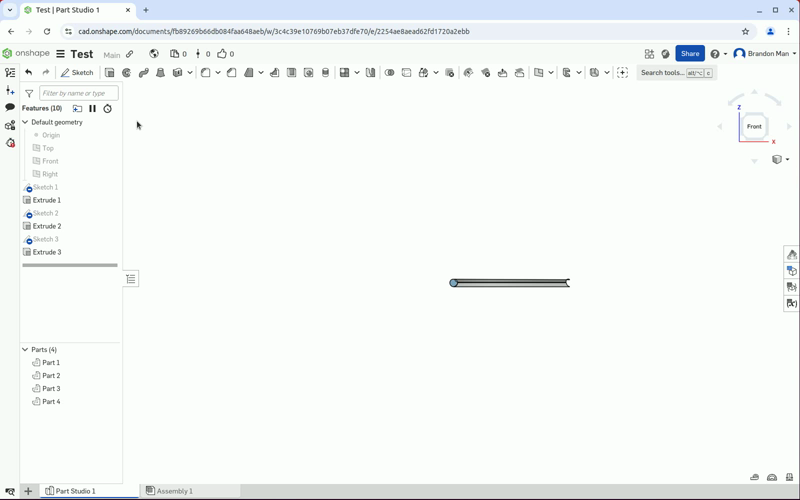
mouse_move(73, 189)
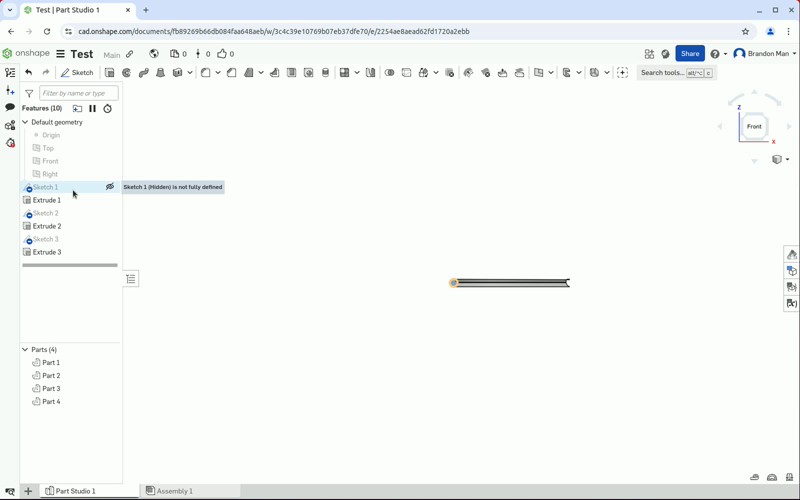
click(73, 189)
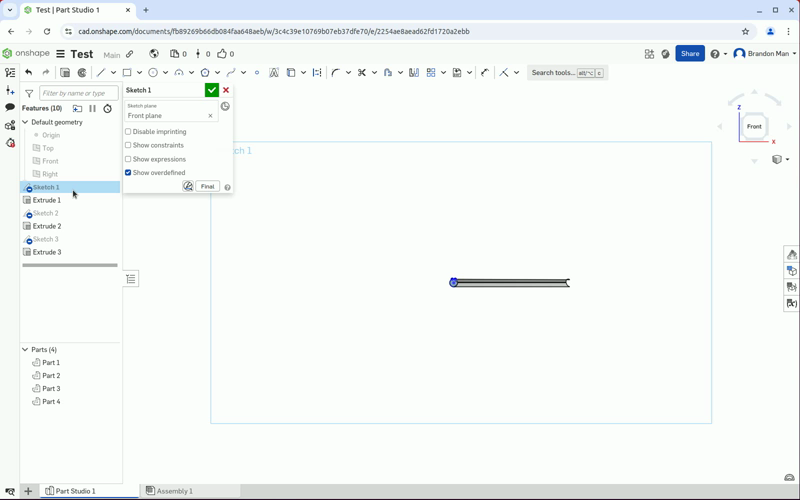
mouse_move(229, 92)
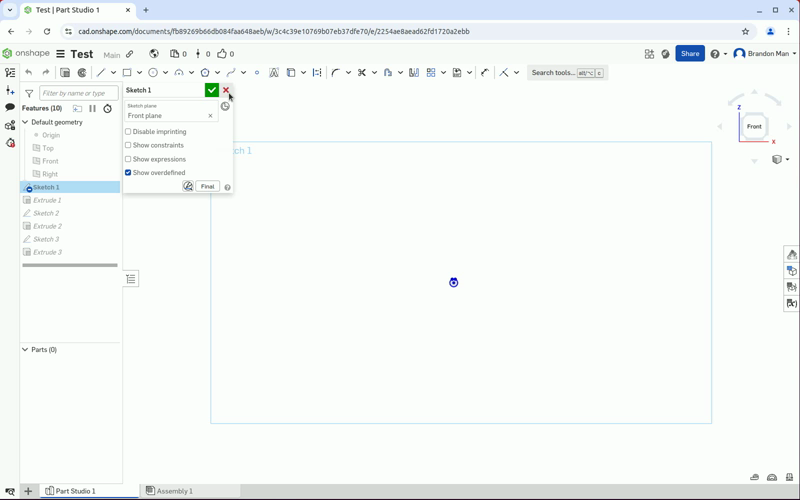
click(229, 92)
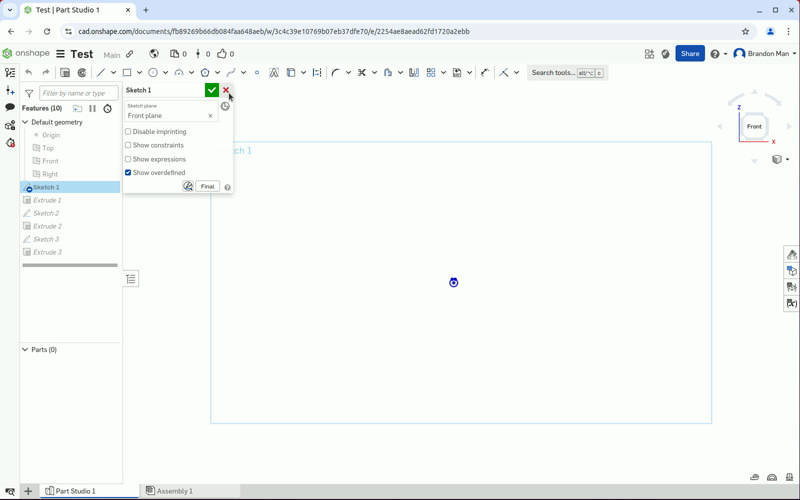
key(shift+s)
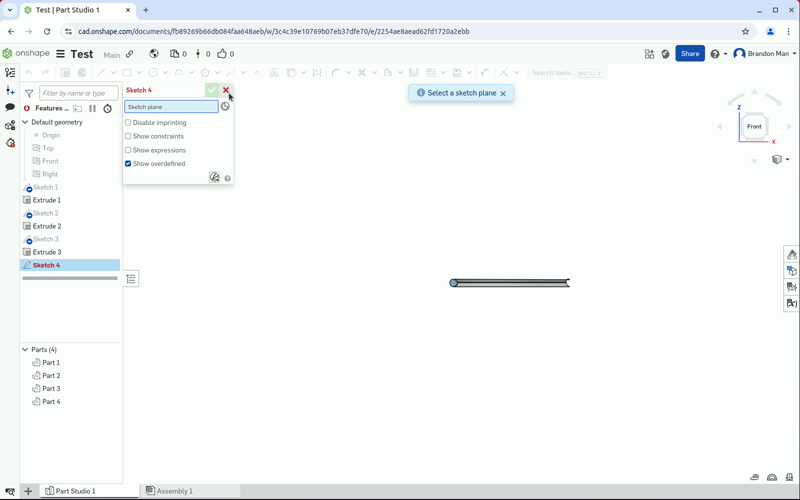
mouse_move(73, 163)
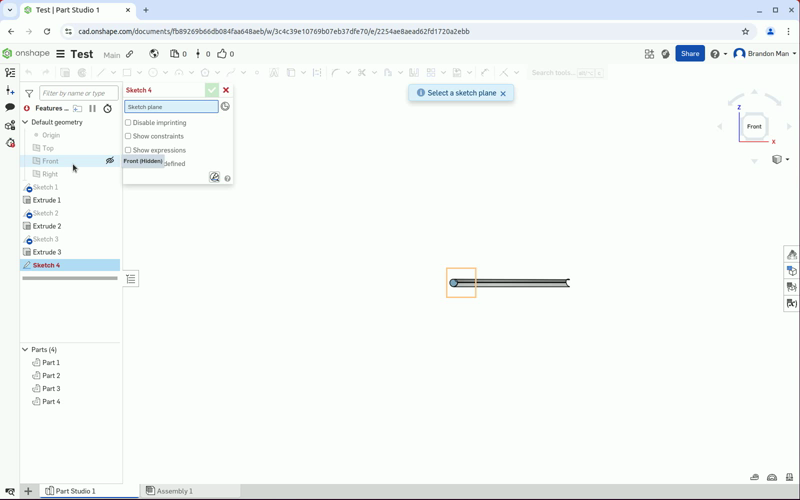
click(73, 163)
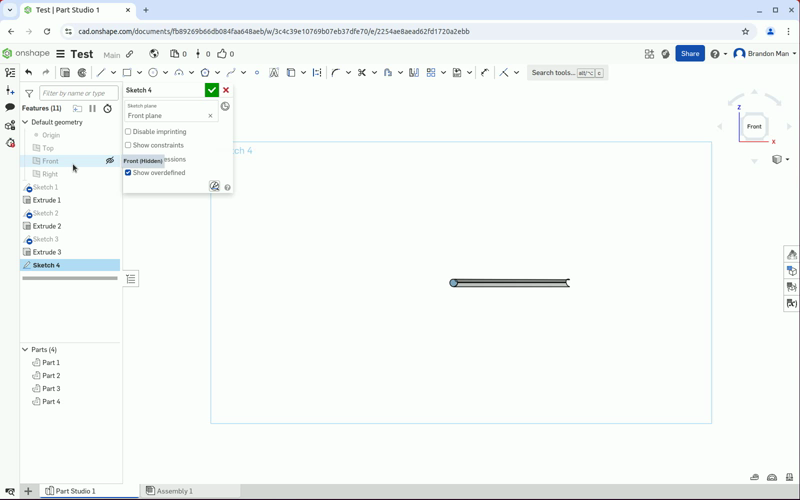
mouse_move(73, 352)
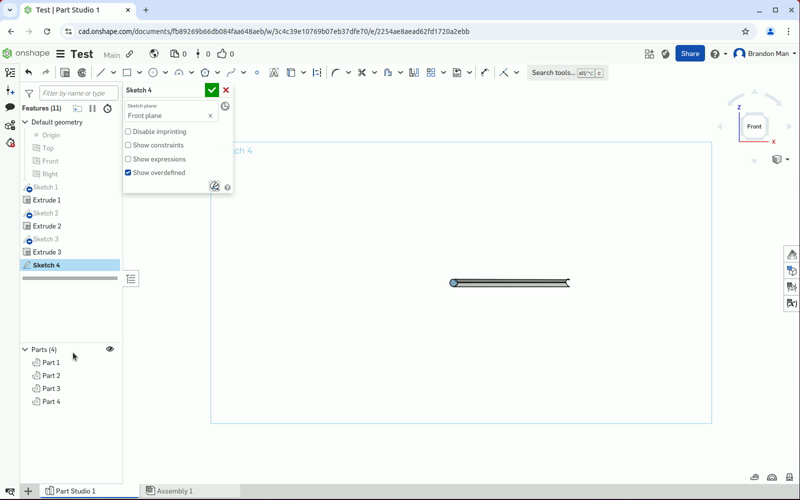
key(y)
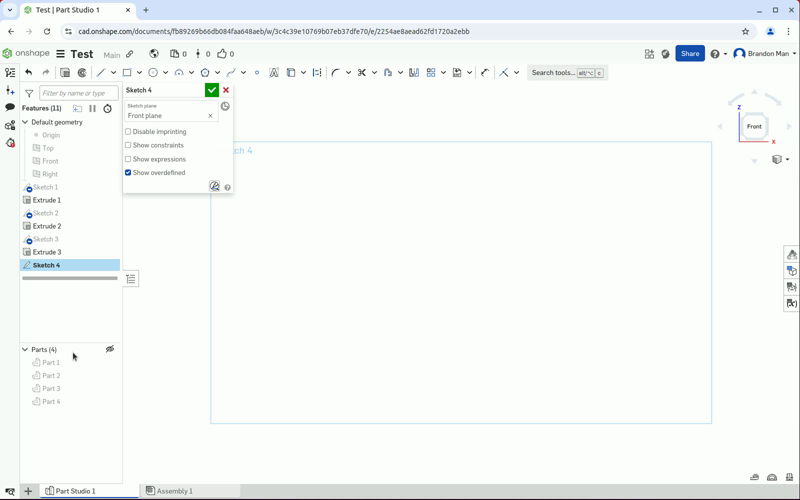
key(l)
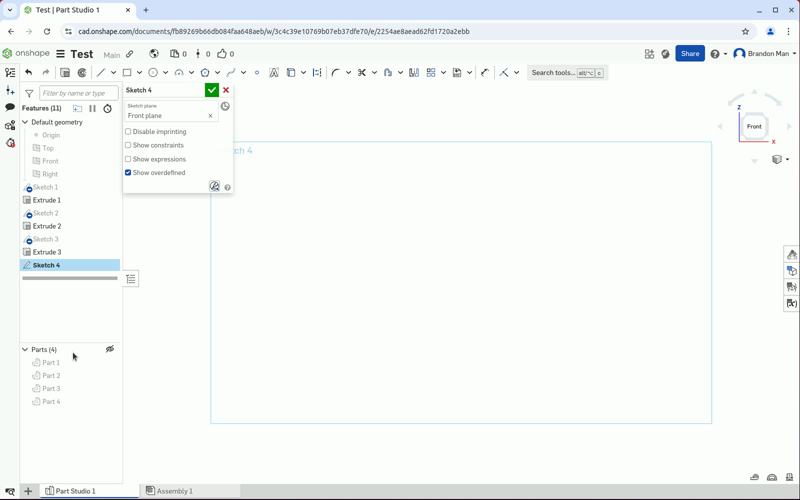
key_down(shift)
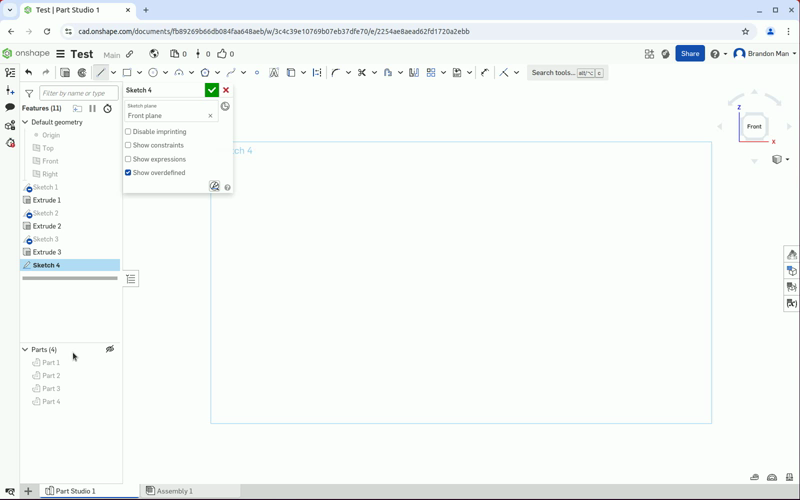
mouse_move(569, 279)
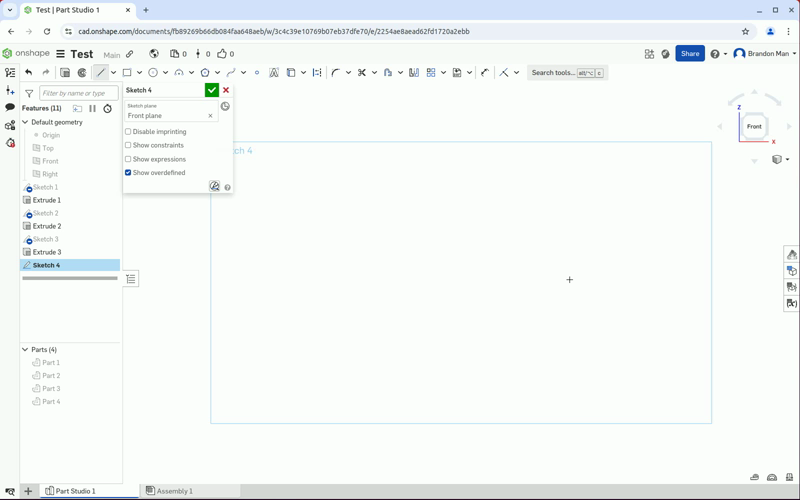
click(569, 279)
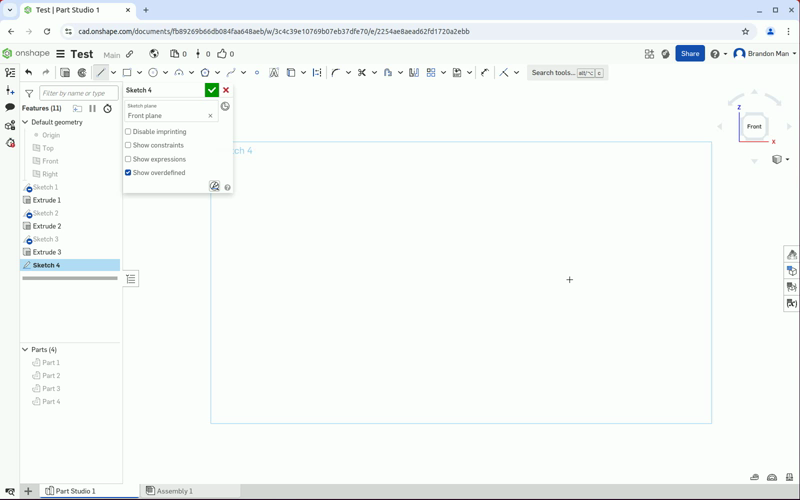
key_up(shift)
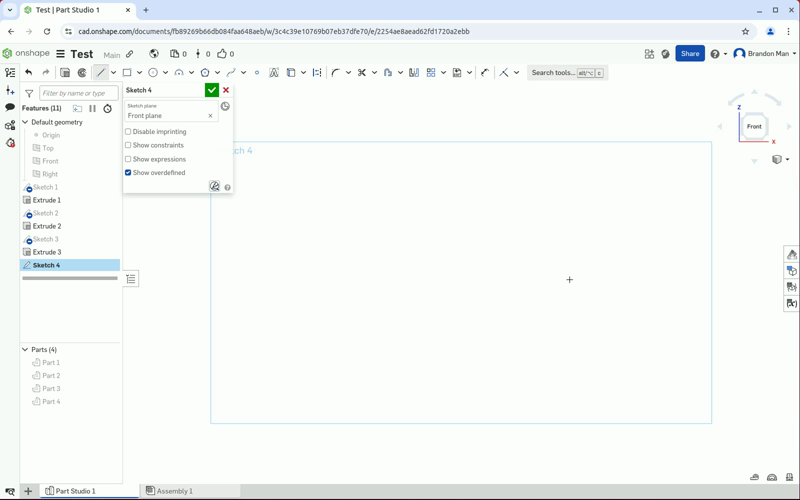
key_down(shift)
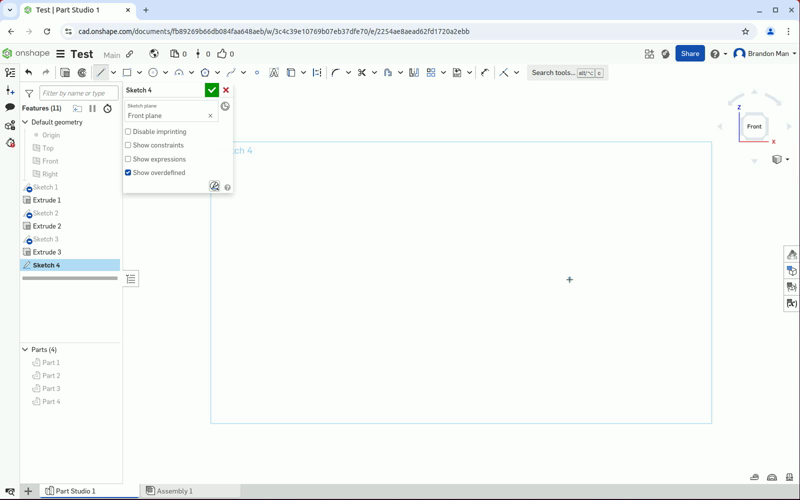
mouse_move(589, 279)
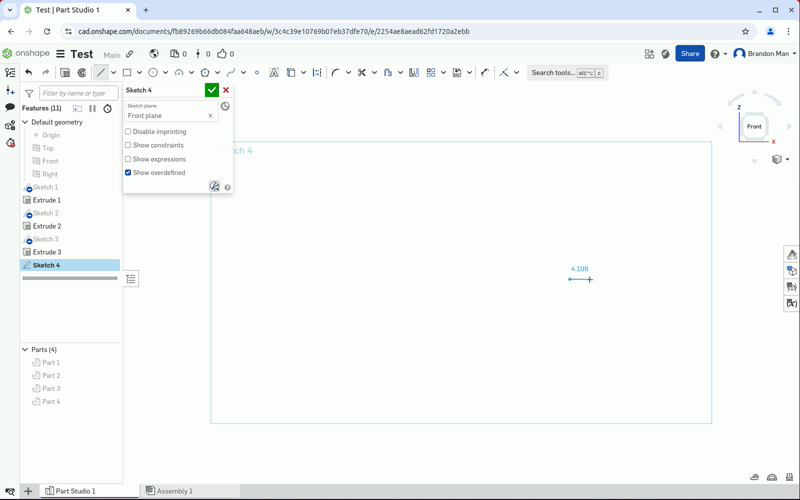
mouse_move(570, 286)
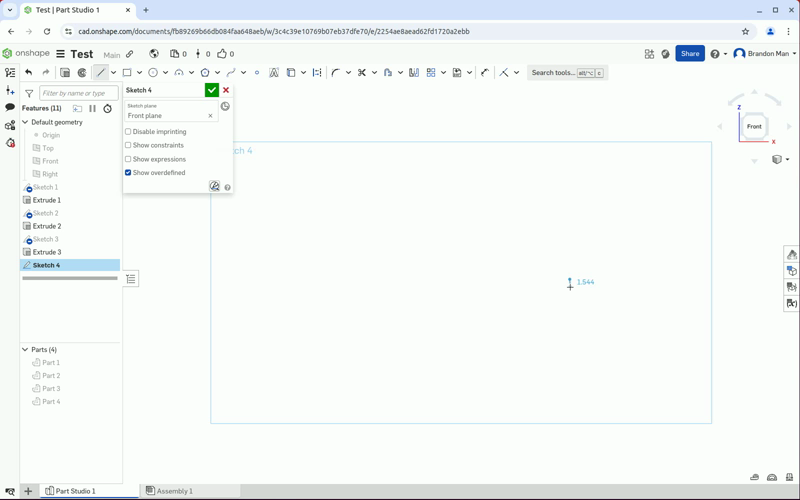
scroll(6)
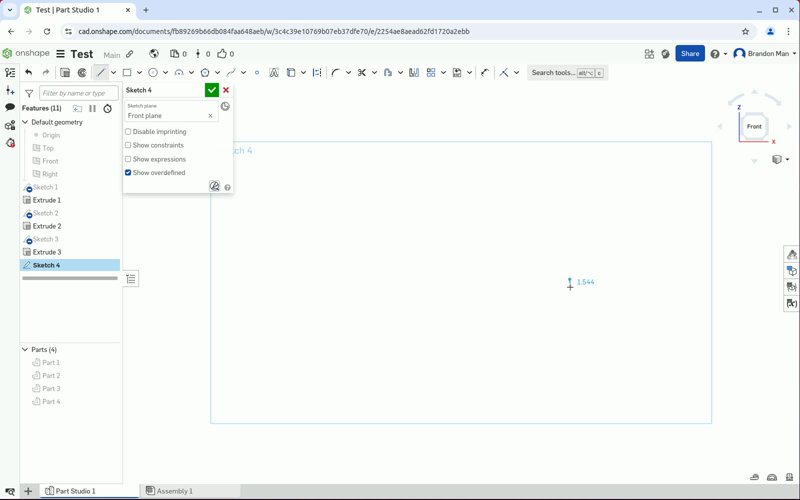
scroll(6)
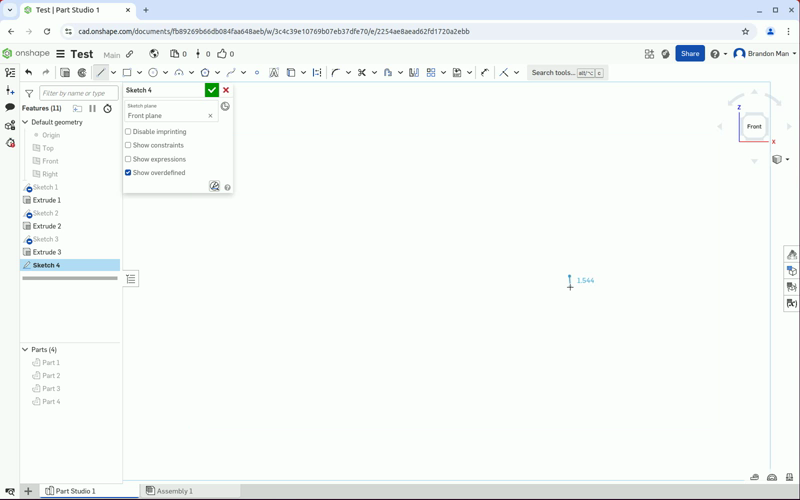
scroll(6)
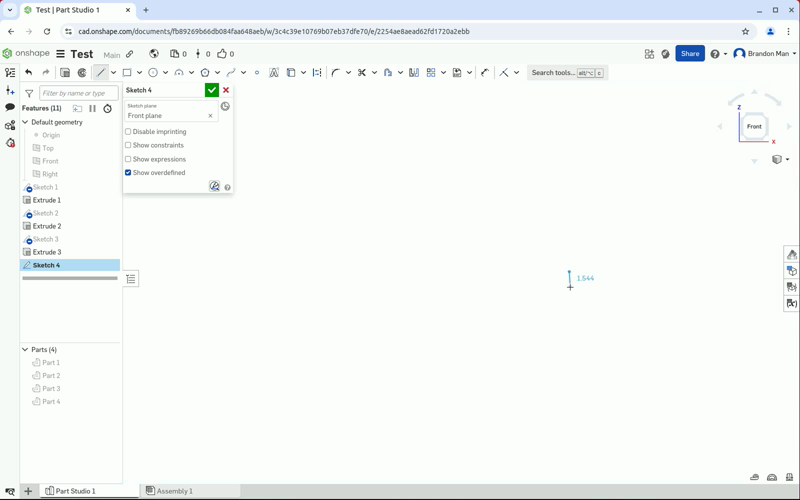
scroll(6)
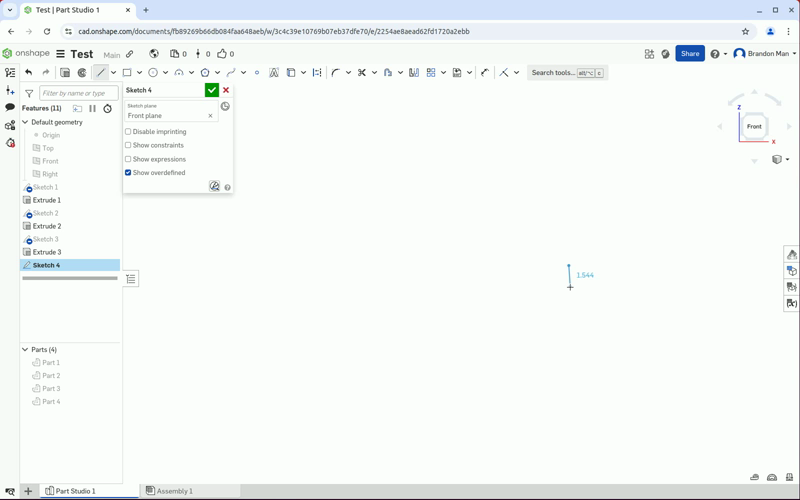
scroll(6)
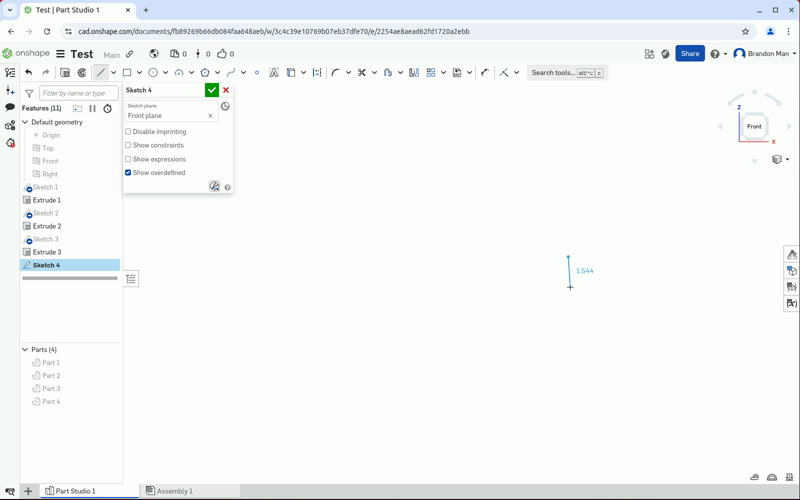
scroll(6)
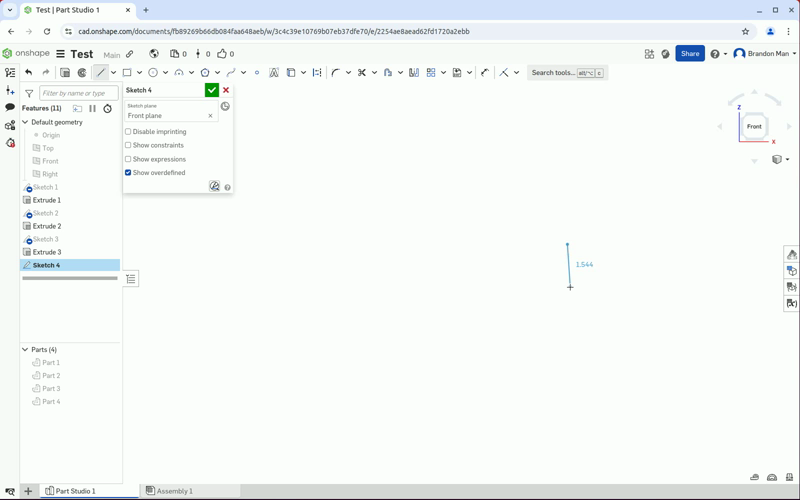
scroll(6)
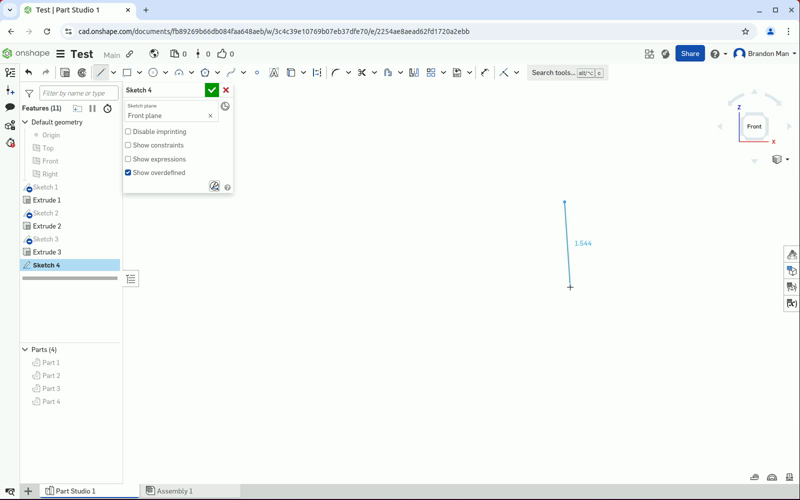
click(570, 286)
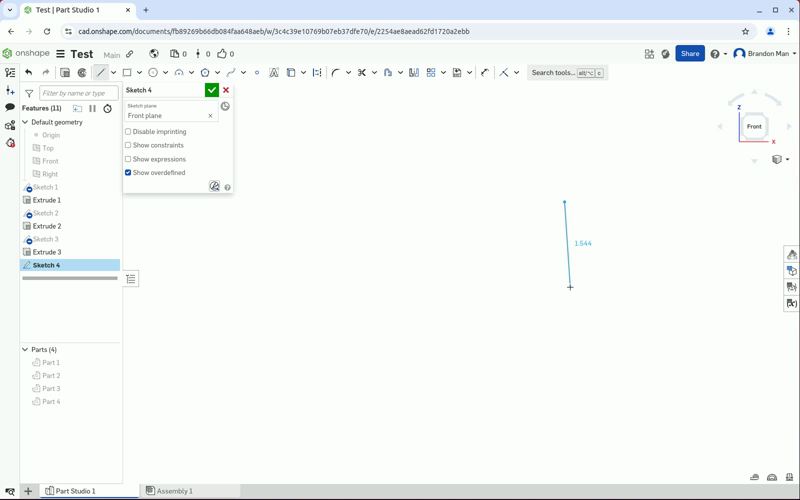
scroll(-6)
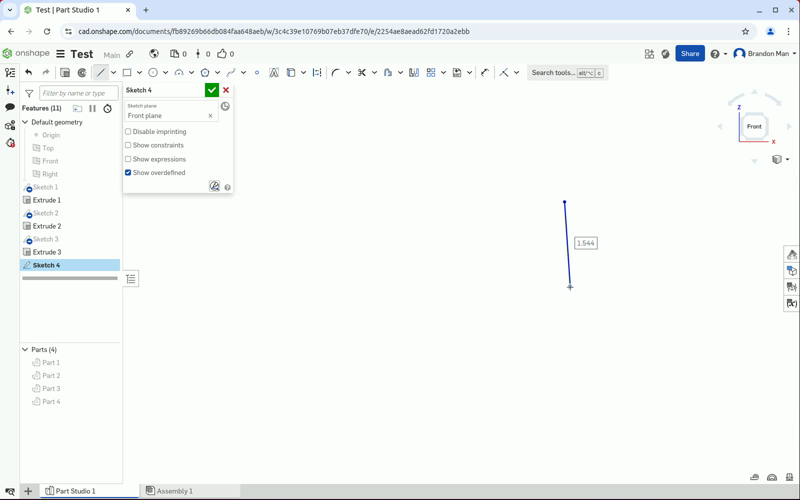
scroll(-6)
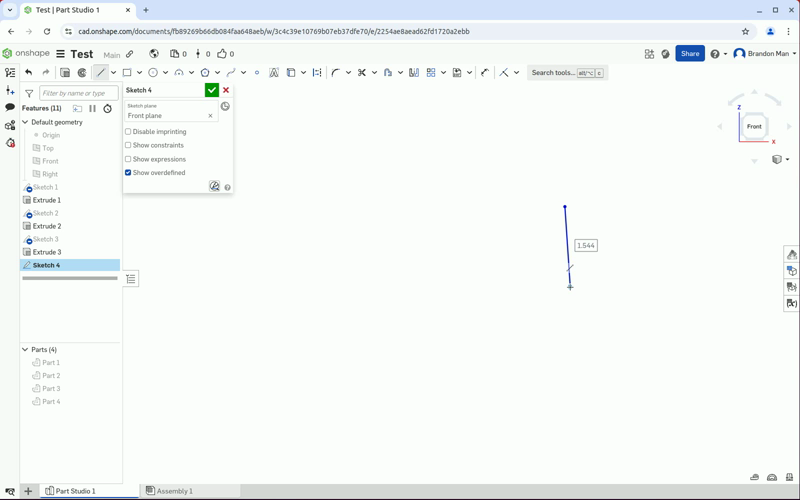
scroll(-6)
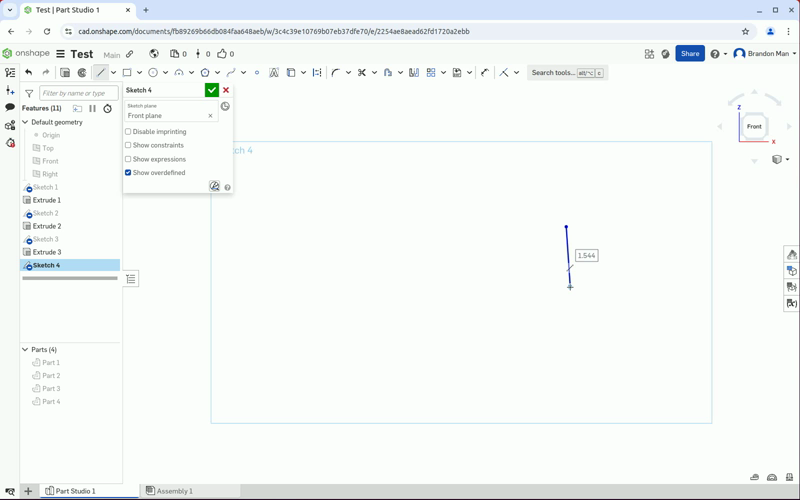
scroll(-6)
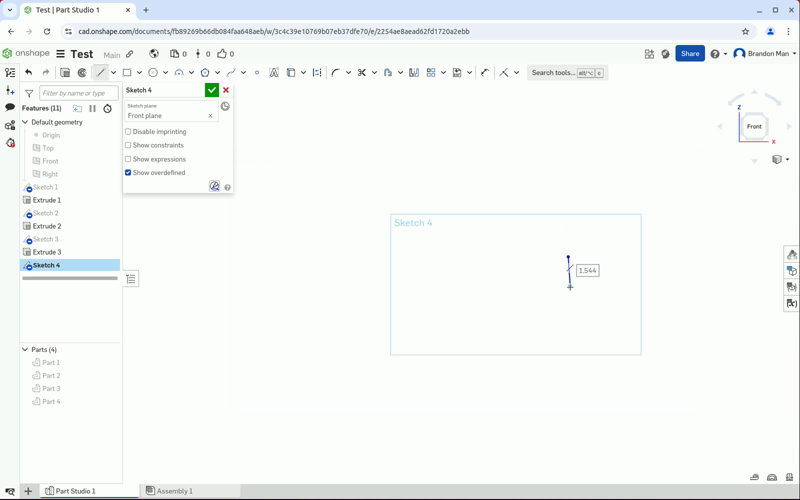
scroll(-6)
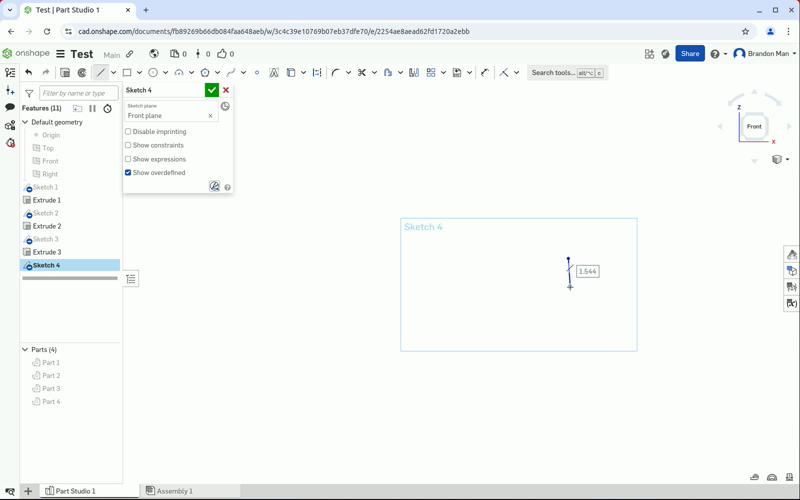
scroll(-6)
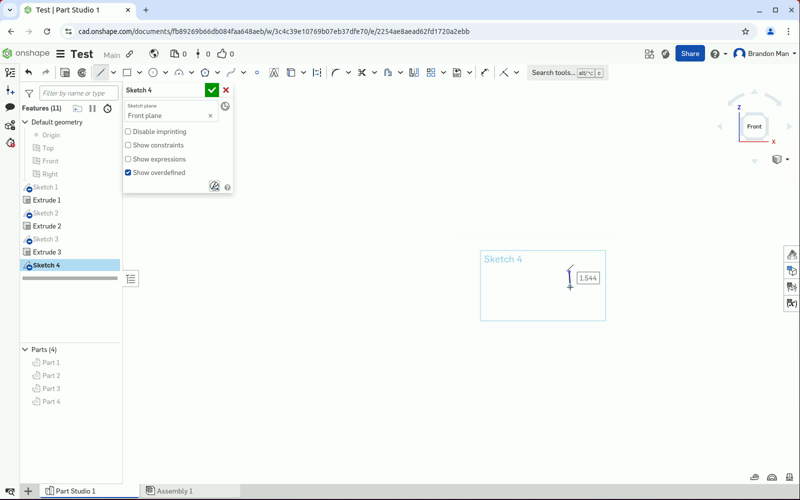
scroll(-6)
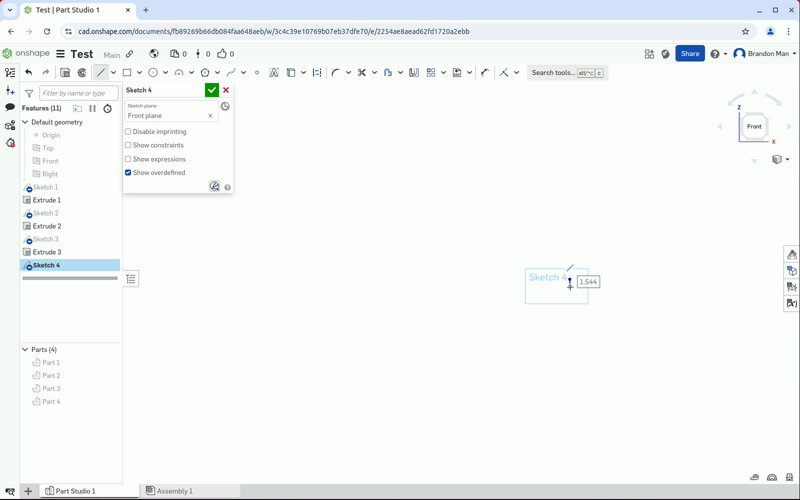
key_up(shift)
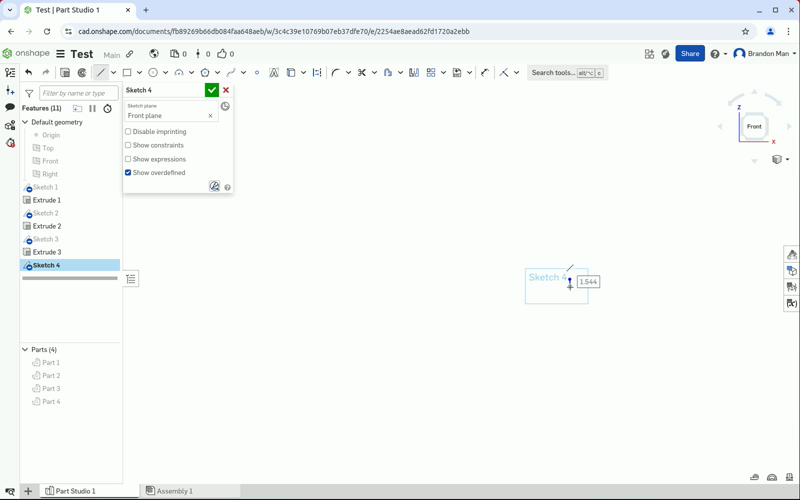
key(esc)
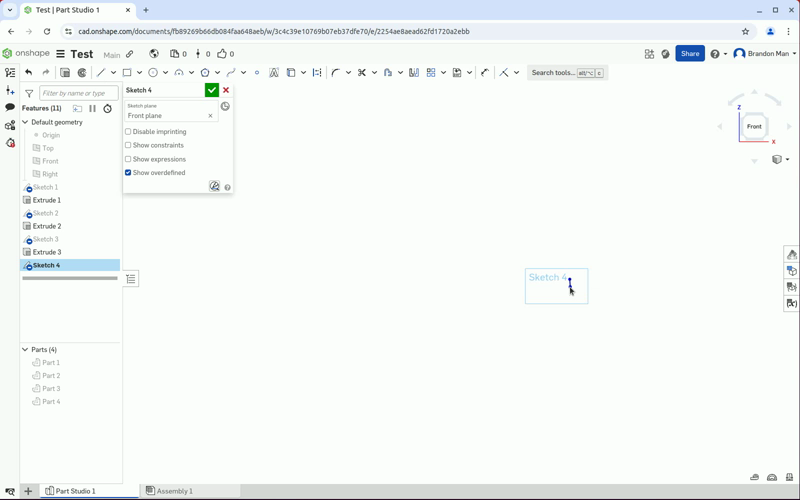
key(a)
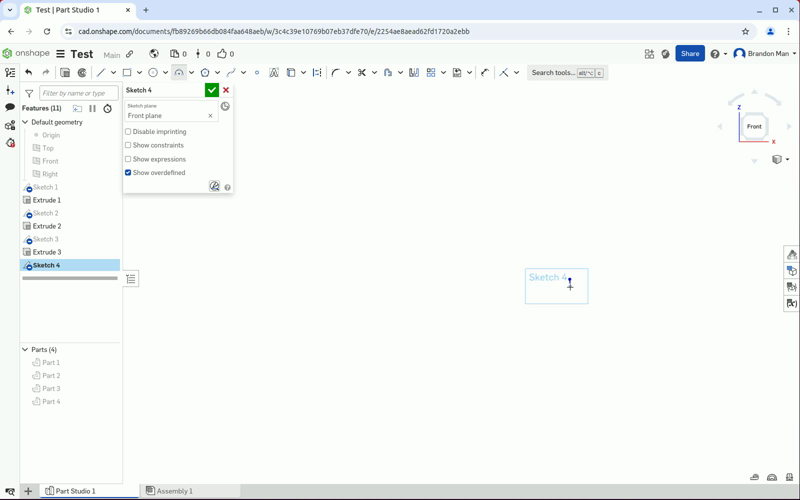
mouse_move(570, 286)
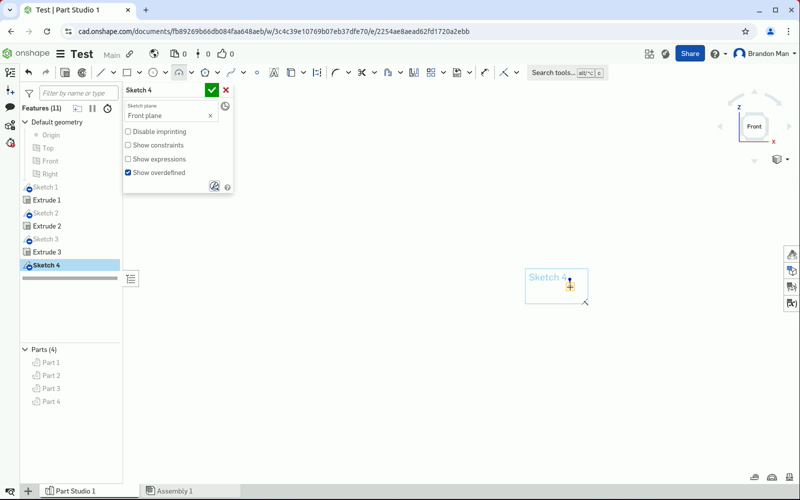
click(570, 286)
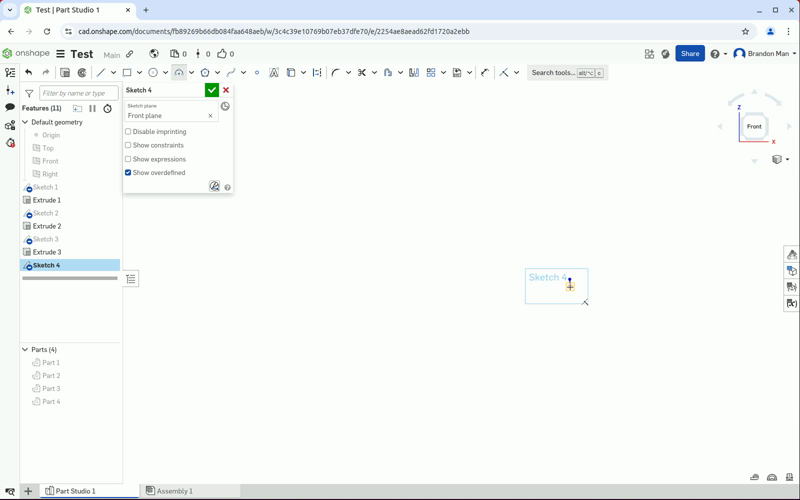
mouse_move(569, 279)
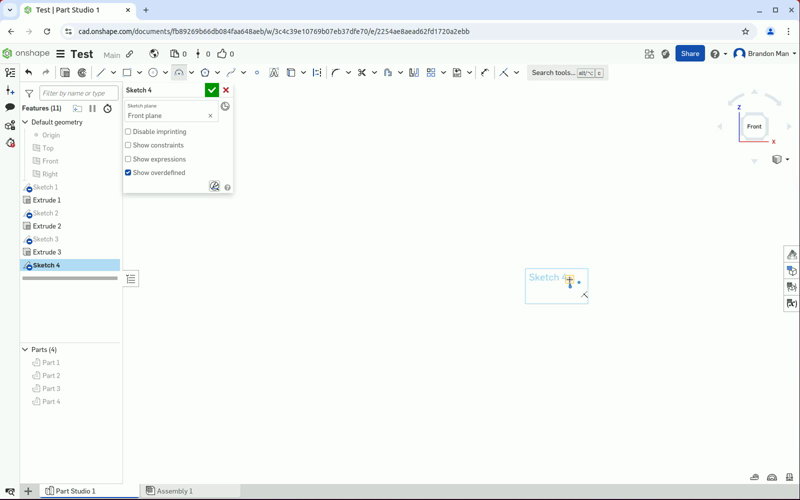
scroll(6)
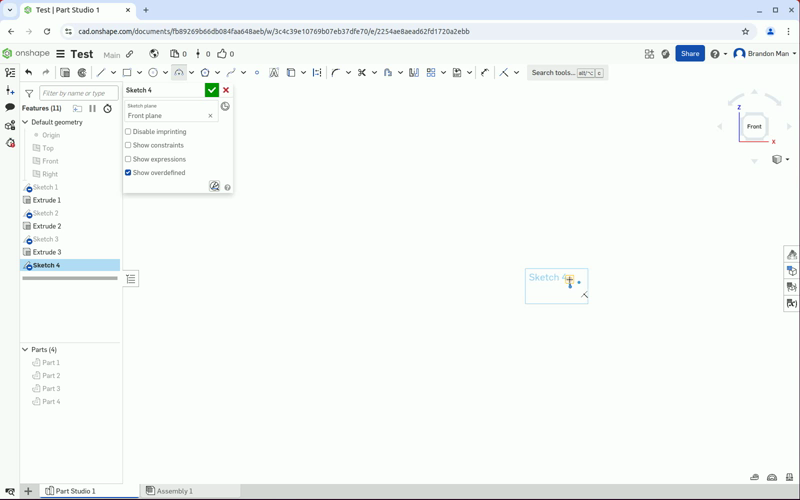
scroll(6)
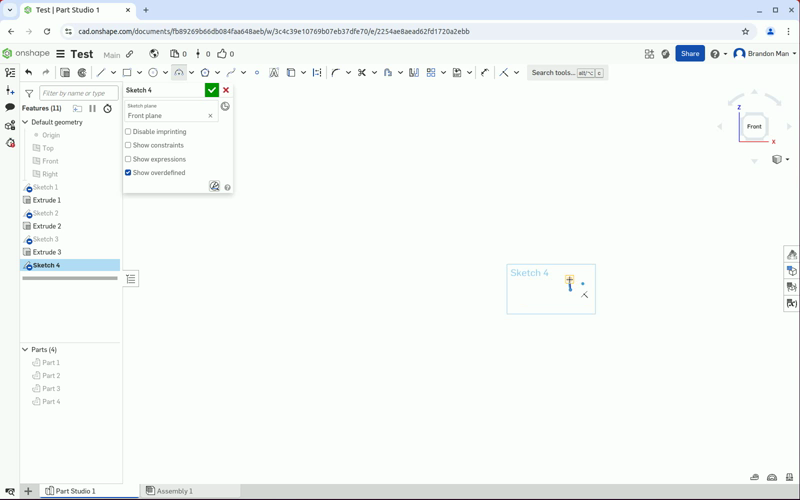
scroll(6)
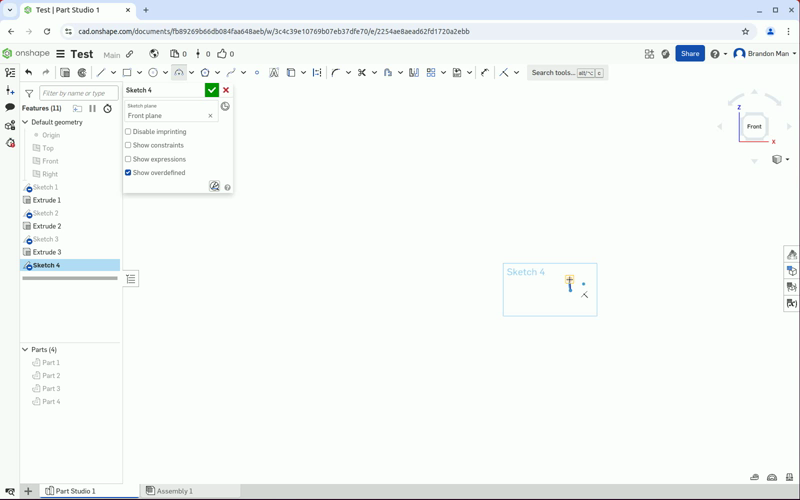
scroll(6)
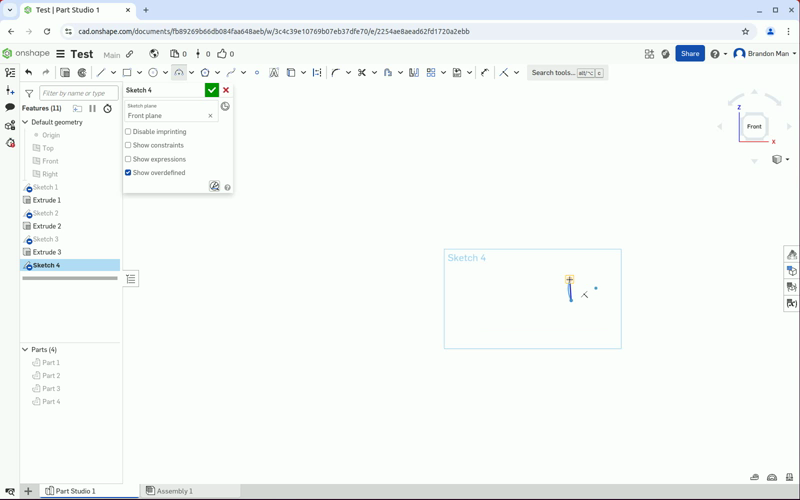
scroll(6)
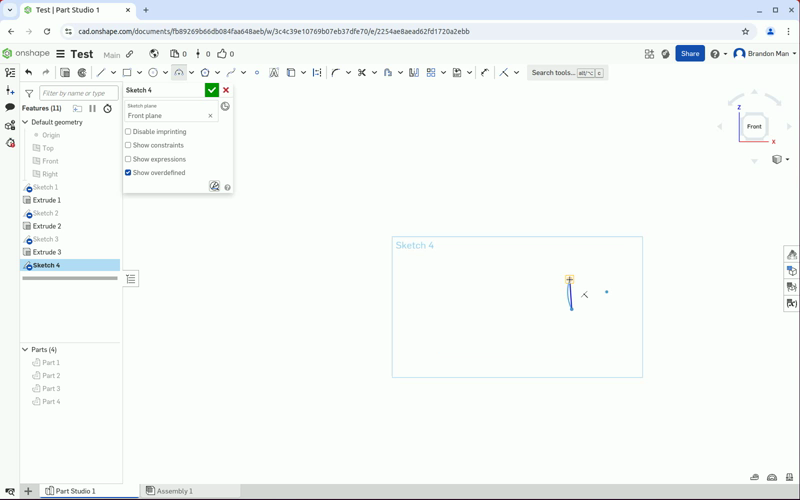
scroll(6)
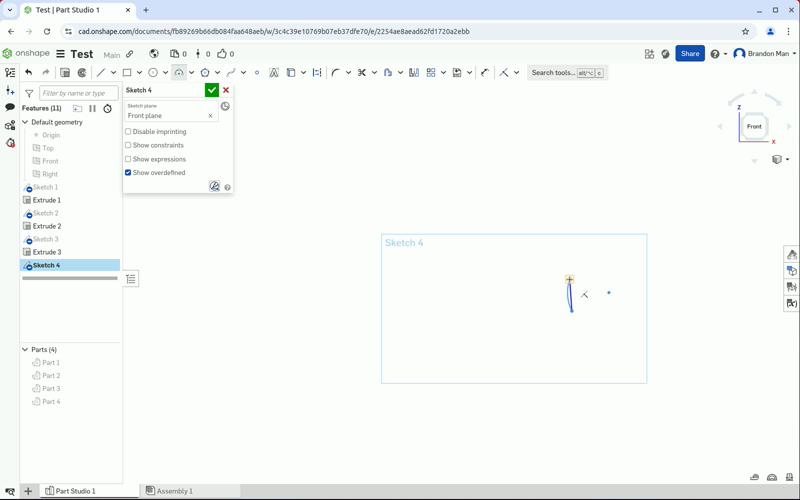
scroll(6)
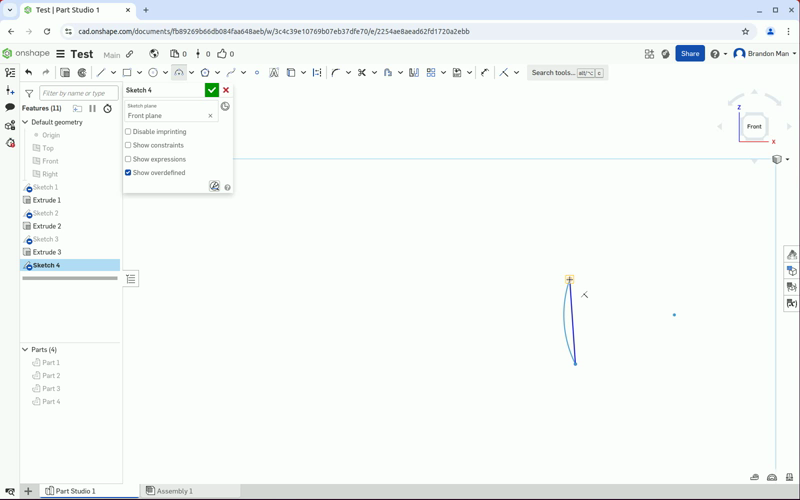
click(569, 279)
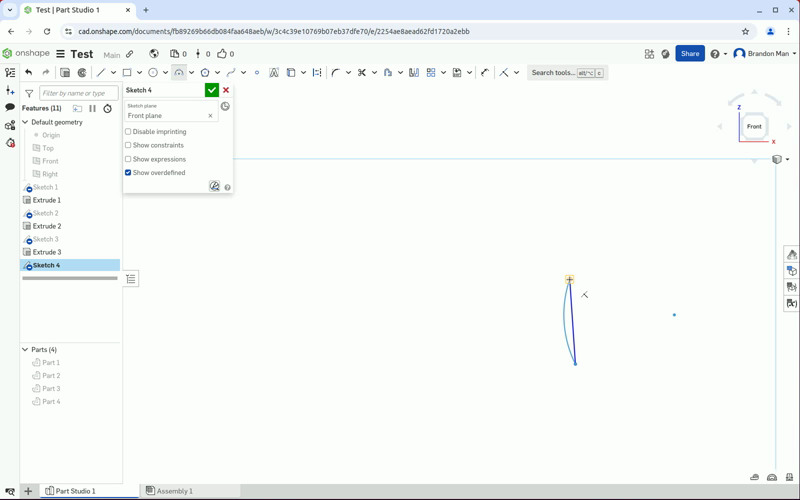
scroll(-6)
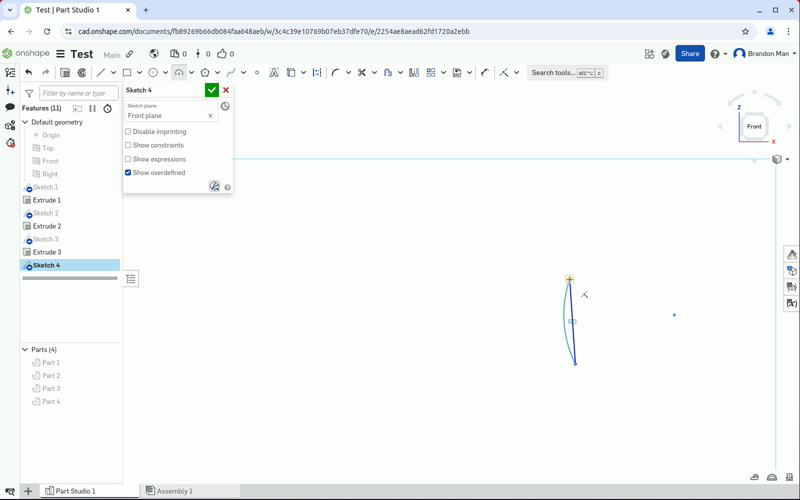
scroll(-6)
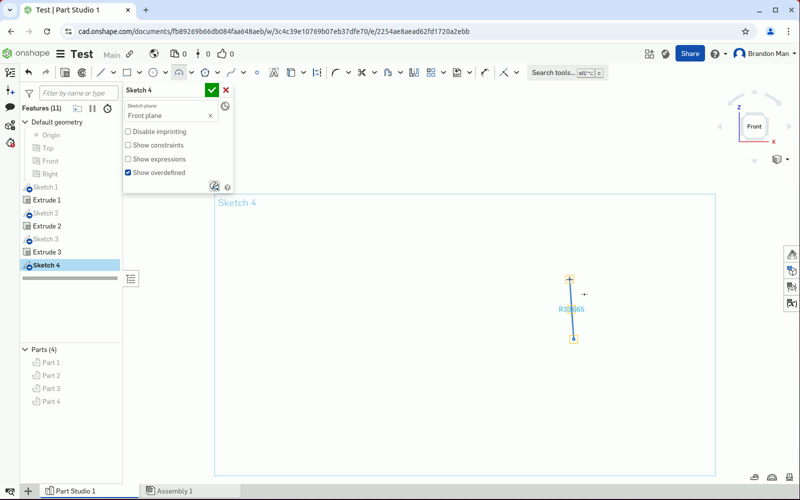
scroll(-6)
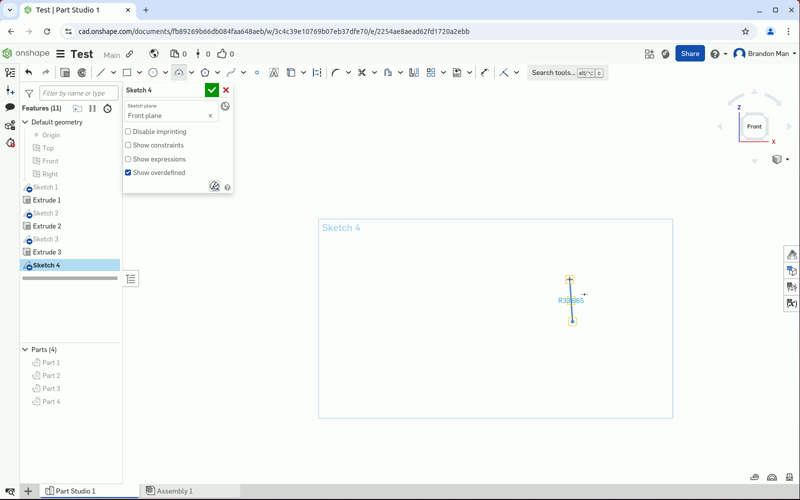
scroll(-6)
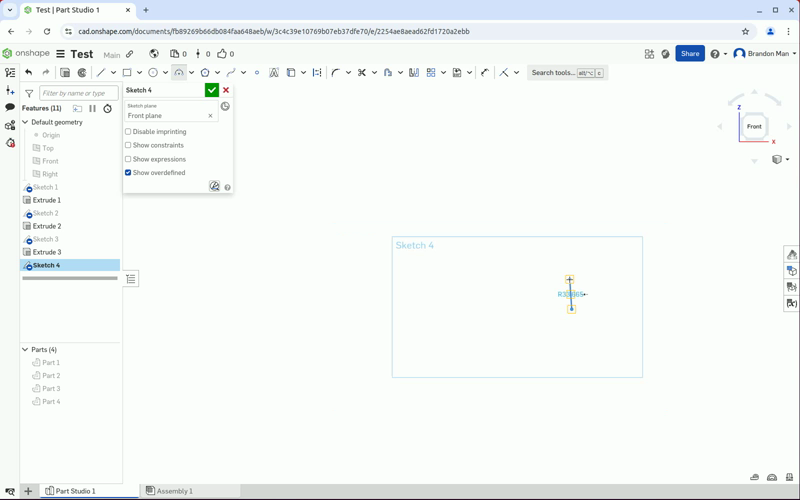
scroll(-6)
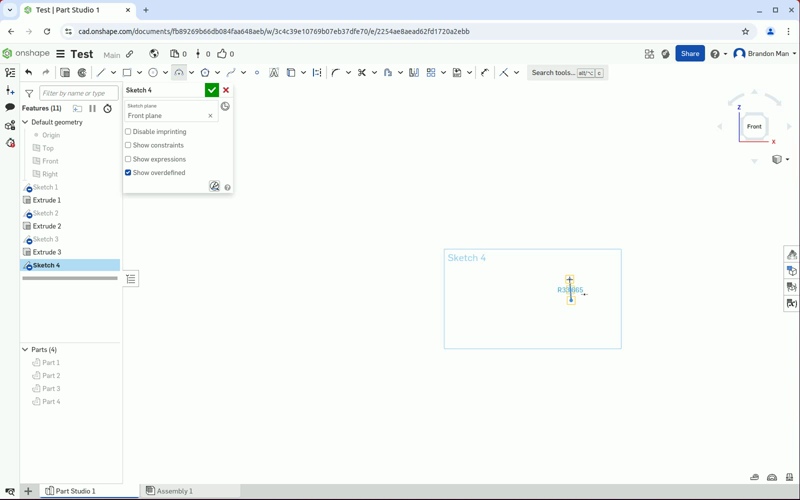
scroll(-6)
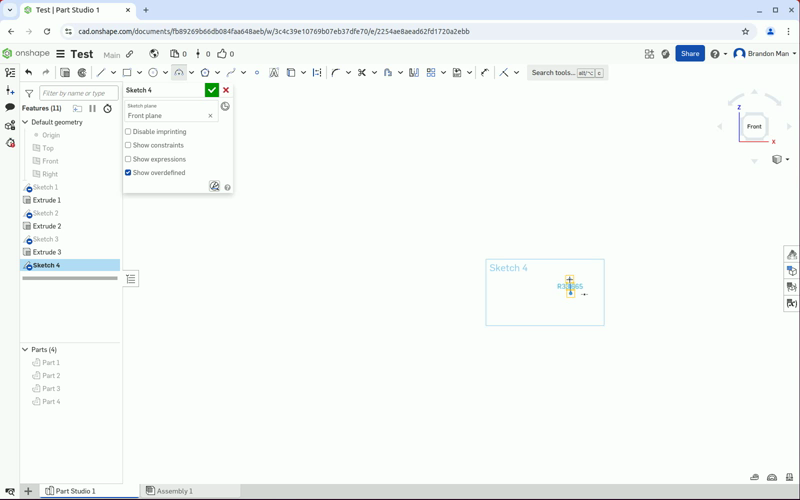
scroll(-6)
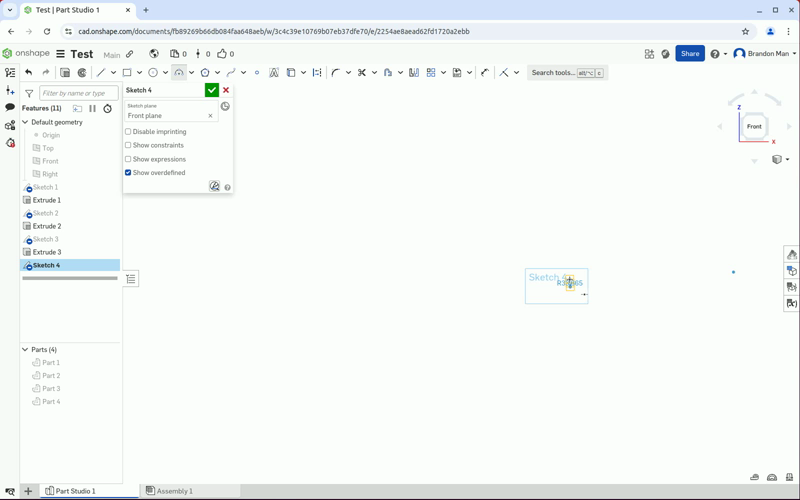
key_down(shift)
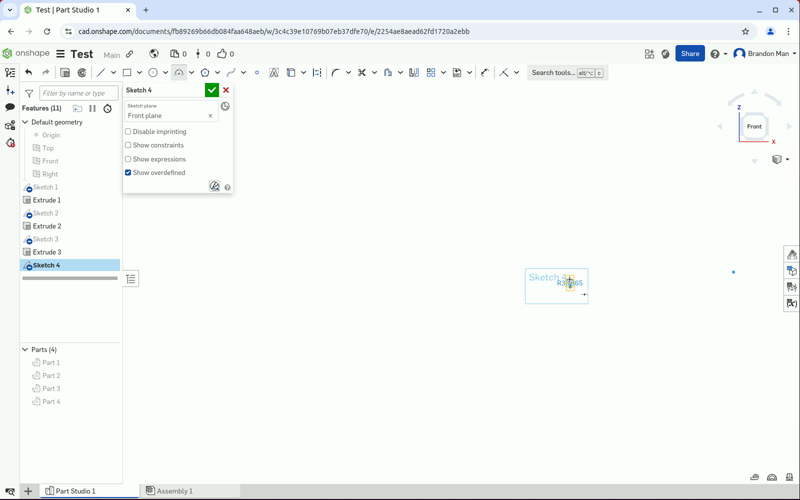
mouse_move(573, 282)
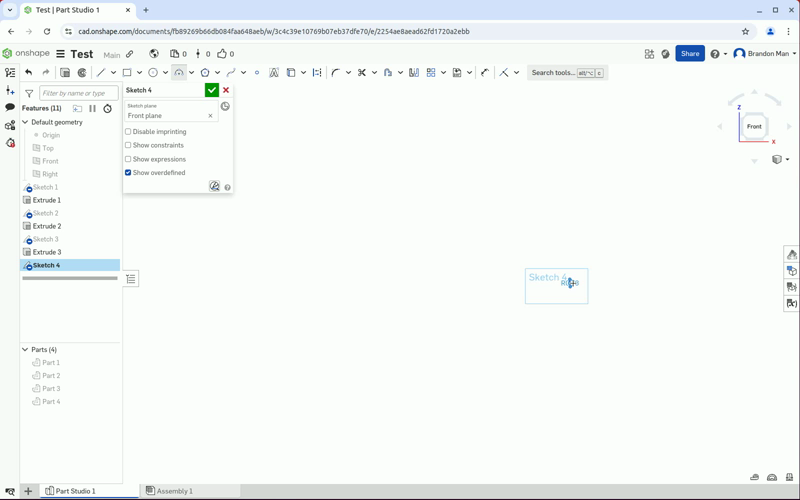
scroll(6)
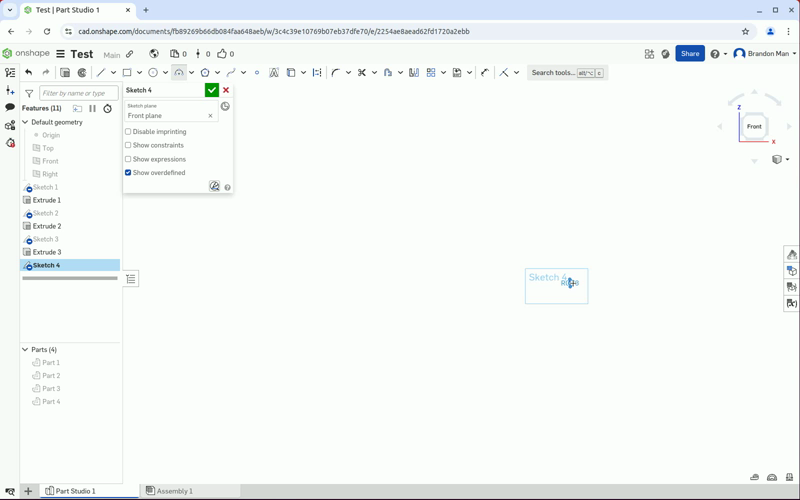
scroll(6)
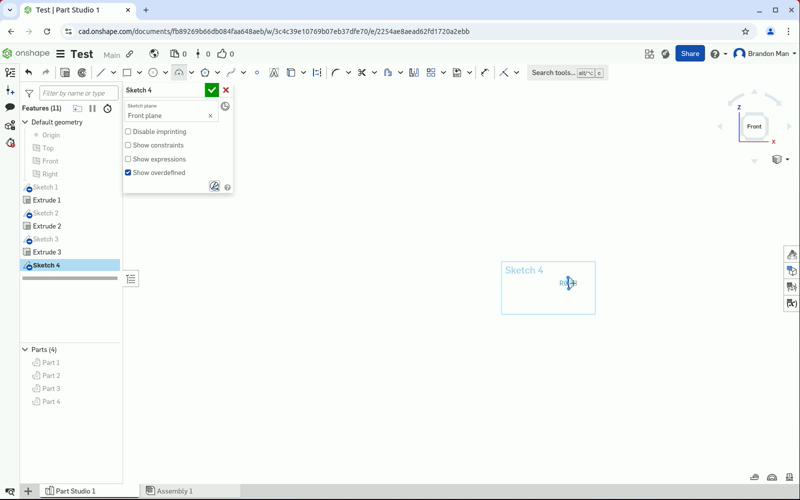
scroll(6)
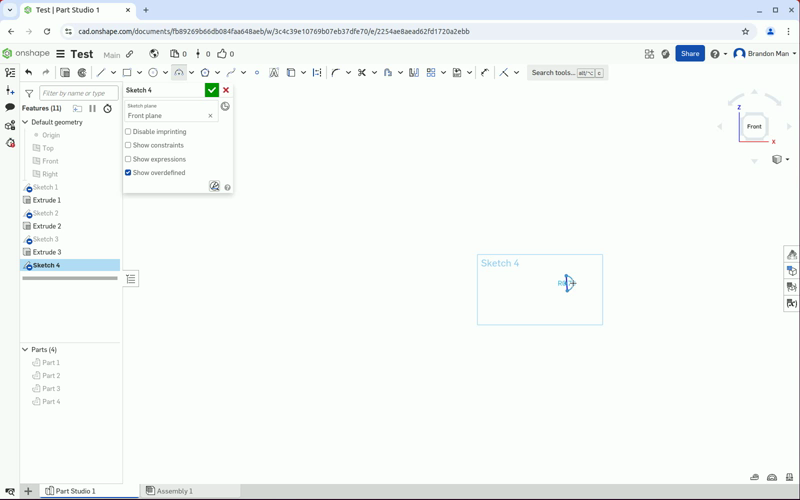
scroll(6)
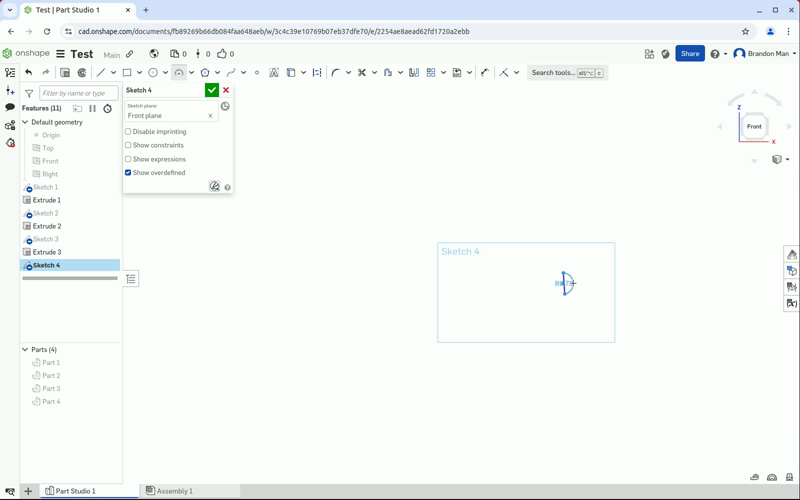
scroll(6)
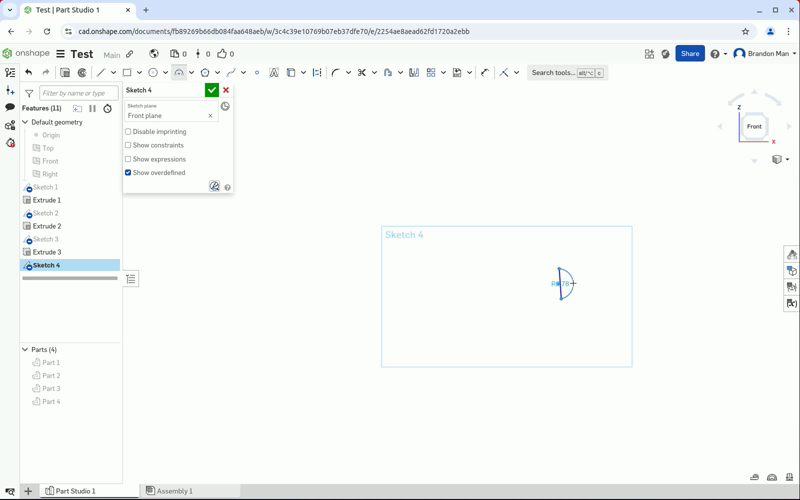
scroll(6)
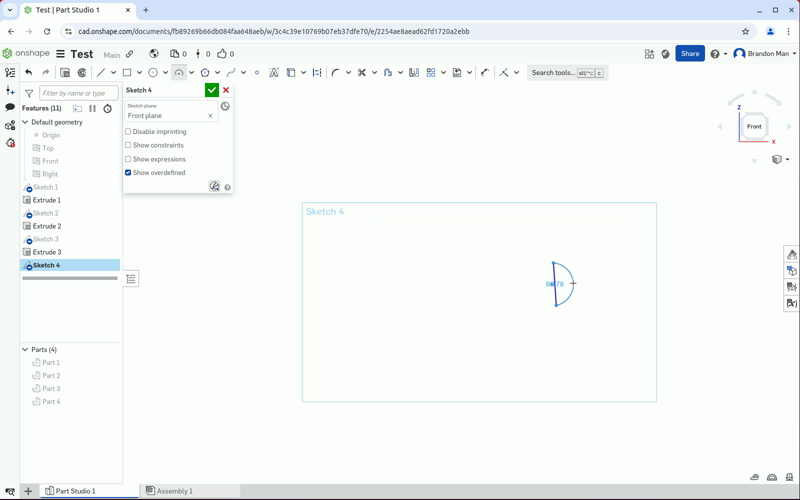
scroll(6)
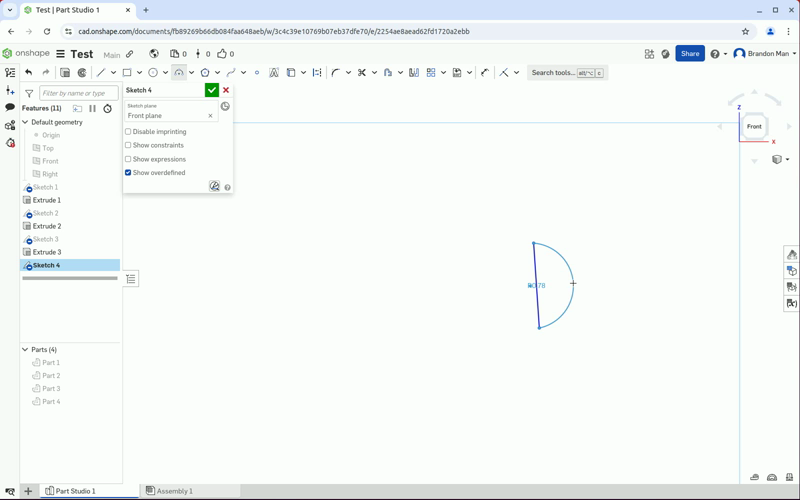
click(573, 282)
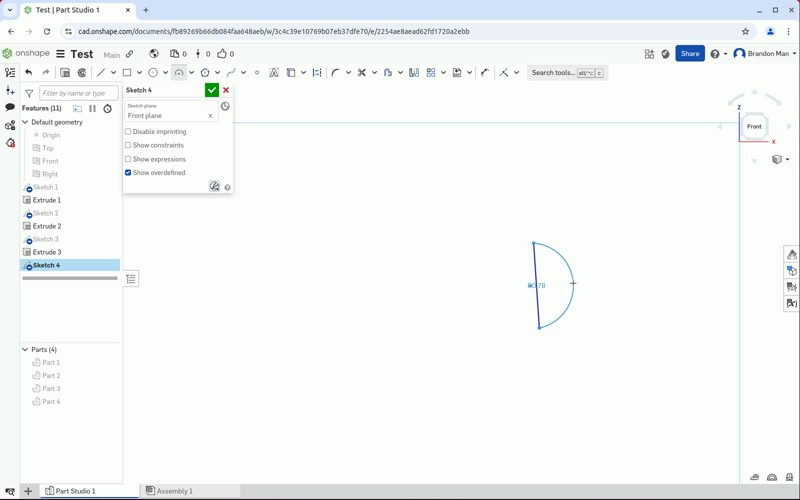
scroll(-6)
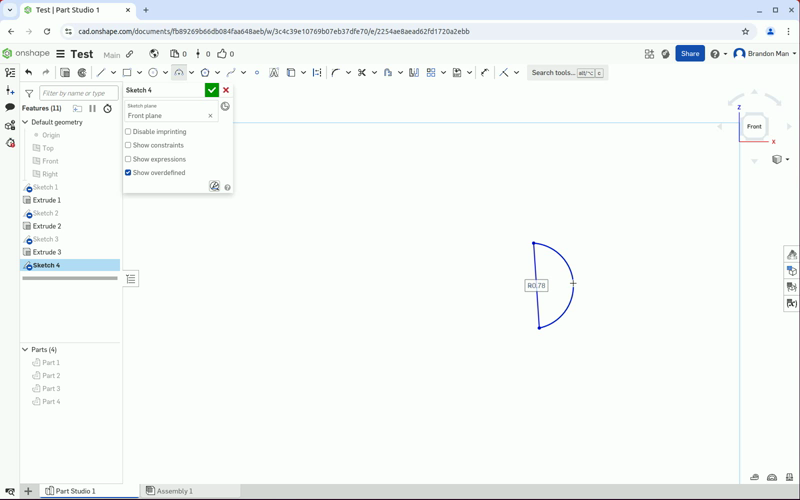
scroll(-6)
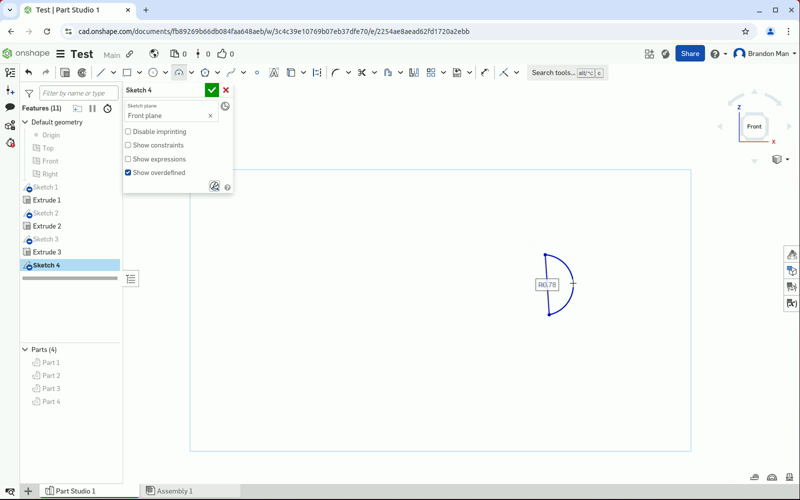
scroll(-6)
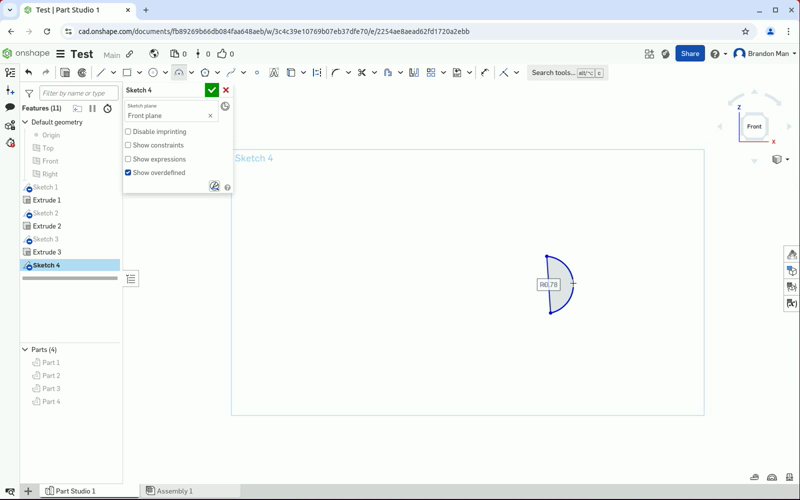
scroll(-6)
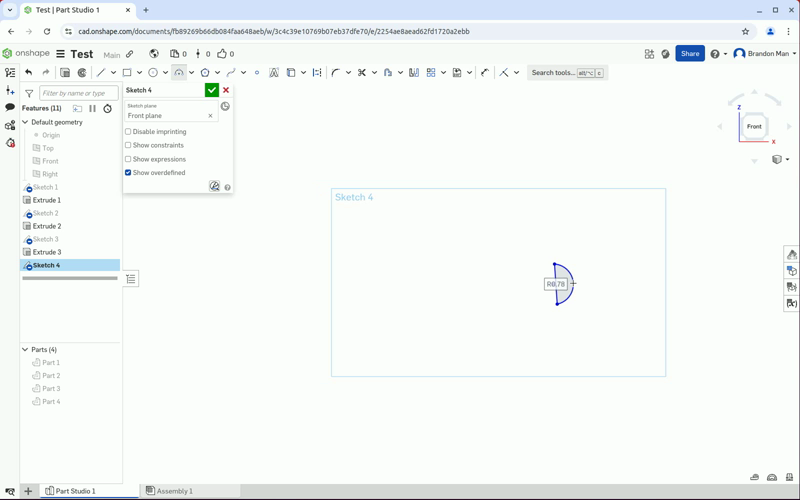
scroll(-6)
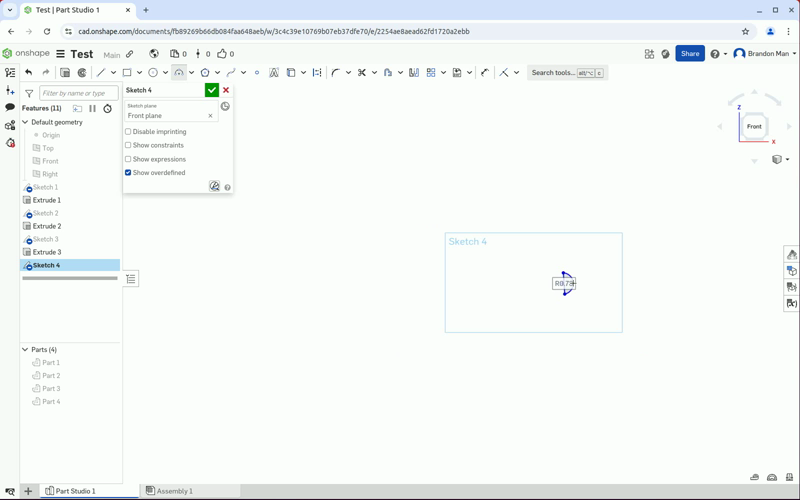
scroll(-6)
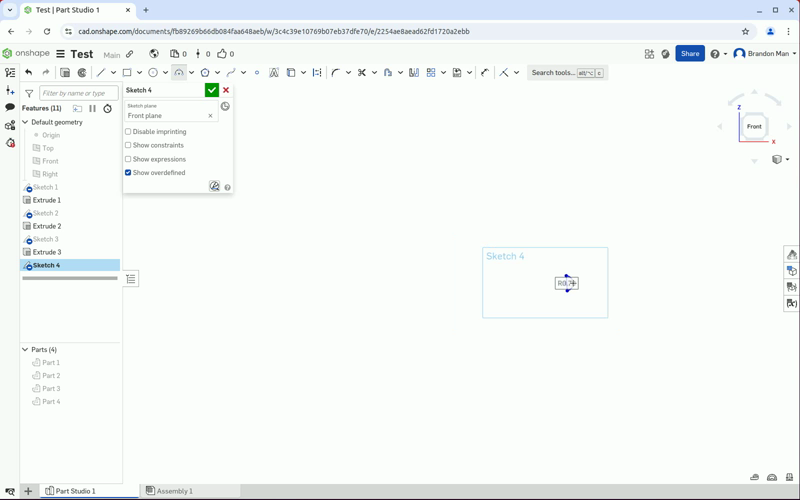
scroll(-6)
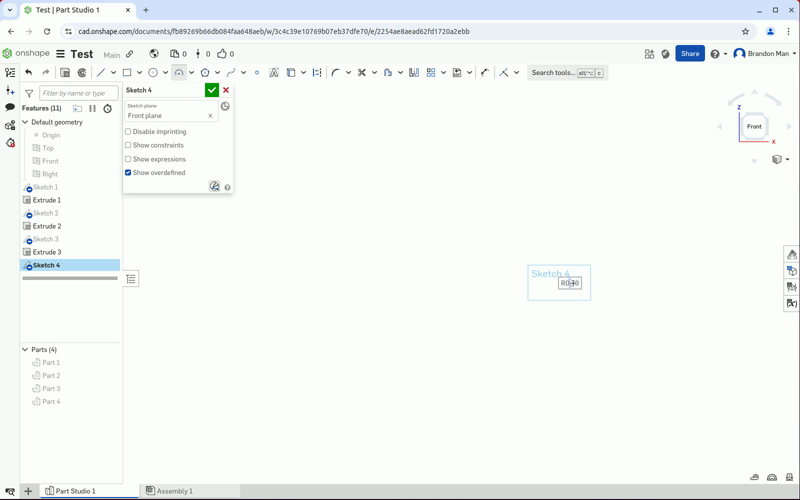
key_up(shift)
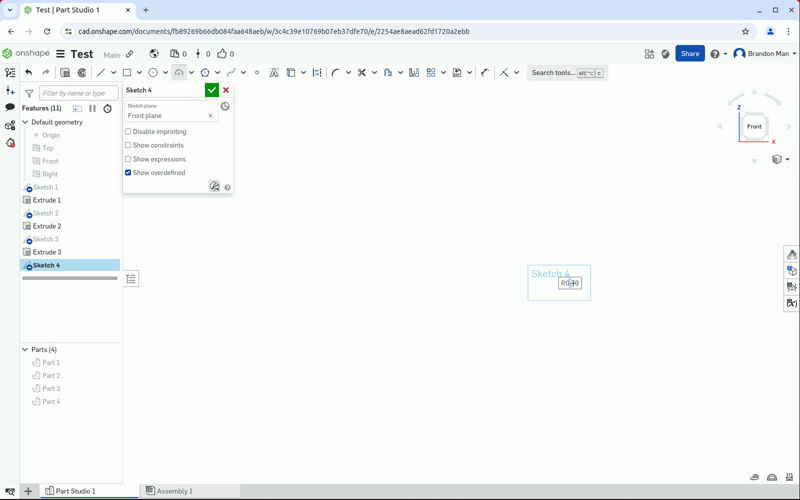
key(esc)
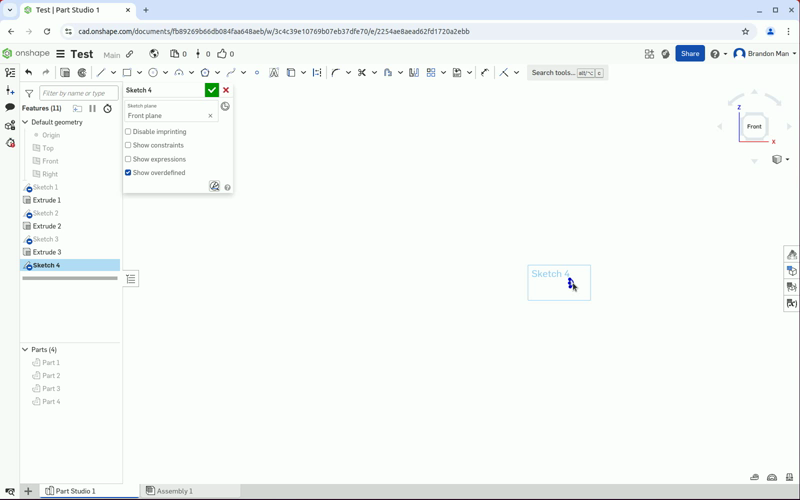
mouse_move(570, 285)
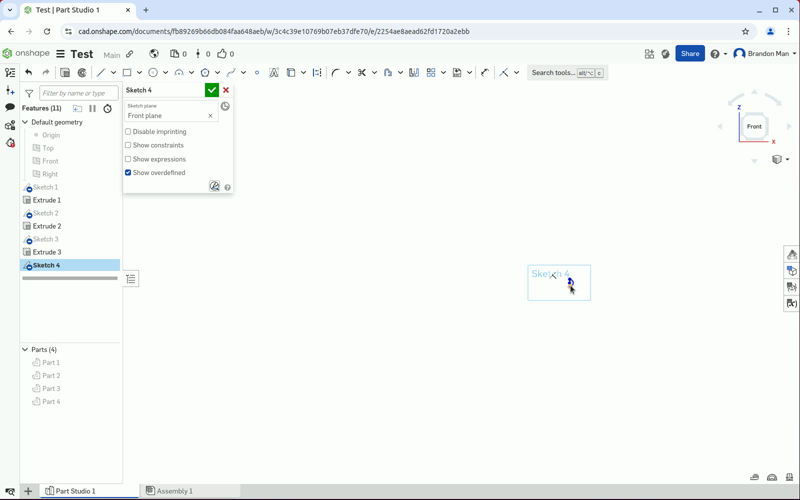
scroll(6)
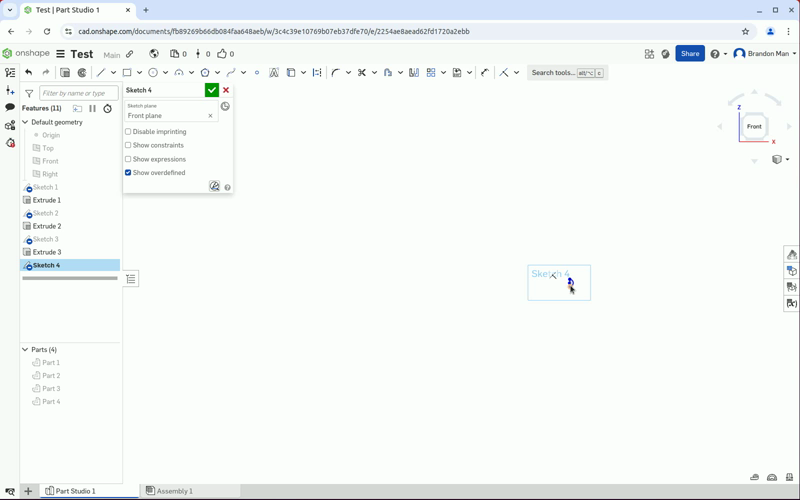
scroll(6)
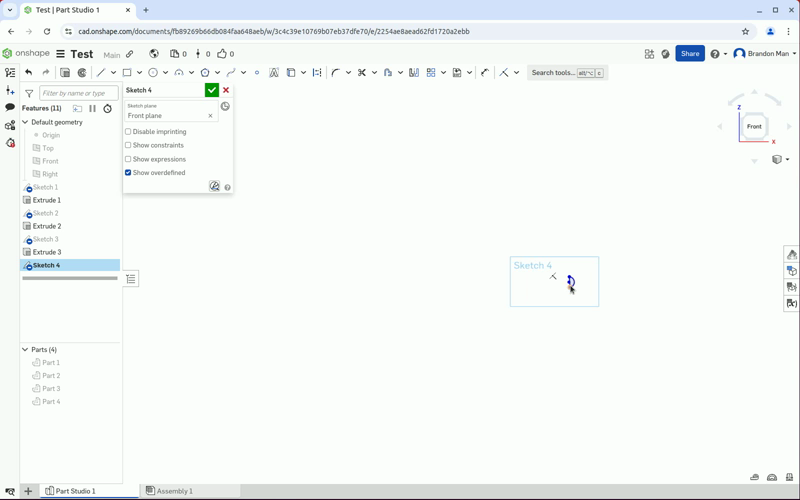
scroll(6)
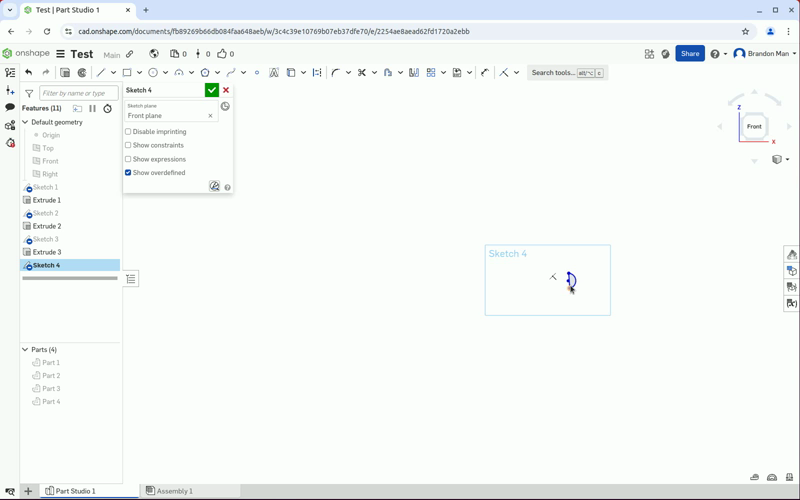
scroll(6)
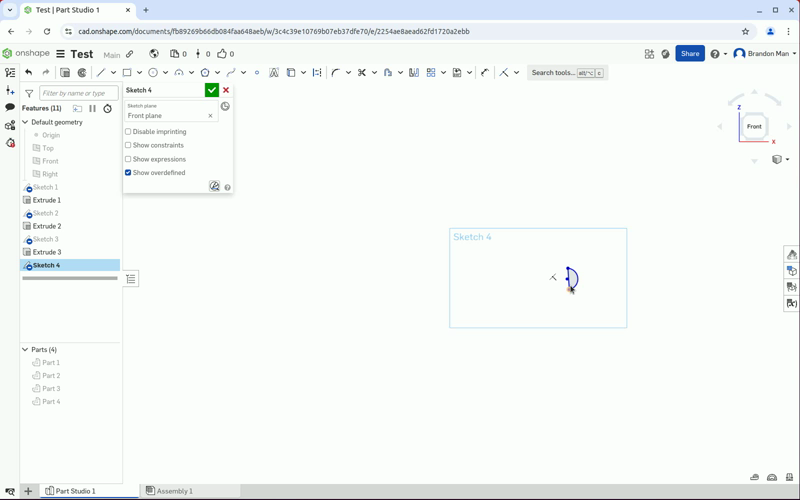
scroll(6)
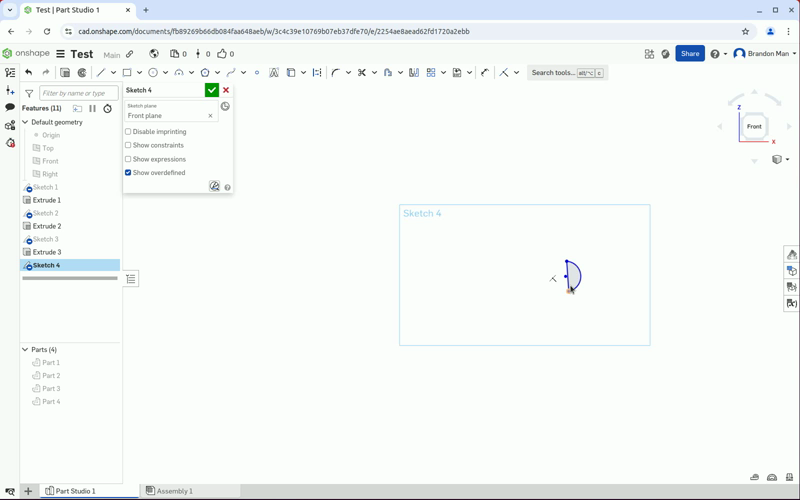
scroll(6)
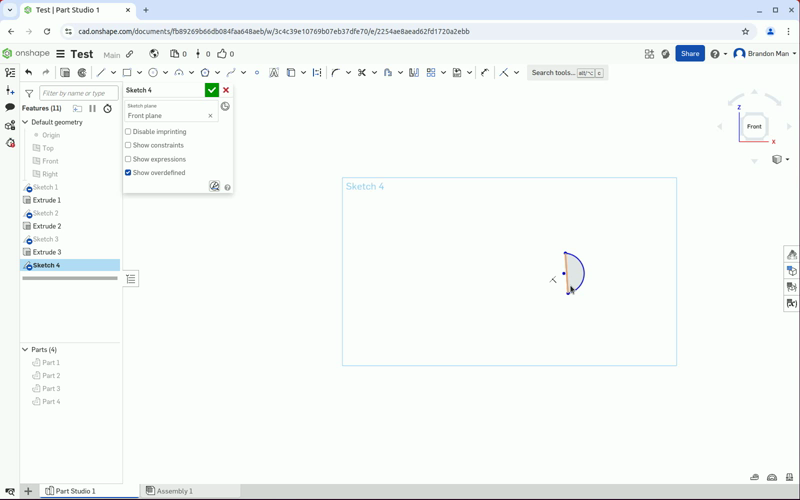
scroll(6)
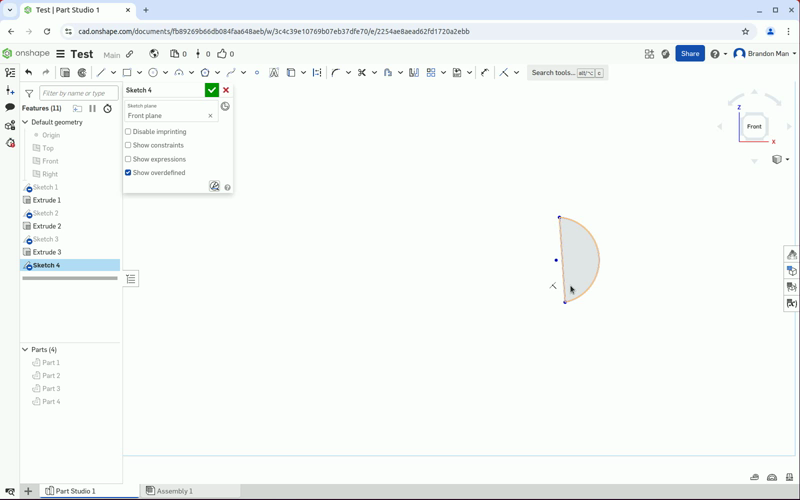
click(570, 285)
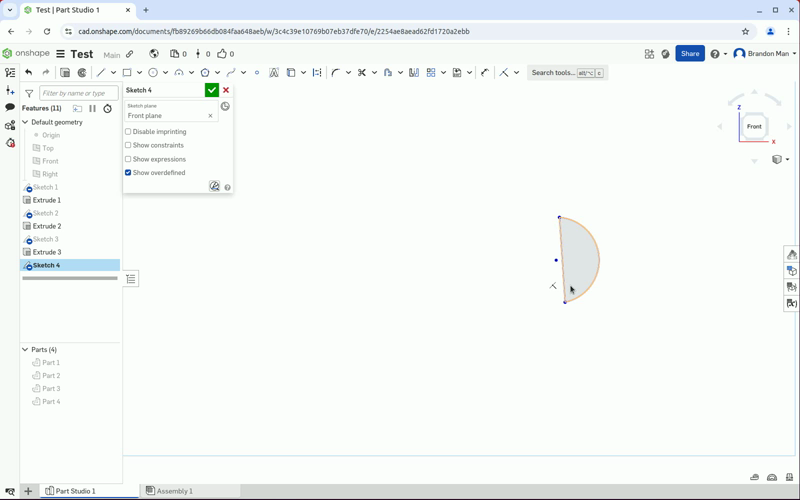
scroll(-6)
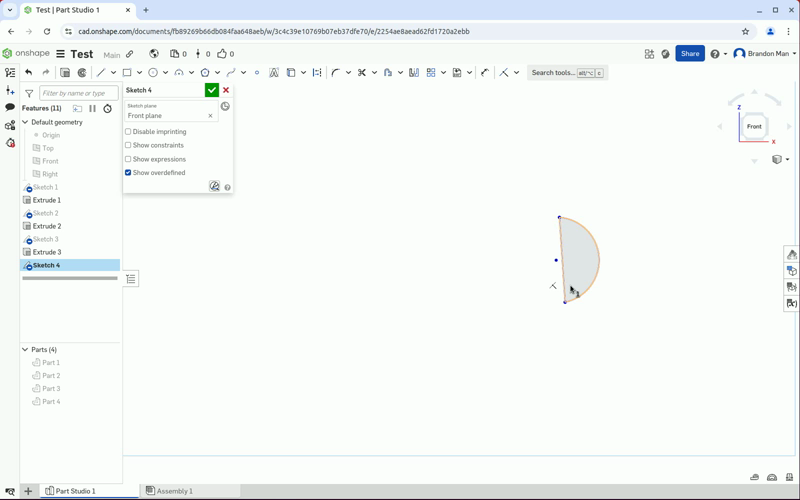
scroll(-6)
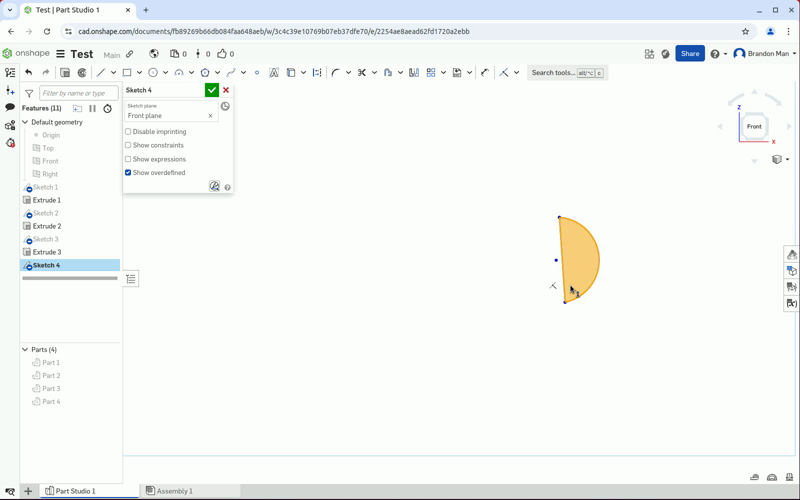
scroll(-6)
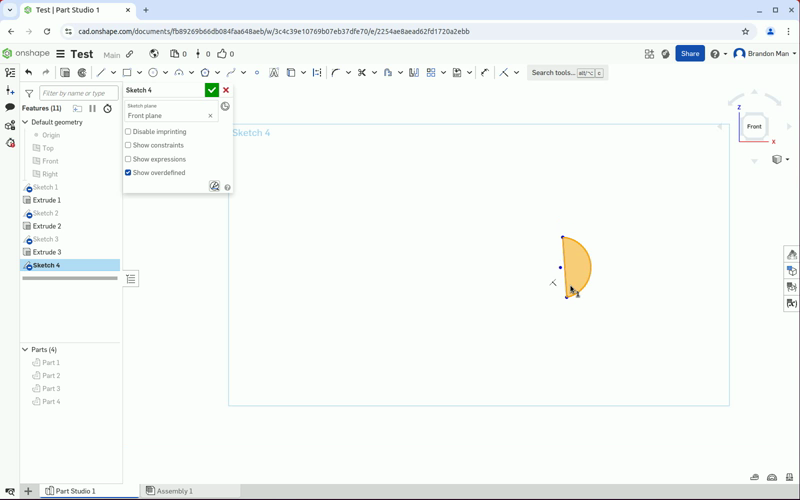
scroll(-6)
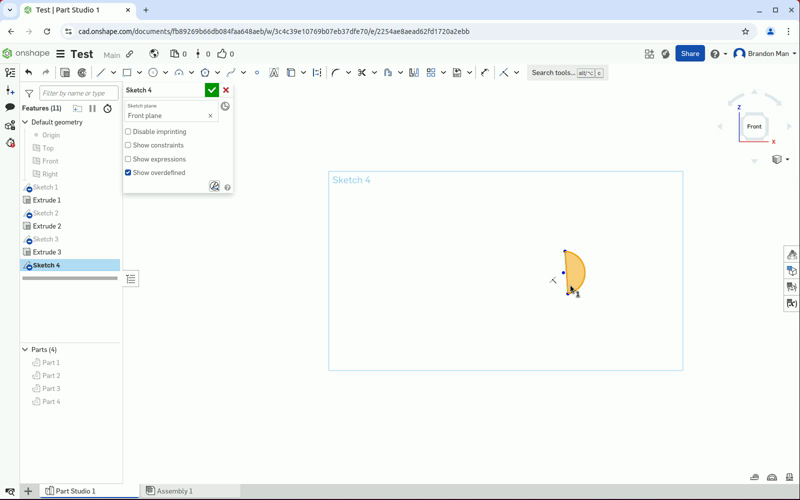
scroll(-6)
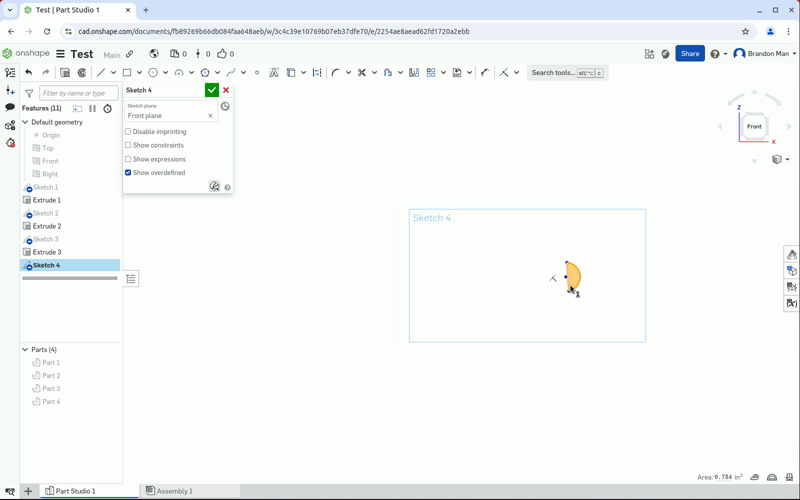
scroll(-6)
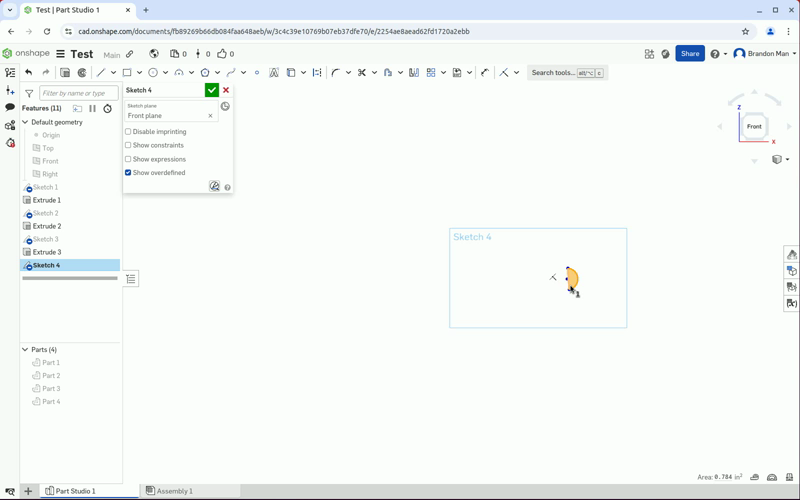
scroll(-6)
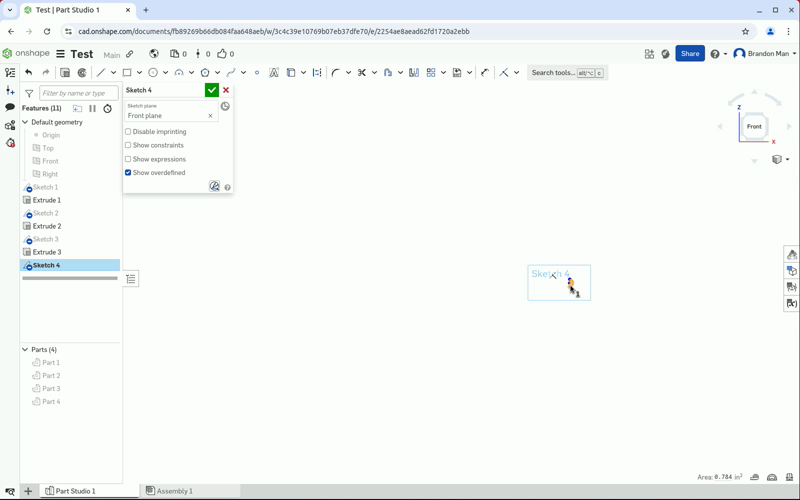
mouse_move(73, 352)
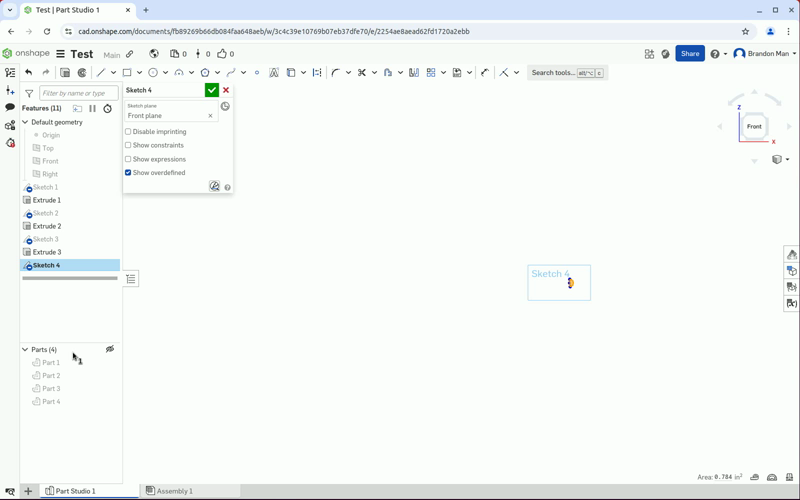
key(shift+y)
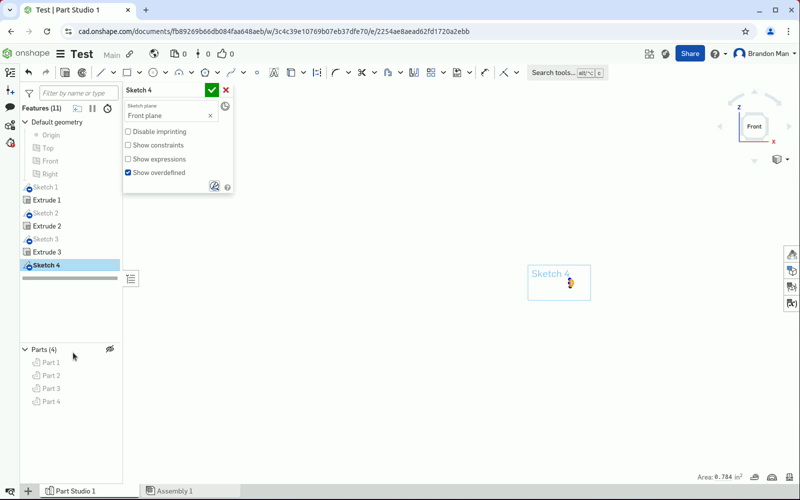
key(shift+e)
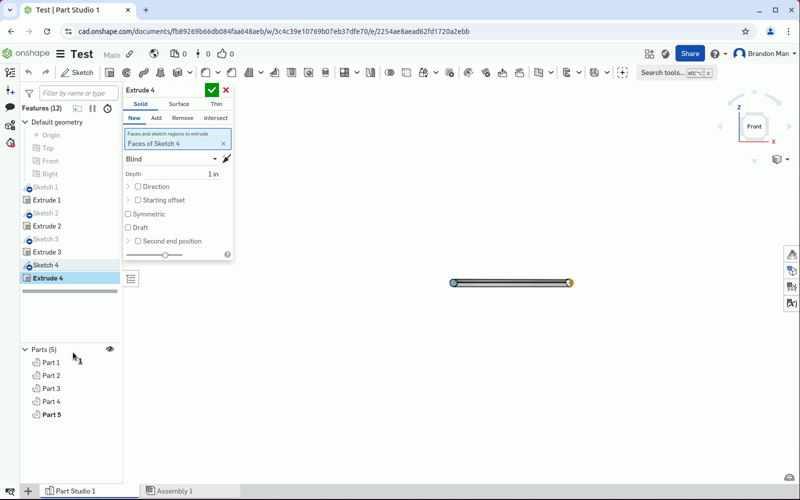
mouse_move(143, 106)
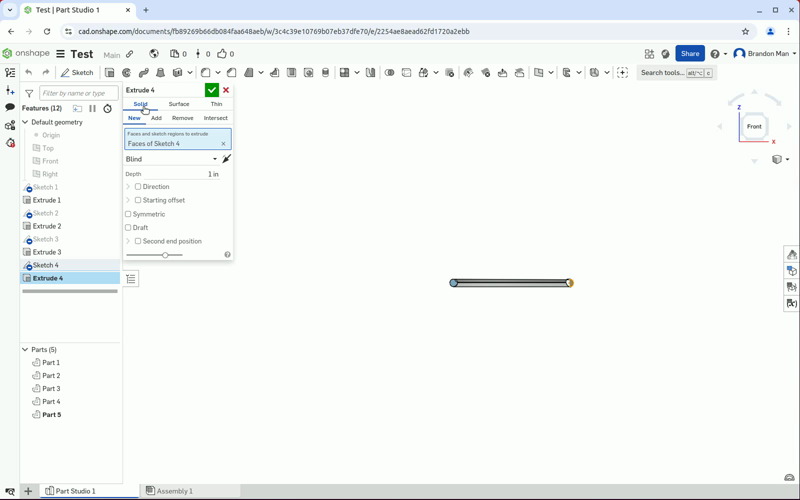
click(143, 106)
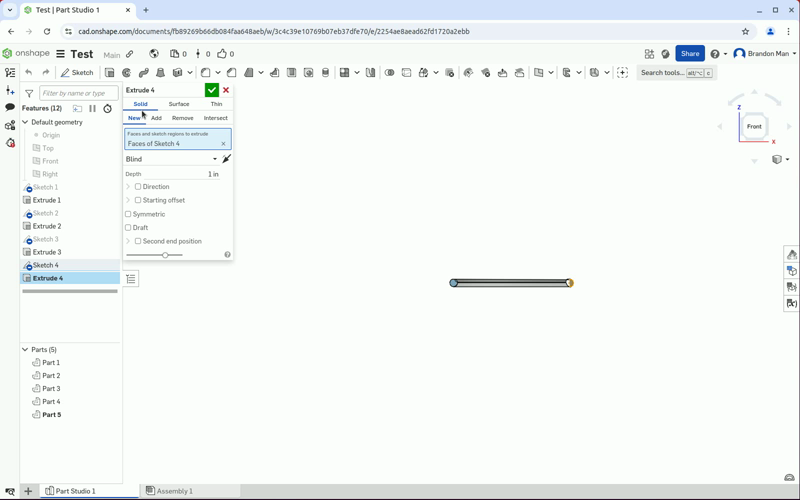
mouse_move(137, 120)
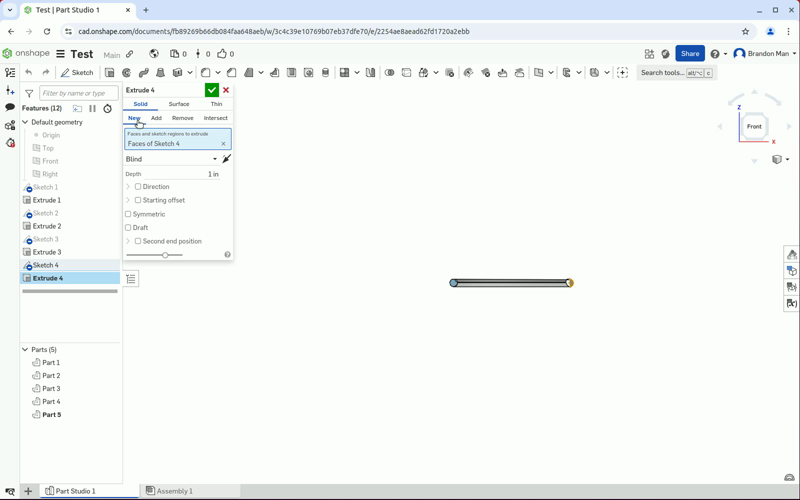
click(137, 120)
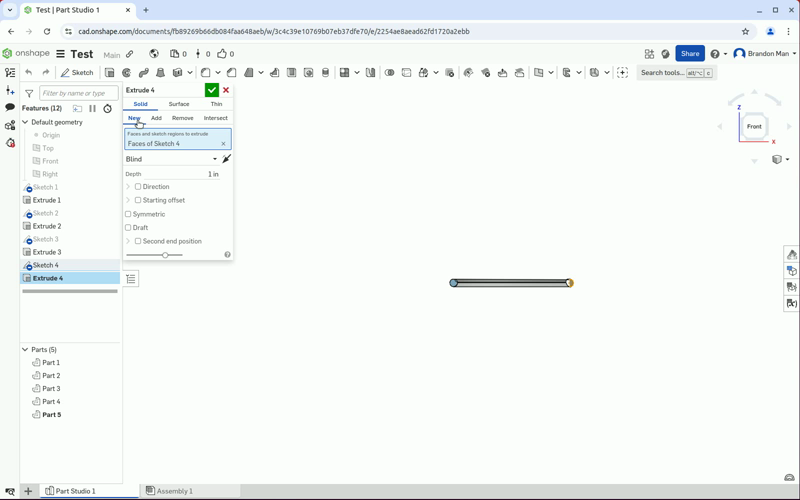
key(tab, 4)
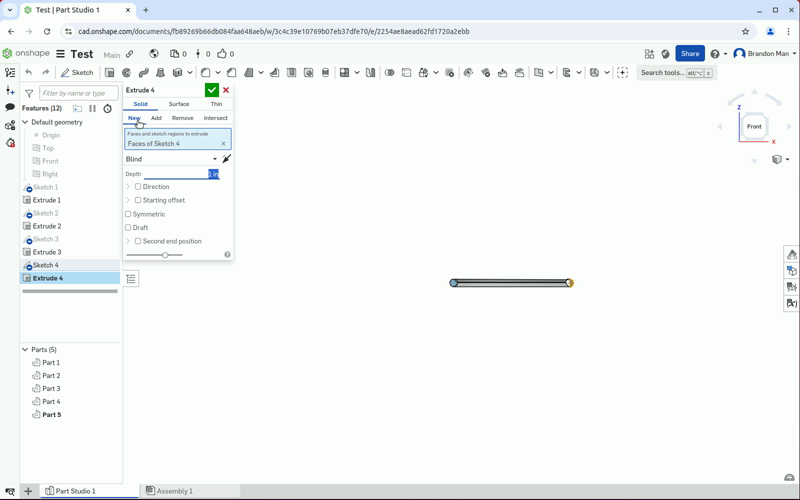
text(5.296)
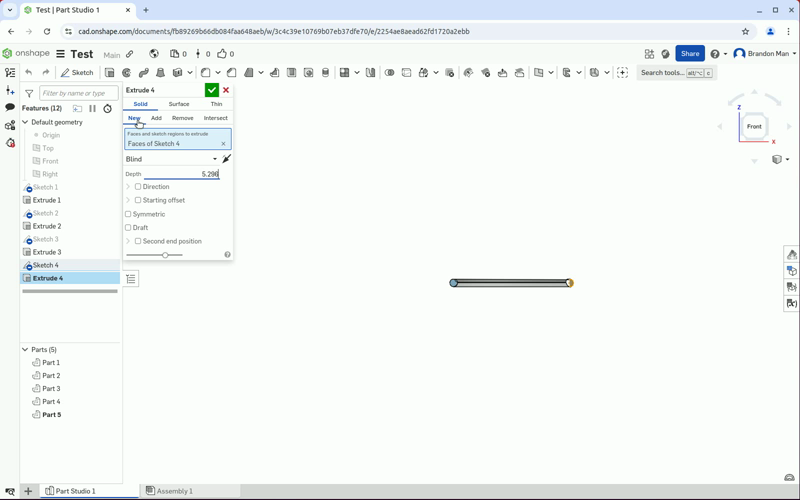
key(enter)
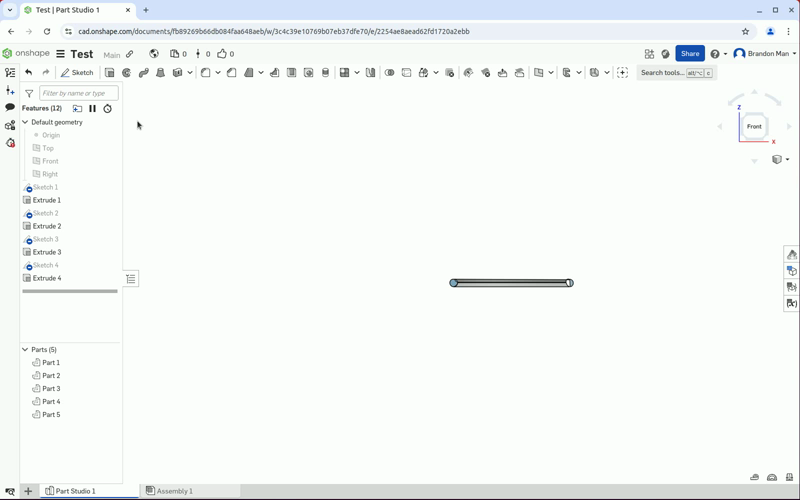
key(shift+h)
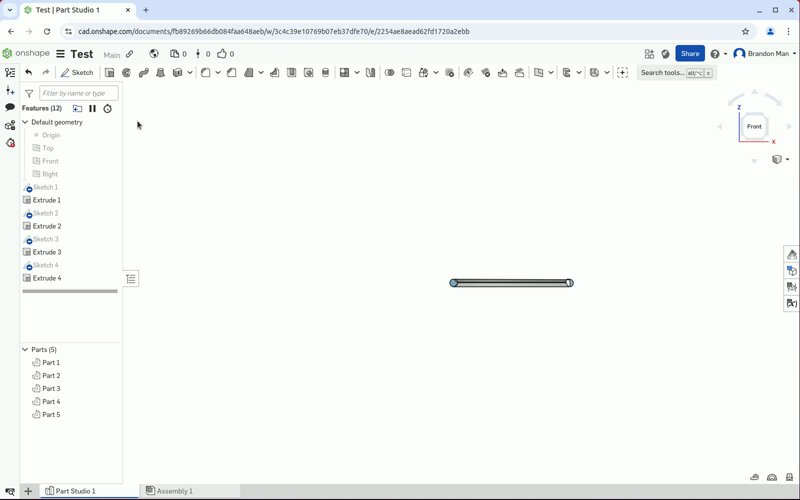
key(shift+h)
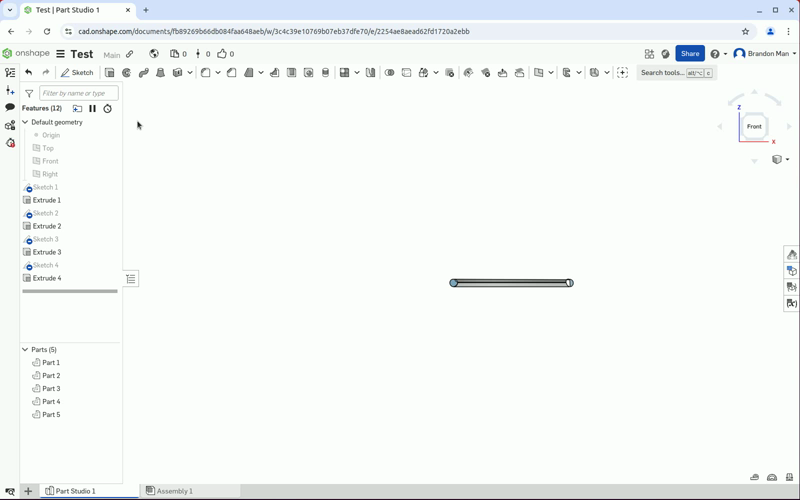
mouse_move(73, 189)
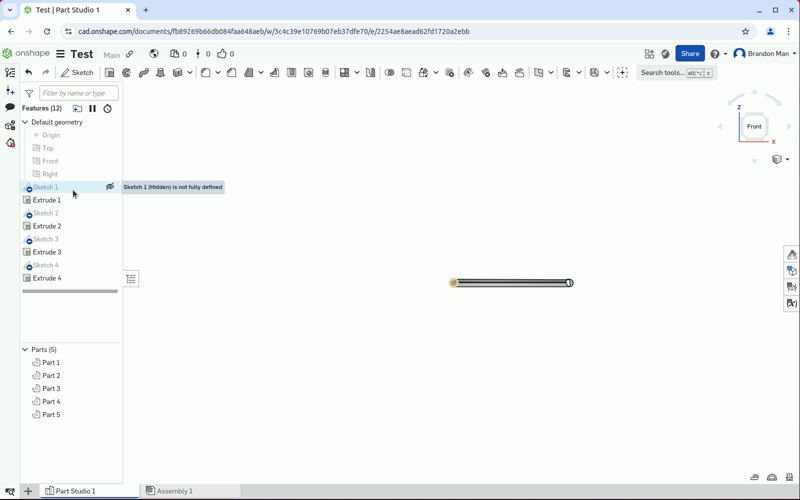
click(73, 189)
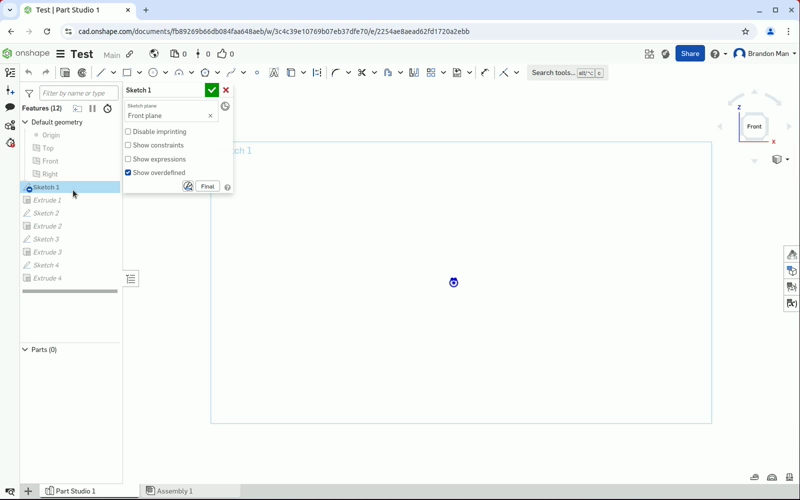
mouse_move(229, 92)
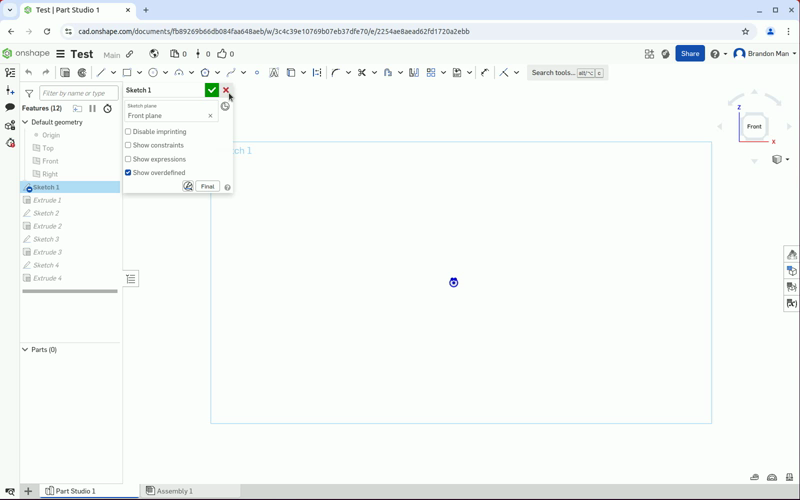
click(229, 92)
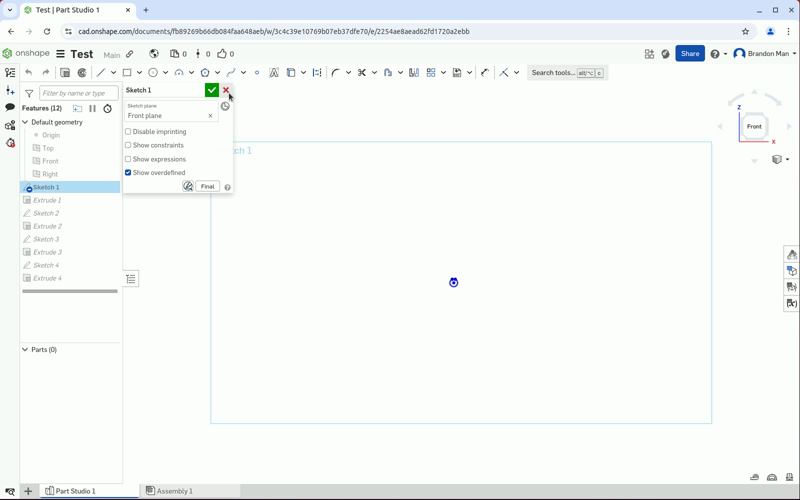
key(shift+s)
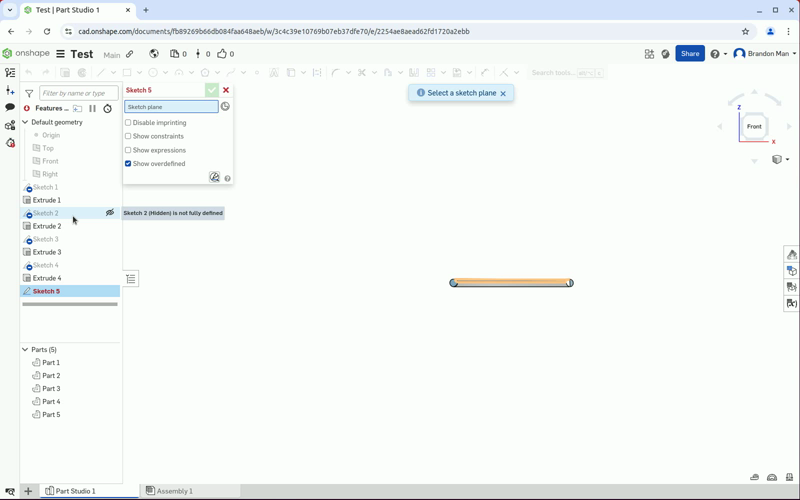
scroll(3)
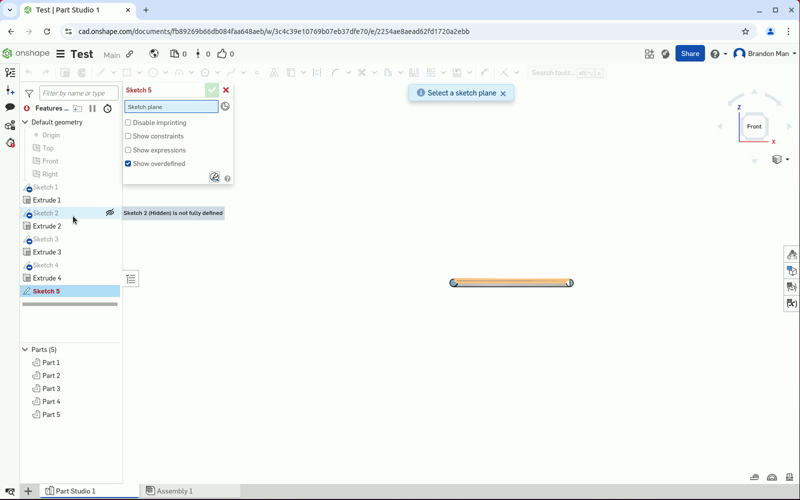
mouse_move(73, 163)
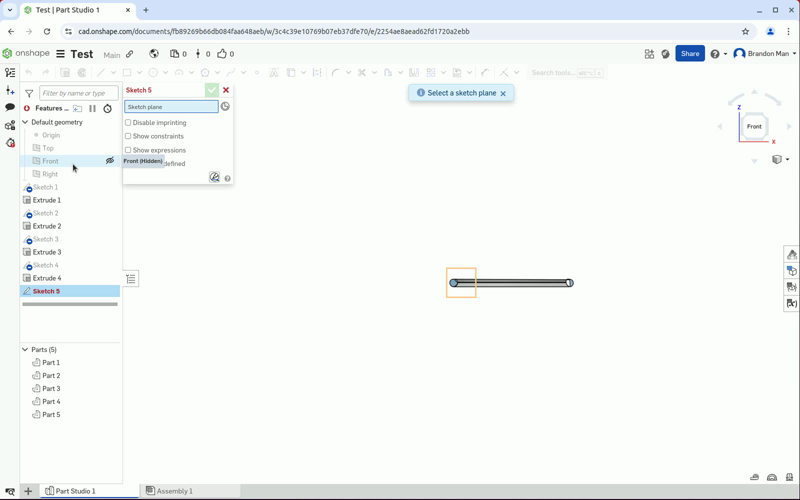
click(73, 163)
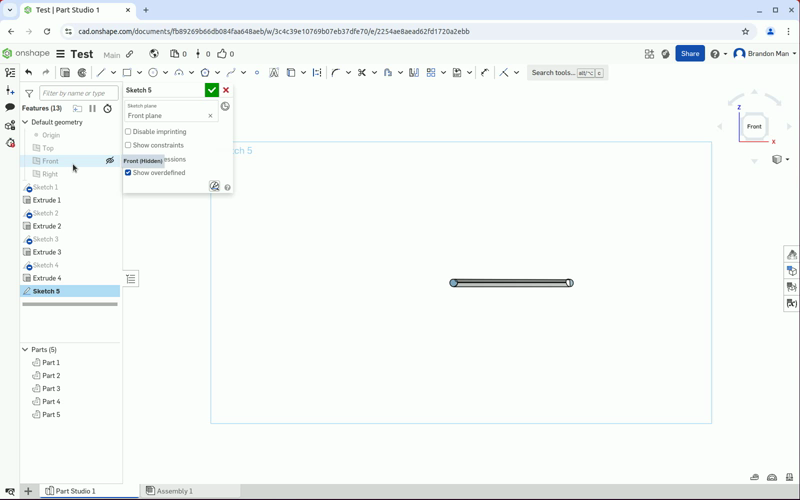
mouse_move(73, 352)
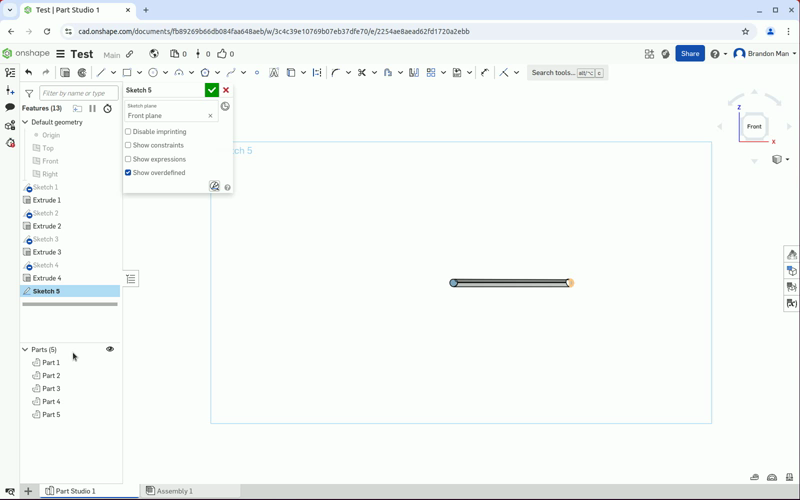
key(y)
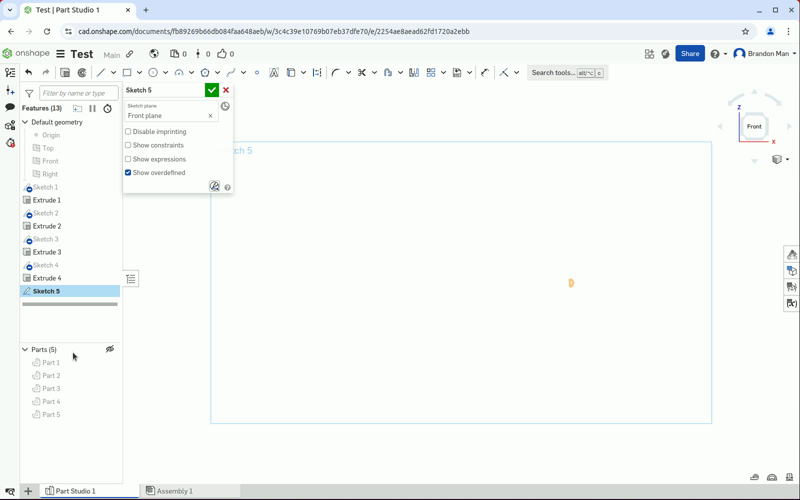
key(a)
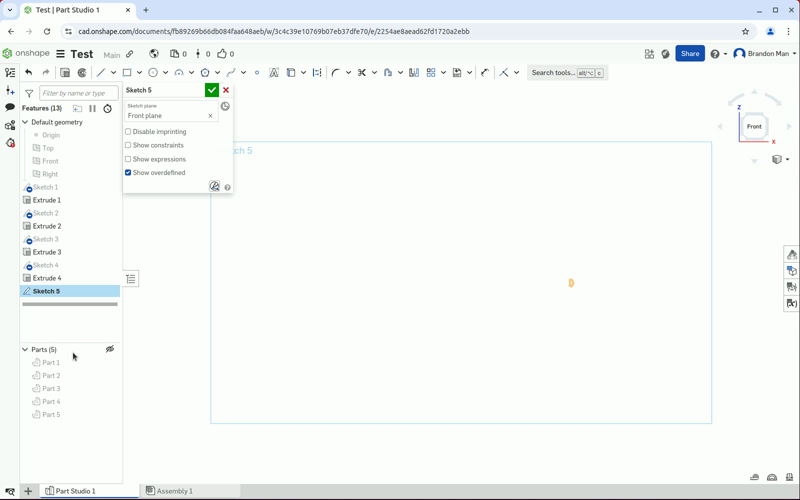
key_down(shift)
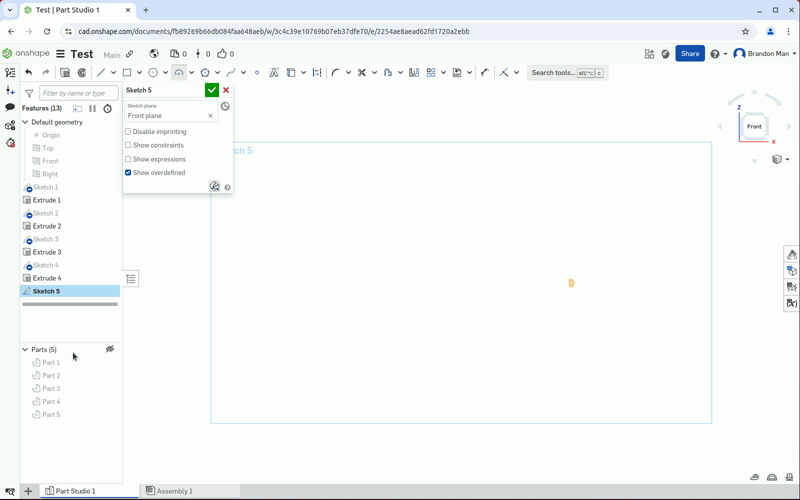
mouse_move(569, 279)
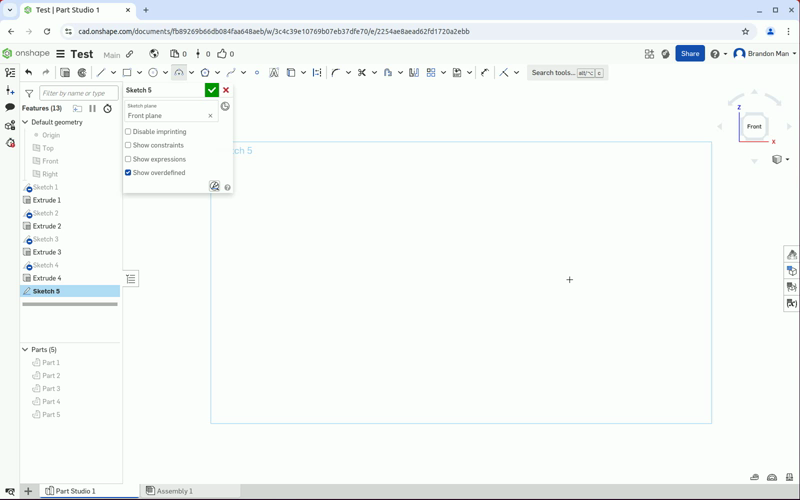
click(569, 279)
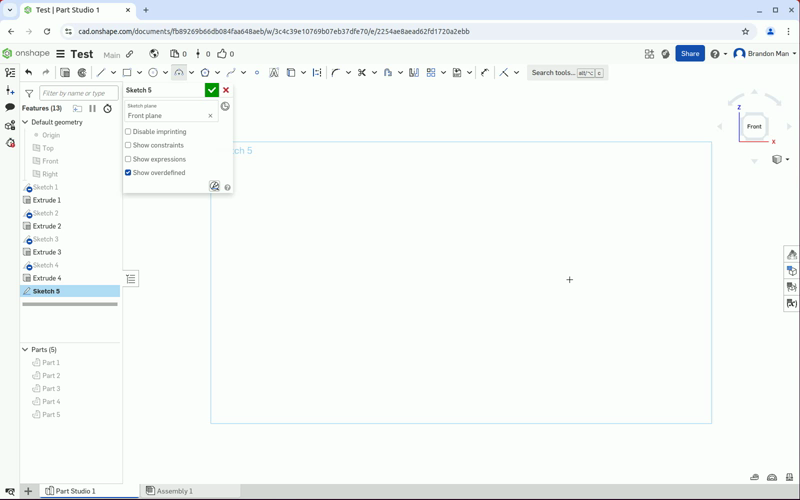
key_up(shift)
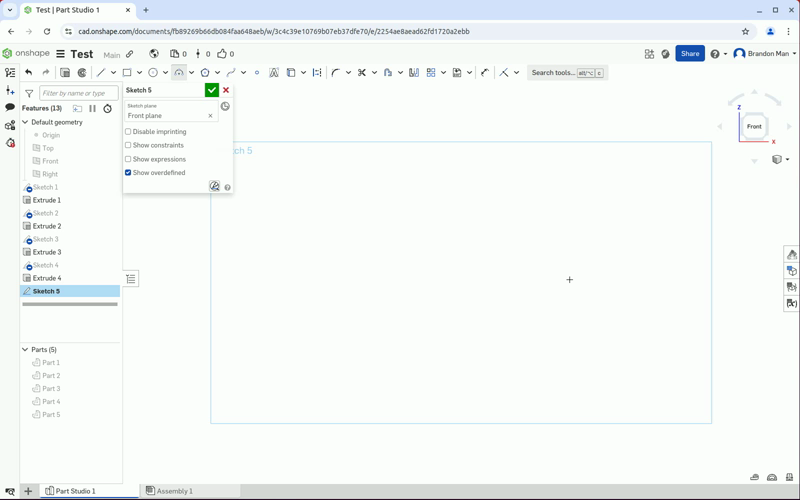
key_down(shift)
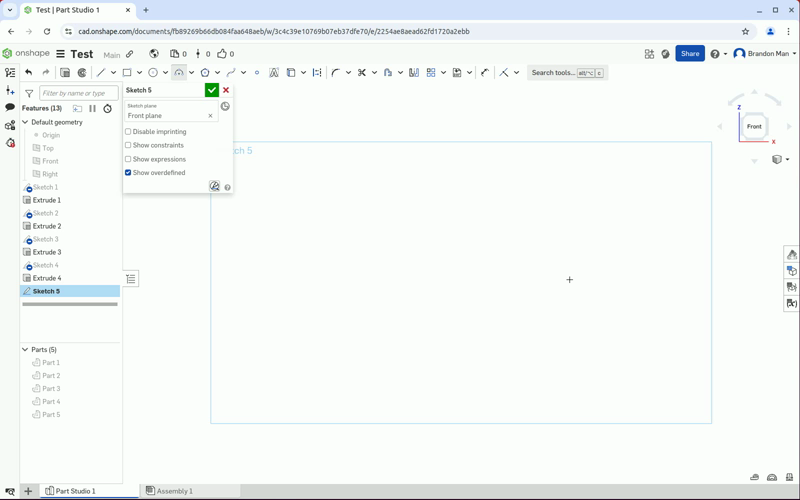
mouse_move(570, 286)
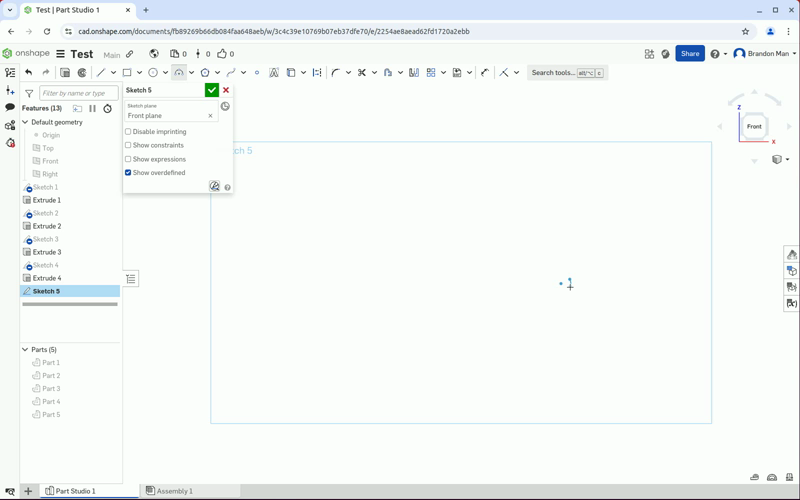
scroll(6)
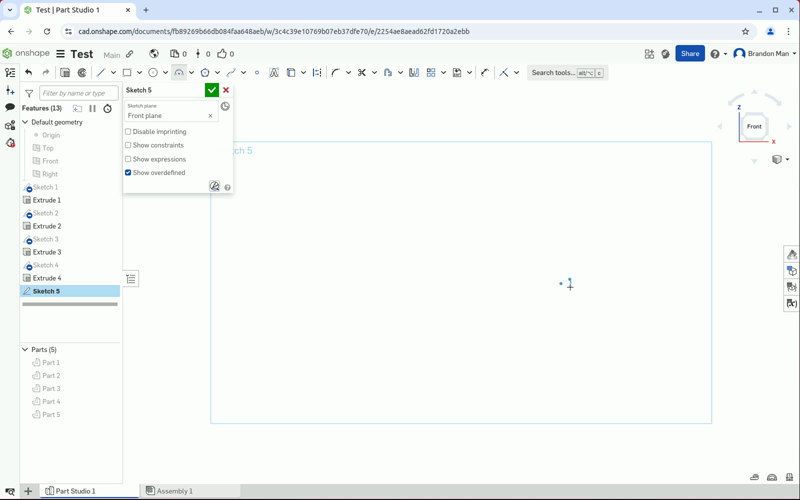
scroll(6)
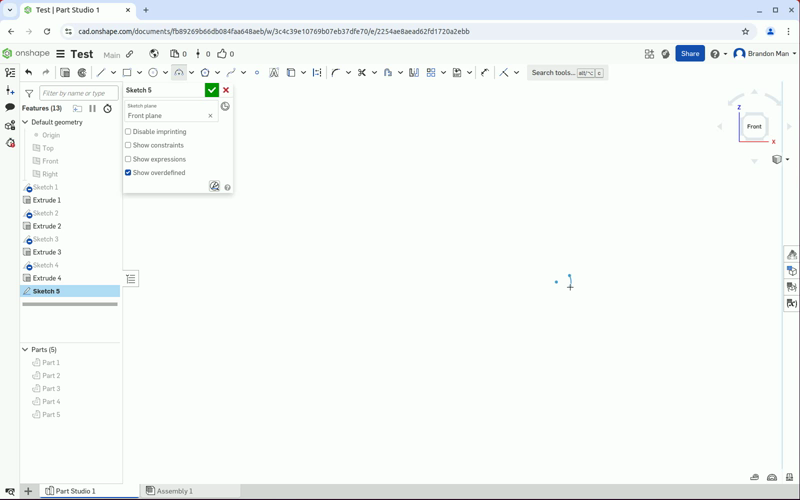
scroll(6)
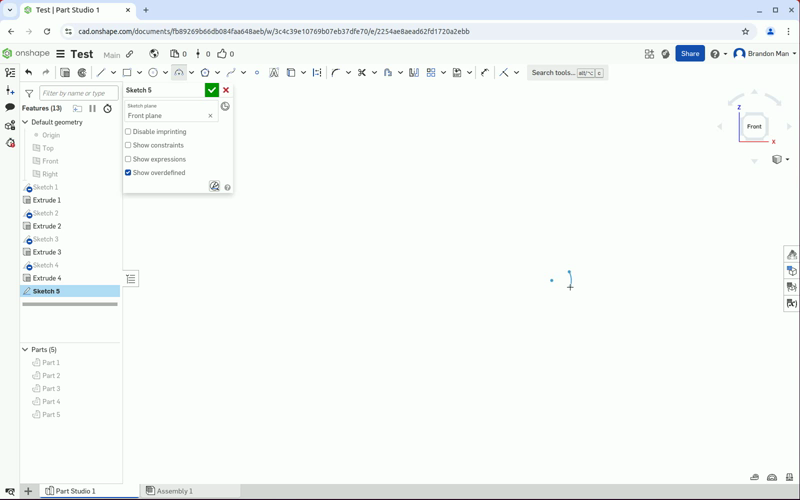
scroll(6)
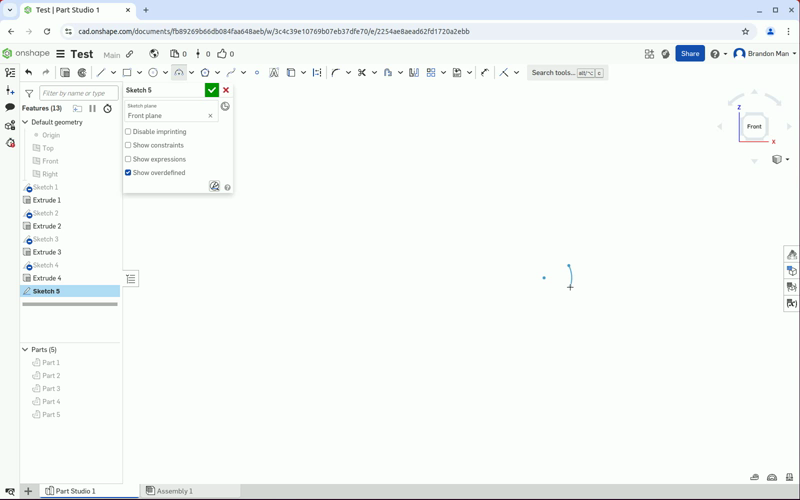
scroll(6)
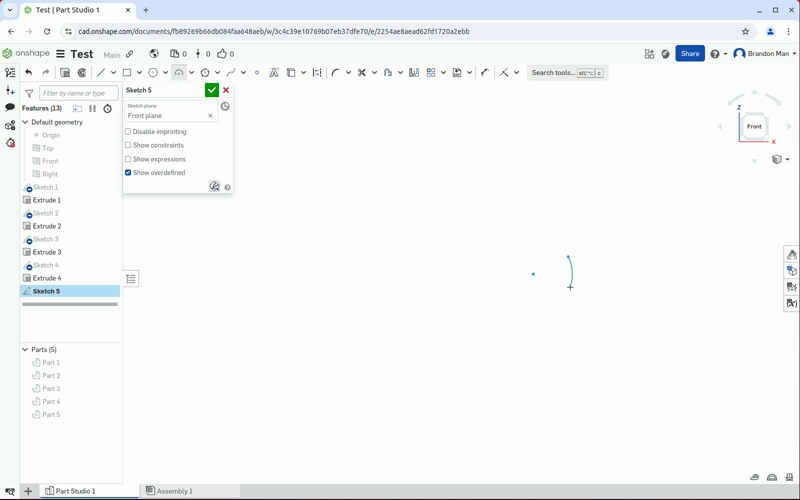
scroll(6)
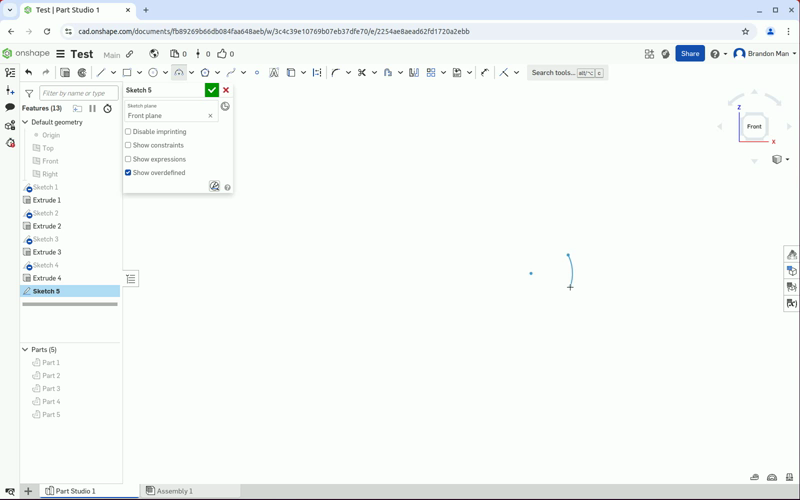
scroll(6)
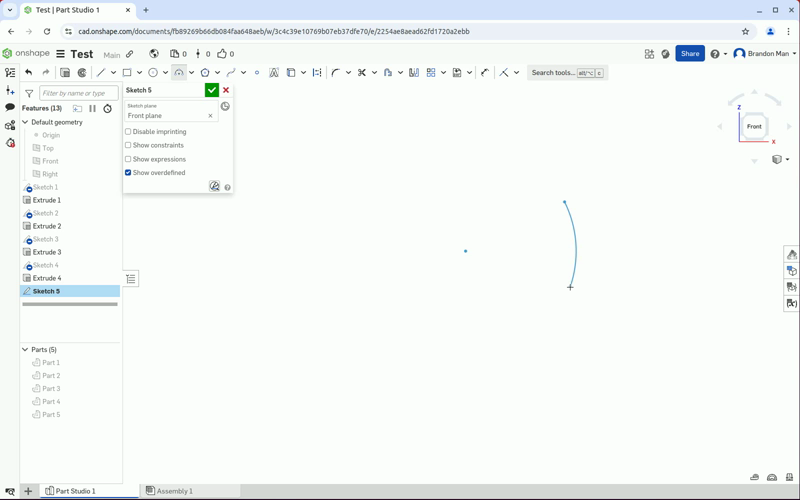
click(570, 286)
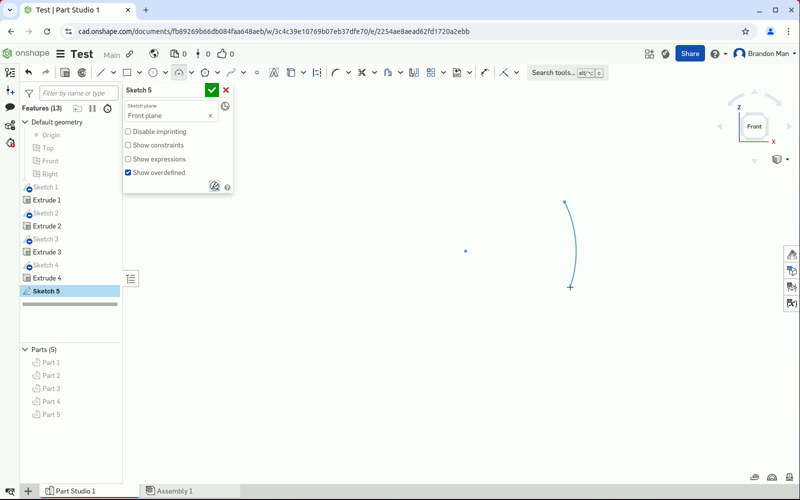
scroll(-6)
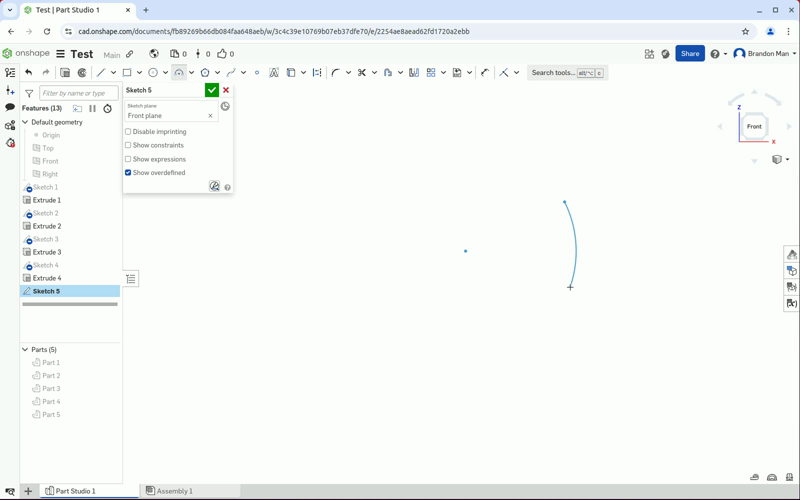
scroll(-6)
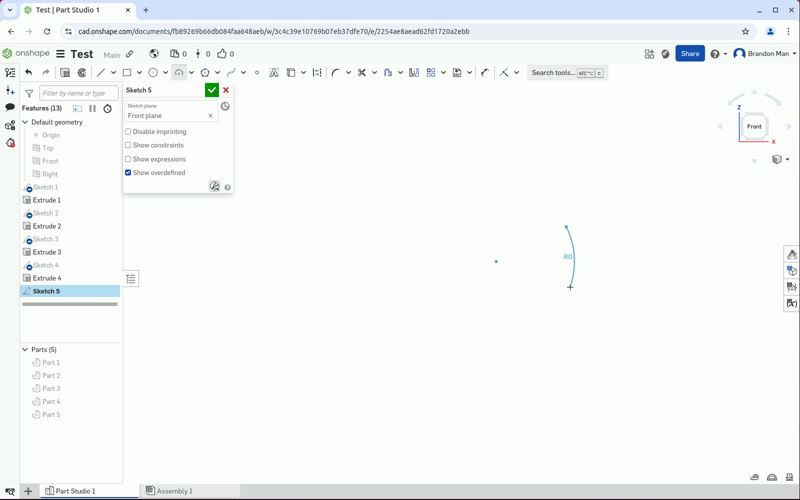
scroll(-6)
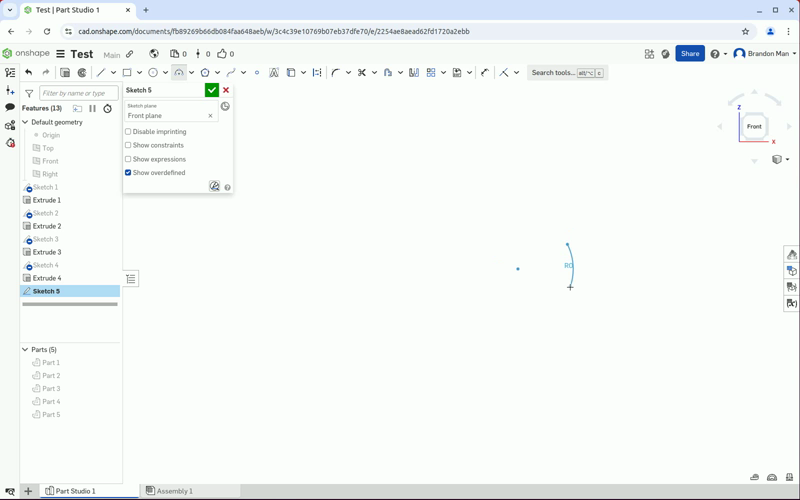
scroll(-6)
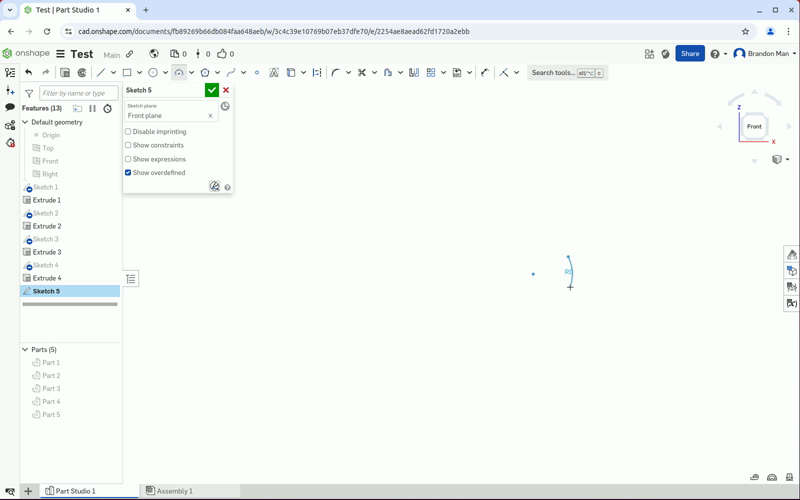
scroll(-6)
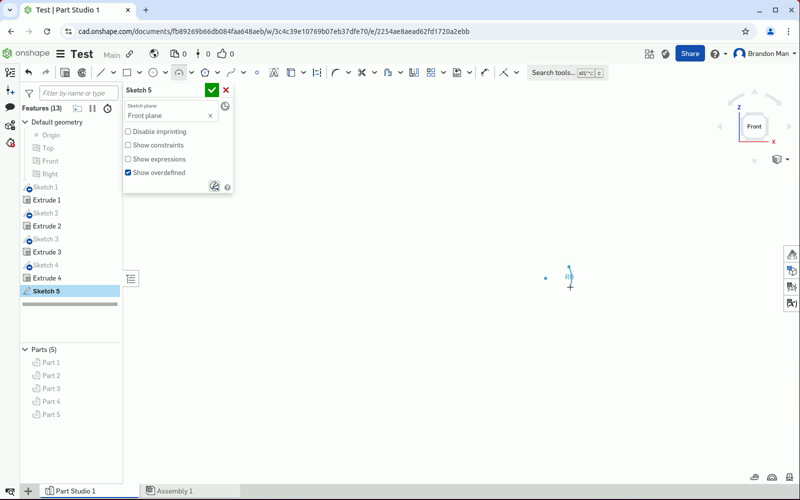
scroll(-6)
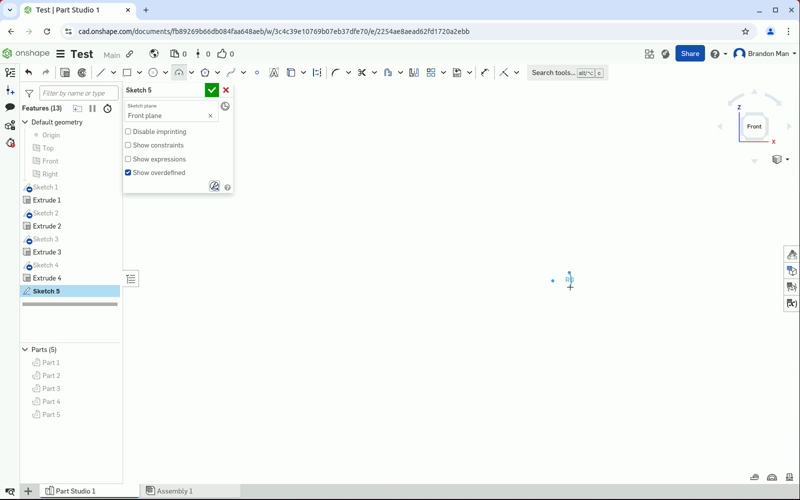
scroll(-6)
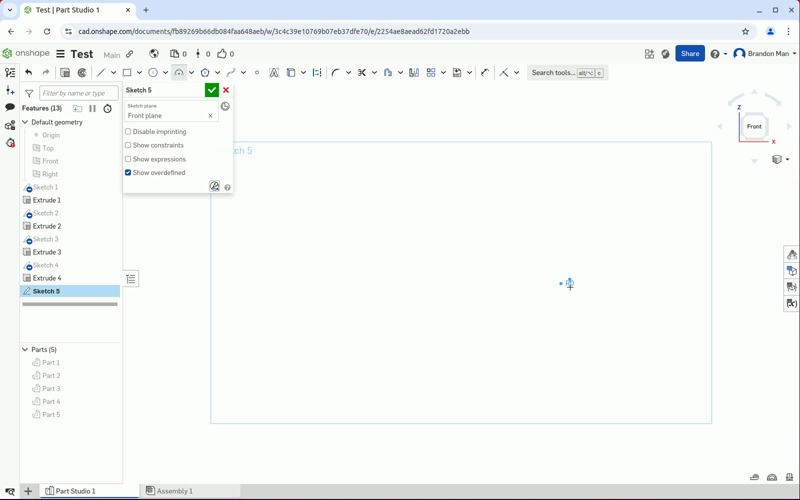
mouse_move(566, 282)
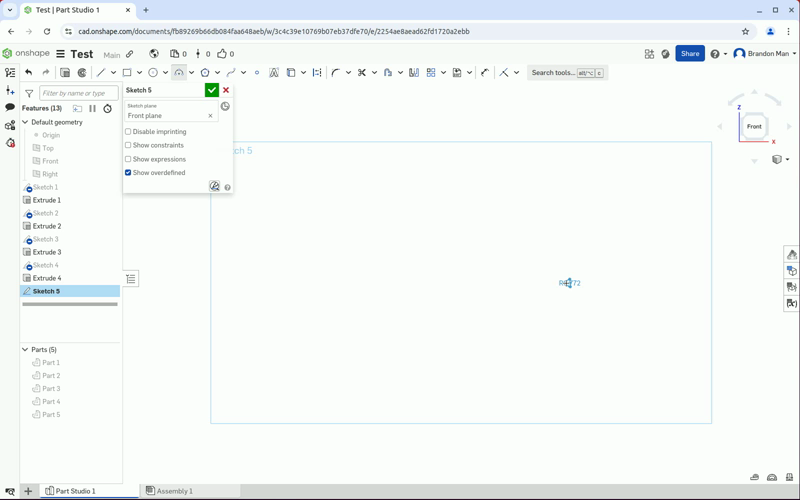
scroll(6)
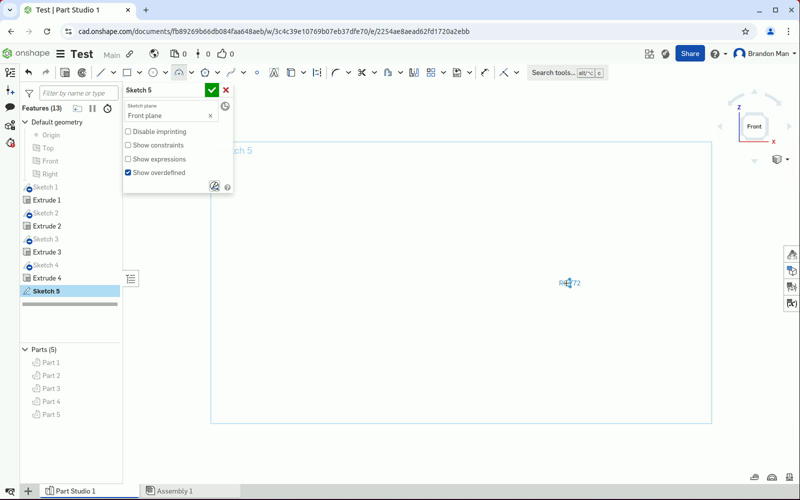
scroll(6)
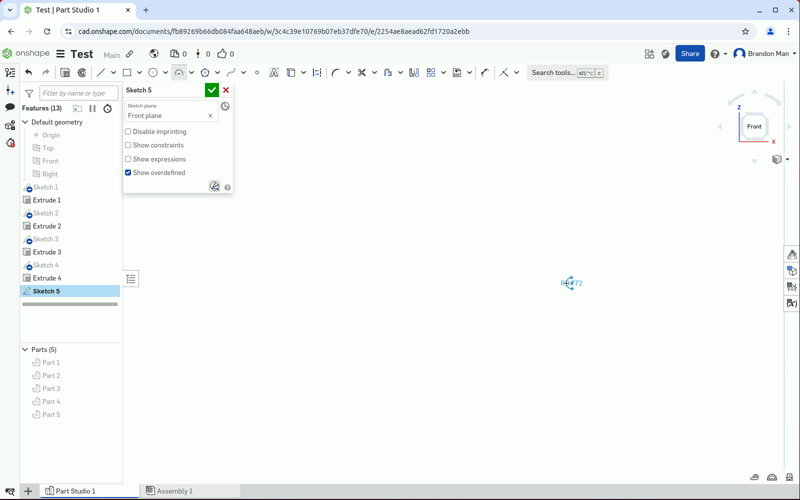
scroll(6)
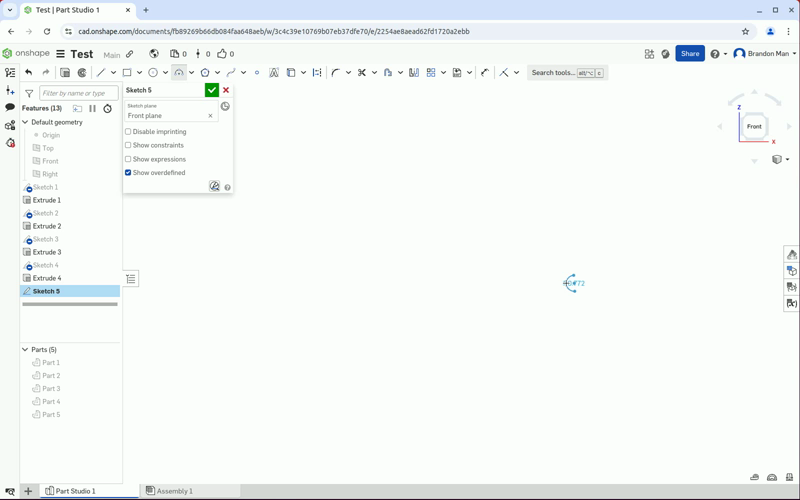
scroll(6)
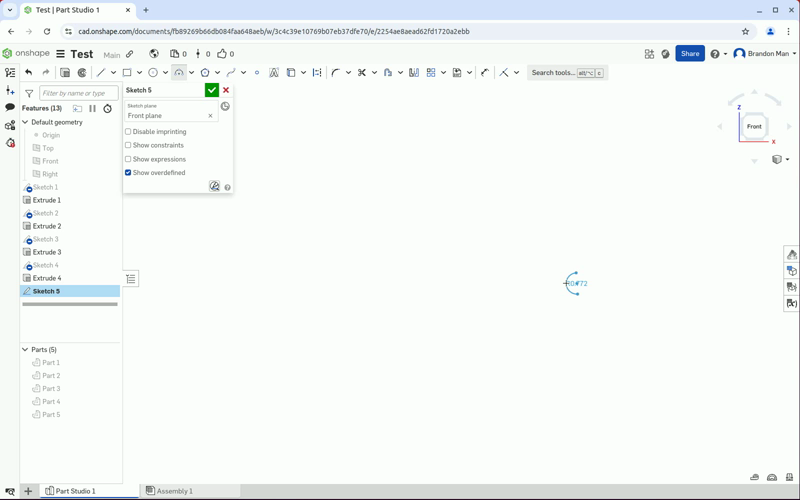
scroll(6)
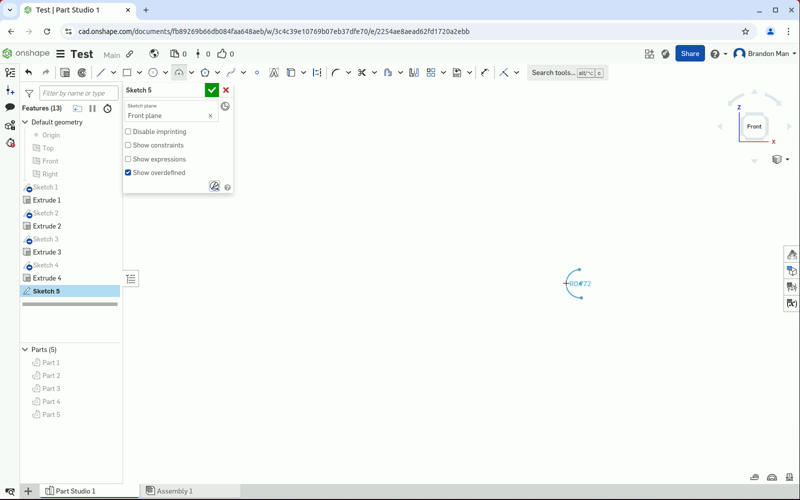
scroll(6)
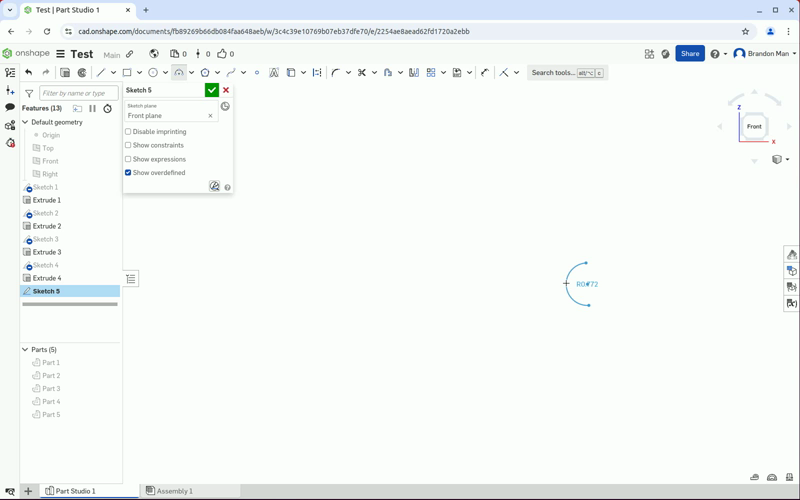
scroll(6)
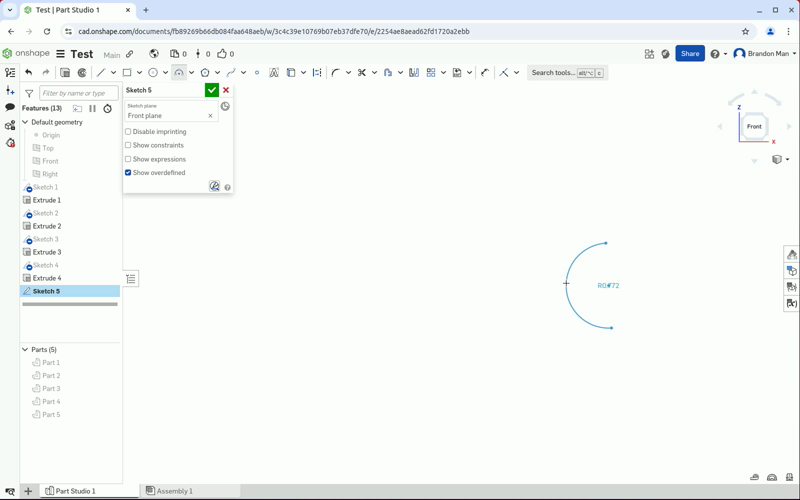
click(566, 282)
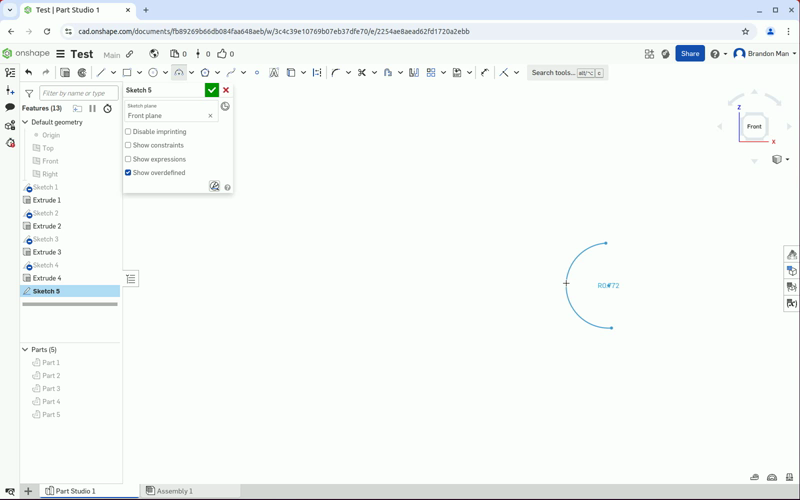
scroll(-6)
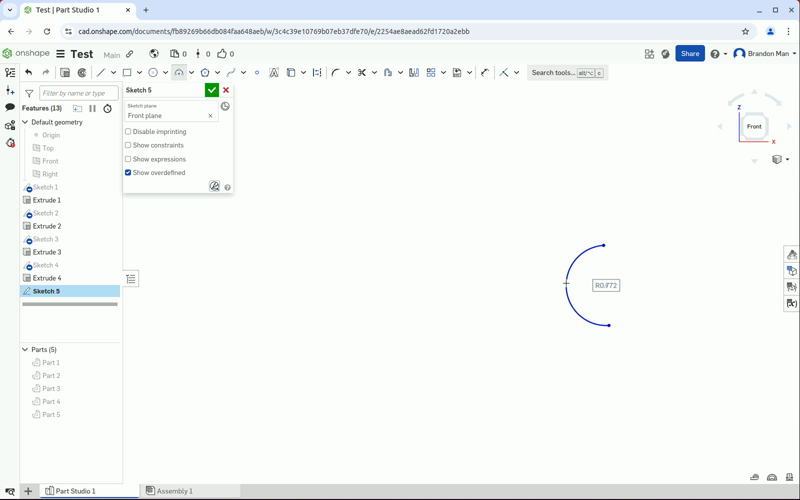
scroll(-6)
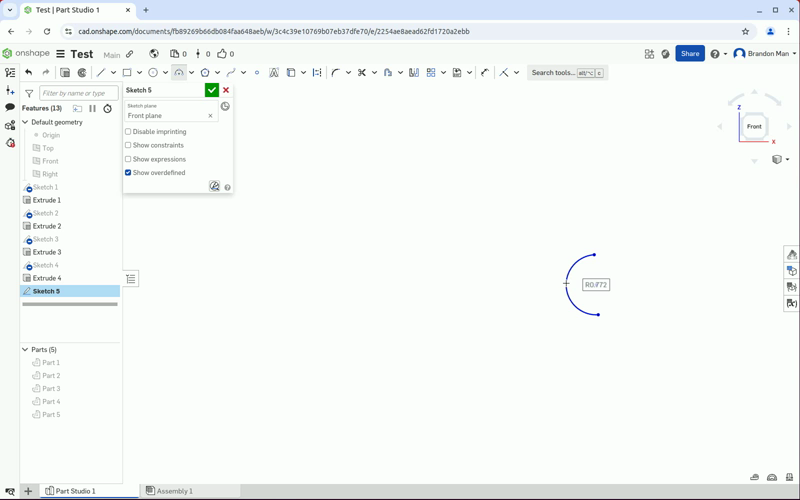
scroll(-6)
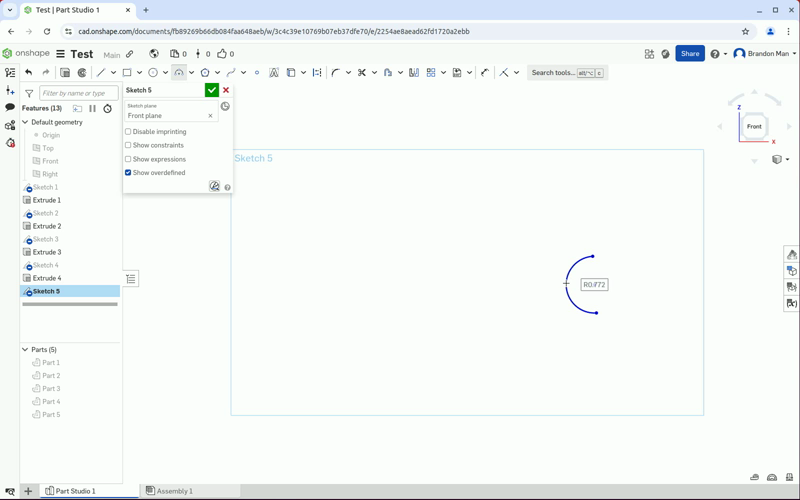
scroll(-6)
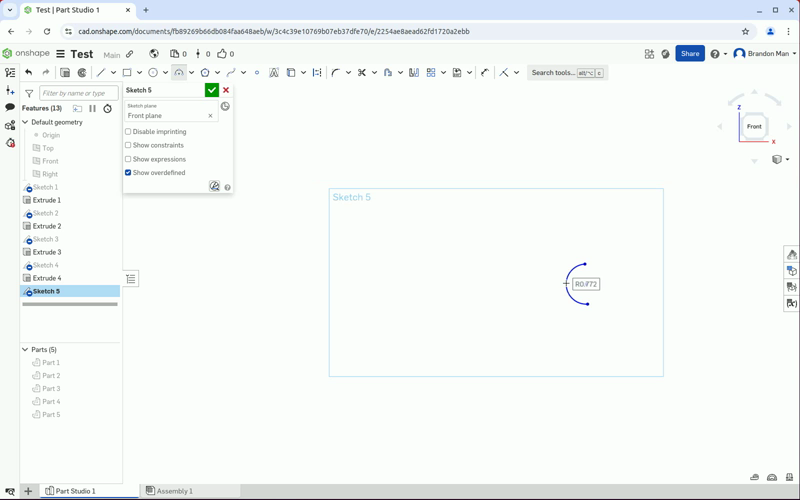
scroll(-6)
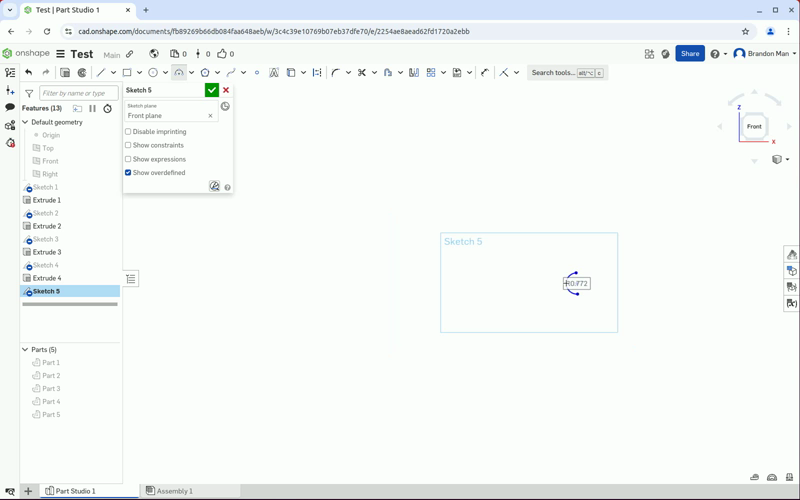
scroll(-6)
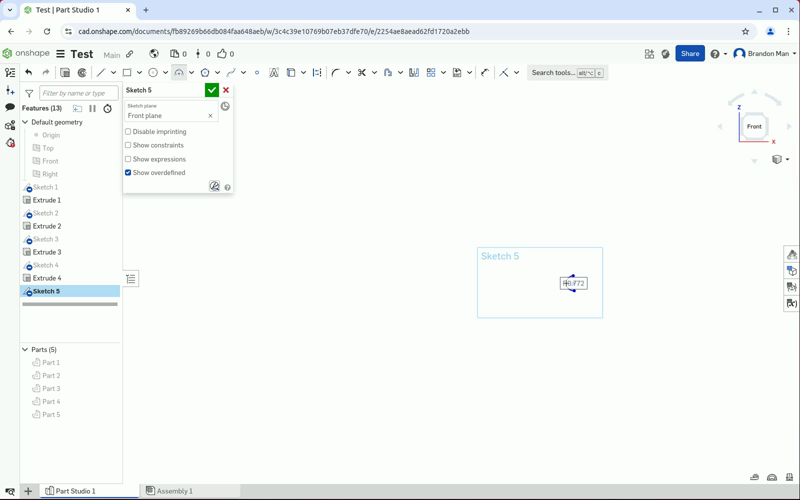
scroll(-6)
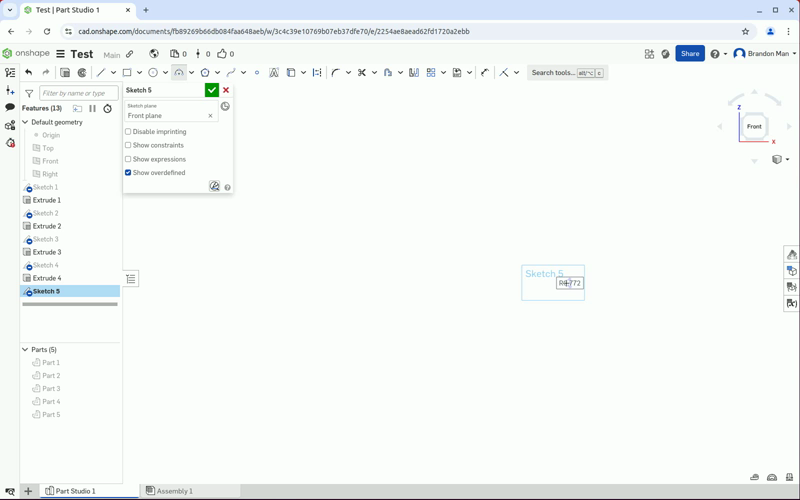
key_up(shift)
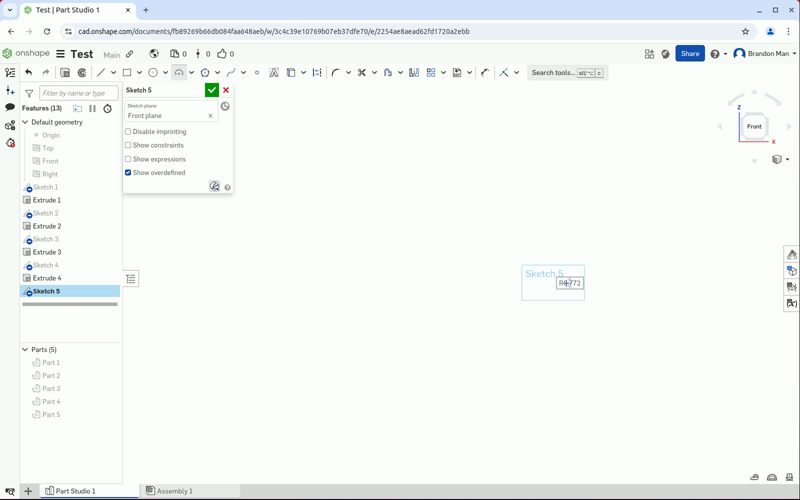
key(esc)
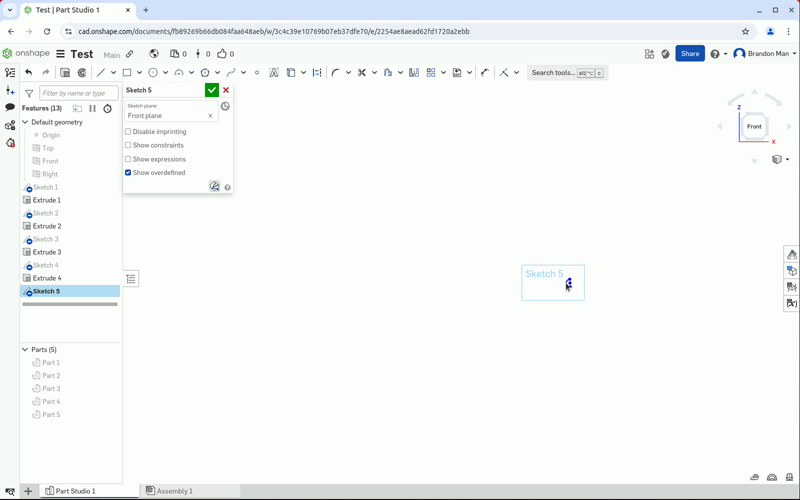
key(l)
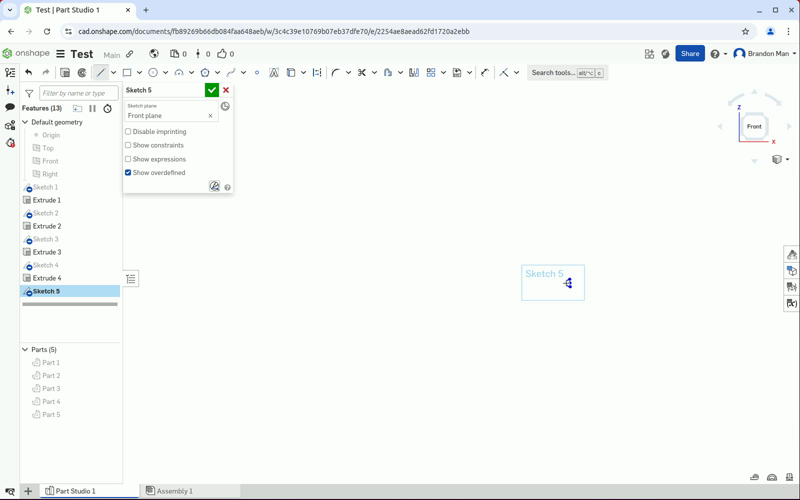
mouse_move(570, 286)
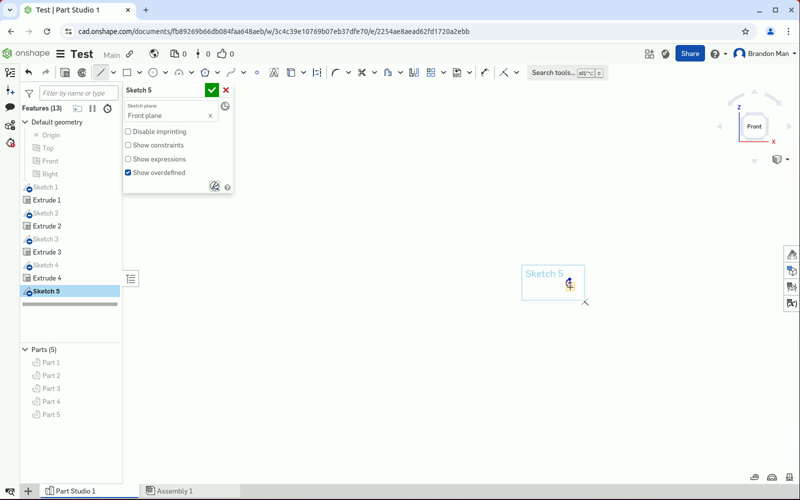
scroll(6)
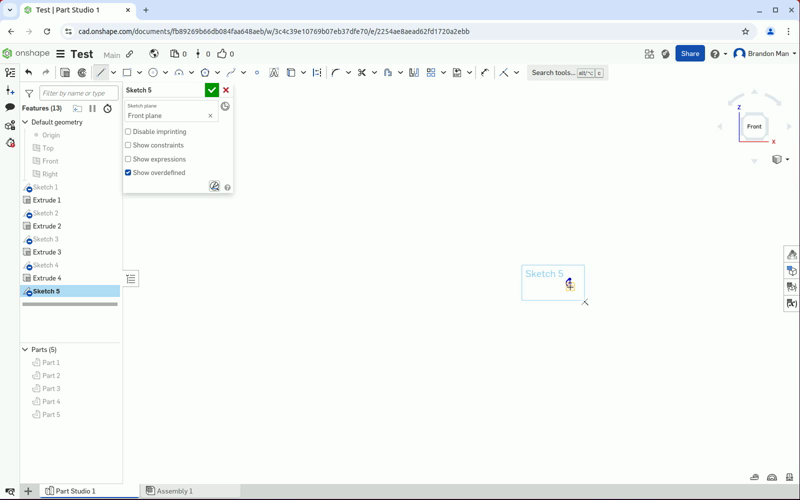
scroll(6)
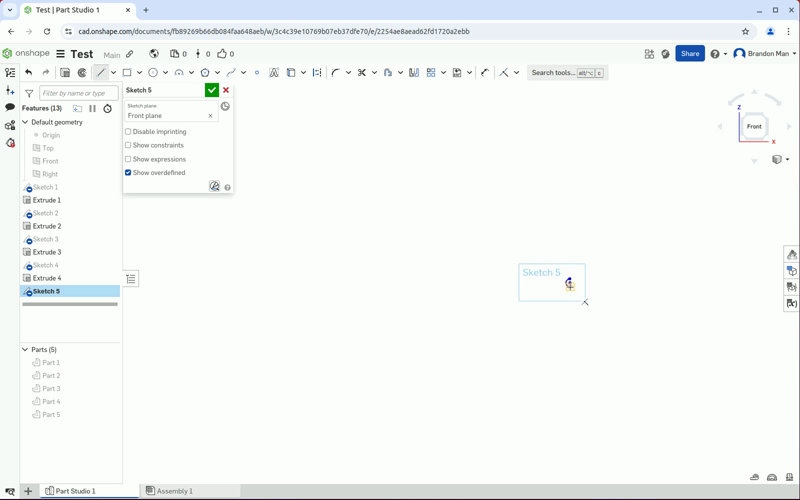
scroll(6)
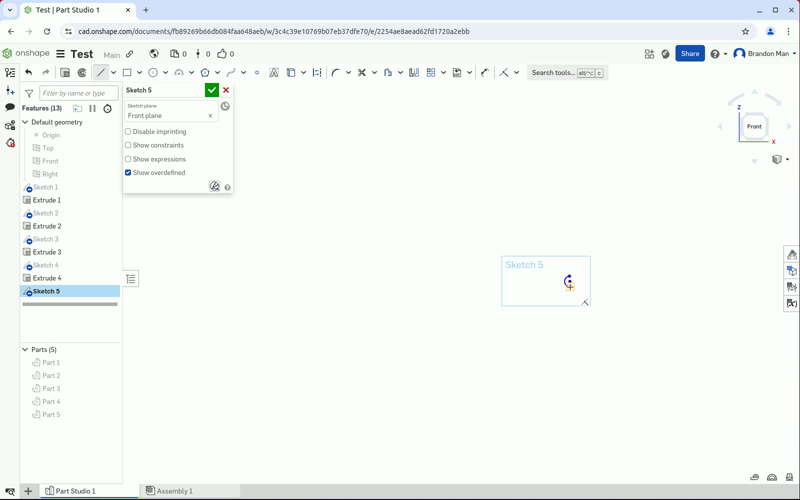
scroll(6)
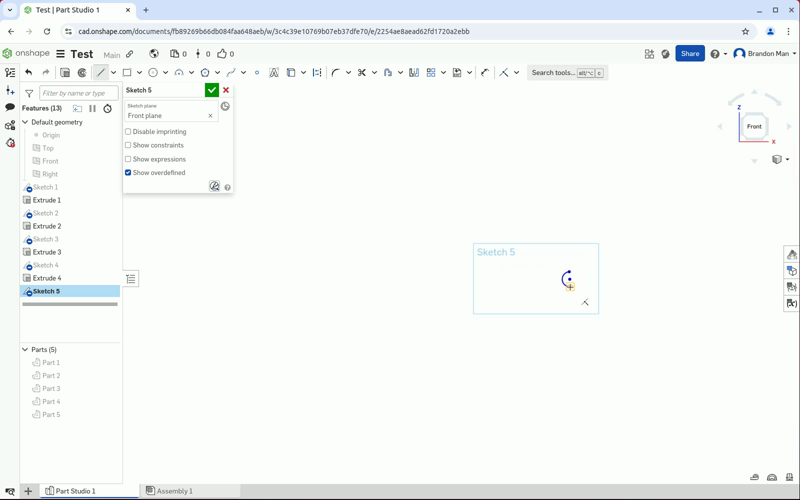
scroll(6)
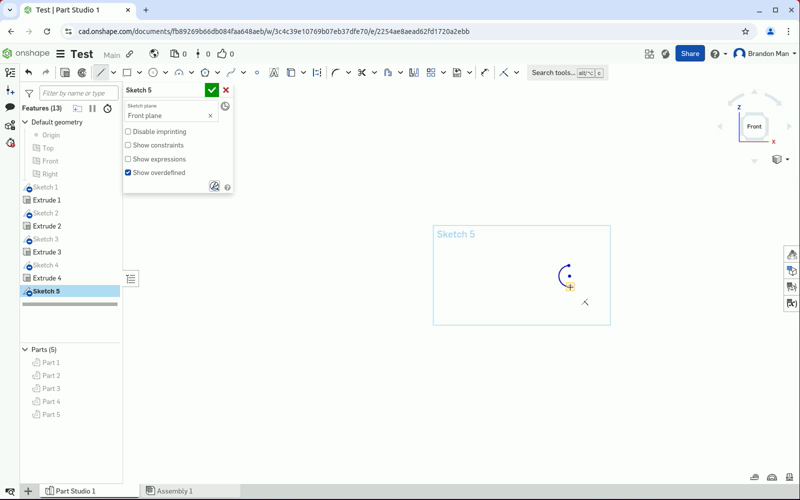
scroll(6)
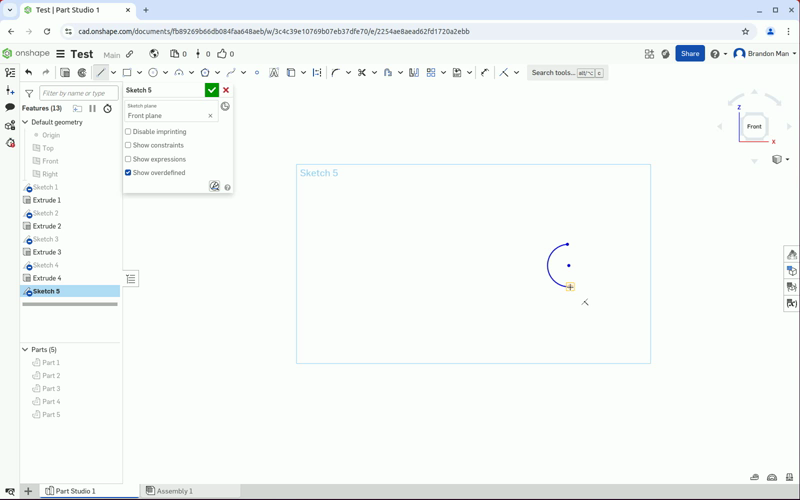
scroll(6)
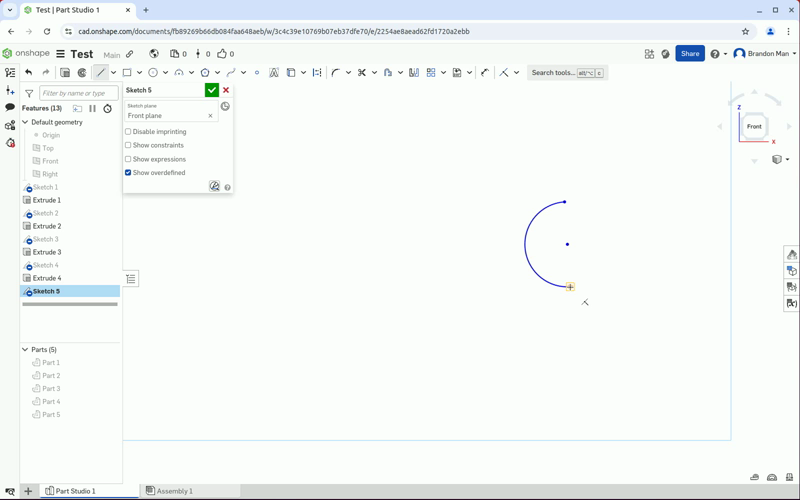
click(570, 286)
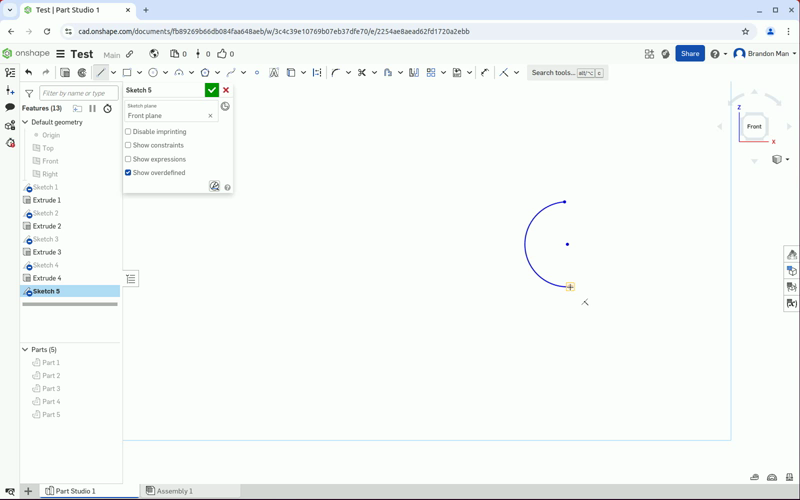
scroll(-6)
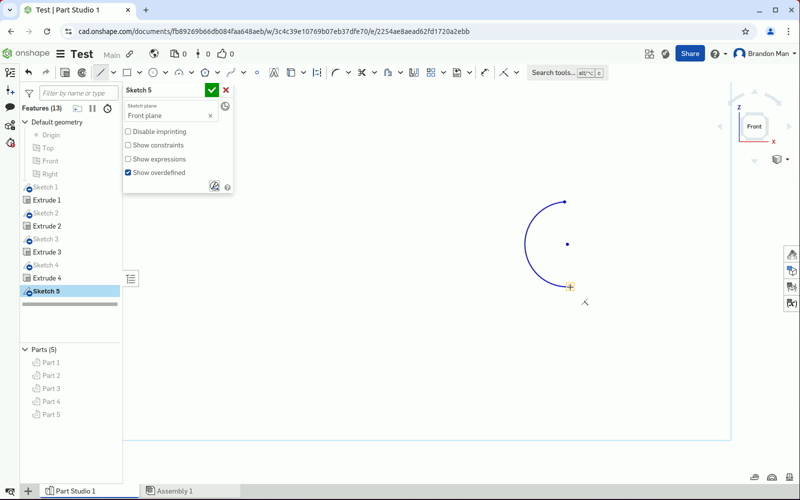
scroll(-6)
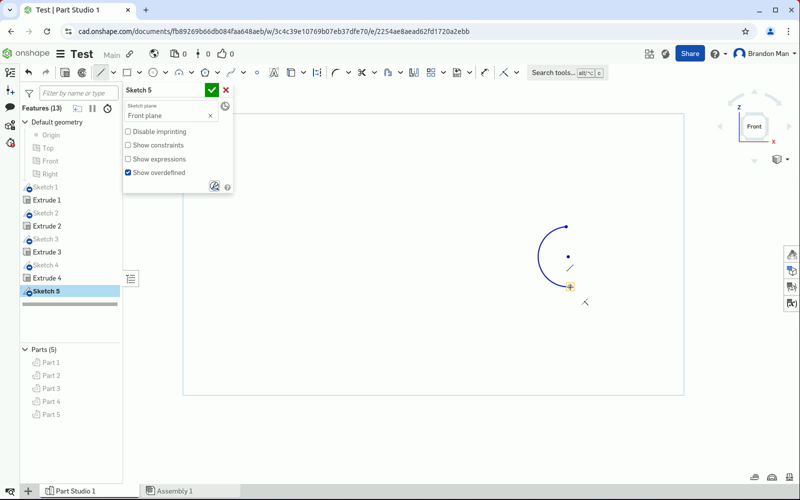
scroll(-6)
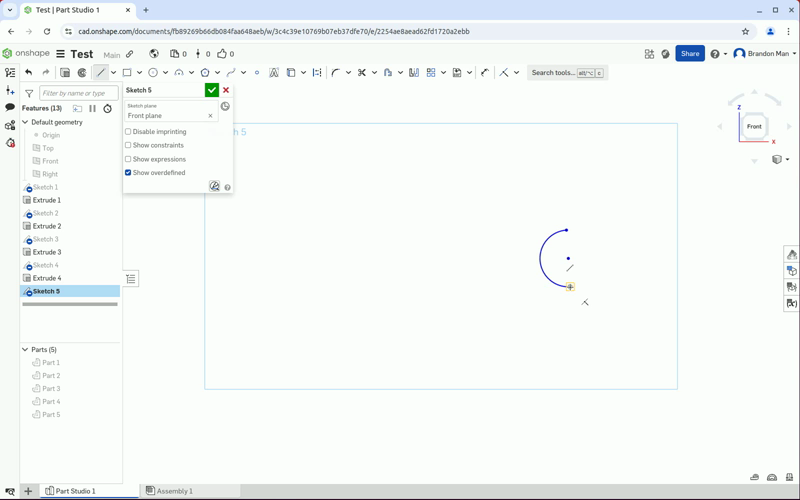
scroll(-6)
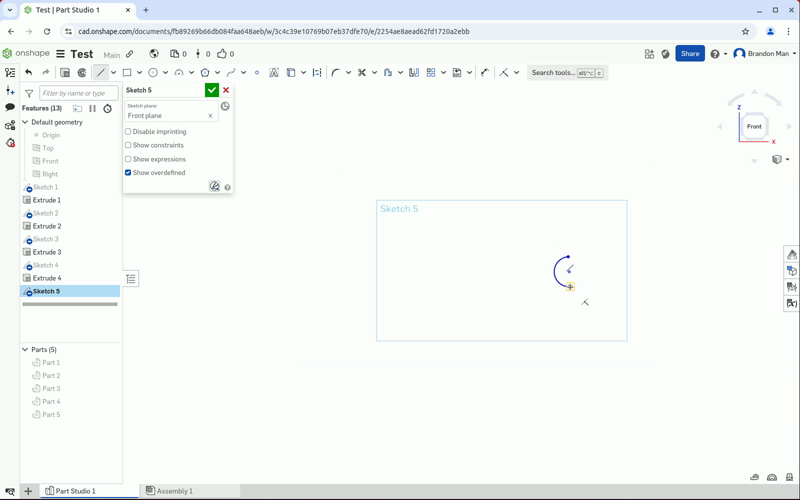
scroll(-6)
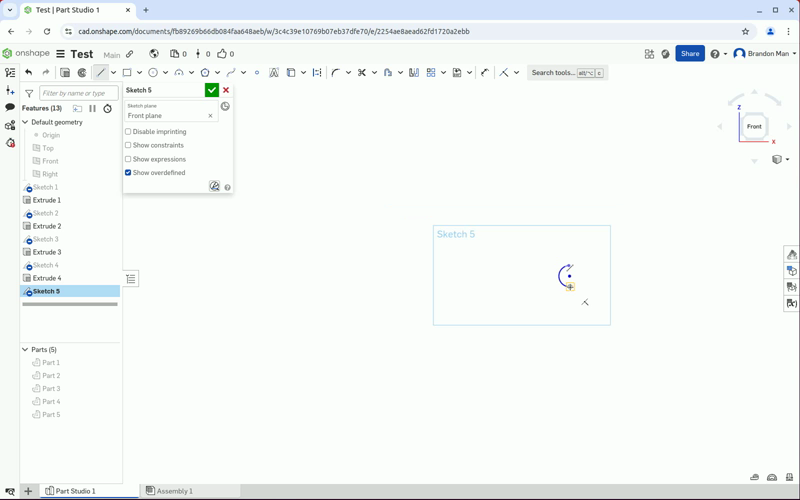
scroll(-6)
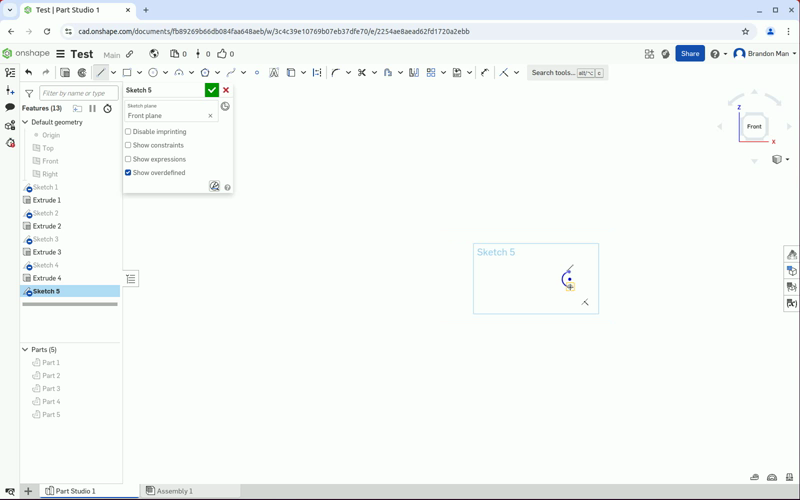
scroll(-6)
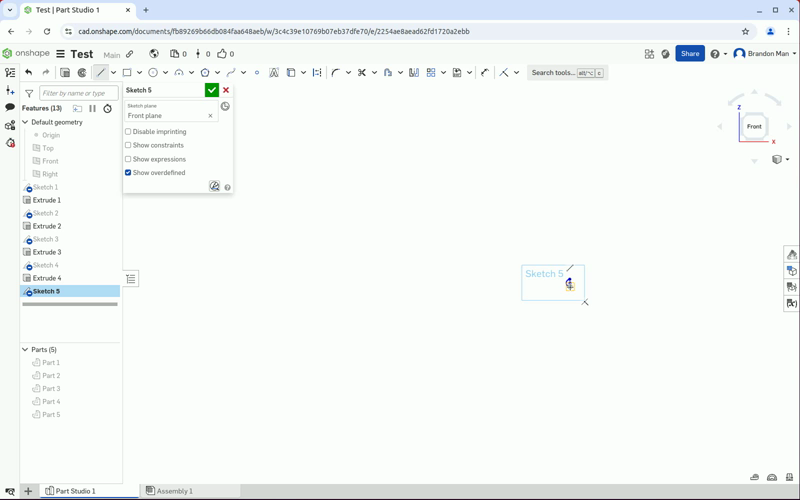
mouse_move(589, 286)
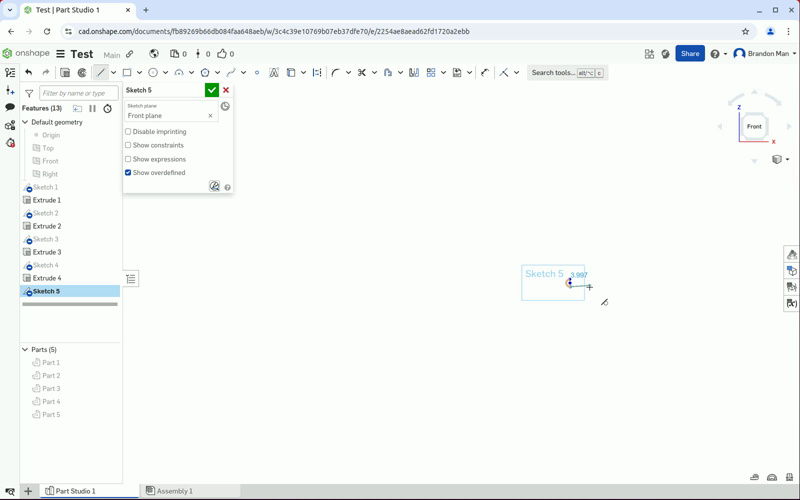
key_down(shift)
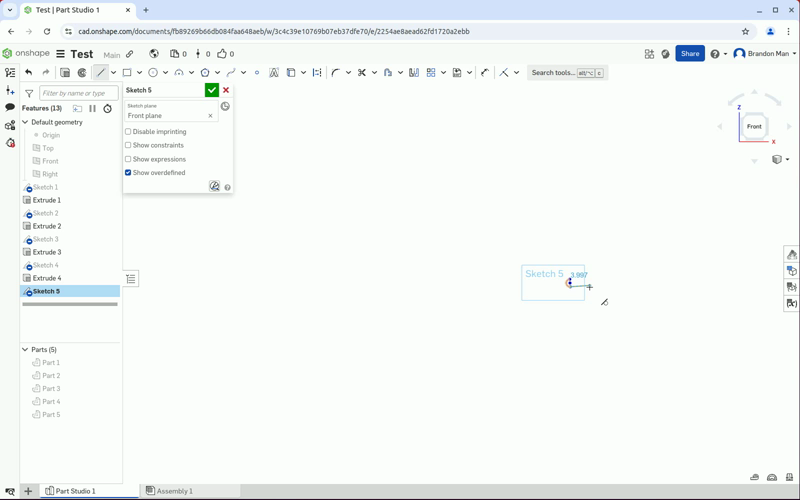
mouse_move(569, 279)
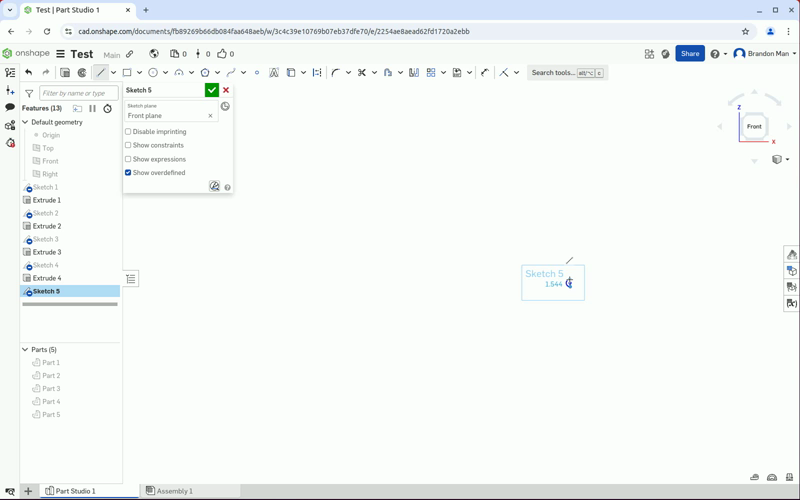
scroll(6)
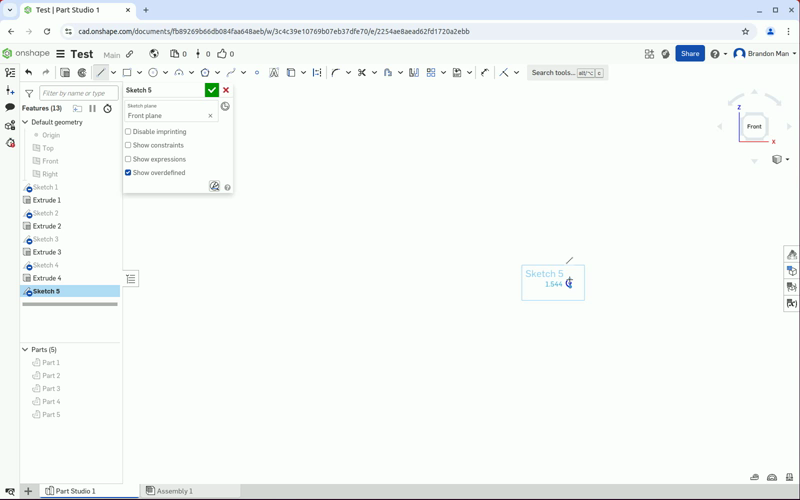
scroll(6)
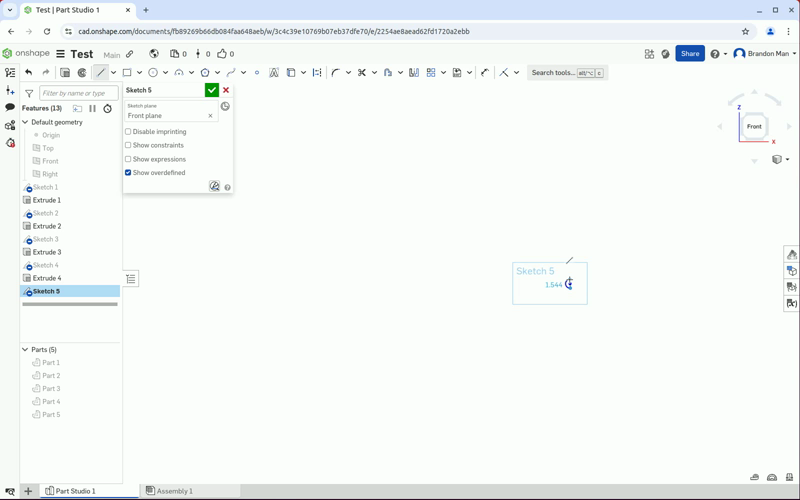
scroll(6)
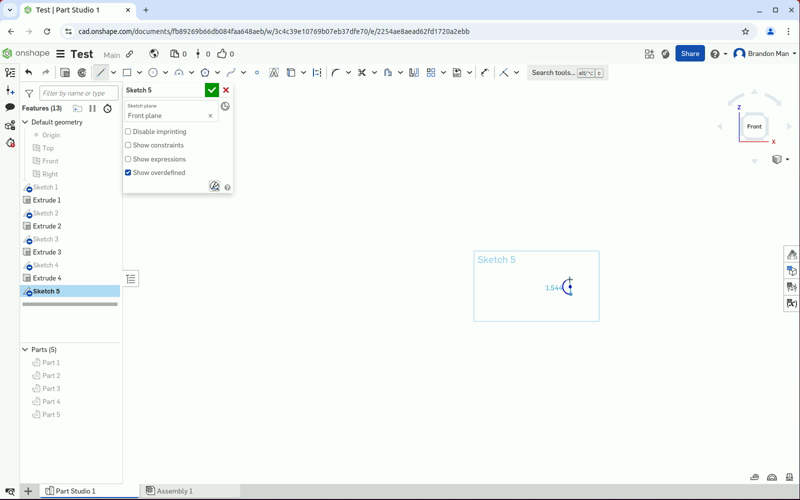
scroll(6)
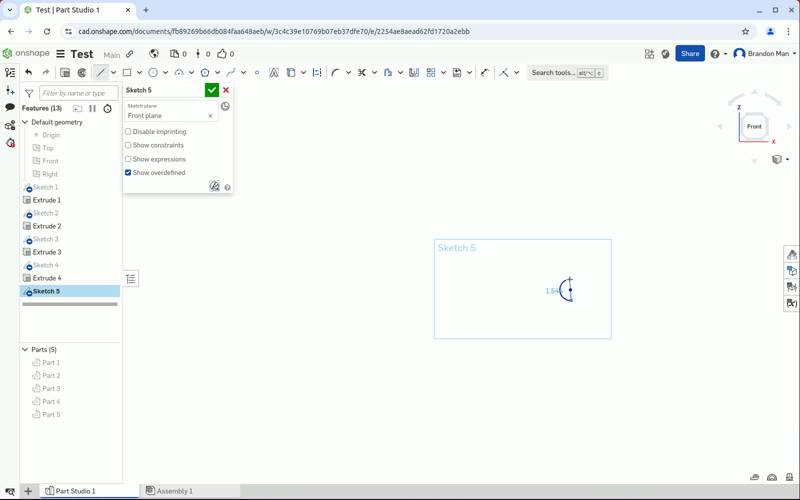
scroll(6)
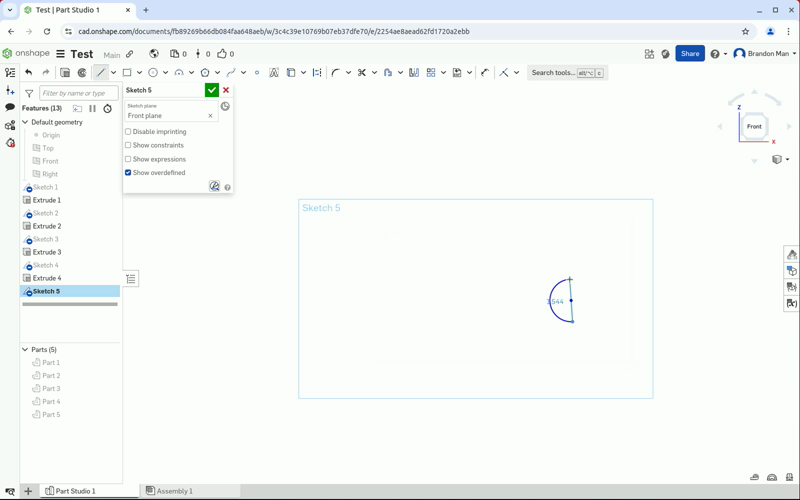
scroll(6)
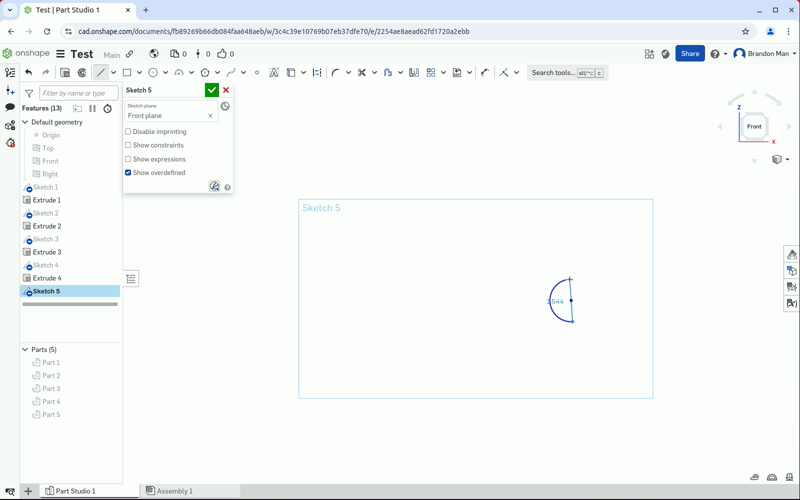
scroll(6)
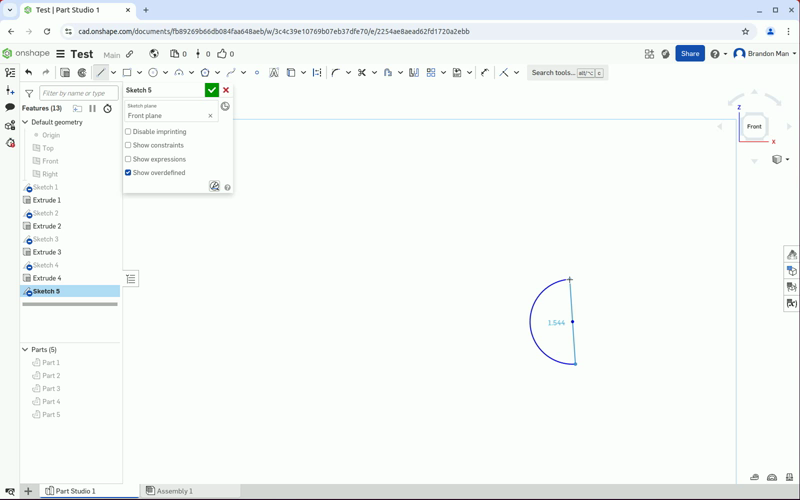
key_up(shift)
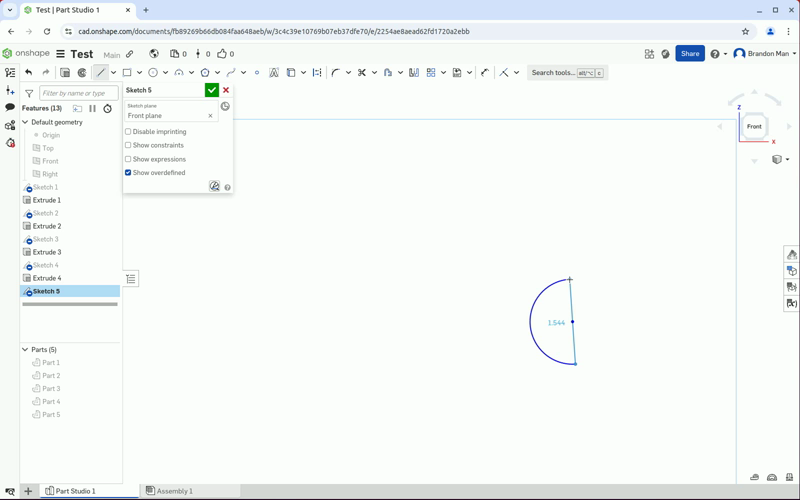
click(569, 279)
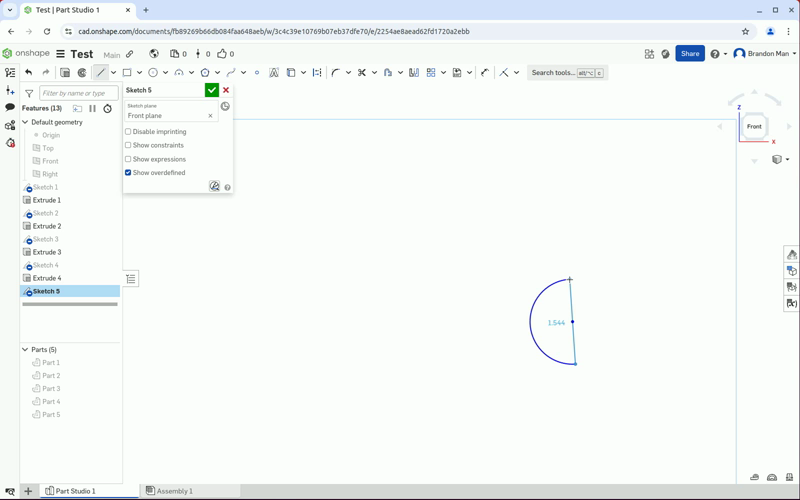
scroll(-6)
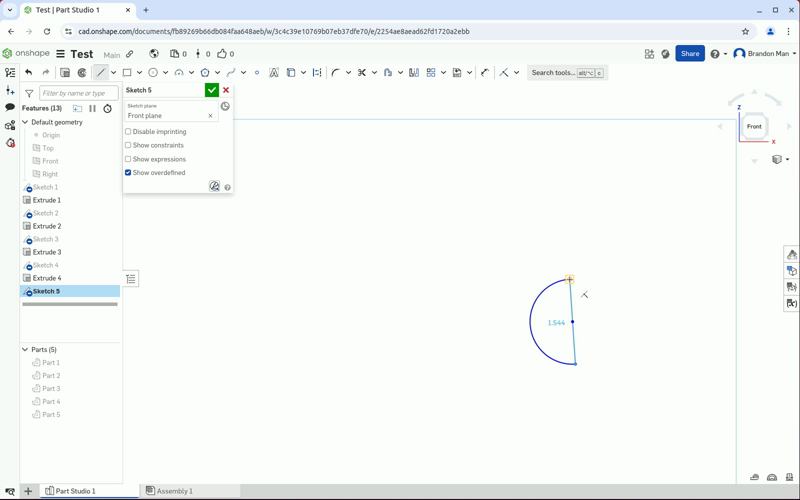
scroll(-6)
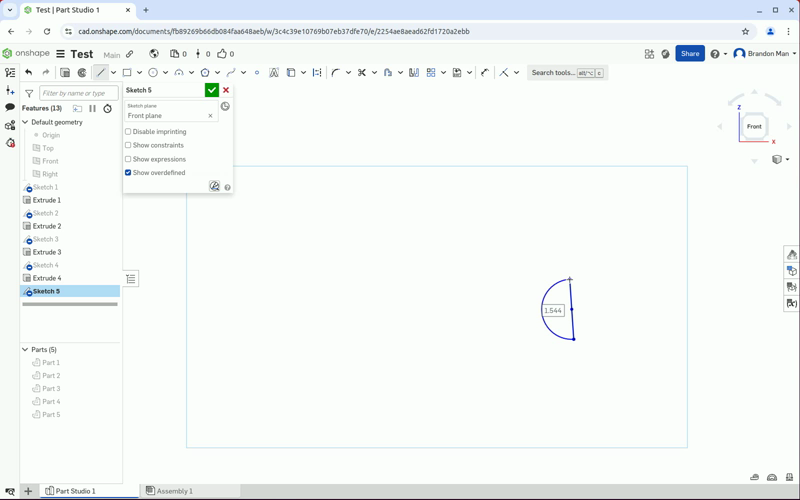
scroll(-6)
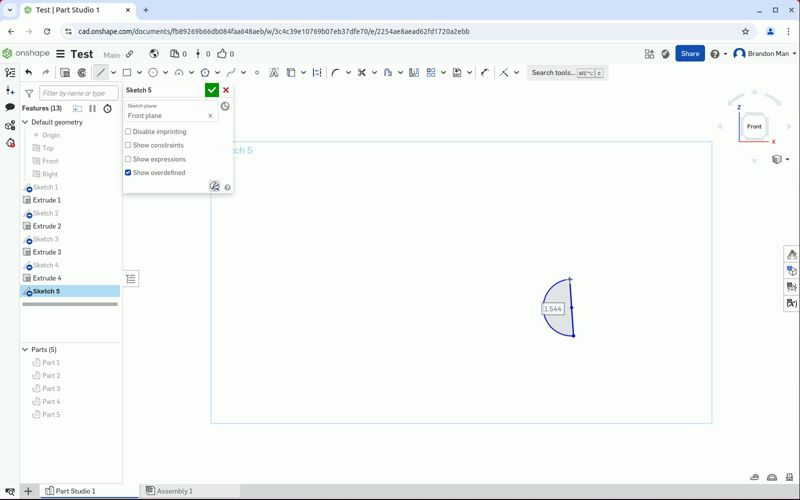
scroll(-6)
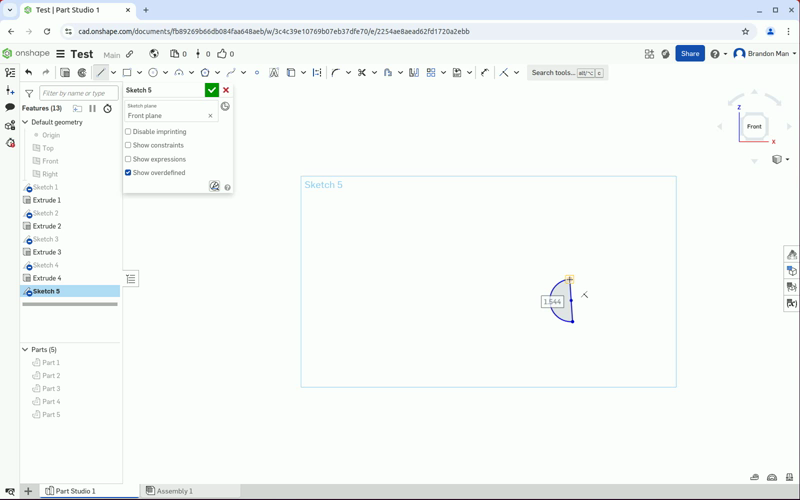
scroll(-6)
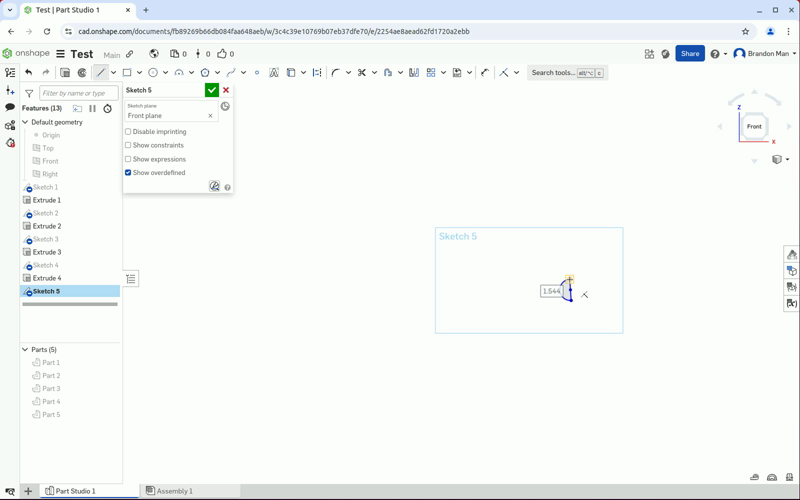
scroll(-6)
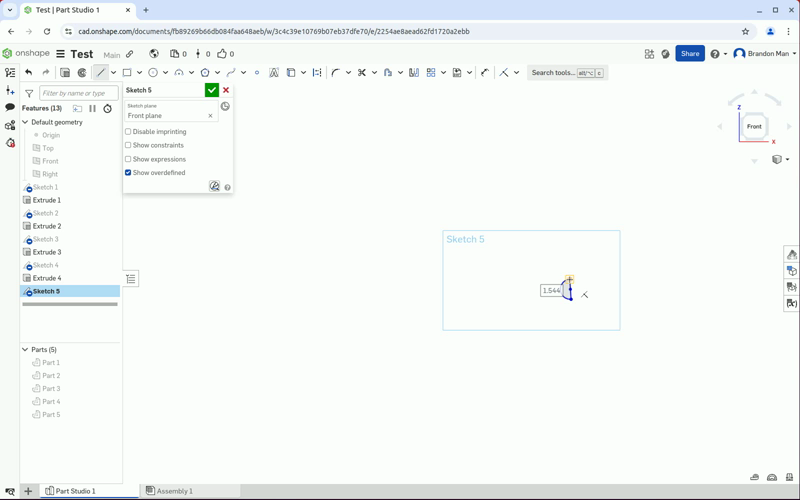
scroll(-6)
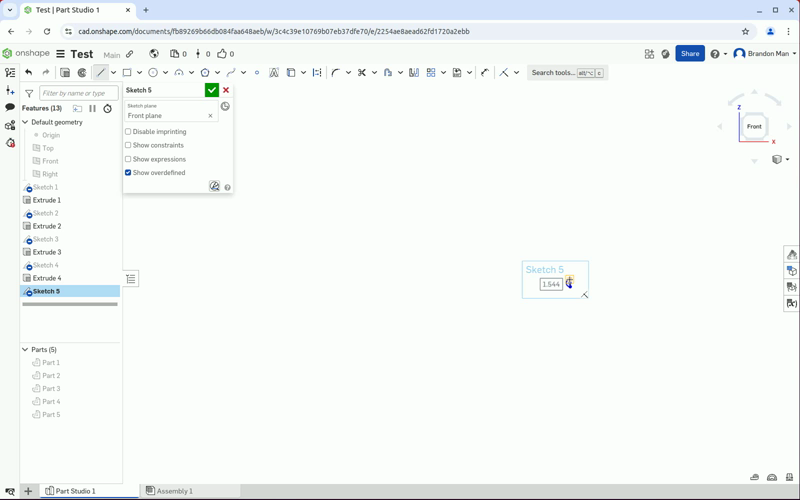
key(esc)
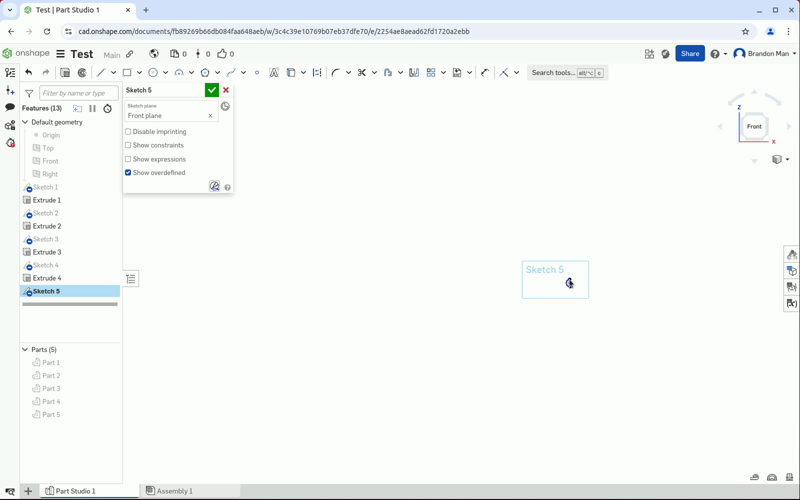
mouse_move(567, 282)
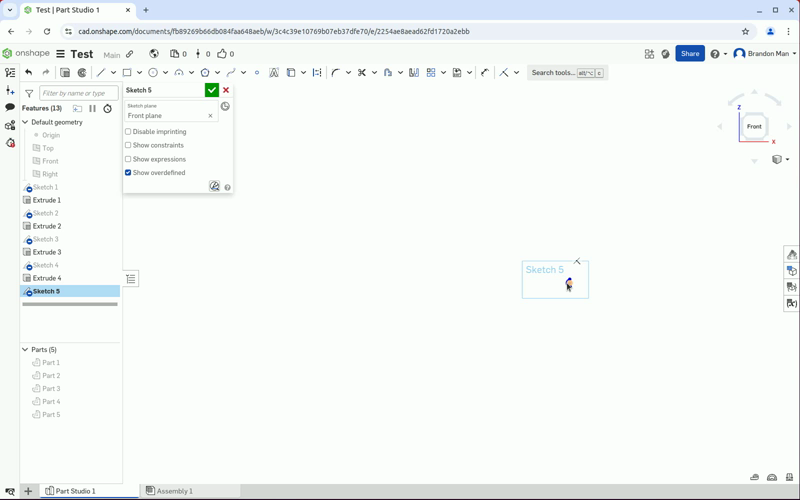
scroll(6)
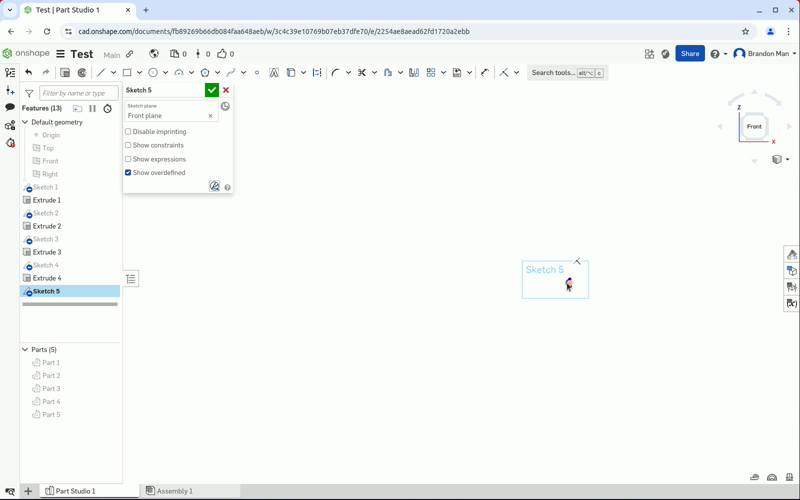
scroll(6)
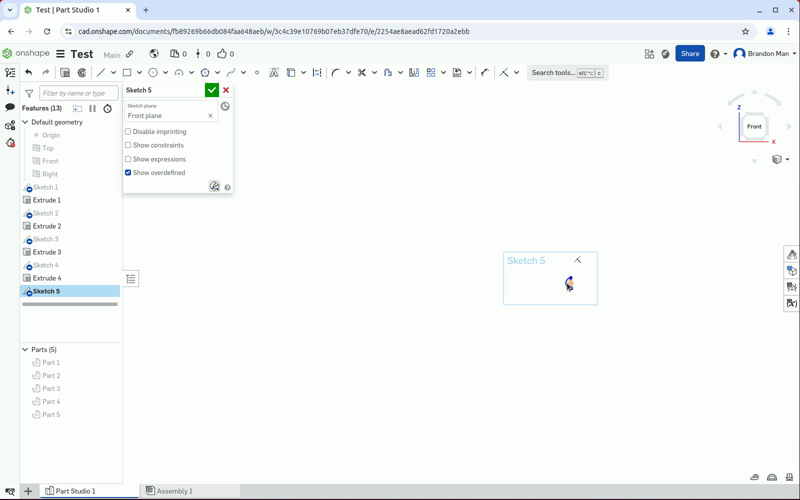
scroll(6)
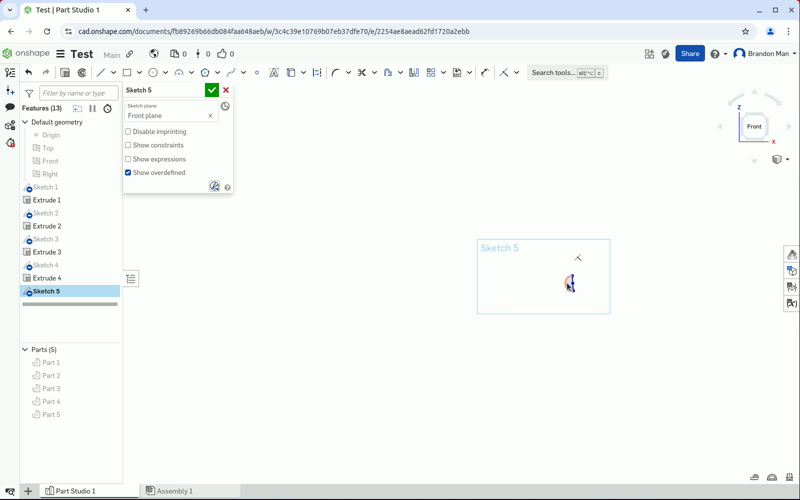
scroll(6)
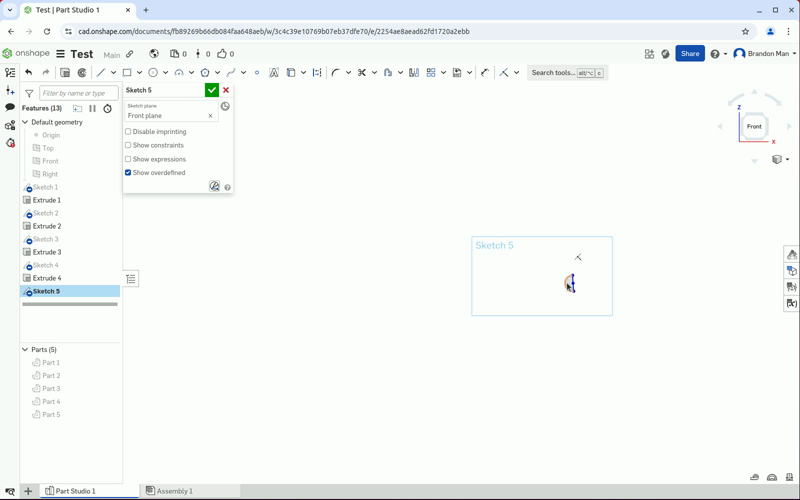
scroll(6)
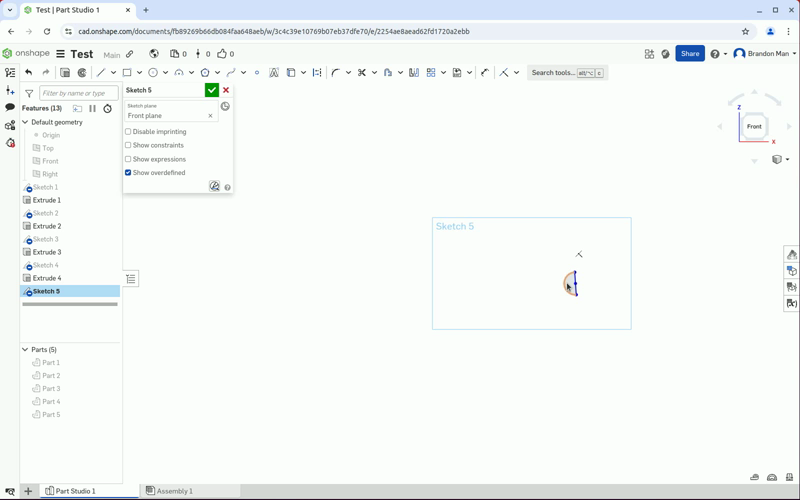
scroll(6)
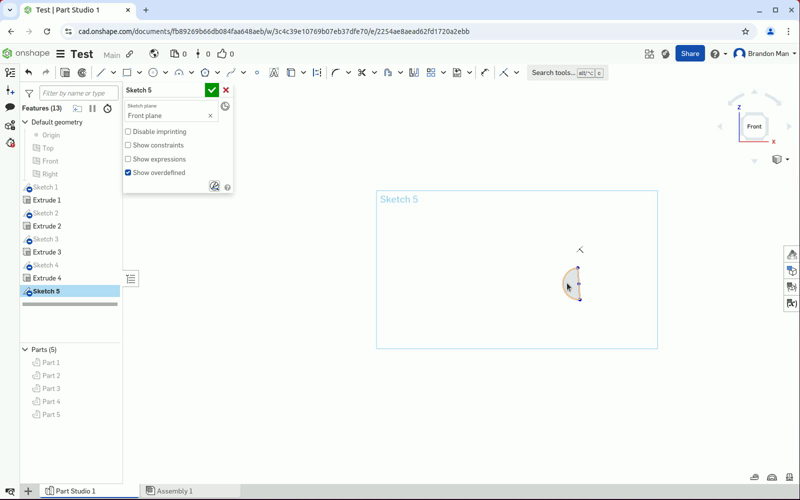
scroll(6)
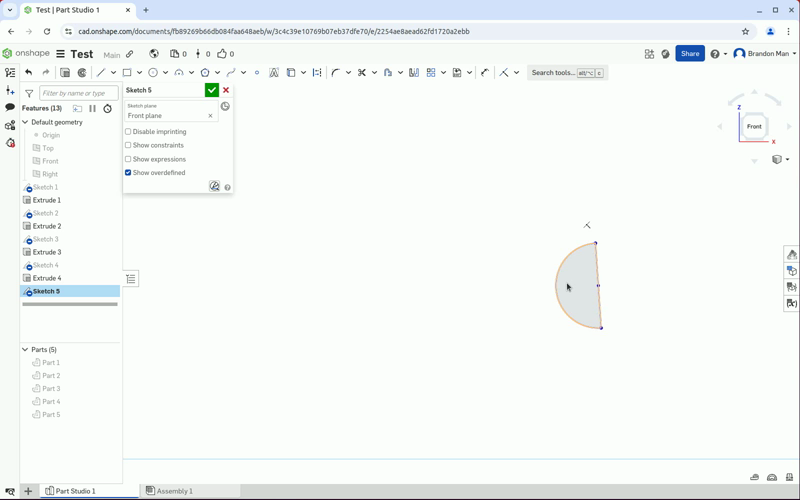
click(567, 282)
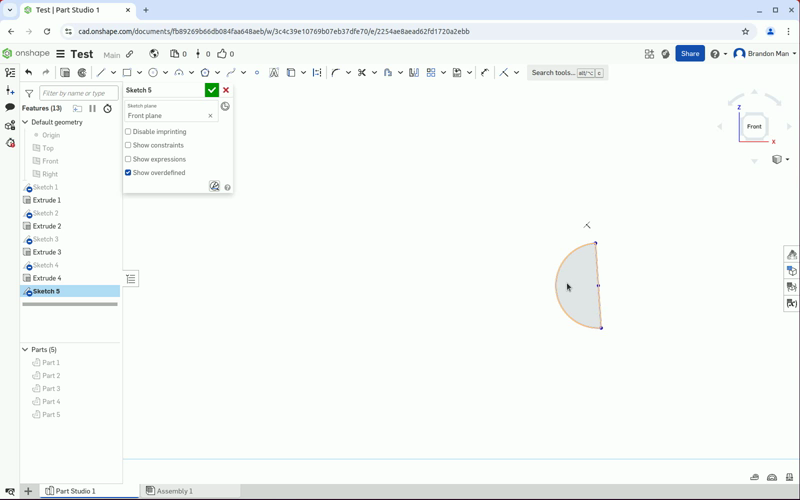
scroll(-6)
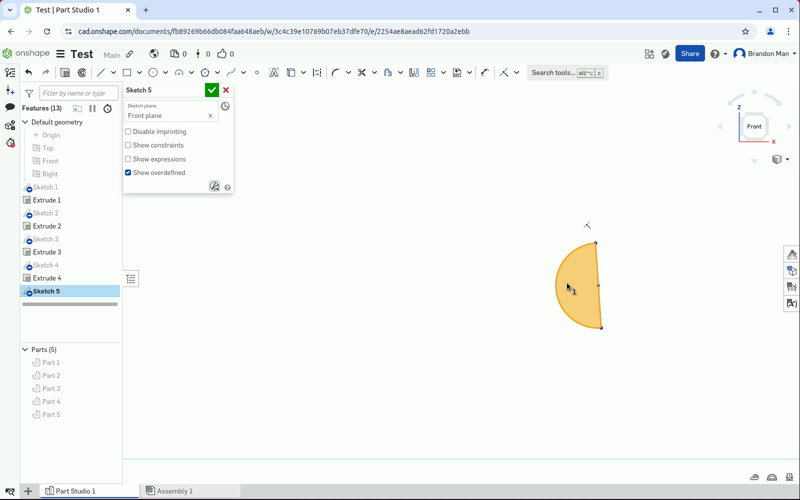
scroll(-6)
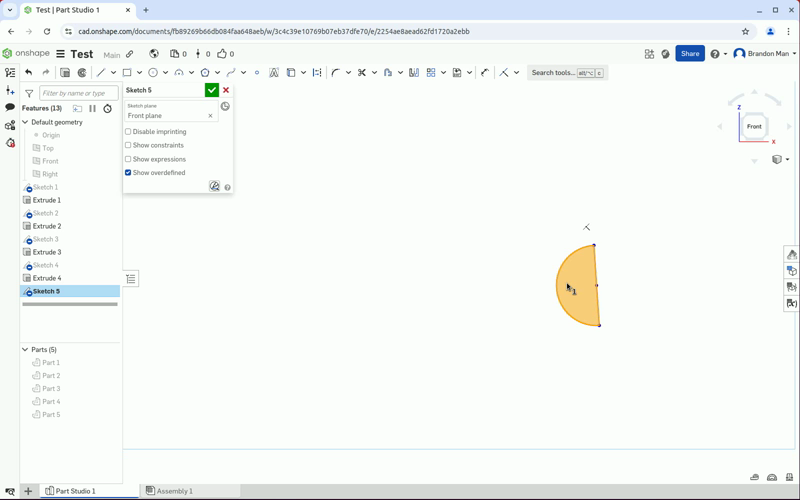
scroll(-6)
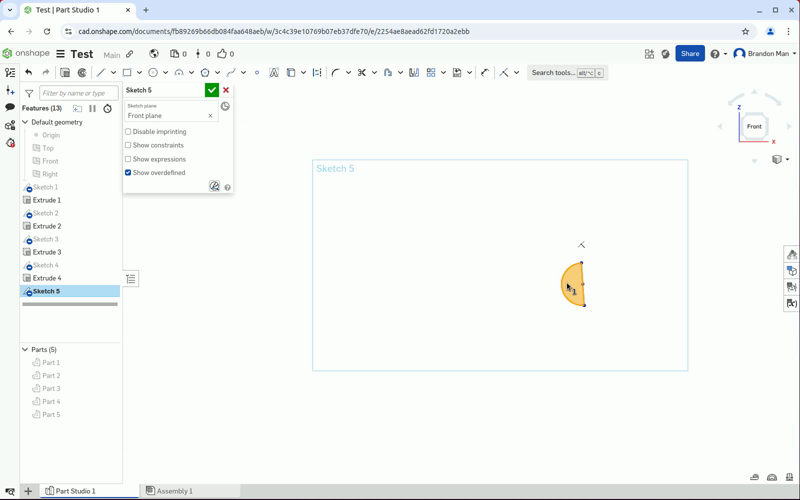
scroll(-6)
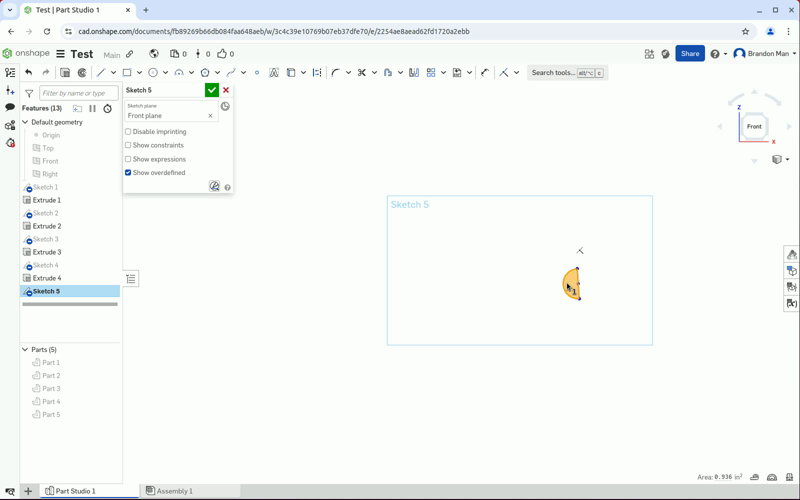
scroll(-6)
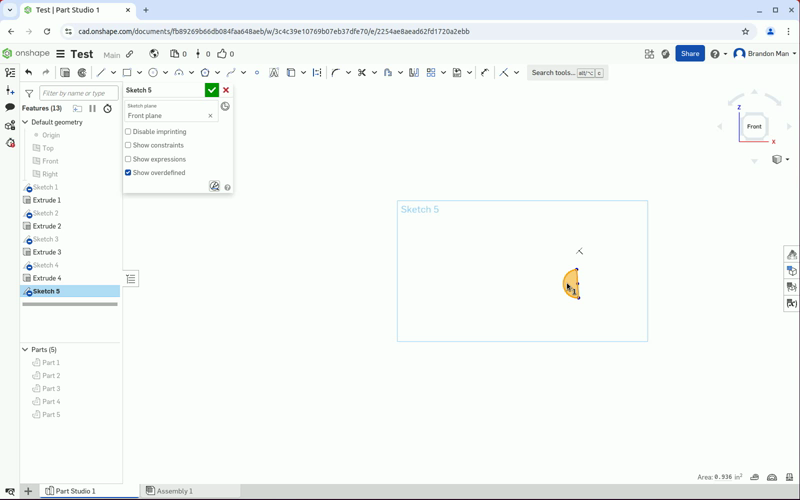
scroll(-6)
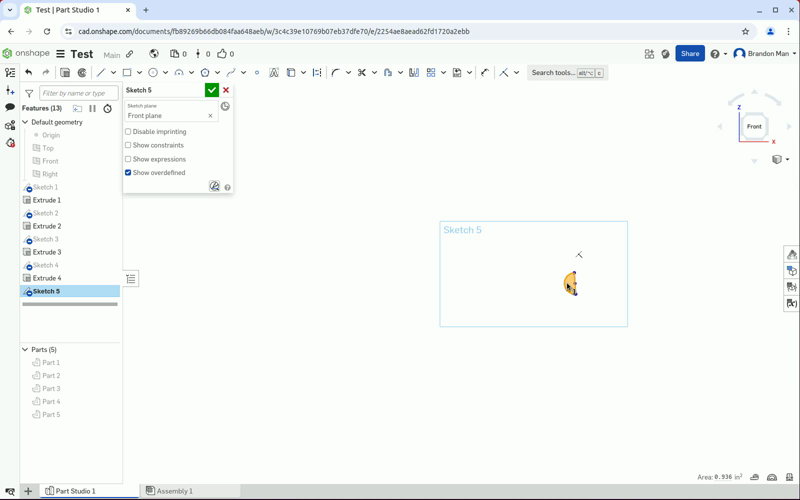
scroll(-6)
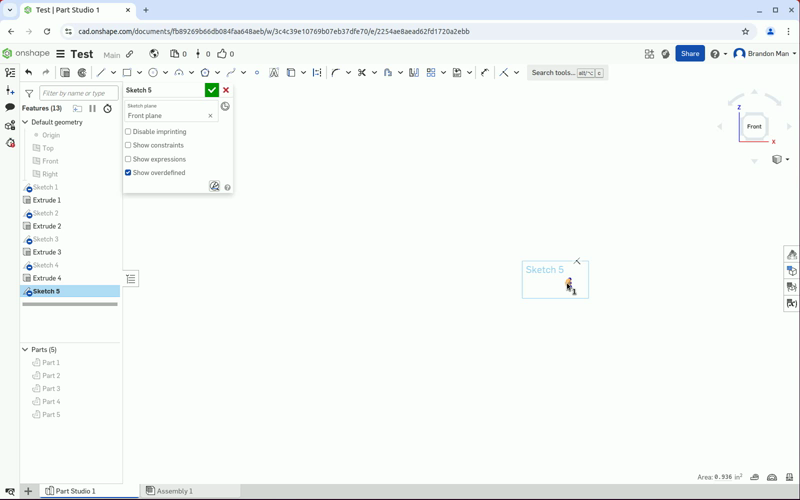
mouse_move(73, 352)
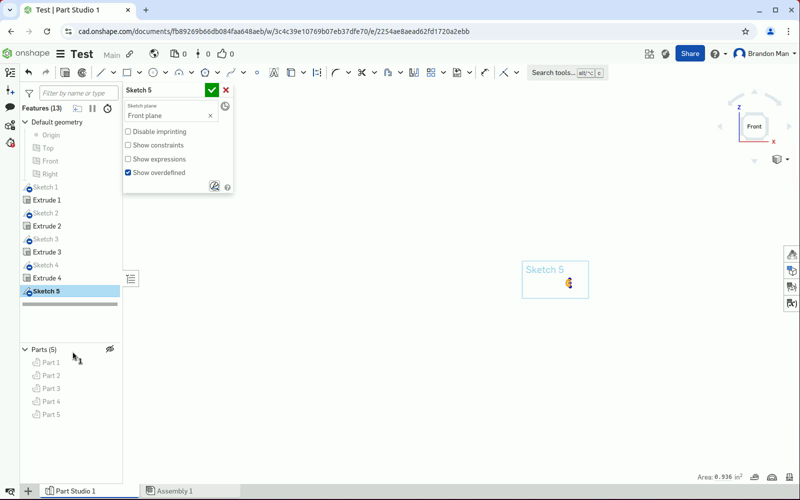
key(shift+y)
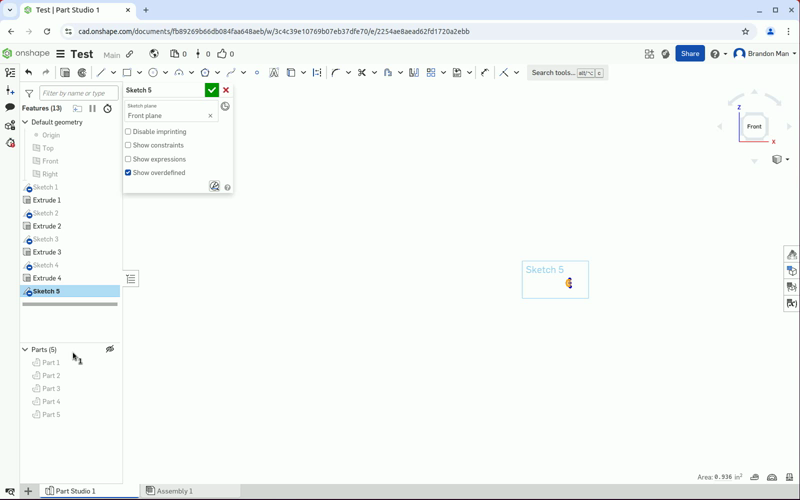
key(shift+e)
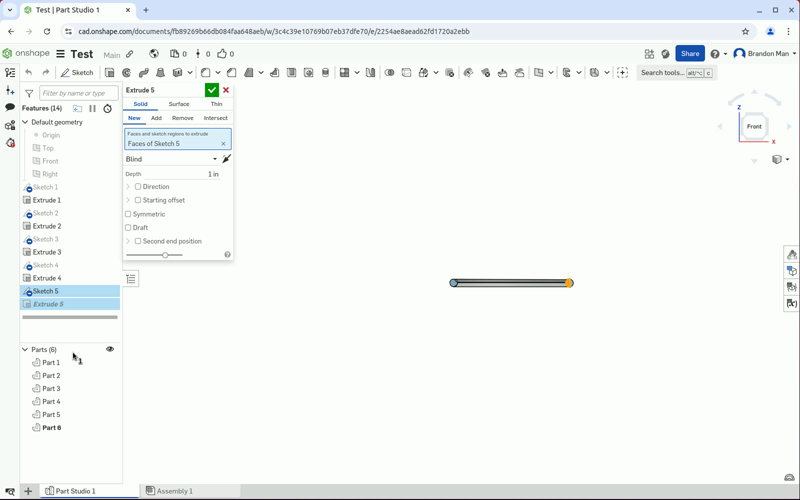
mouse_move(143, 106)
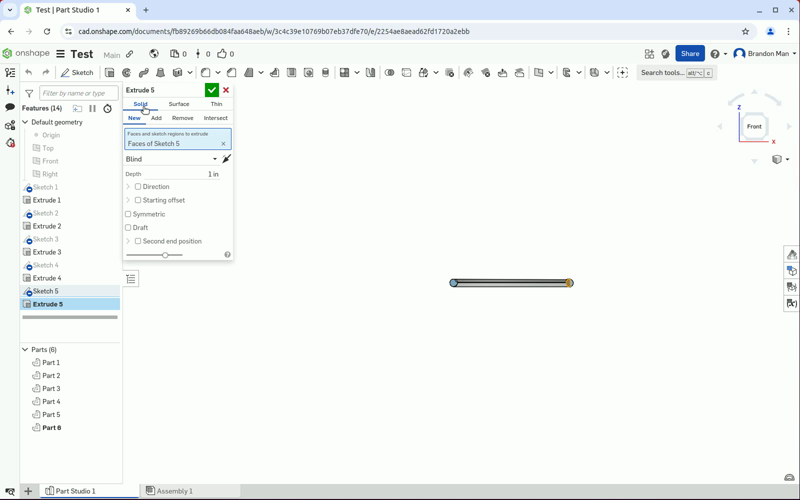
click(143, 106)
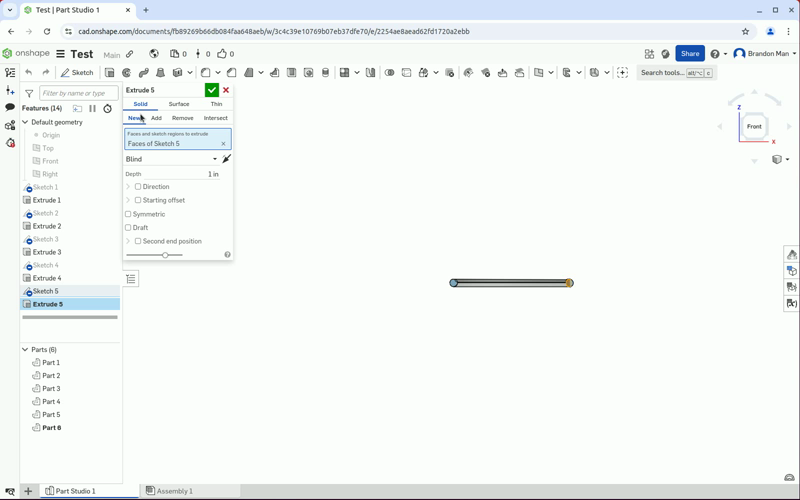
mouse_move(137, 120)
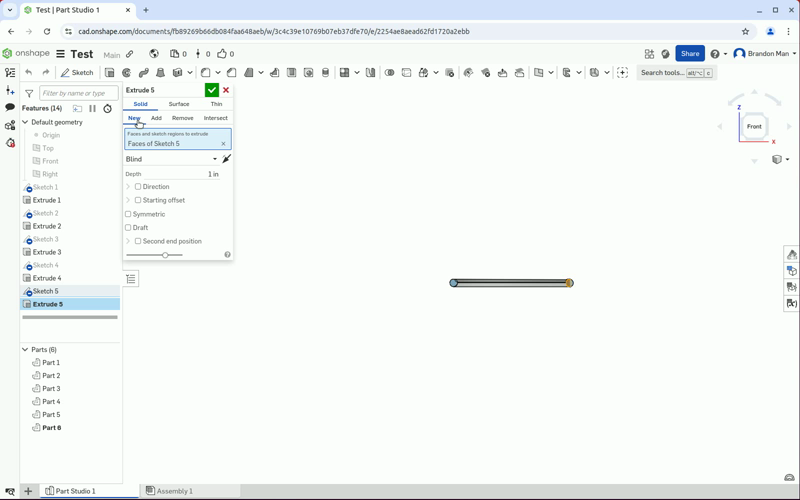
click(137, 120)
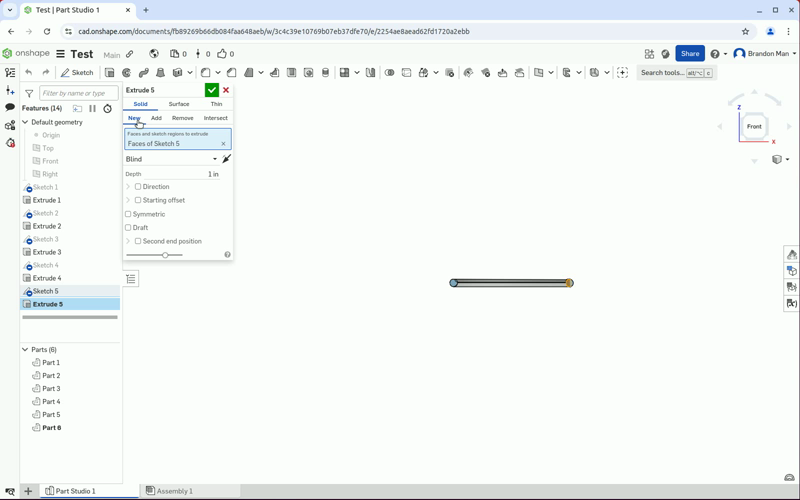
key(tab, 4)
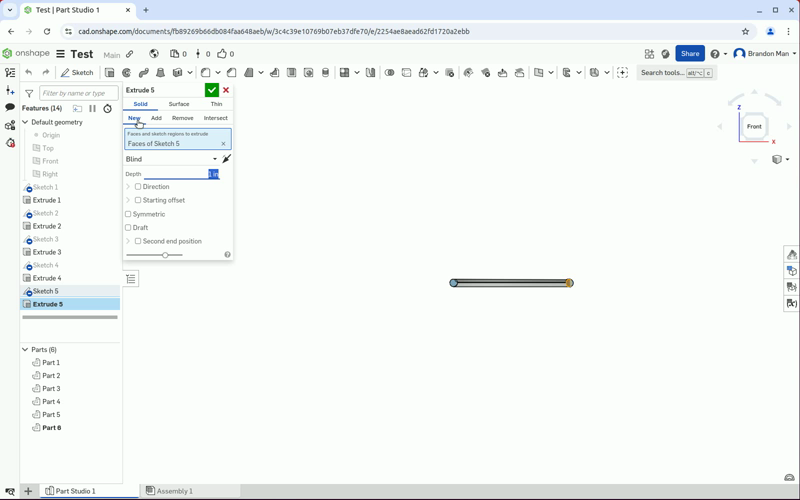
text(5.296)
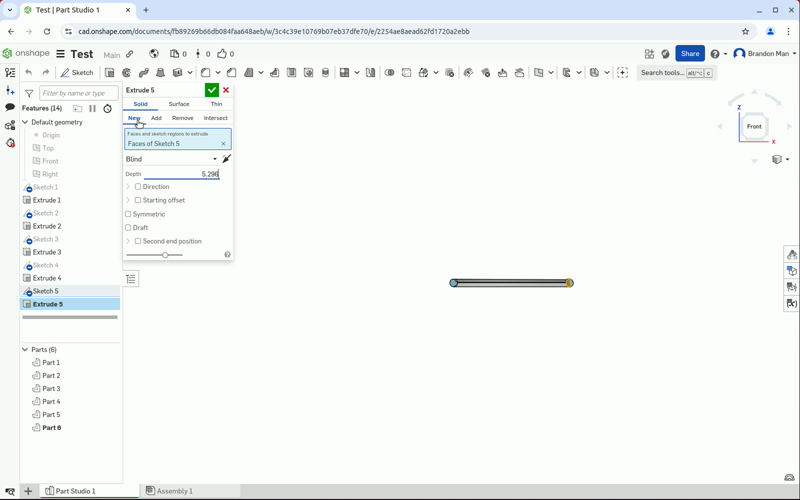
key(enter)
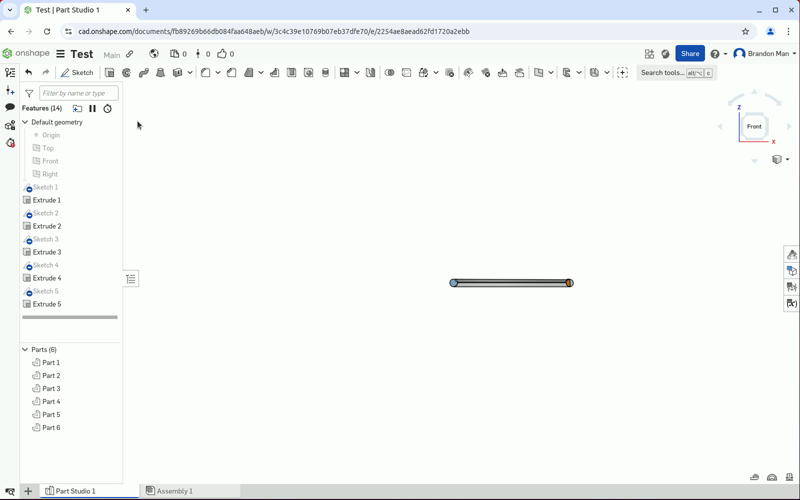
key(shift+h)
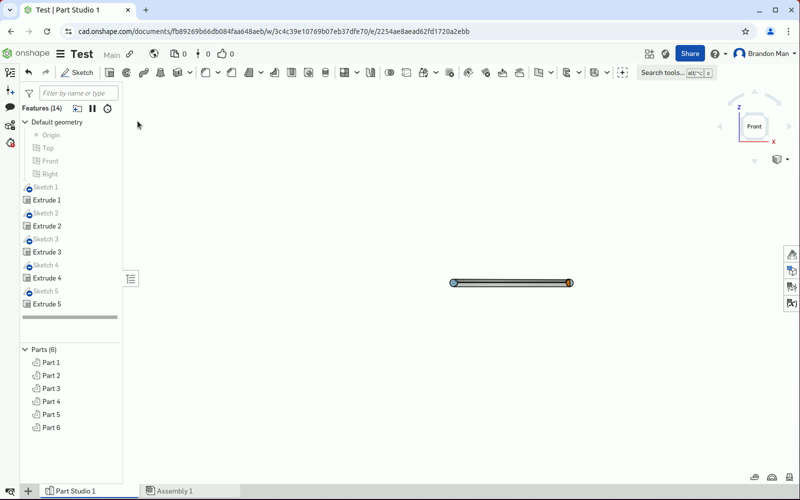
key(shift+h)
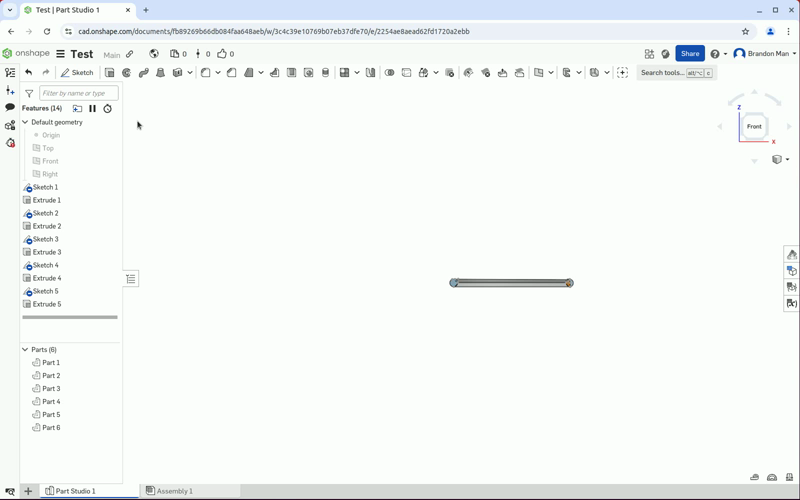
key(shift+7)
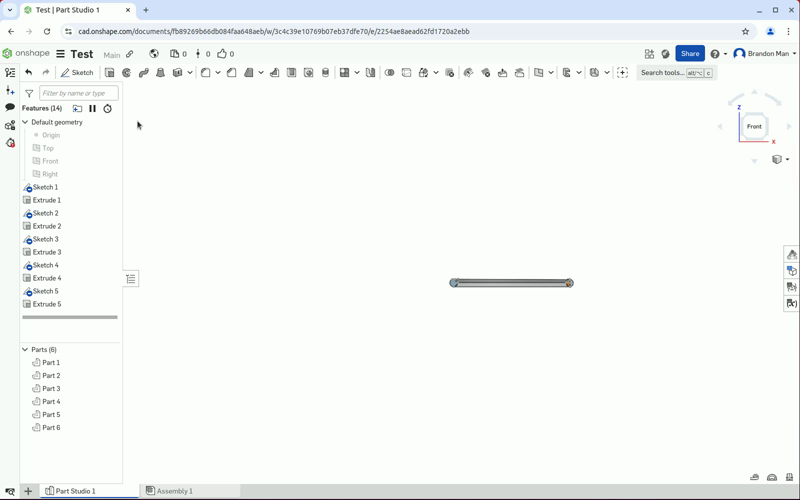
key(left, 2)
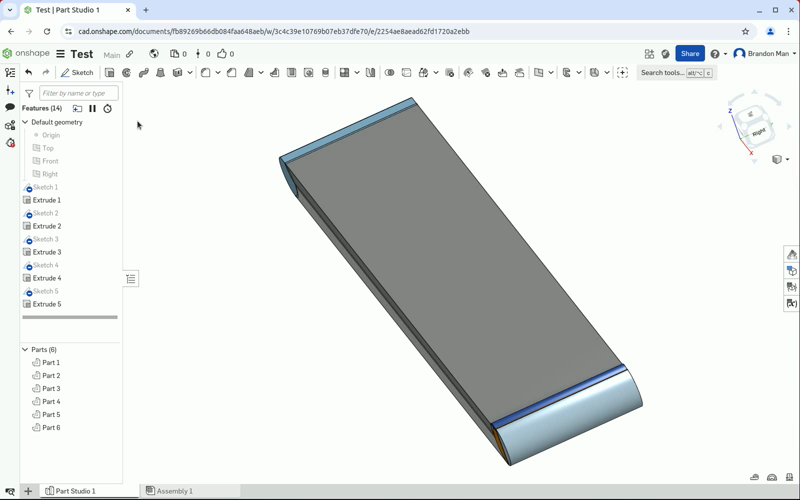
key(down, 2)
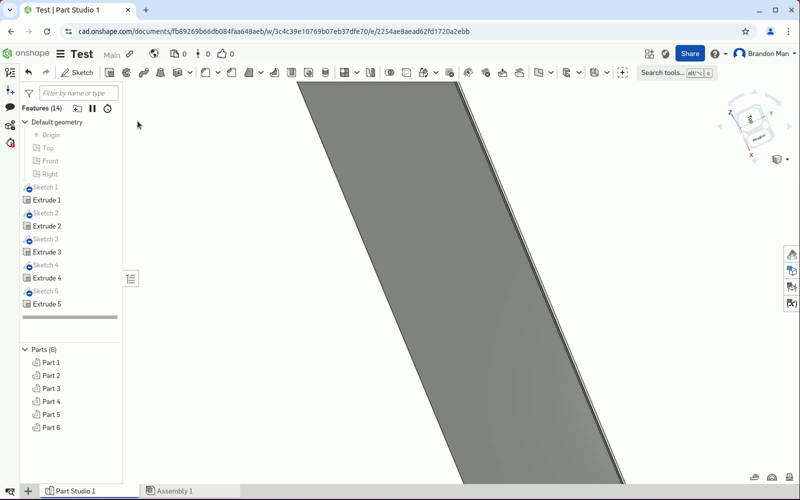
key(up, 2)
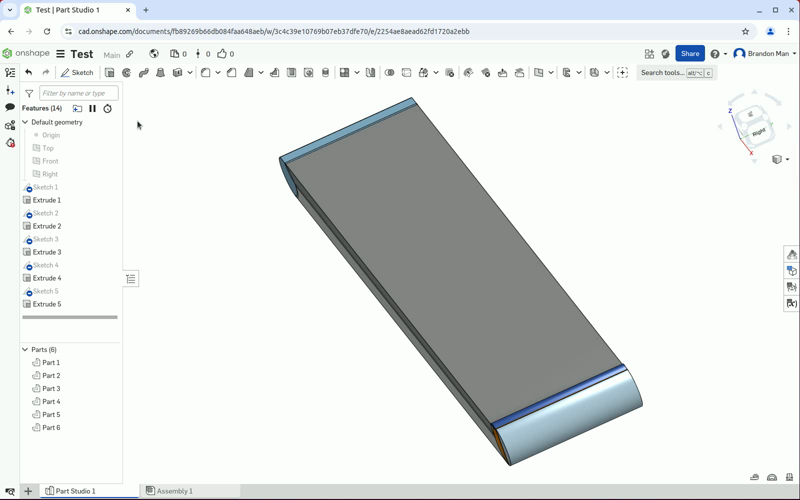
key(right, 2)
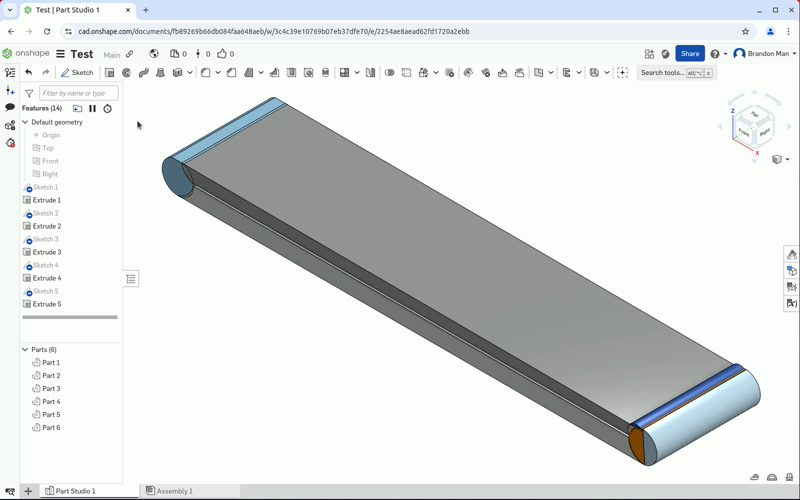
mouse_move(73, 189)
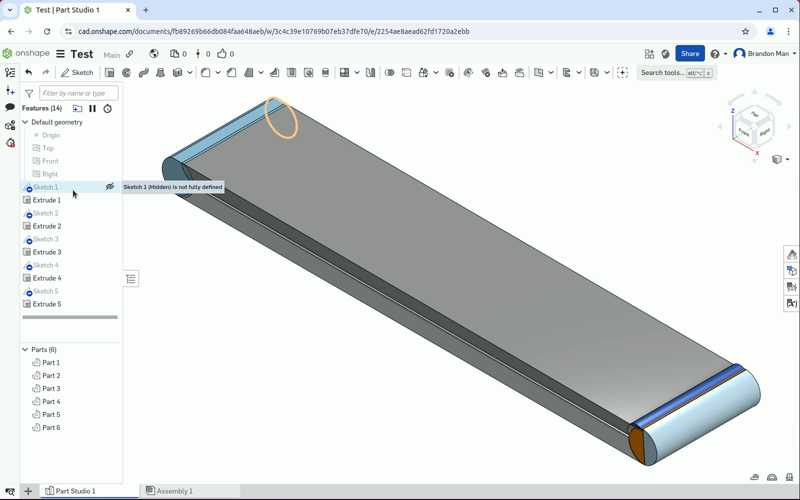
click(73, 189)